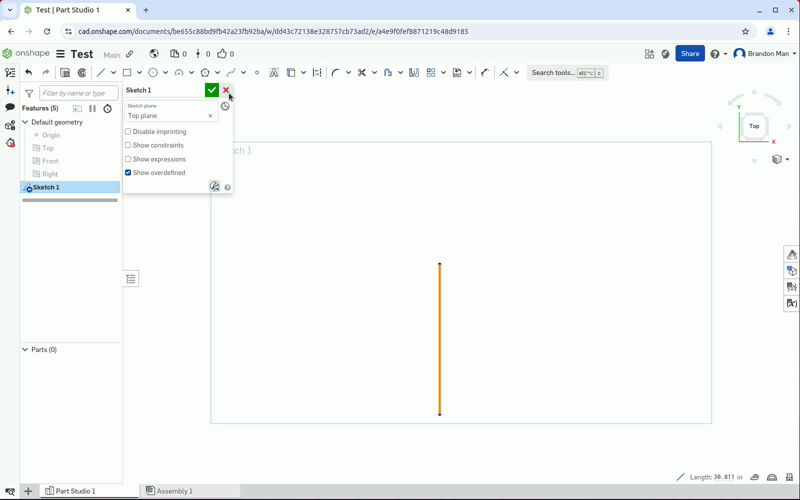
key(shift+h)
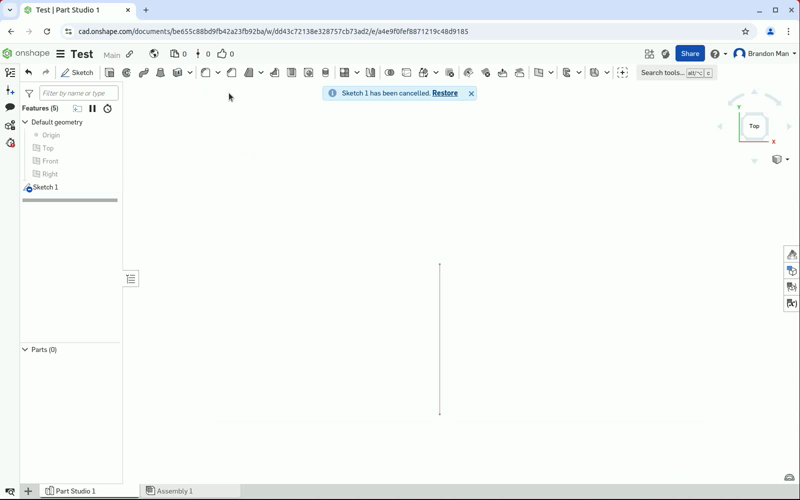
key(shift+s)
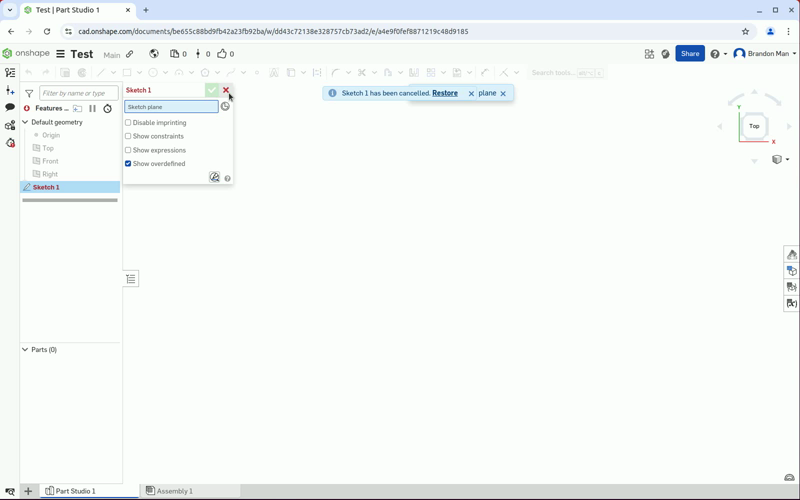
mouse_move(73, 150)
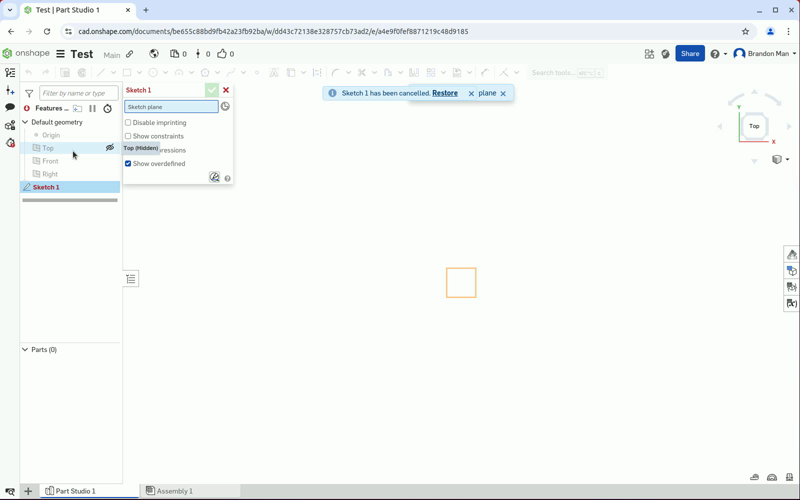
click(73, 150)
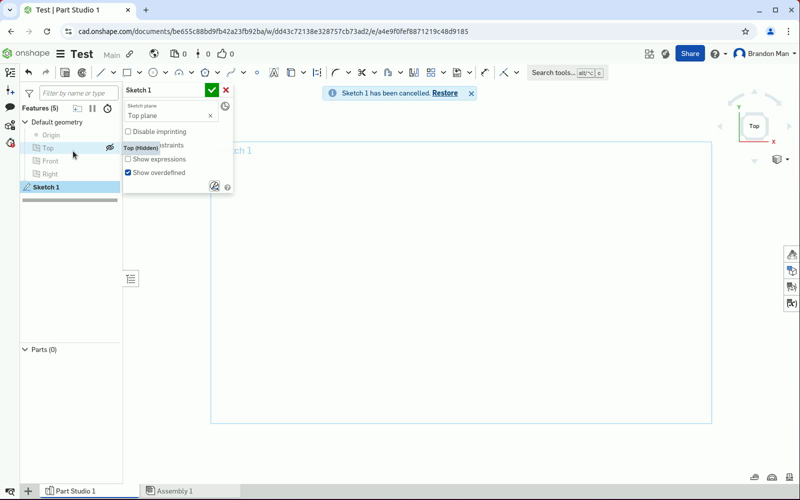
mouse_move(73, 352)
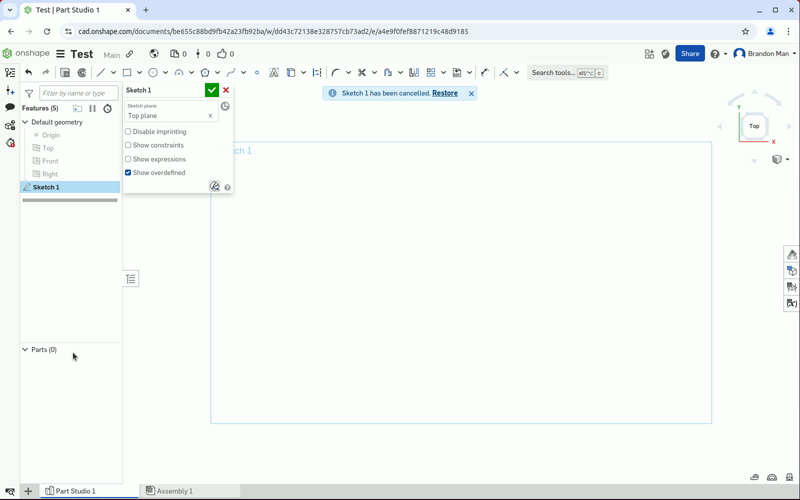
key(y)
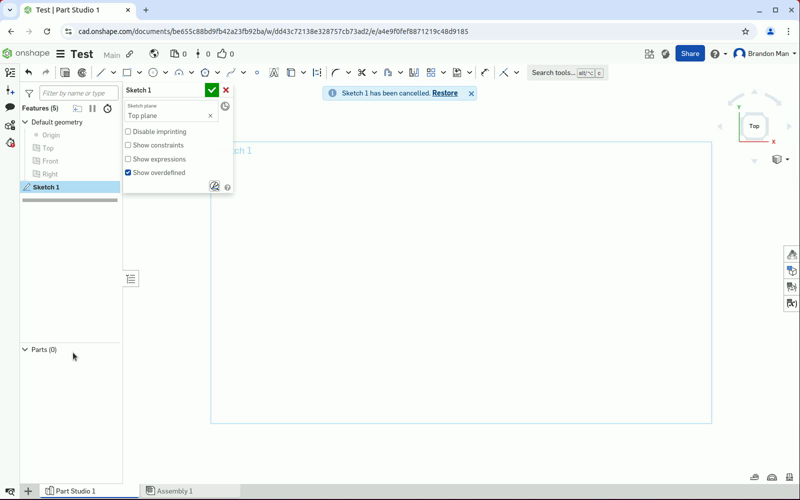
key(l)
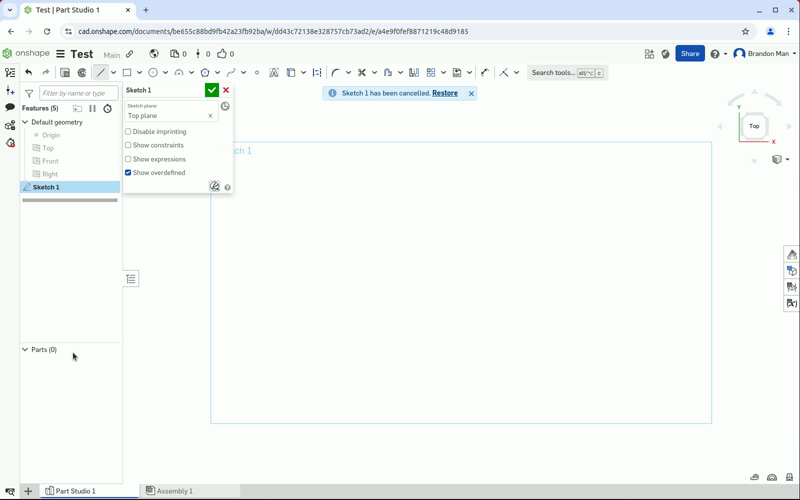
key_down(shift)
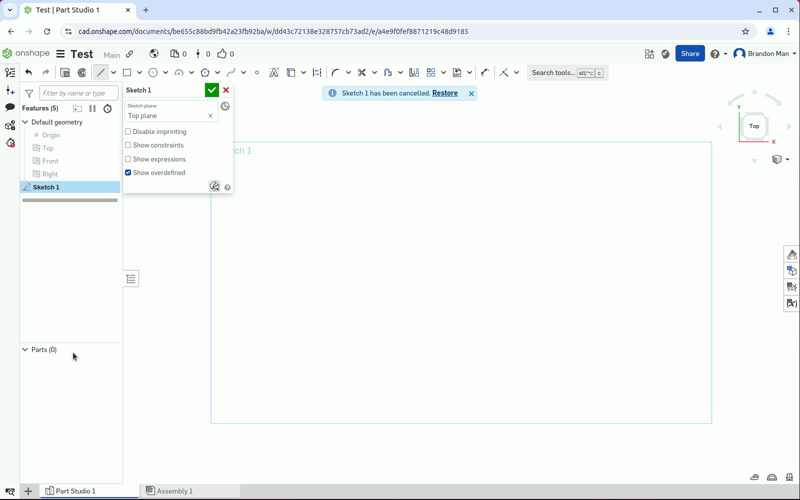
mouse_move(348, 370)
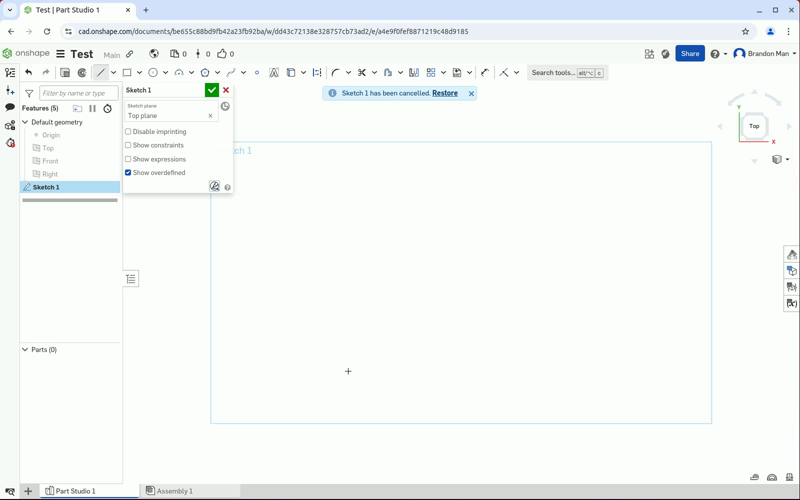
click(348, 370)
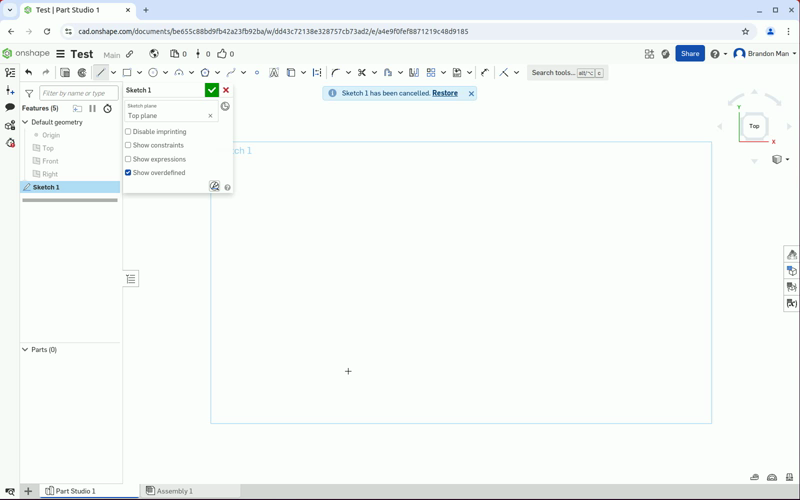
key_up(shift)
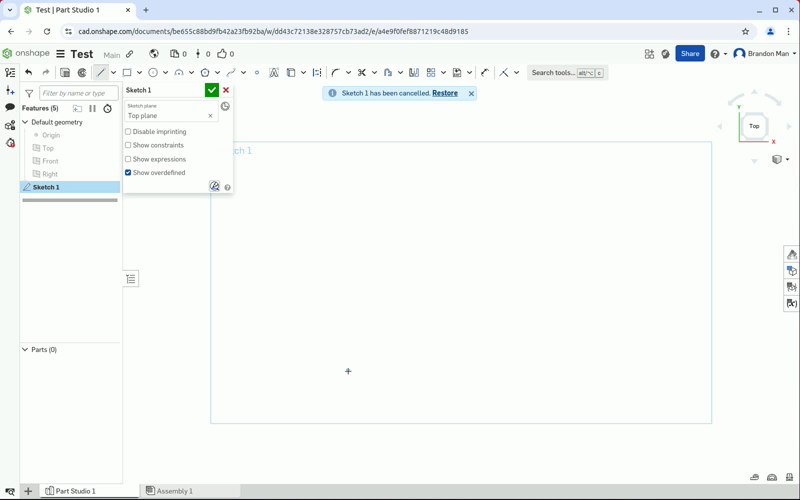
key_down(shift)
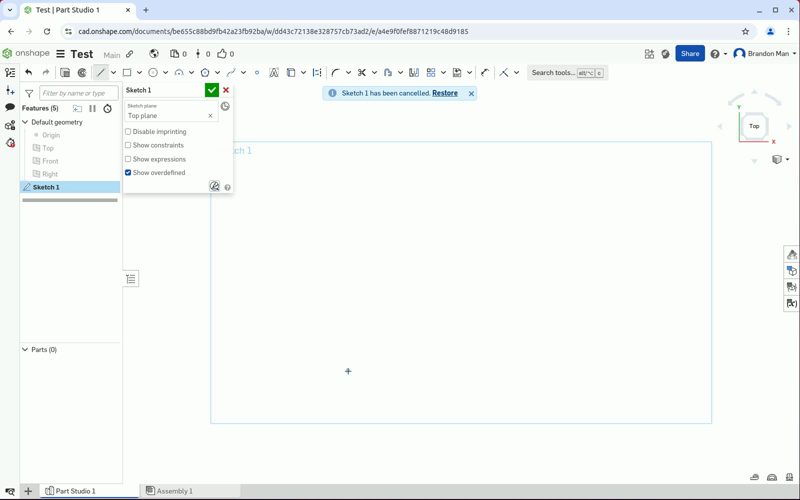
mouse_move(378, 370)
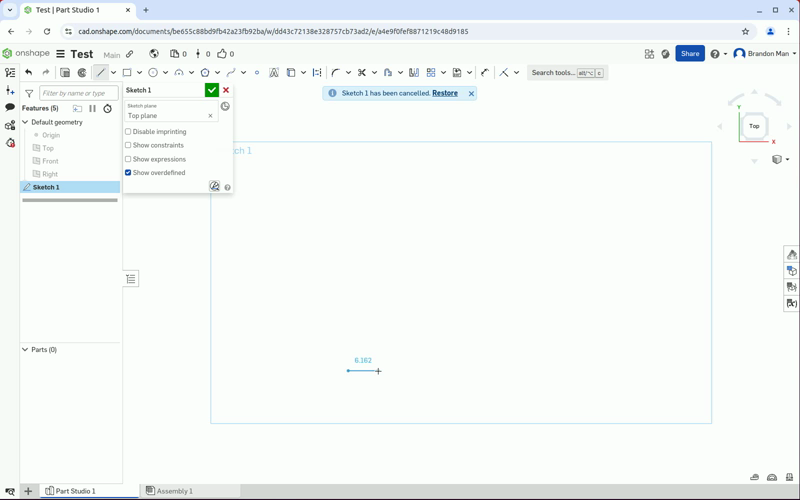
mouse_move(374, 396)
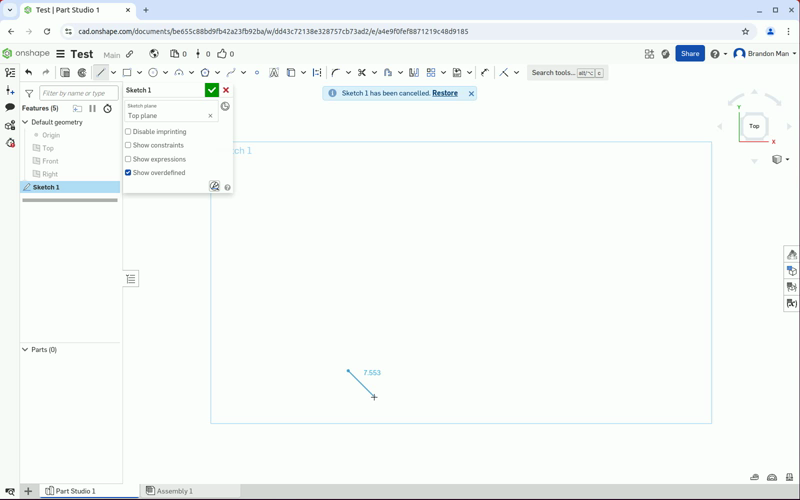
click(374, 396)
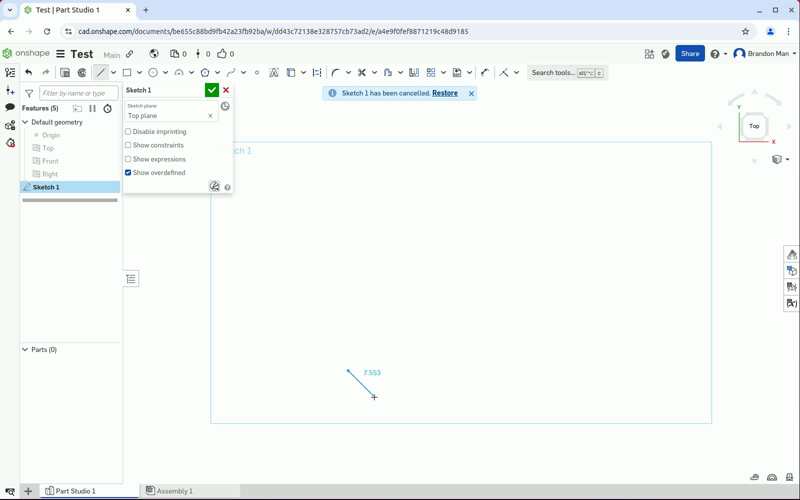
key_up(shift)
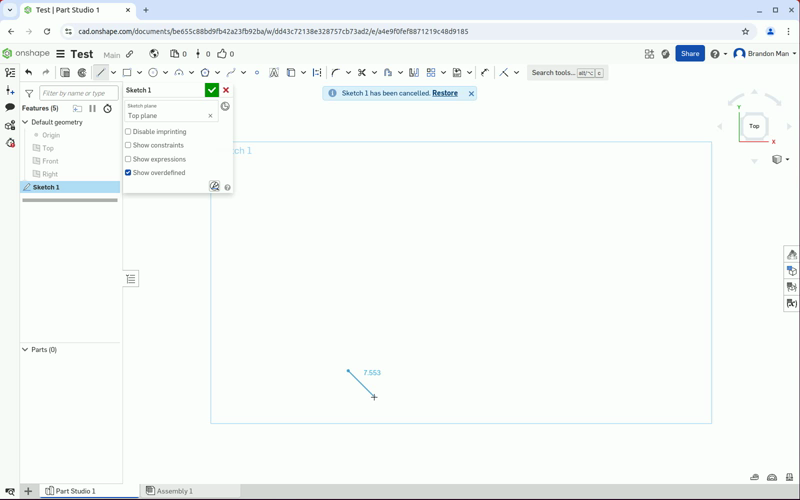
key_down(shift)
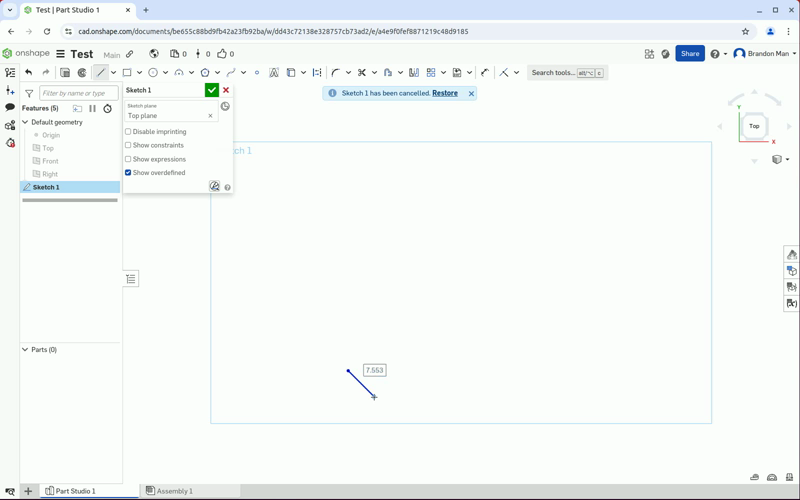
mouse_move(546, 396)
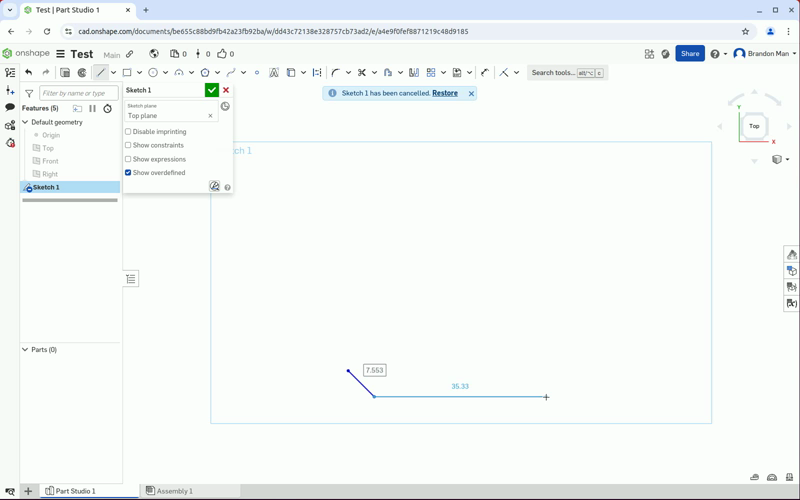
click(546, 396)
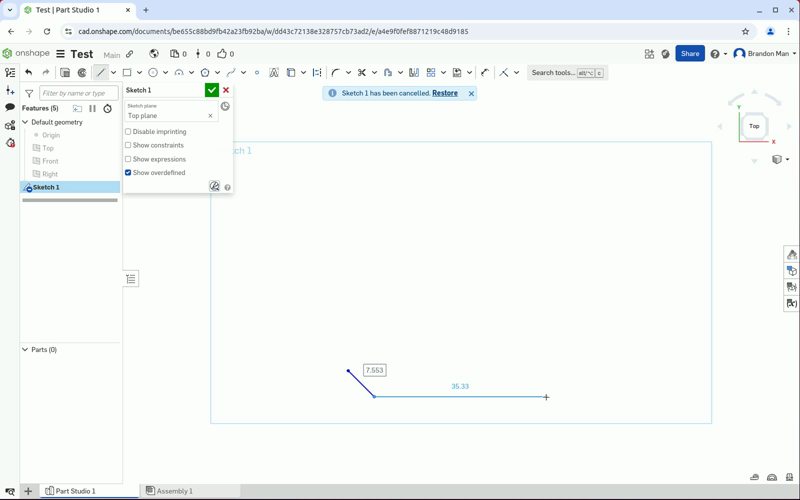
key_up(shift)
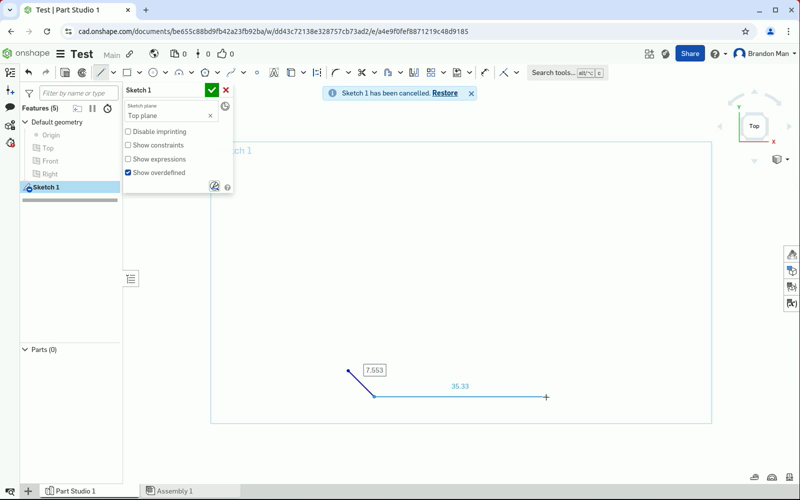
key_down(shift)
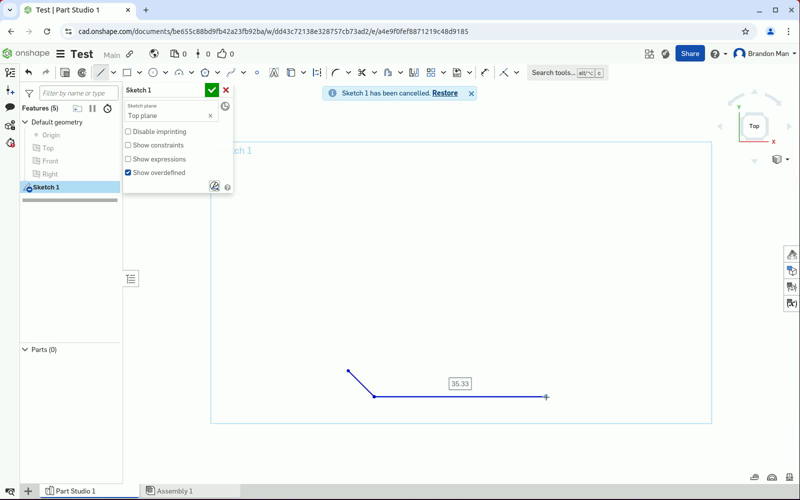
mouse_move(576, 396)
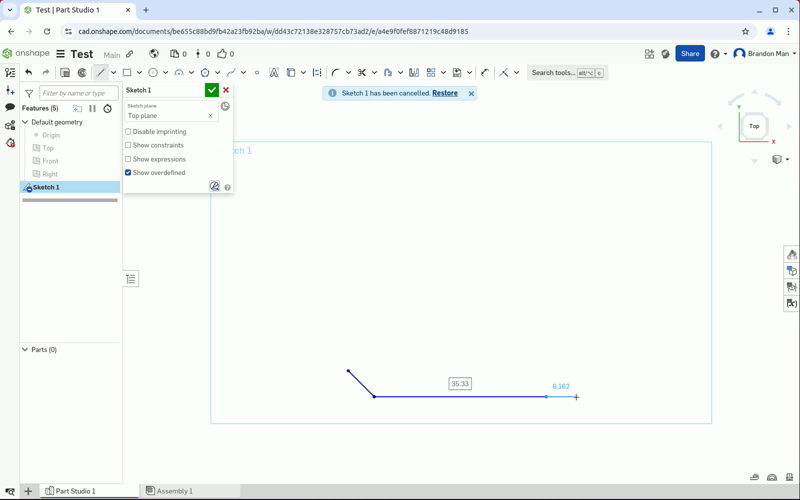
mouse_move(572, 370)
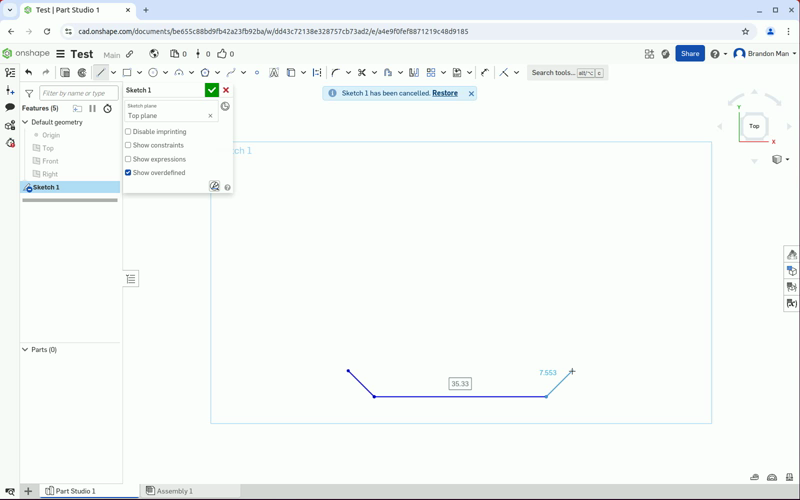
click(572, 370)
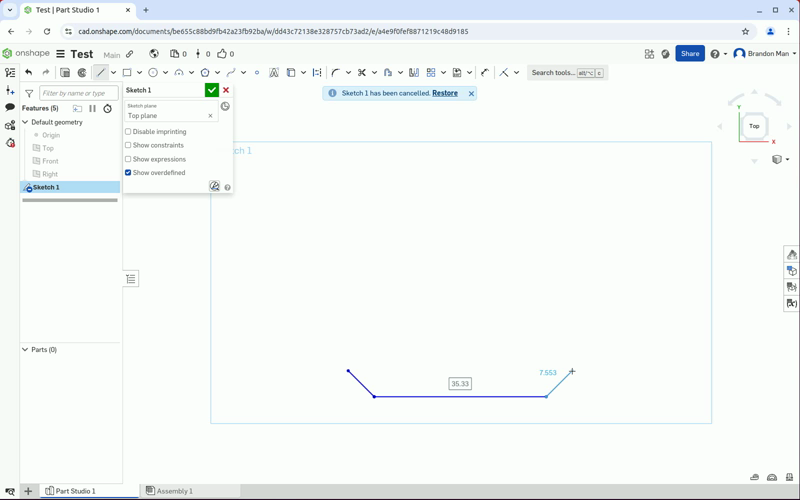
key_up(shift)
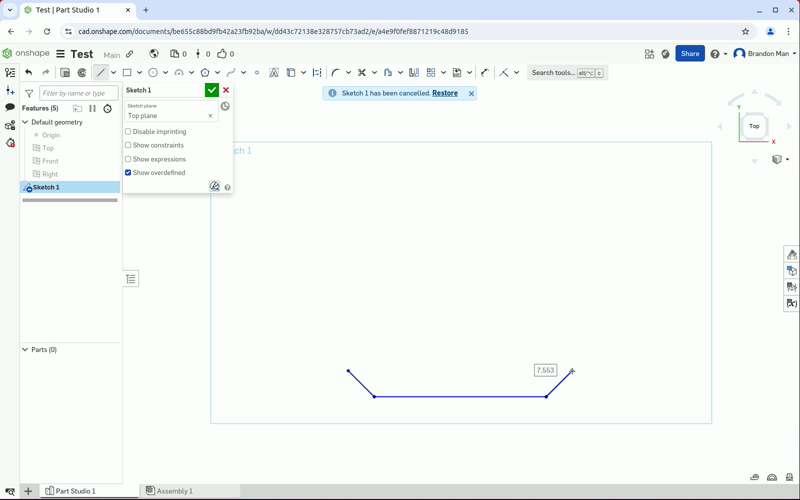
key_down(shift)
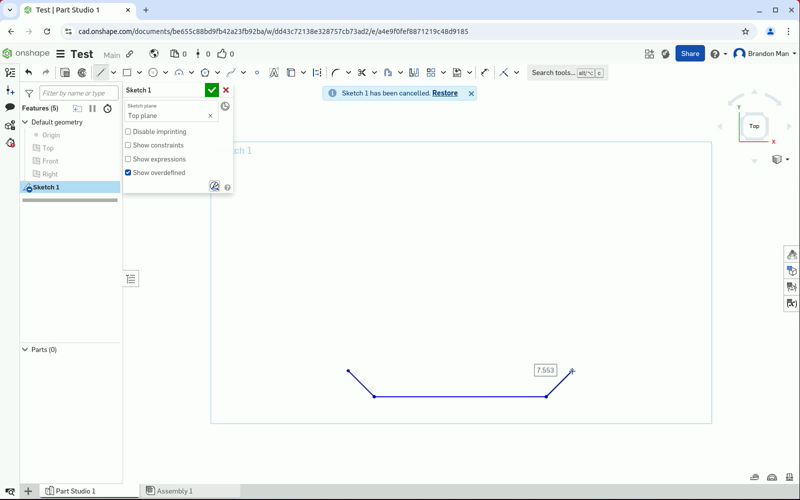
mouse_move(572, 196)
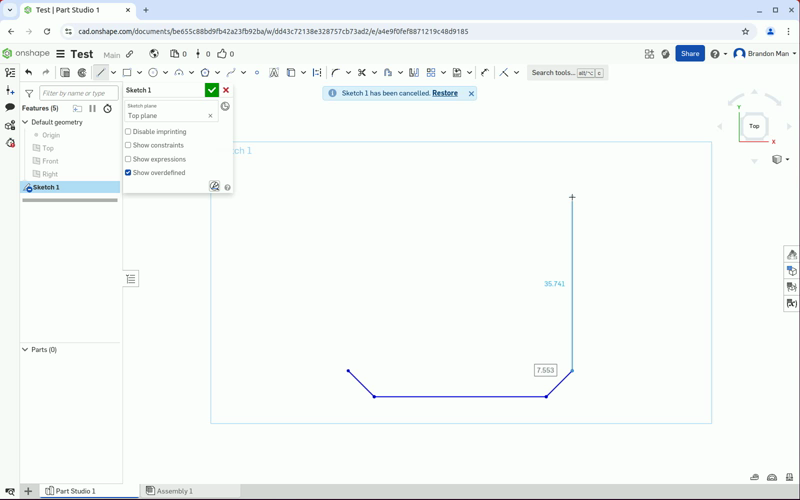
click(572, 196)
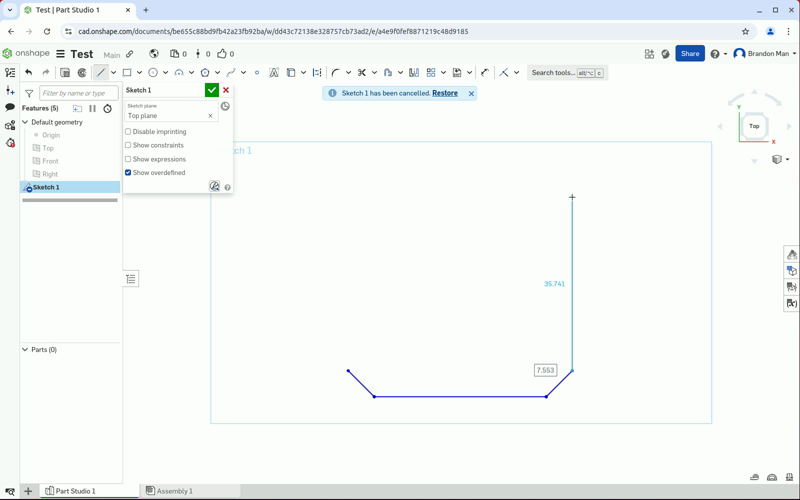
key_up(shift)
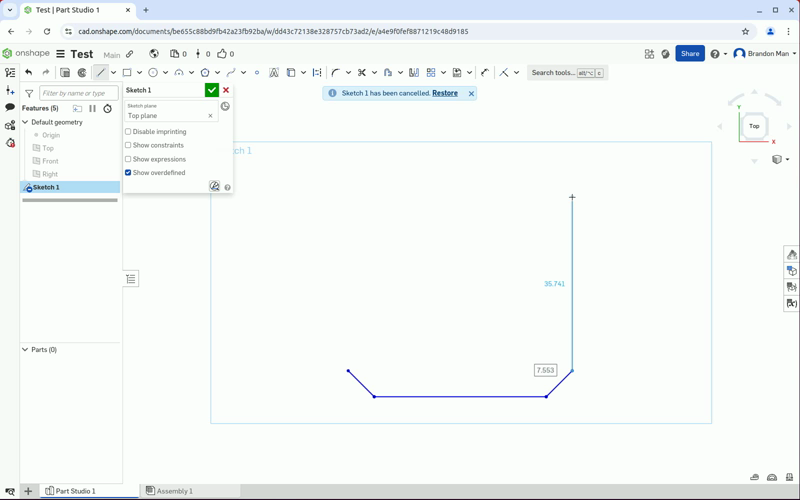
key_down(shift)
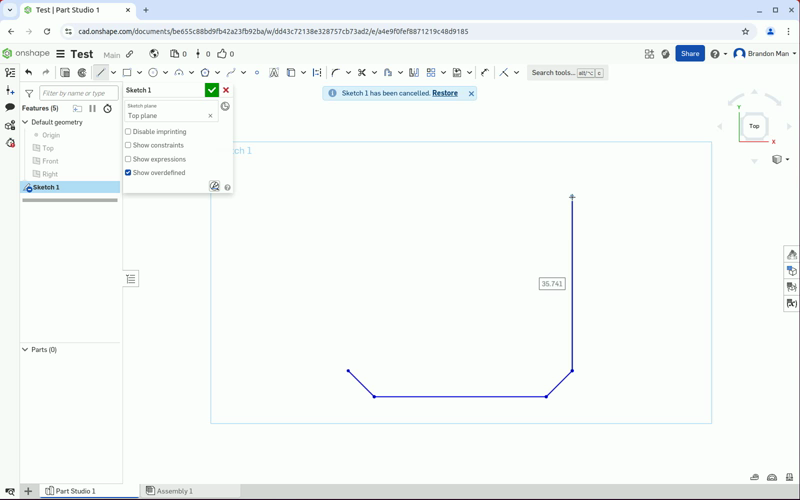
mouse_move(589, 196)
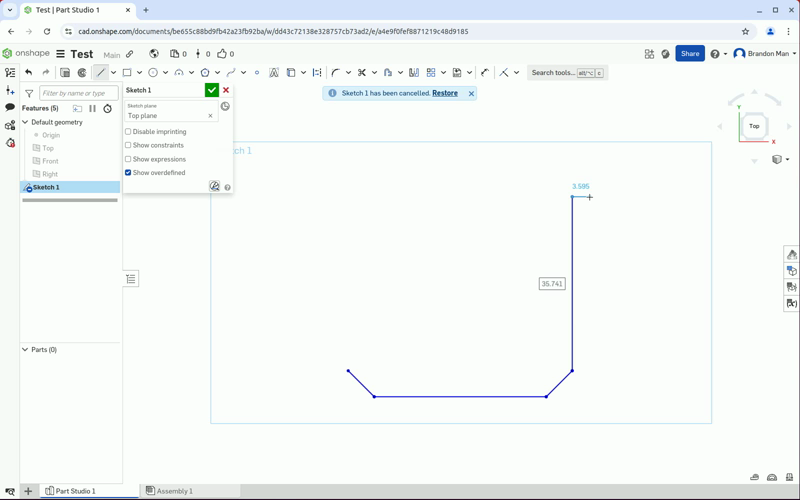
mouse_move(546, 172)
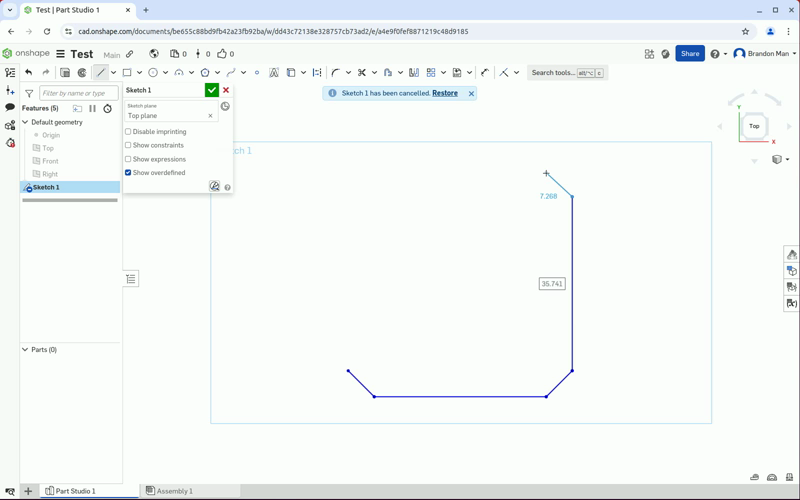
click(546, 172)
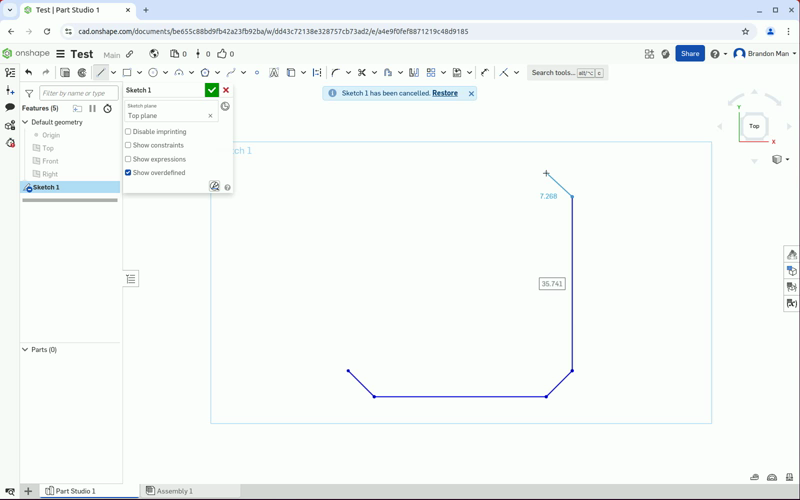
key_up(shift)
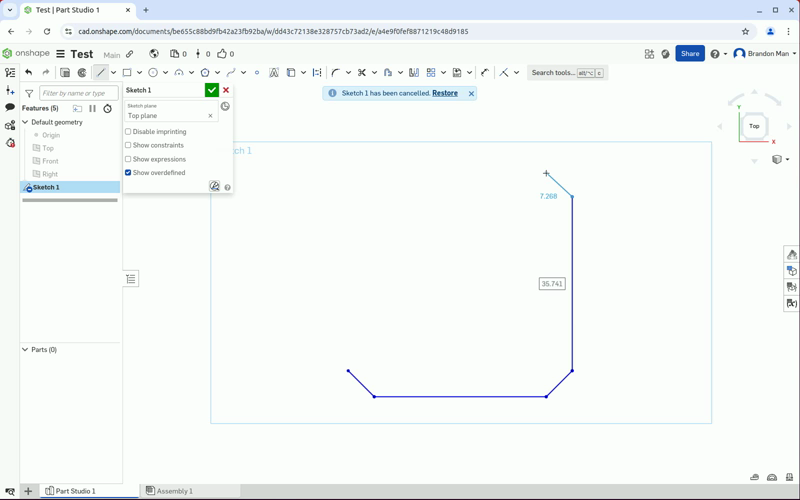
key_down(shift)
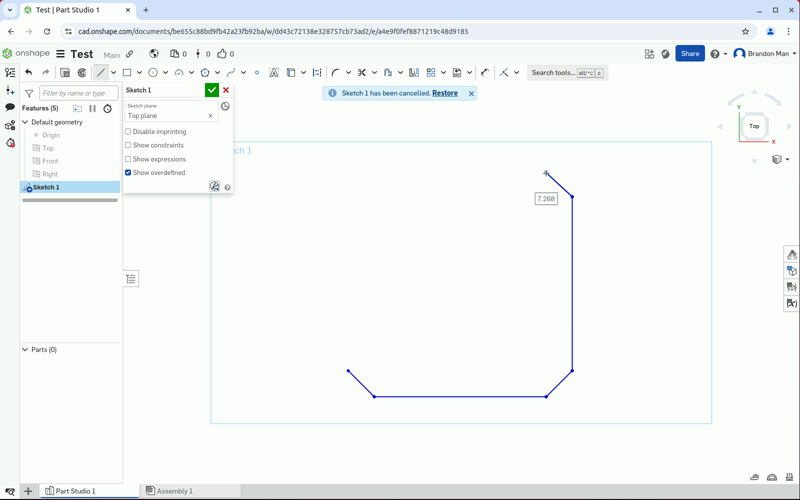
mouse_move(374, 172)
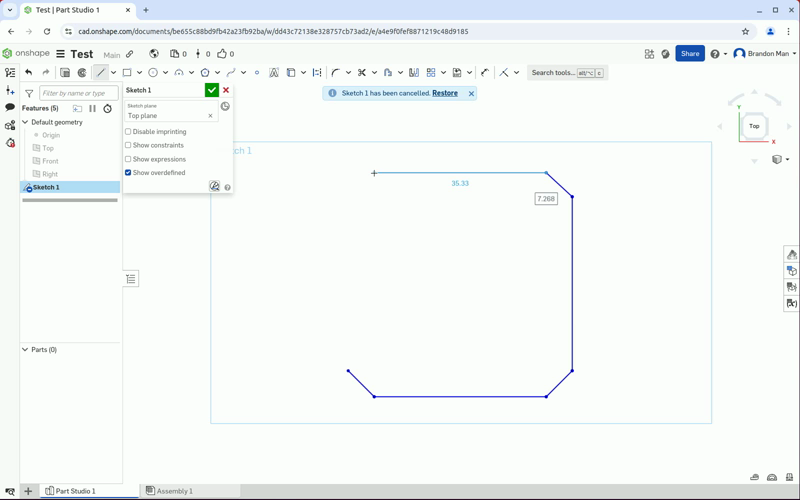
click(374, 172)
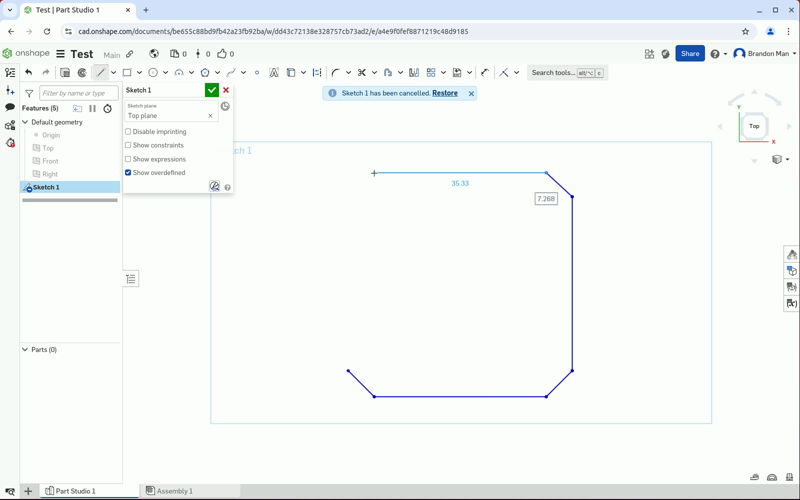
key_up(shift)
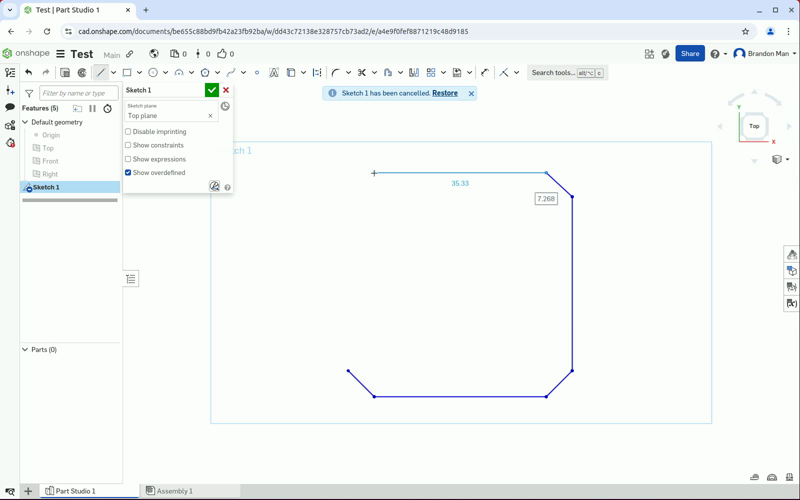
key_down(shift)
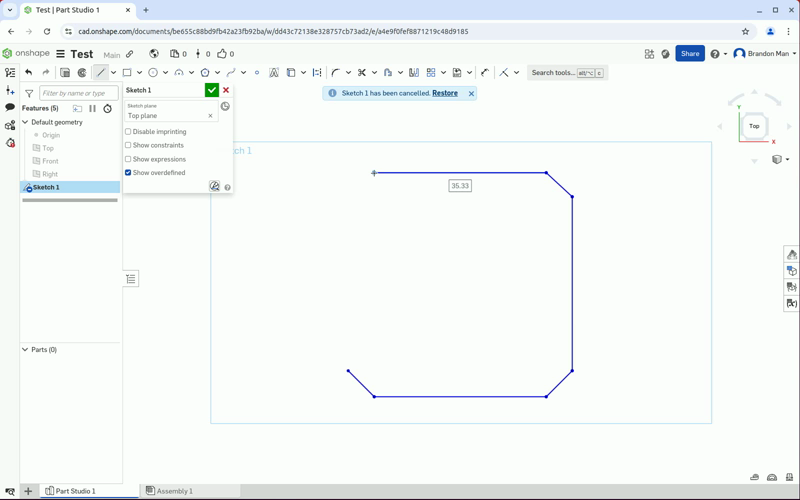
mouse_move(404, 172)
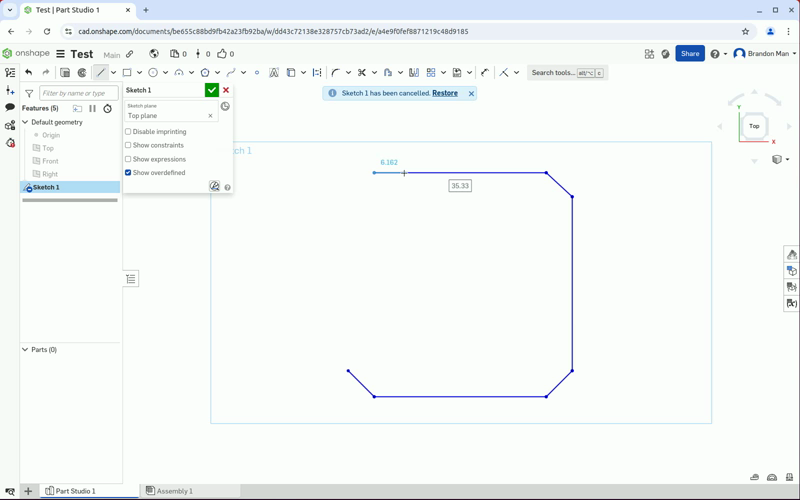
mouse_move(348, 196)
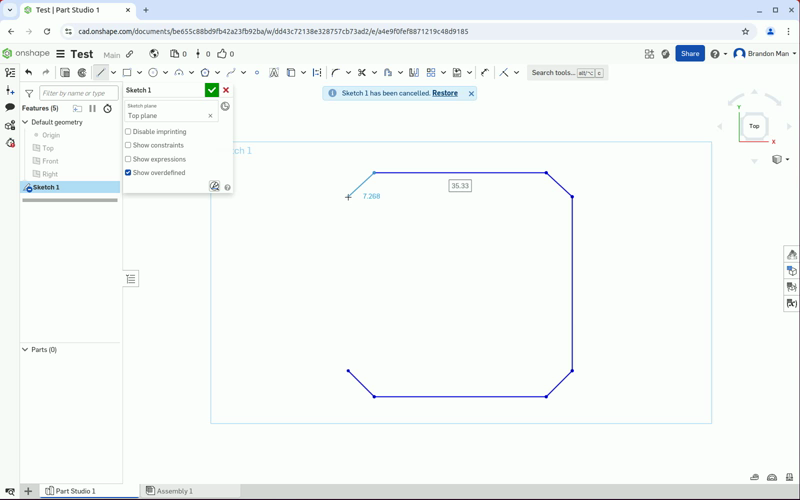
click(348, 196)
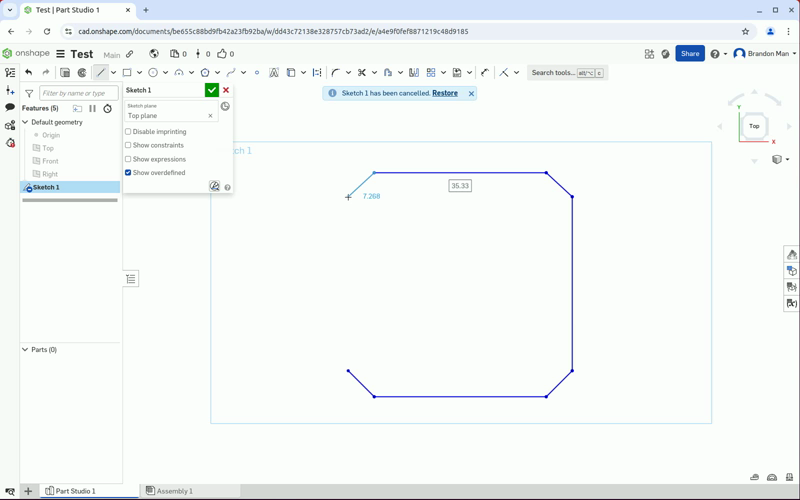
key_up(shift)
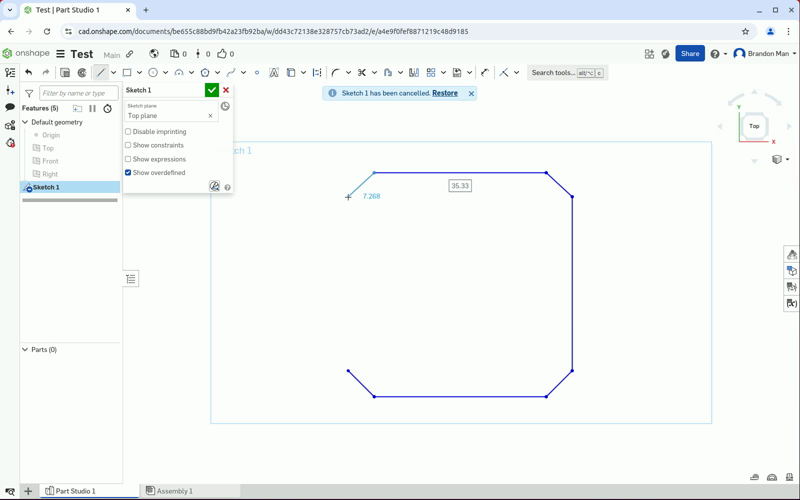
key_down(shift)
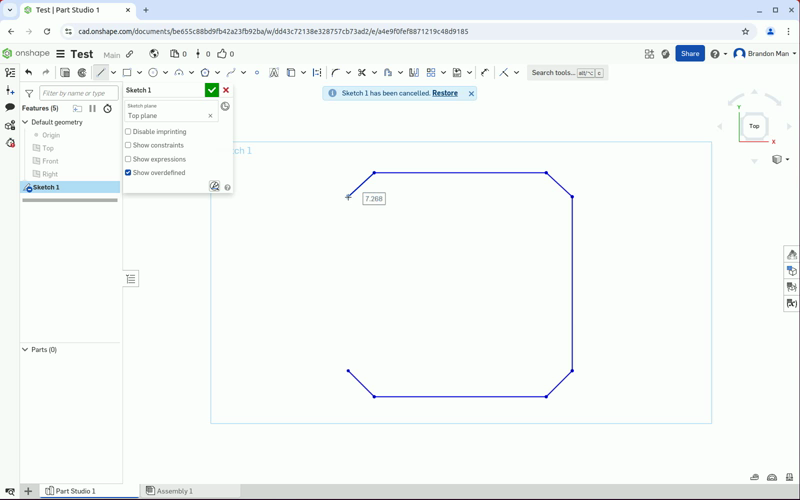
mouse_move(348, 370)
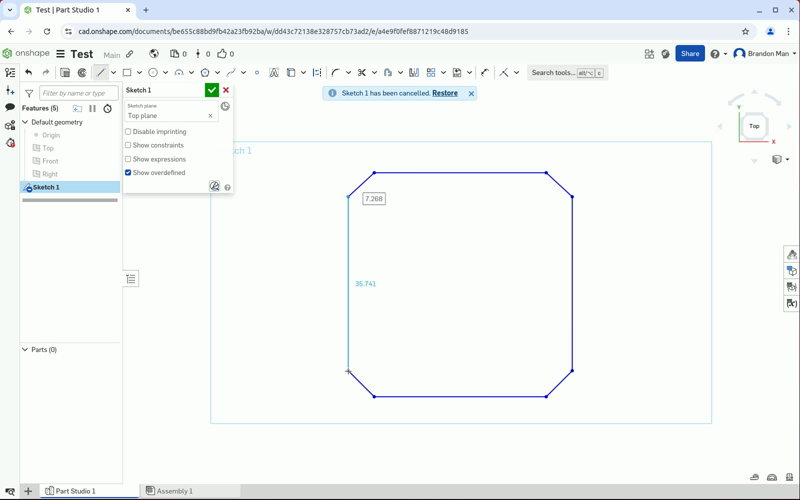
key_up(shift)
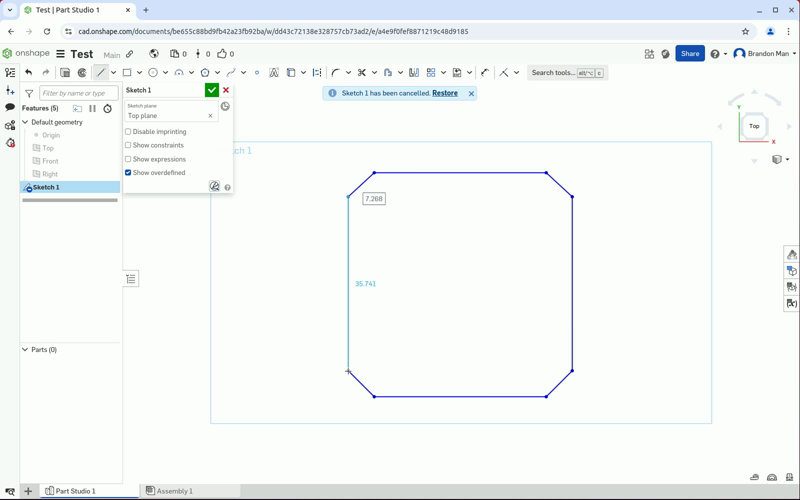
click(348, 370)
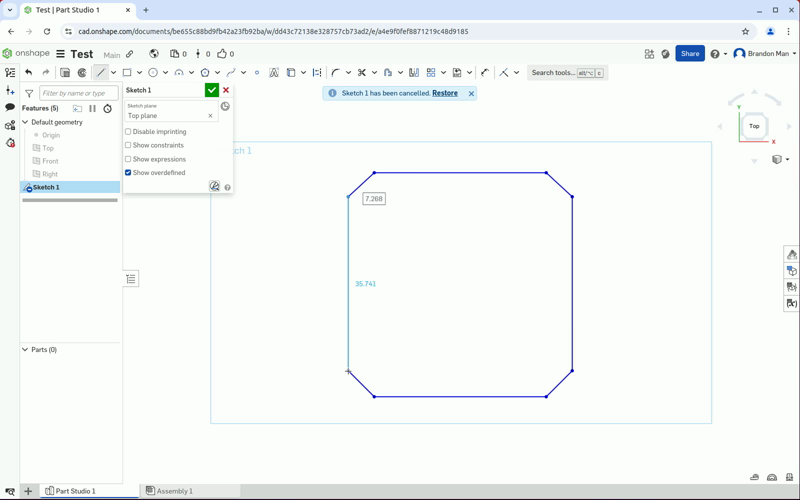
key(esc)
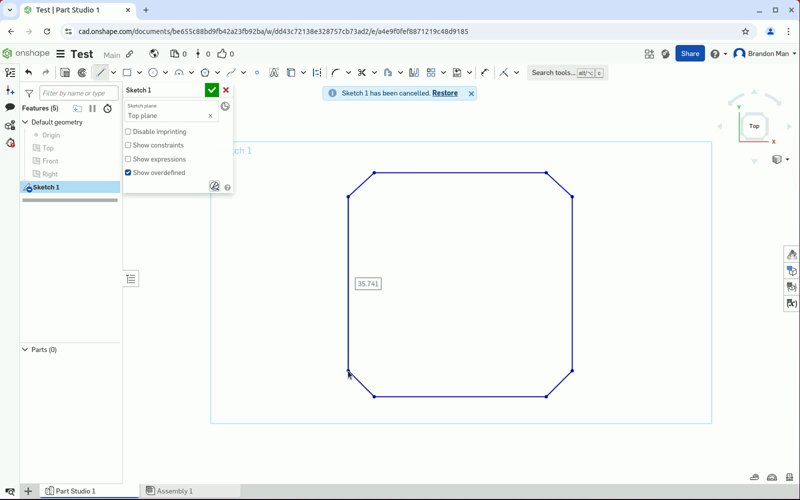
key(l)
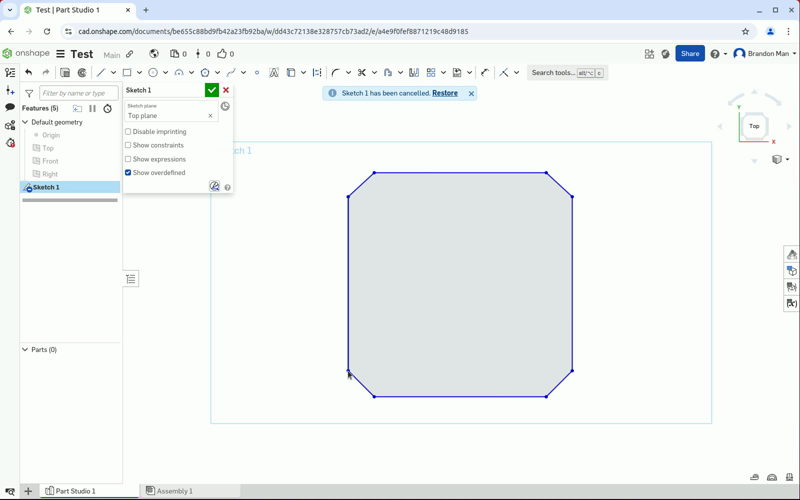
key_down(shift)
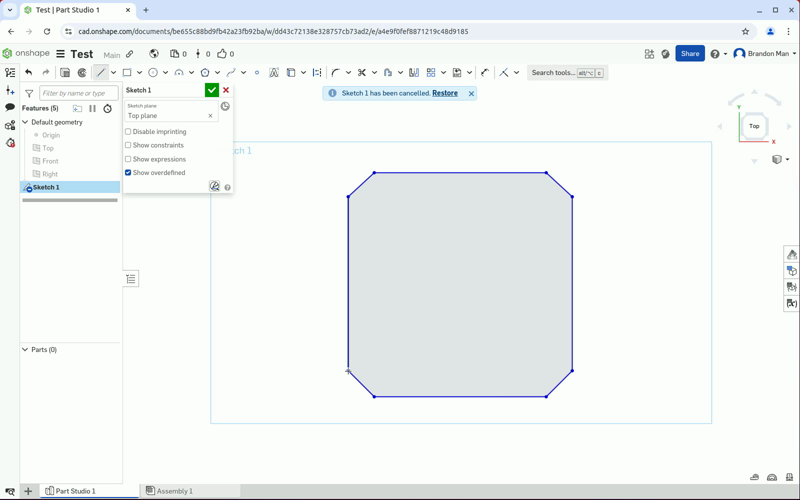
mouse_move(350, 368)
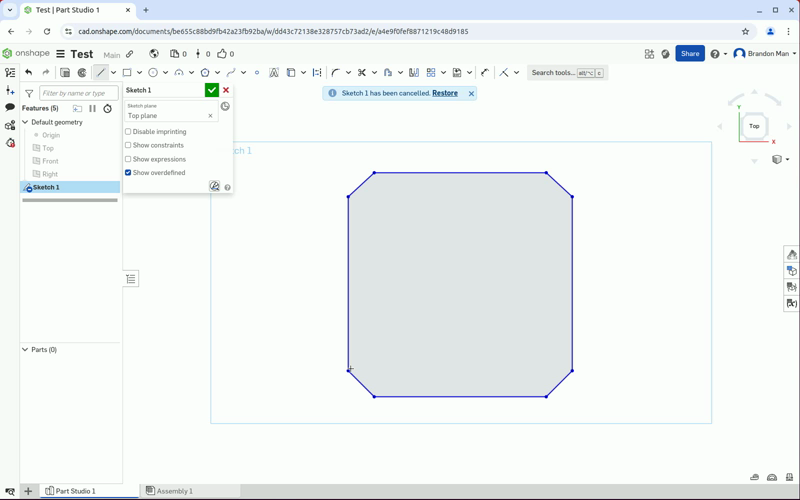
scroll(6)
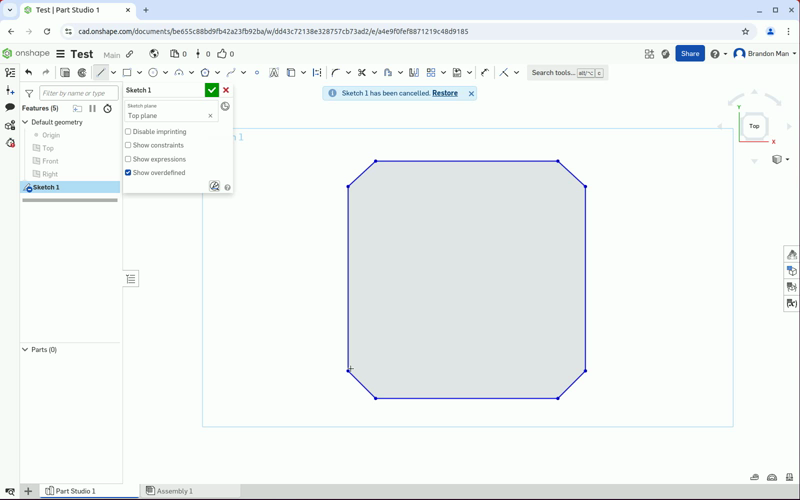
scroll(6)
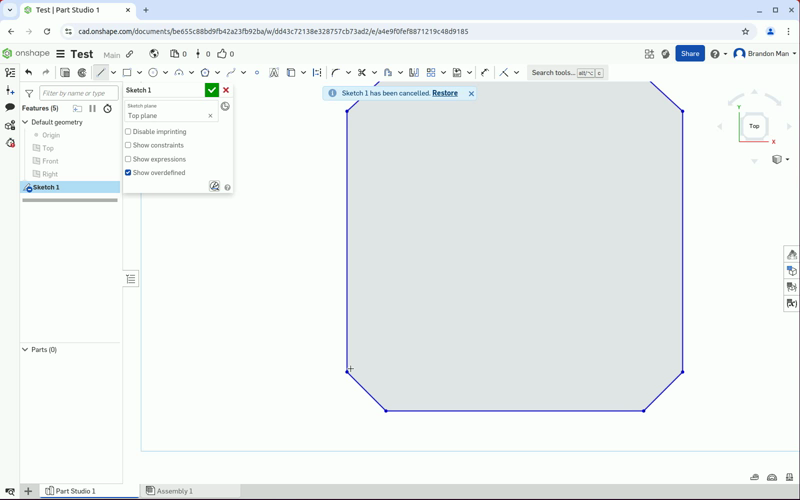
scroll(6)
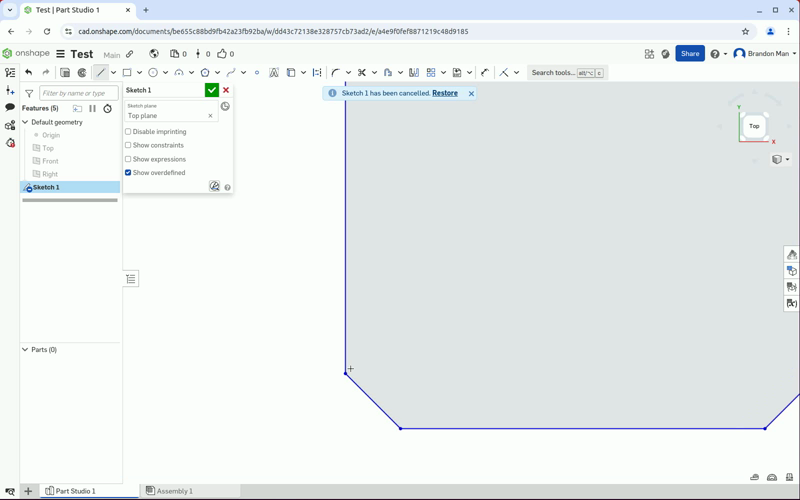
scroll(6)
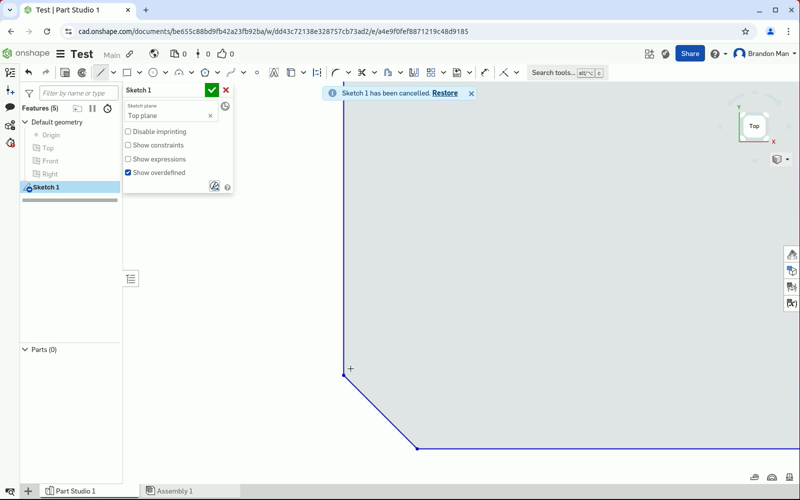
scroll(6)
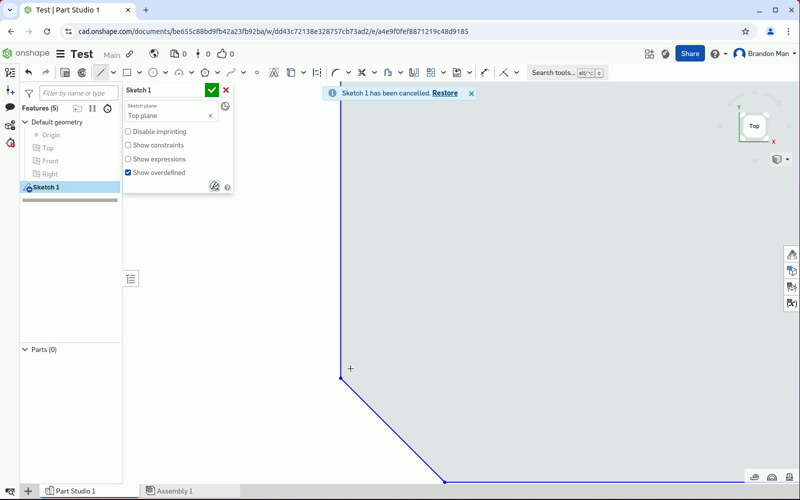
scroll(6)
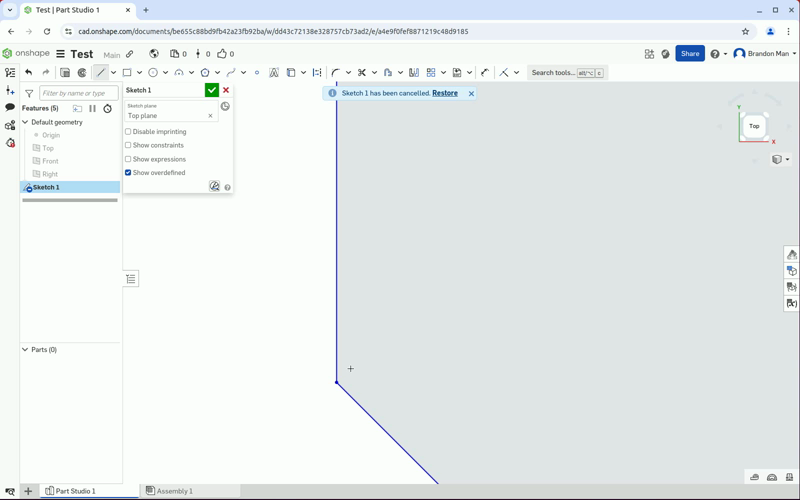
scroll(6)
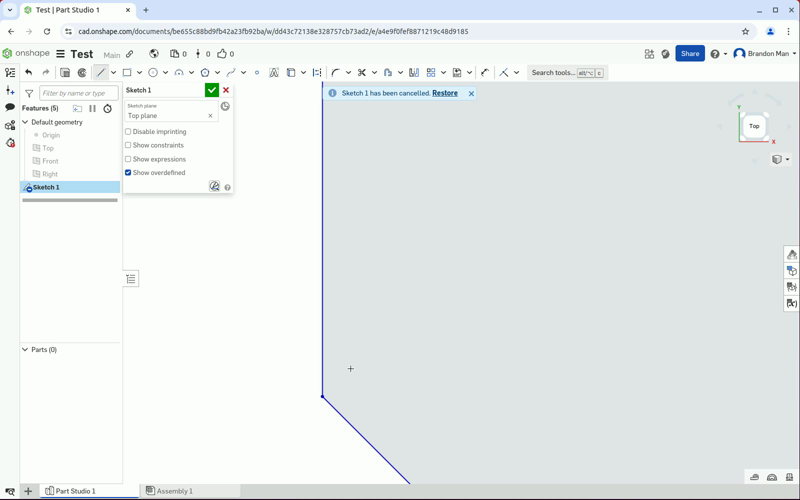
click(350, 368)
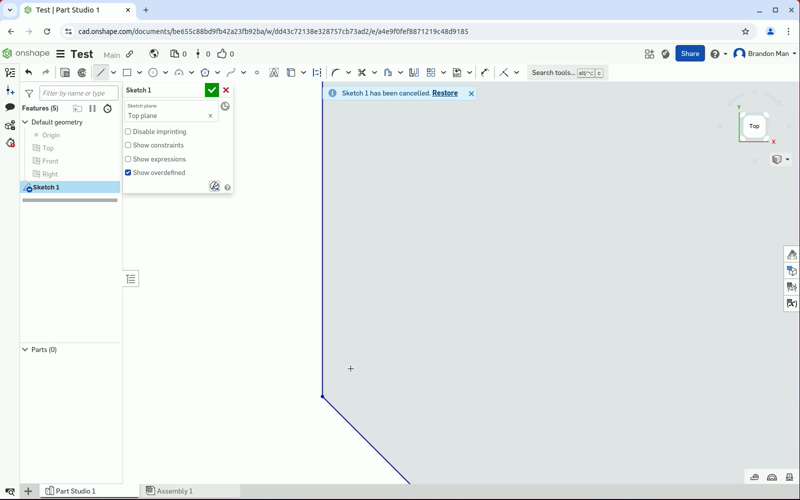
scroll(-6)
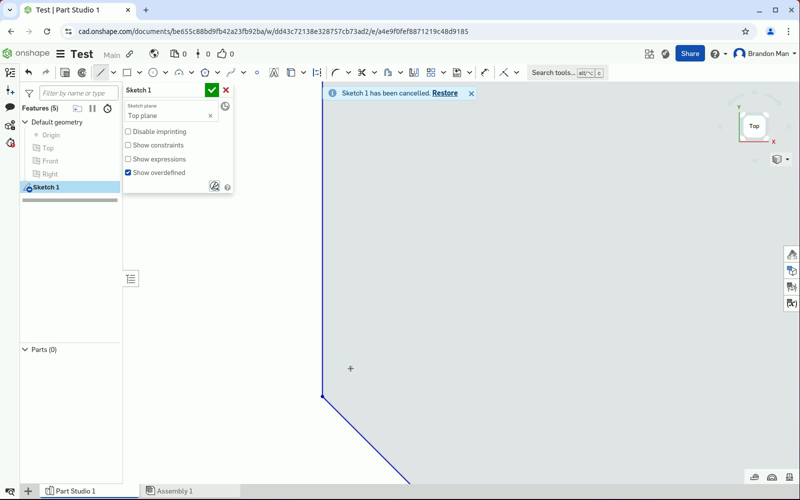
scroll(-6)
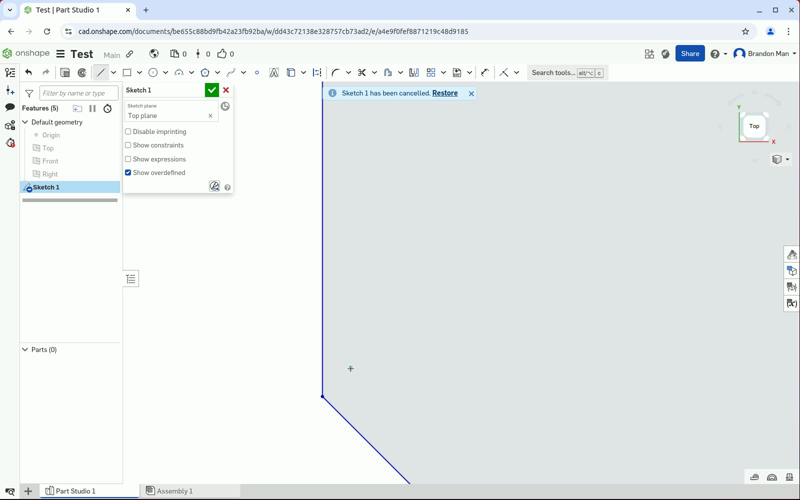
scroll(-6)
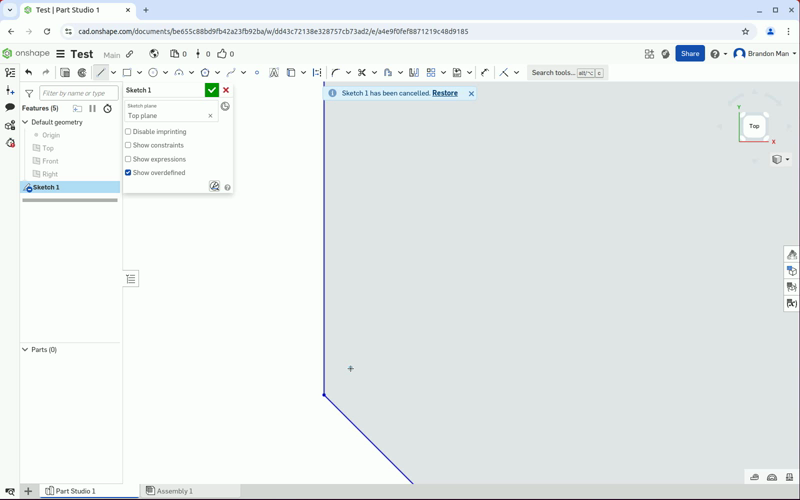
scroll(-6)
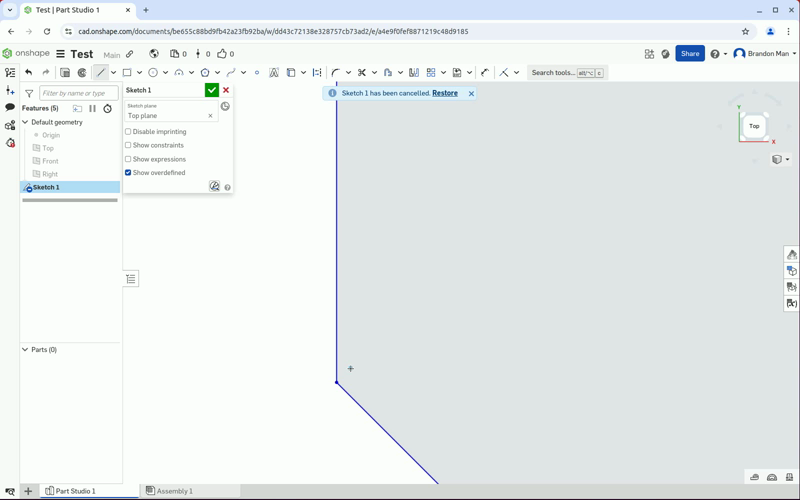
scroll(-6)
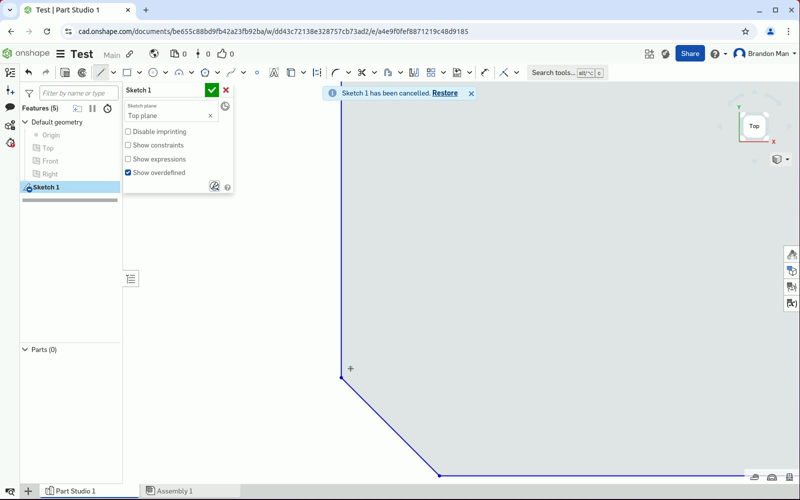
scroll(-6)
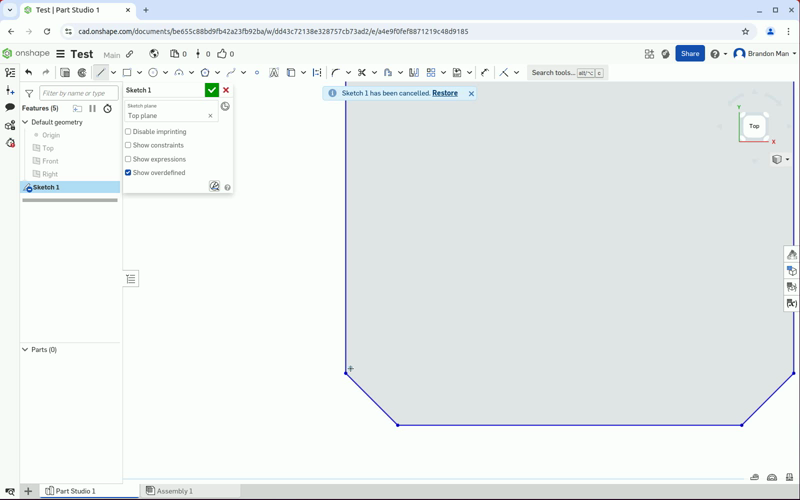
scroll(-6)
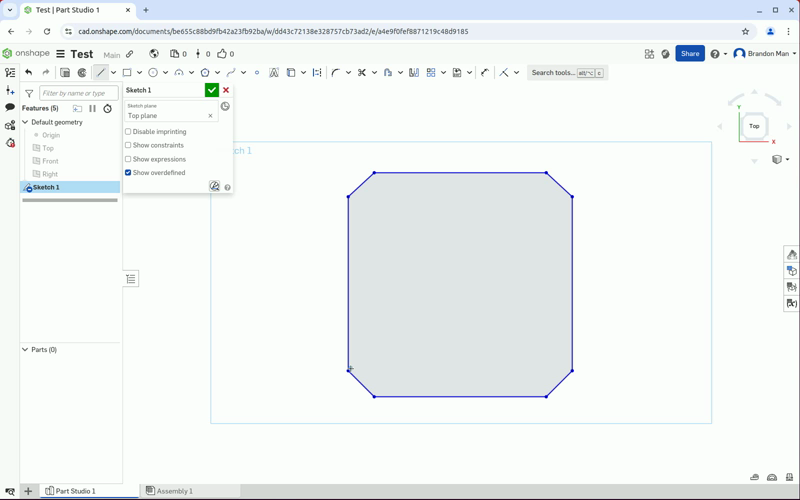
key_up(shift)
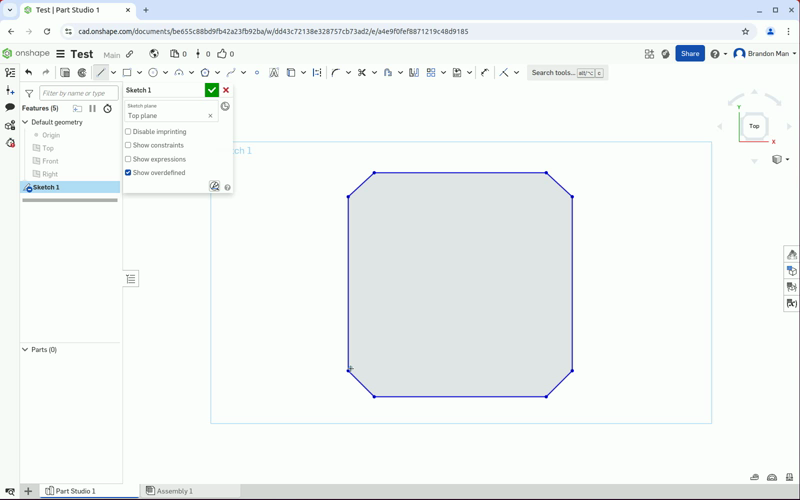
key_down(shift)
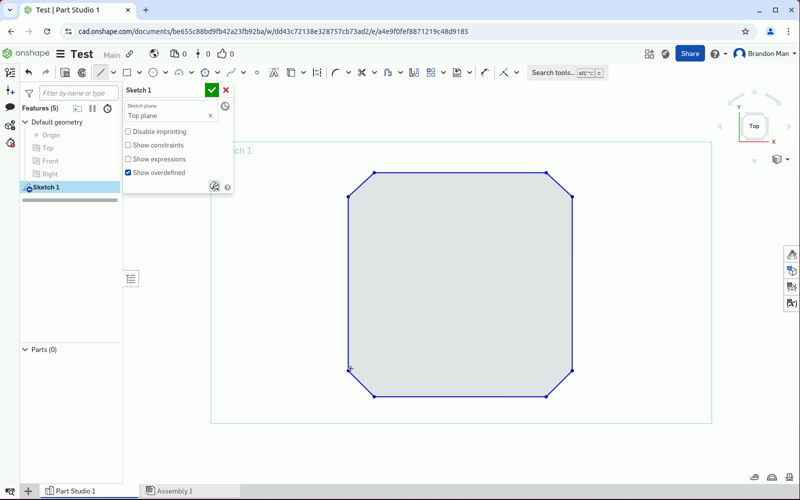
mouse_move(380, 368)
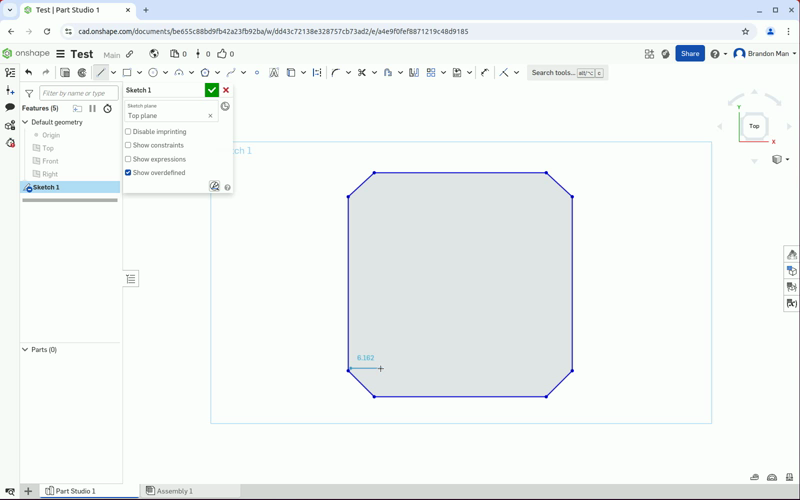
mouse_move(374, 394)
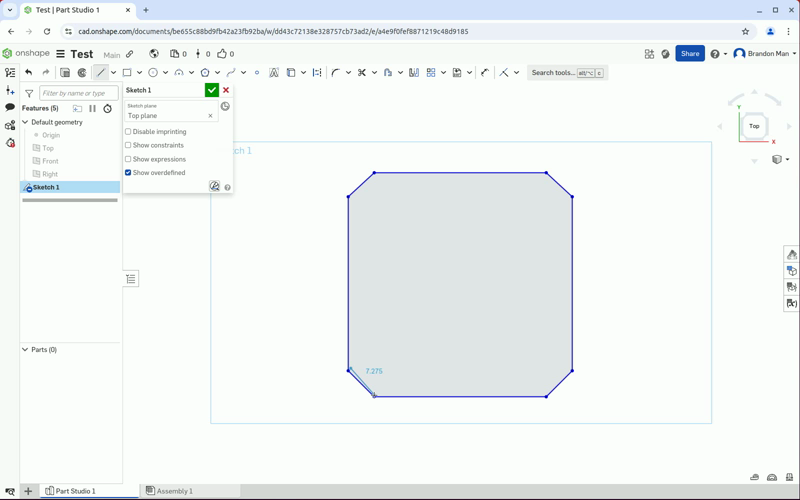
scroll(6)
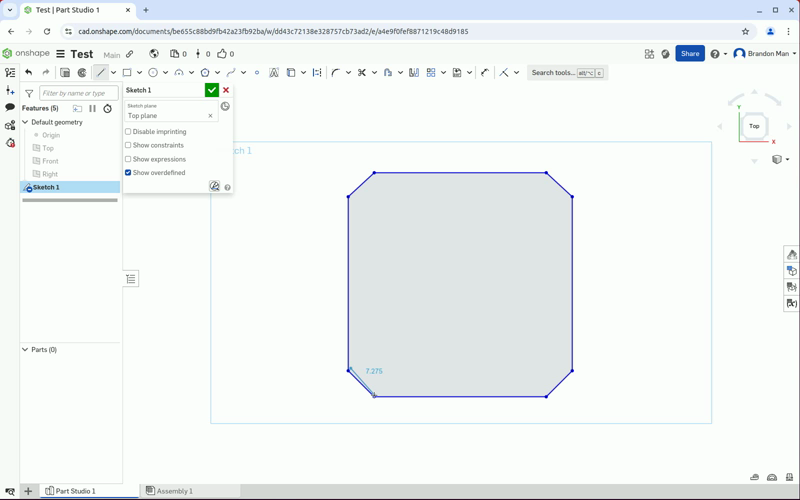
scroll(6)
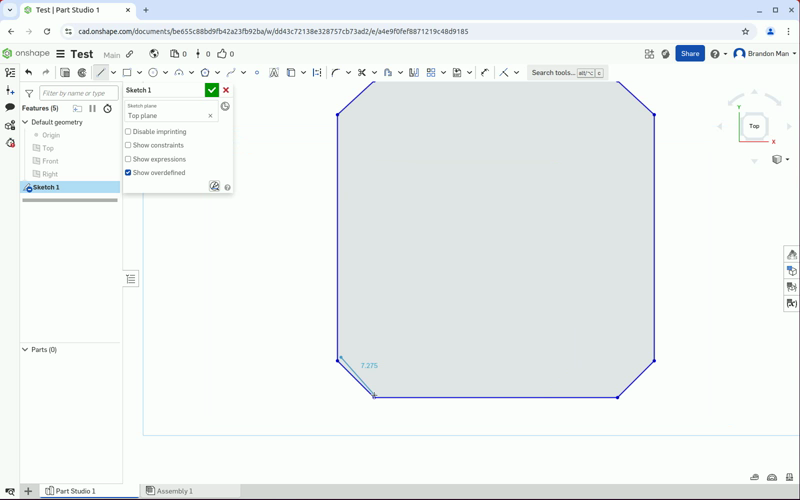
scroll(6)
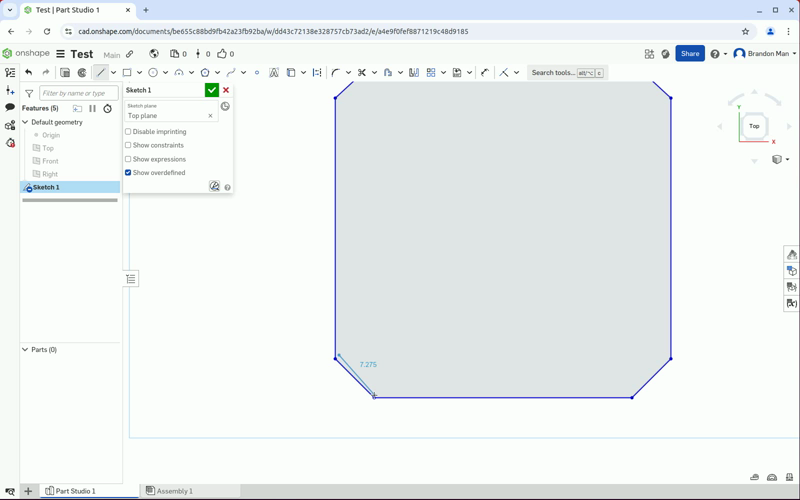
scroll(6)
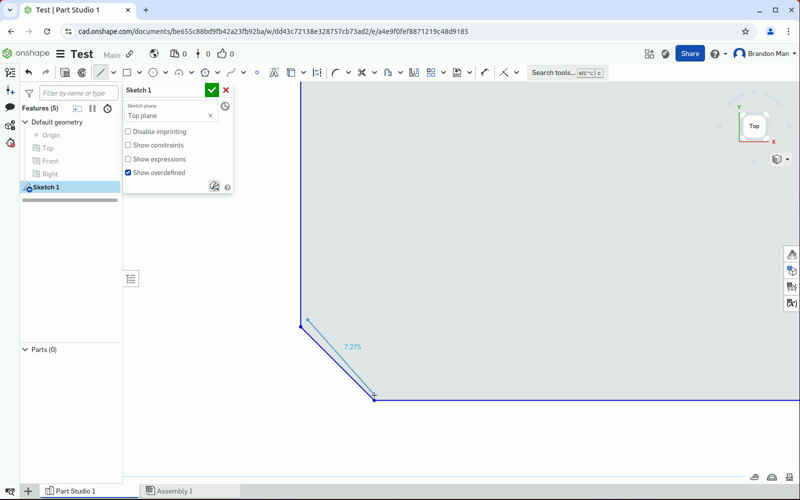
scroll(6)
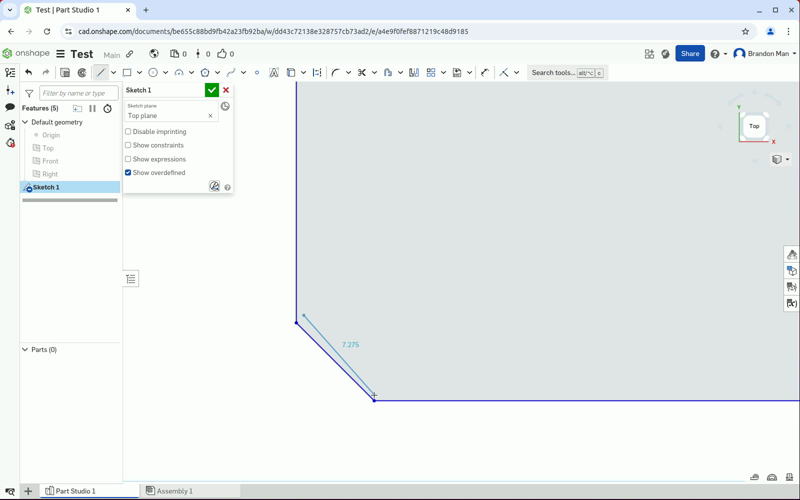
scroll(6)
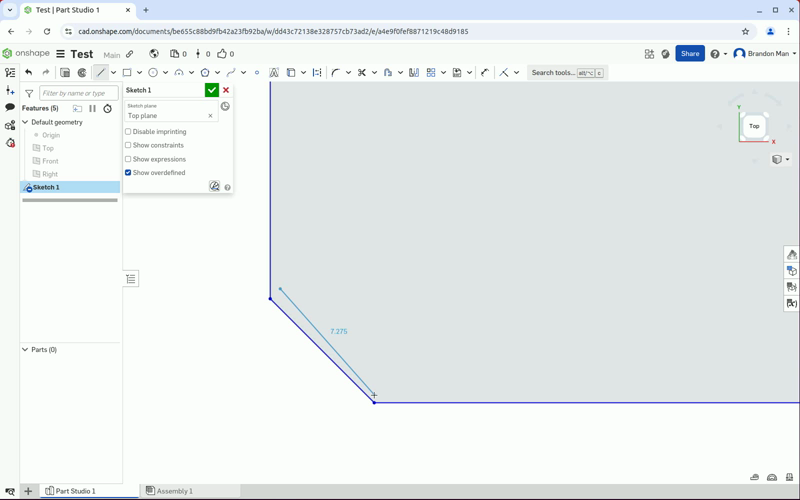
scroll(6)
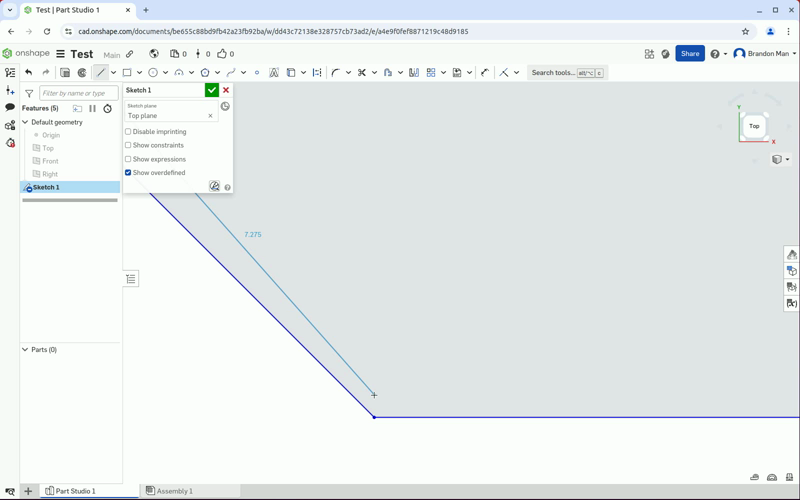
click(374, 394)
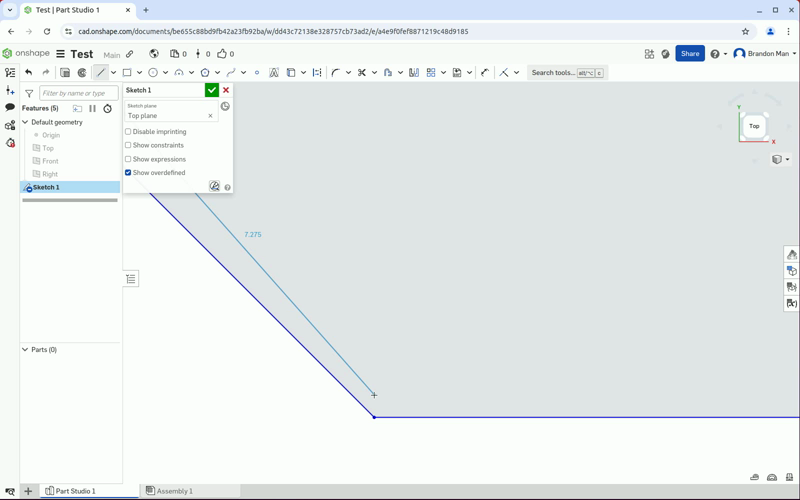
scroll(-6)
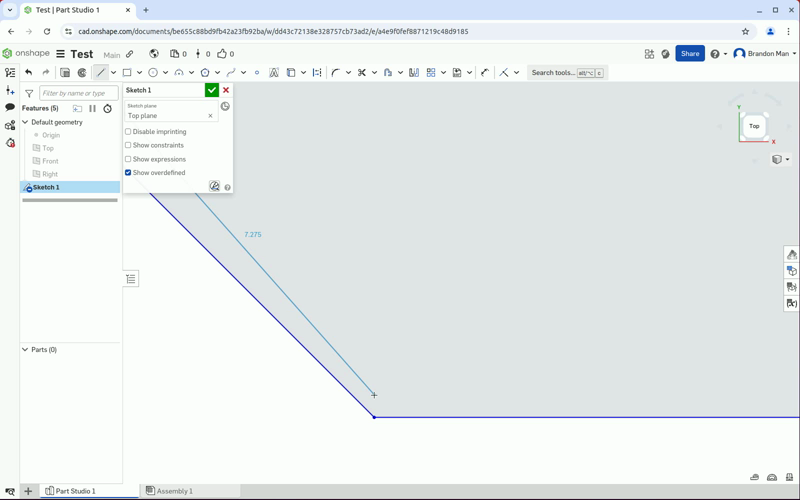
scroll(-6)
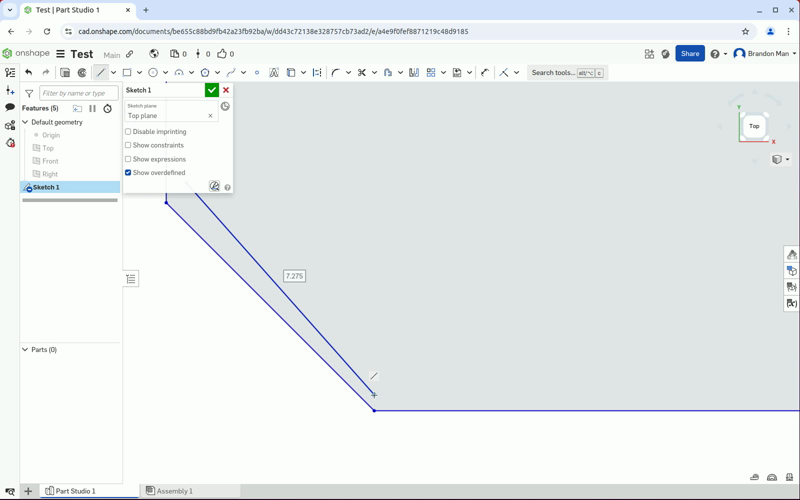
scroll(-6)
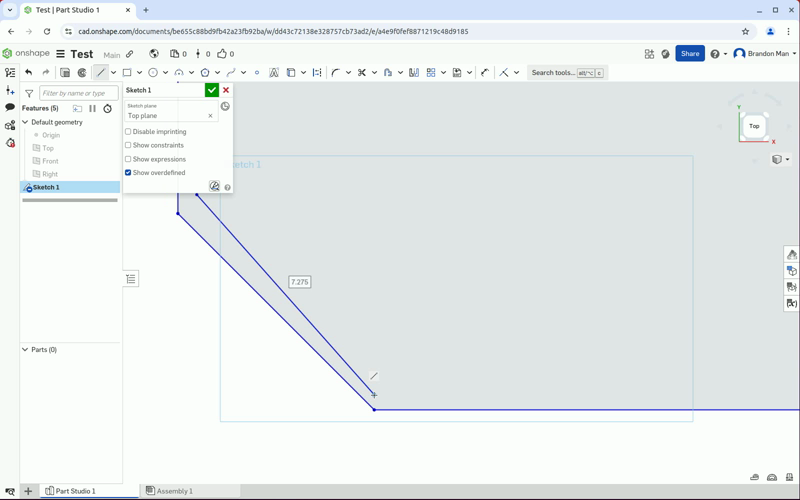
scroll(-6)
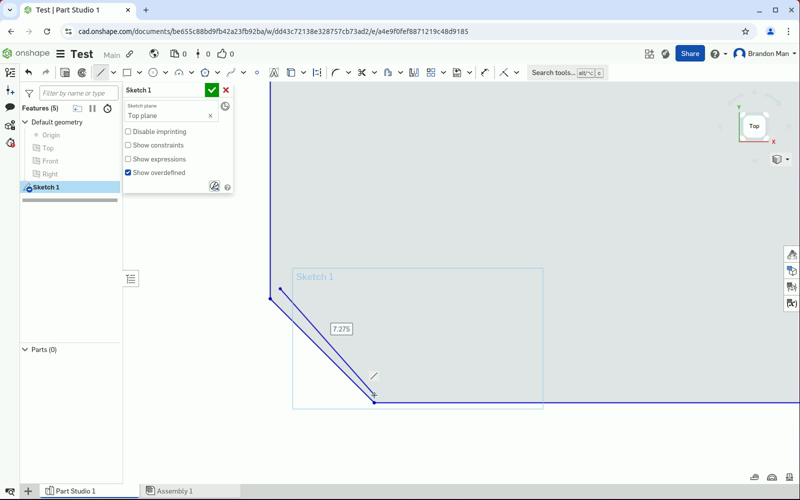
scroll(-6)
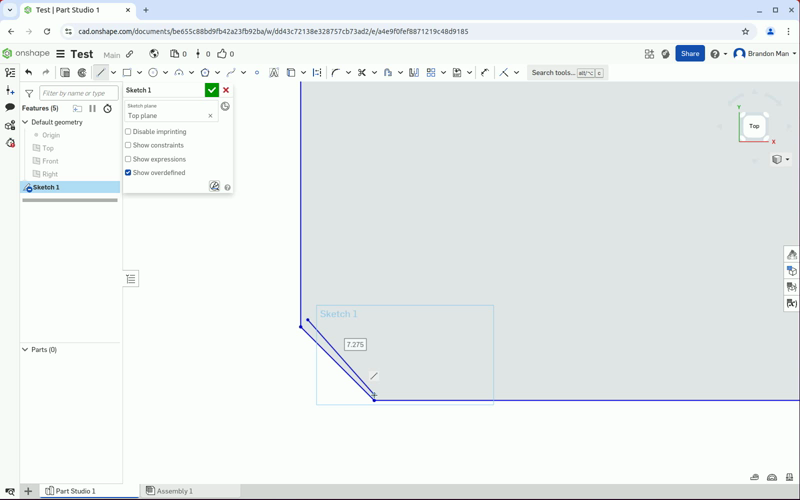
scroll(-6)
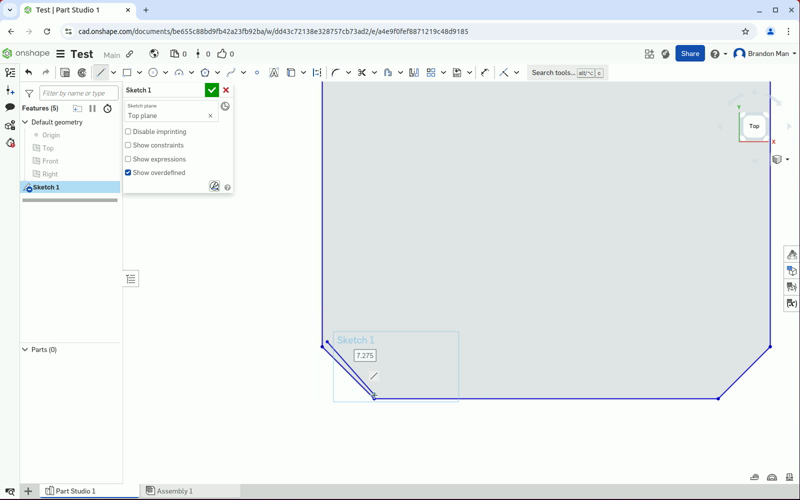
scroll(-6)
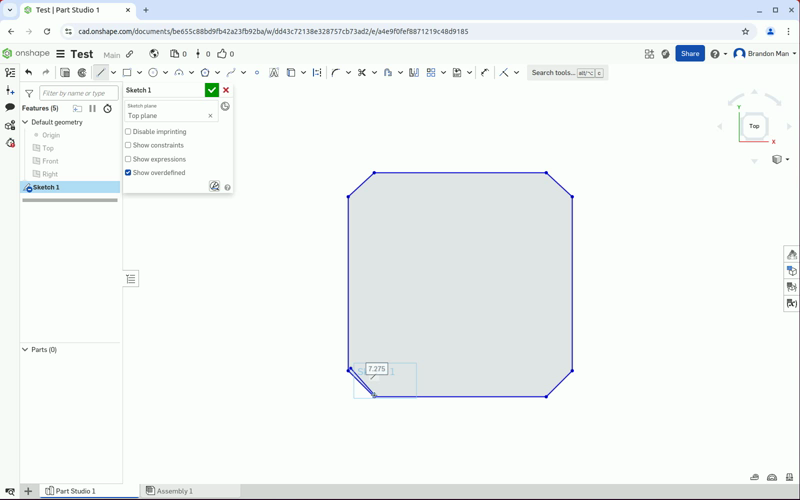
key_up(shift)
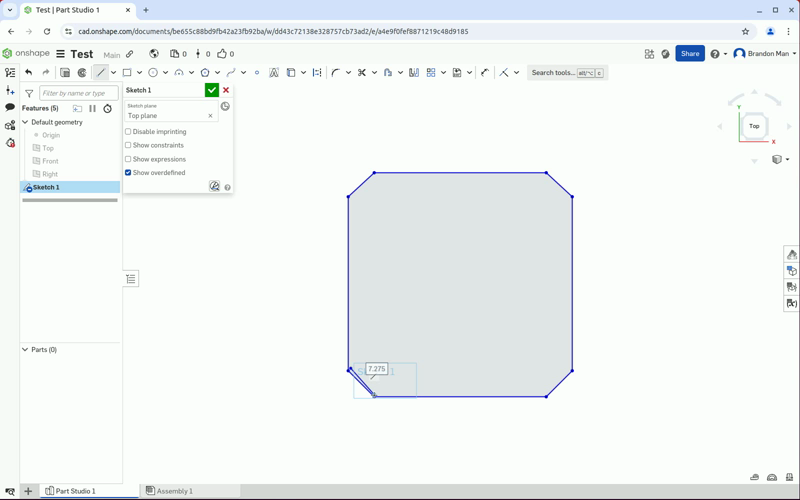
key_down(shift)
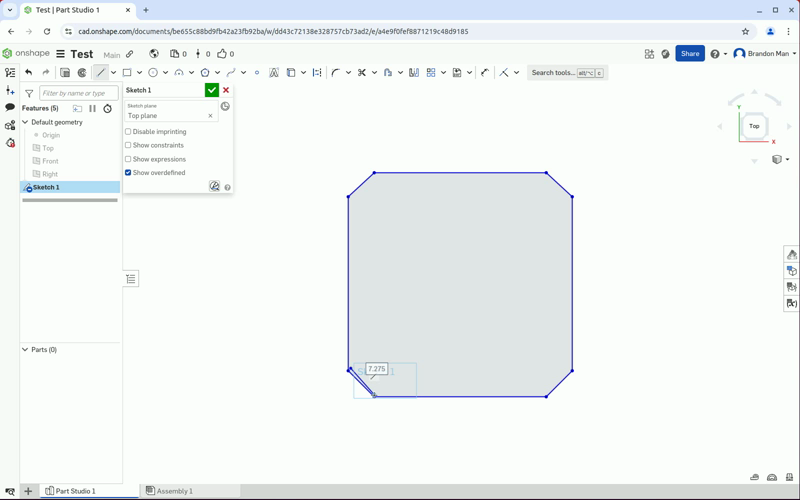
mouse_move(546, 394)
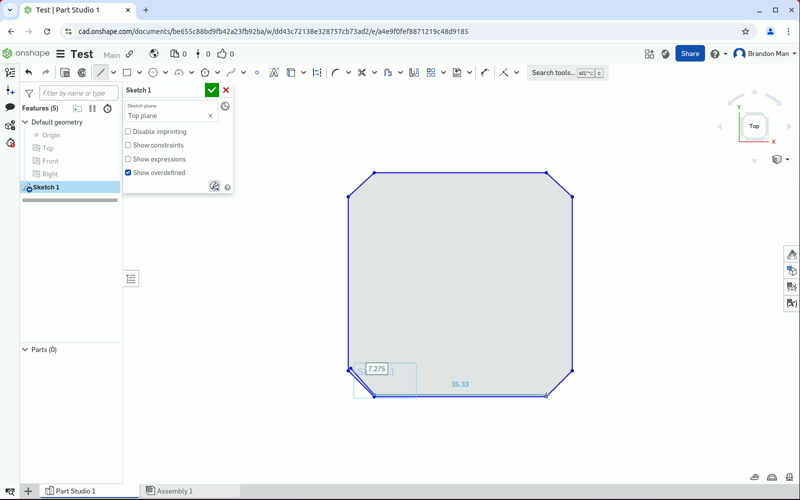
scroll(6)
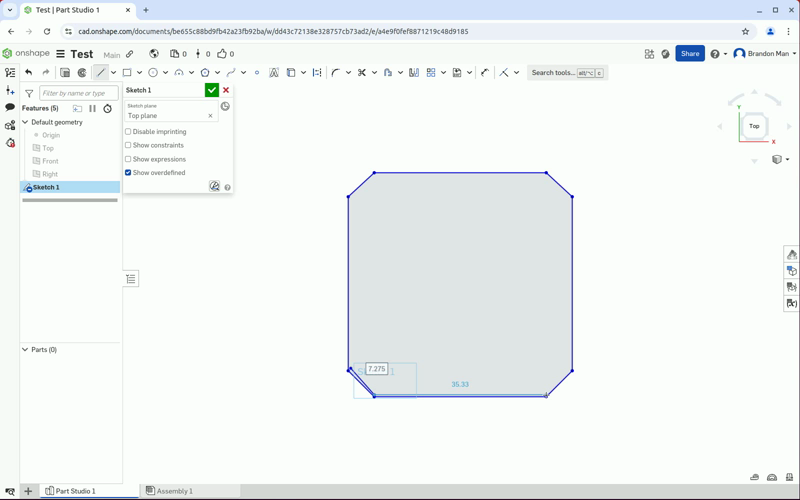
scroll(6)
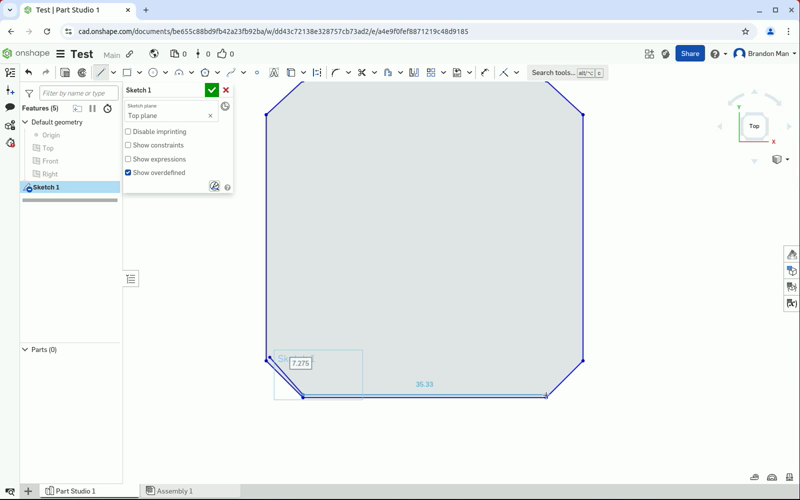
scroll(6)
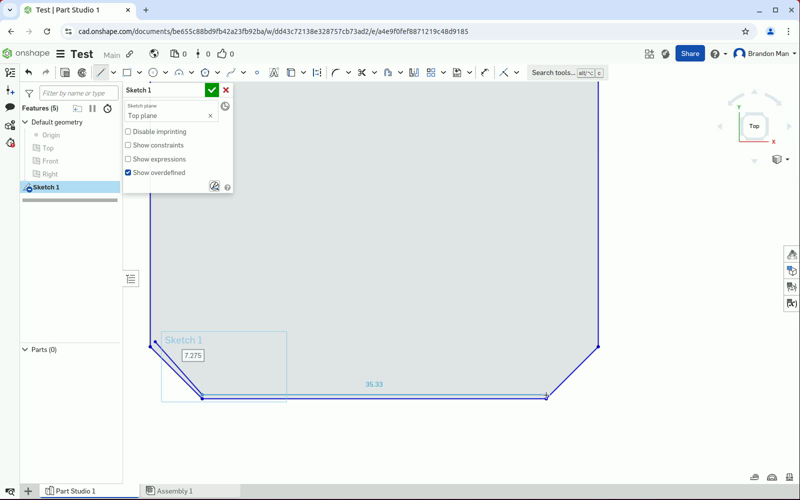
scroll(6)
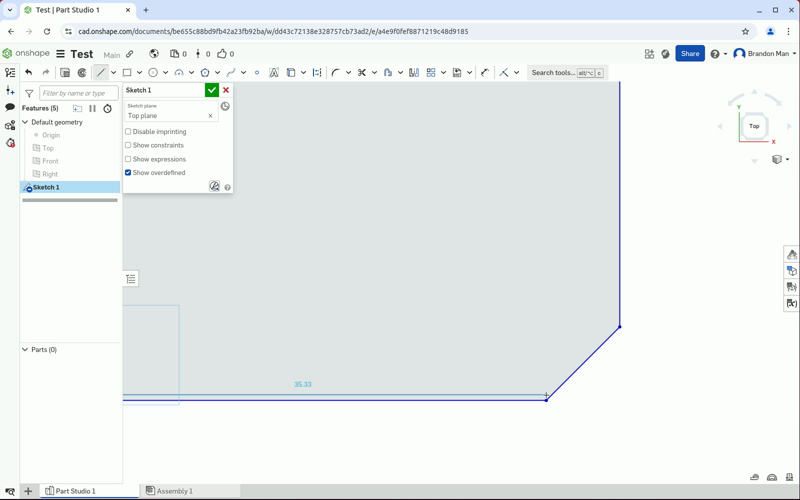
scroll(6)
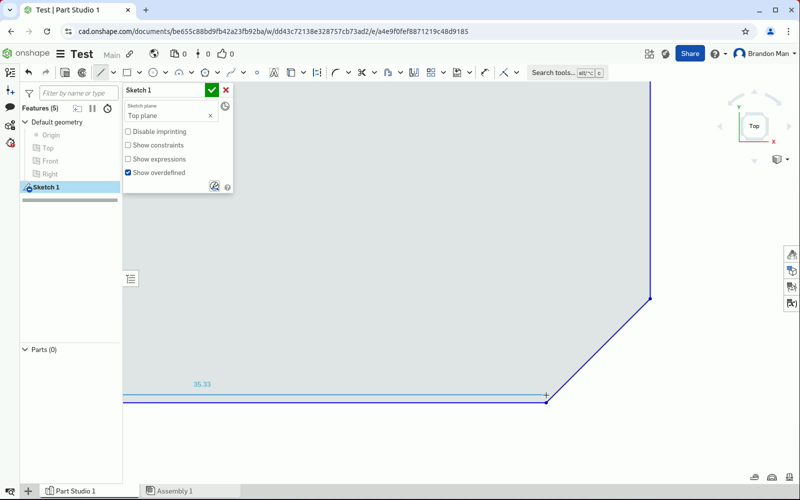
scroll(6)
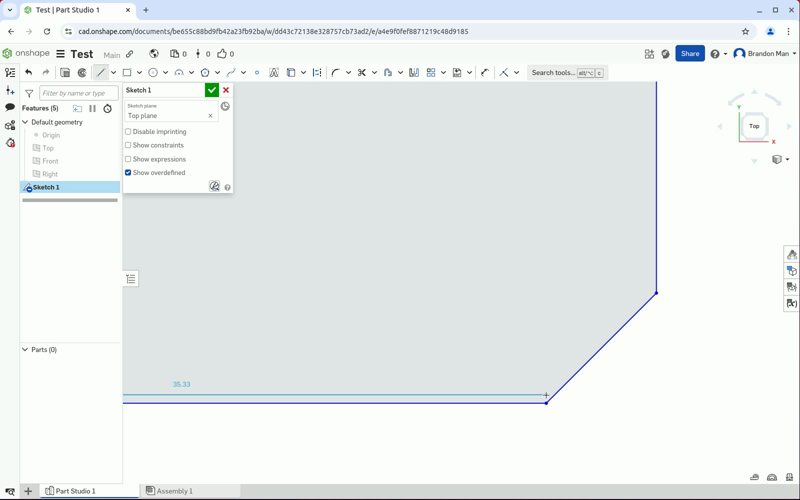
scroll(6)
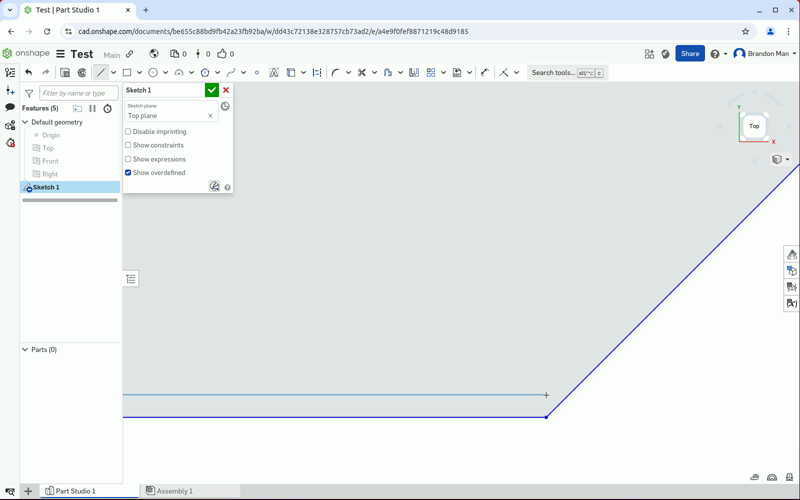
click(546, 394)
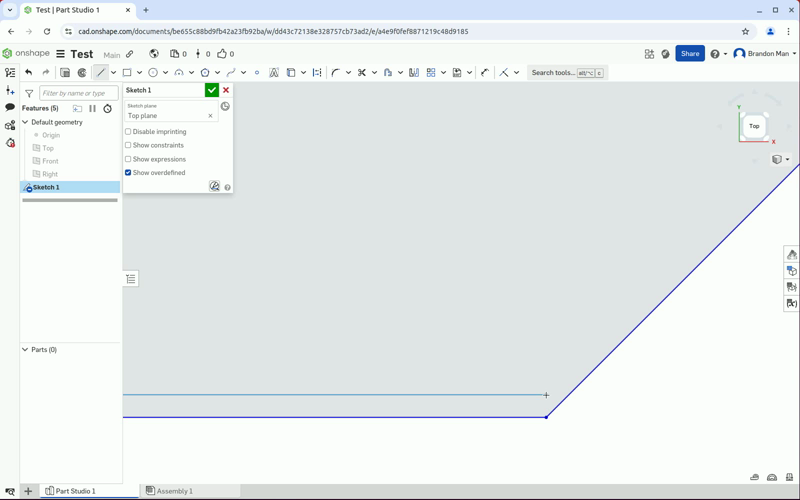
scroll(-6)
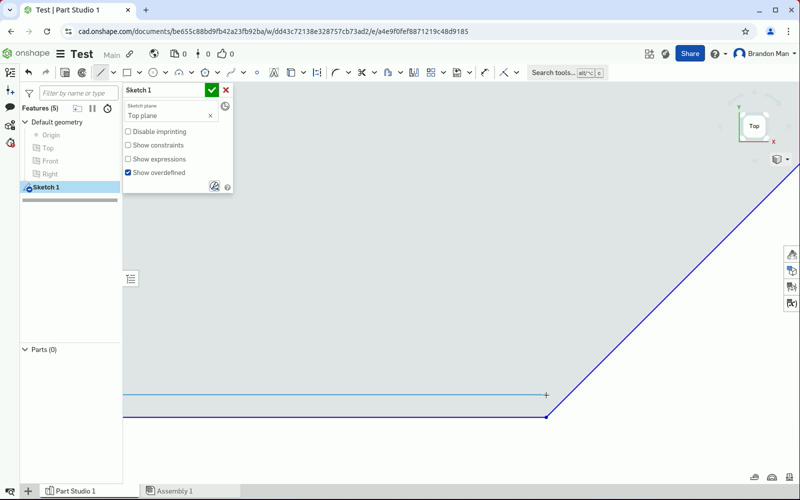
scroll(-6)
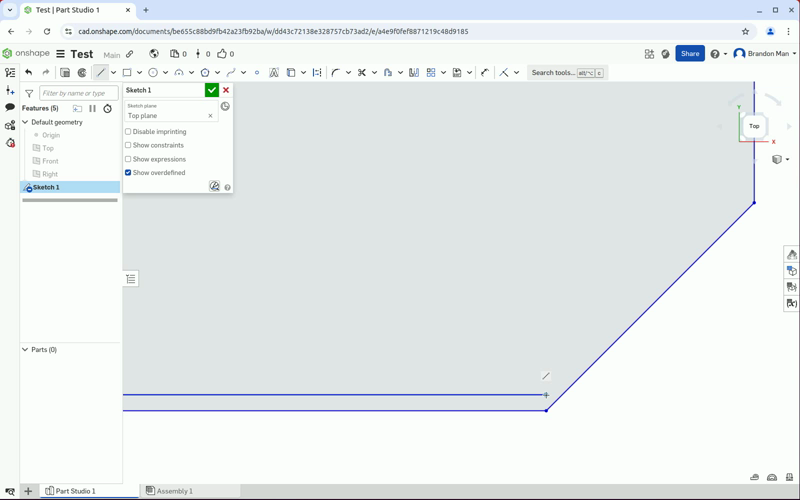
scroll(-6)
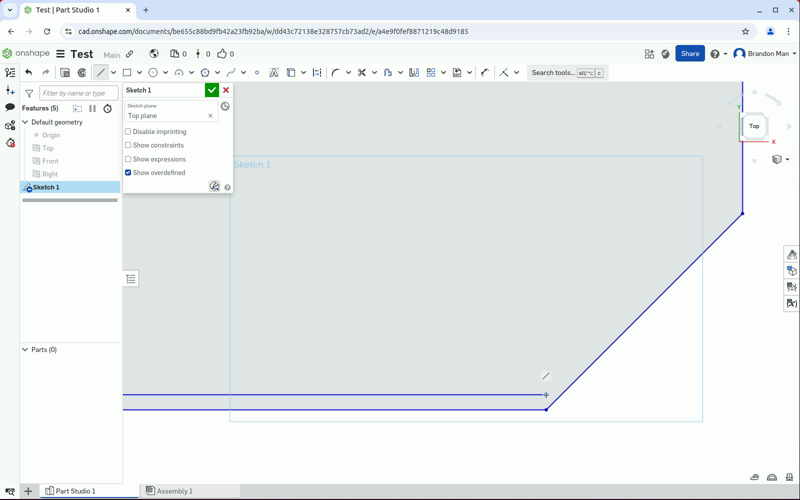
scroll(-6)
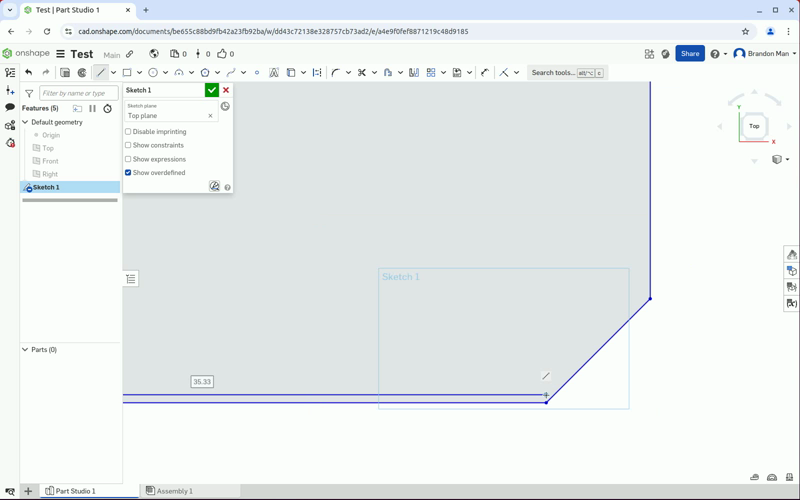
scroll(-6)
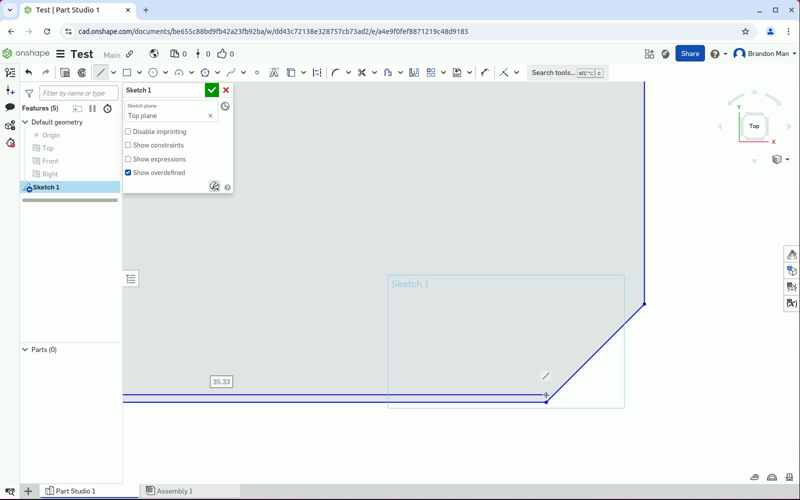
scroll(-6)
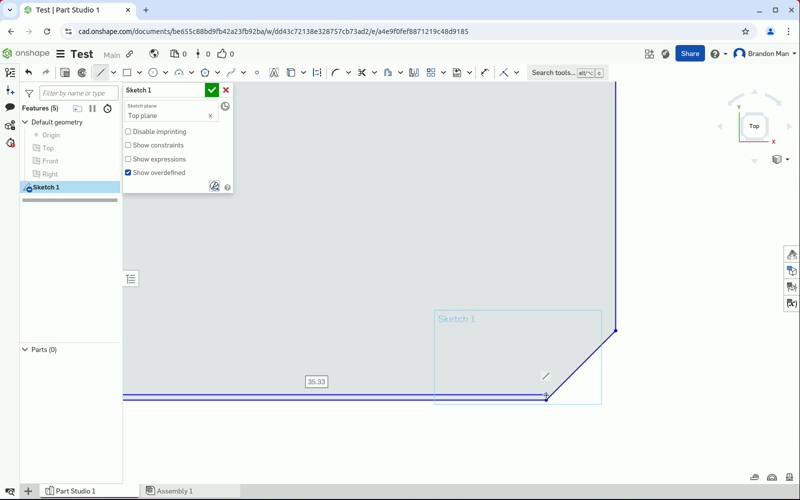
scroll(-6)
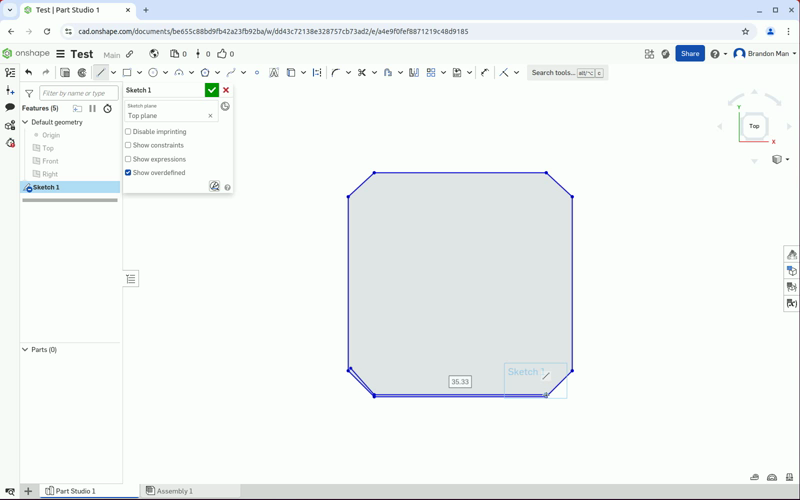
key_up(shift)
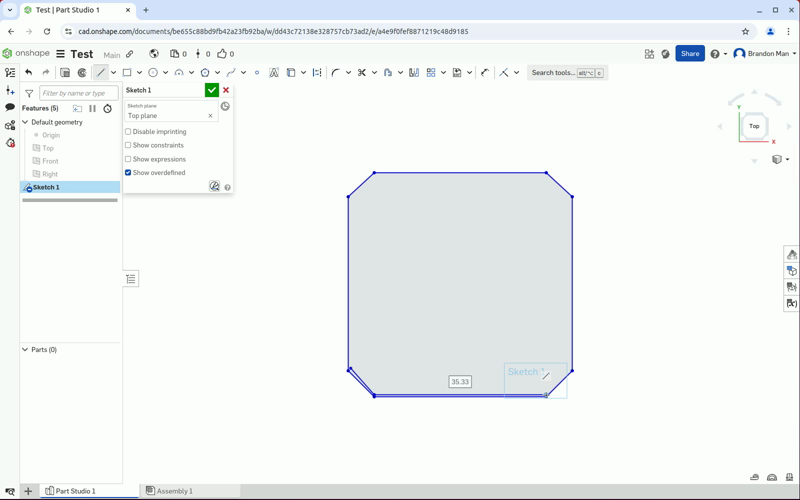
key_down(shift)
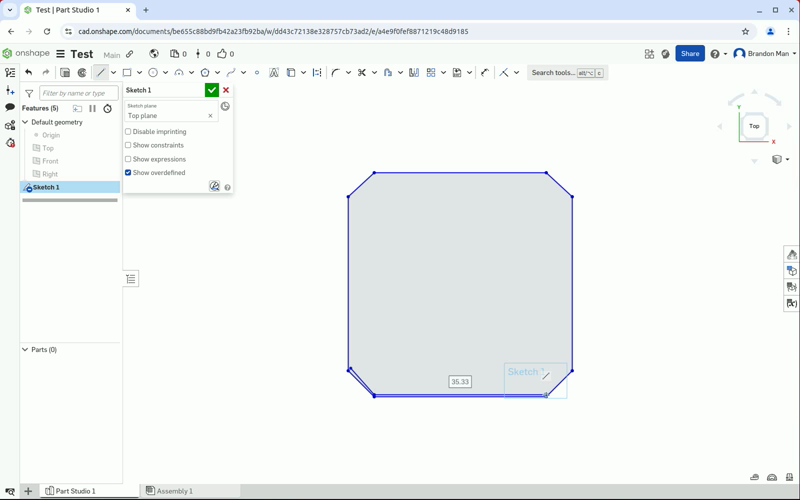
mouse_move(576, 394)
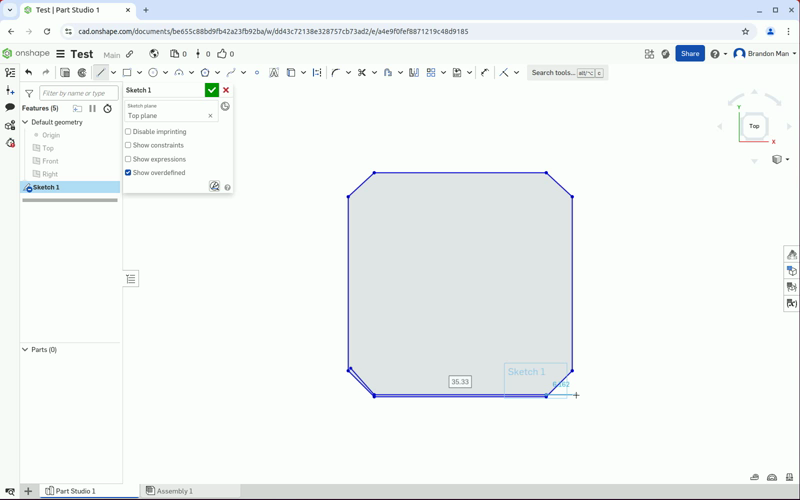
mouse_move(569, 368)
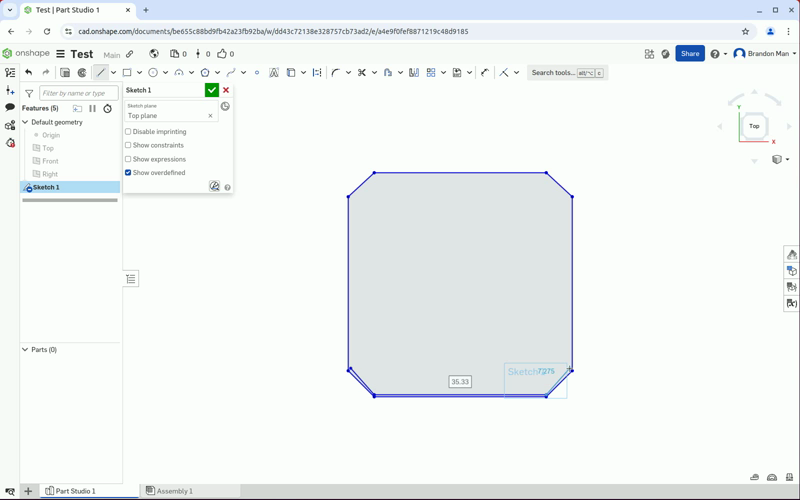
scroll(6)
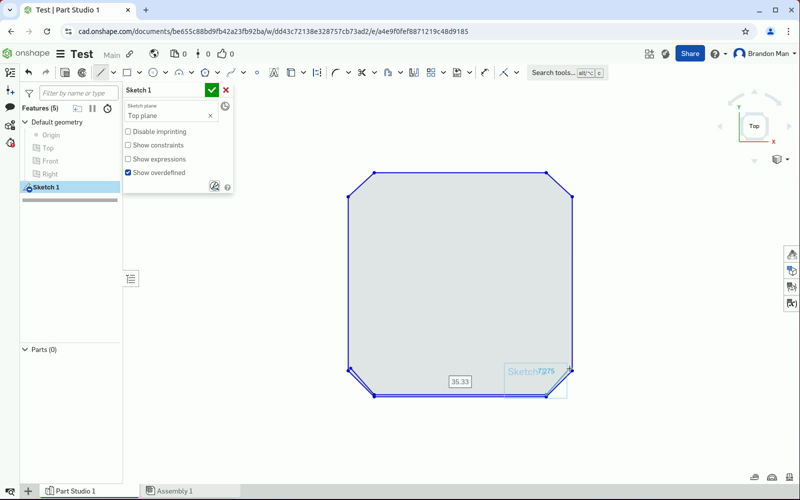
scroll(6)
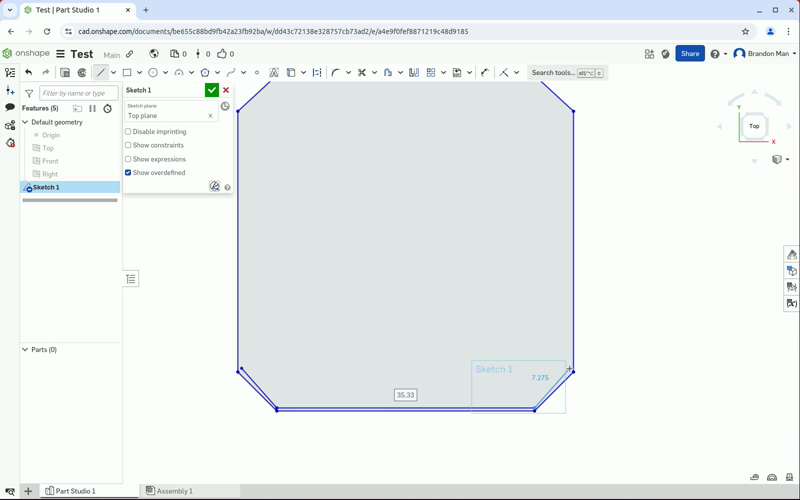
scroll(6)
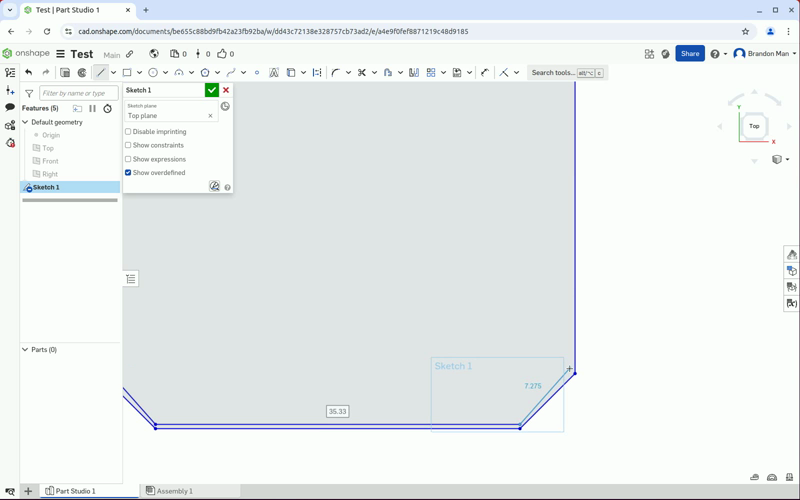
scroll(6)
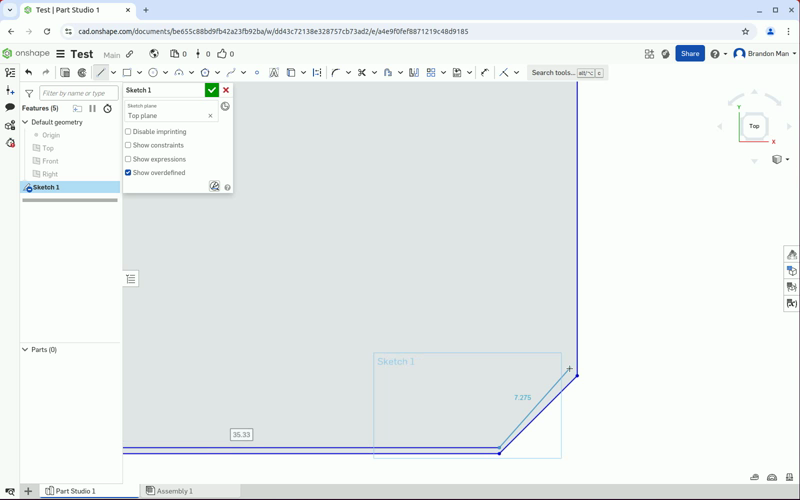
scroll(6)
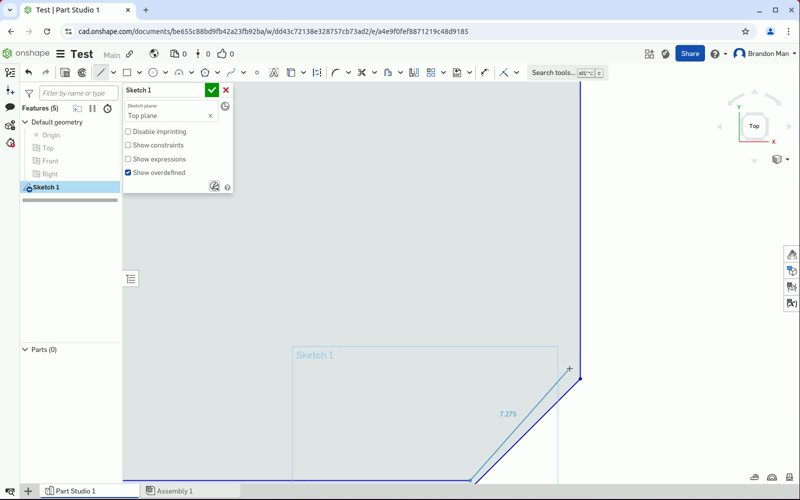
scroll(6)
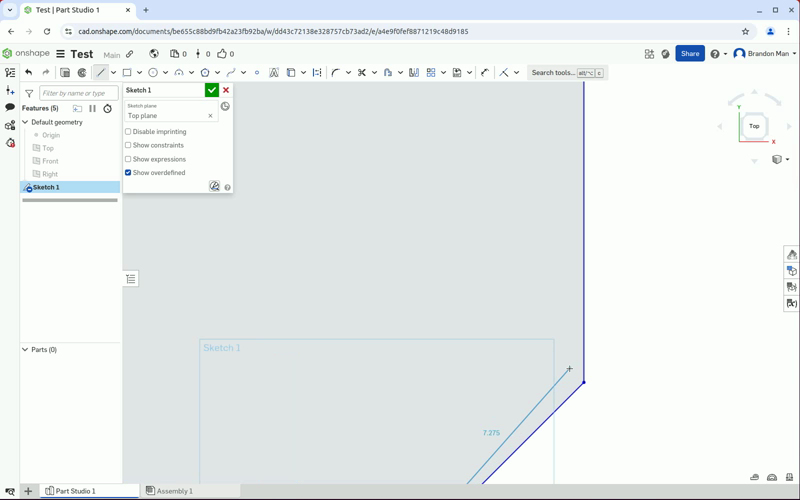
scroll(6)
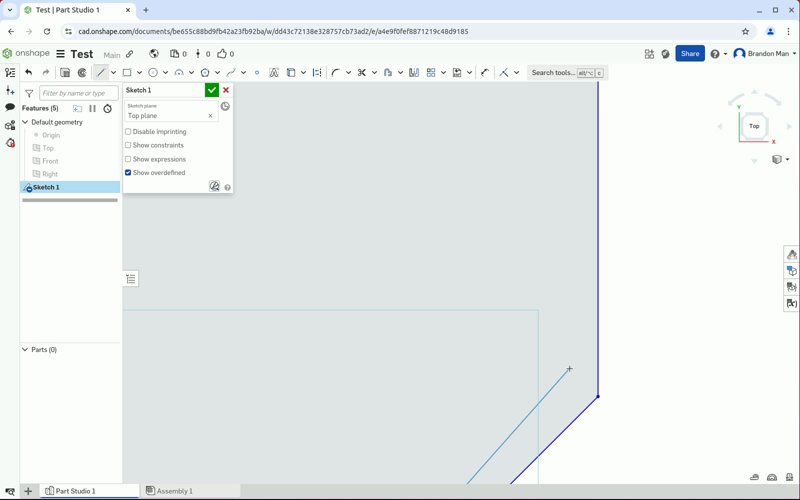
click(569, 368)
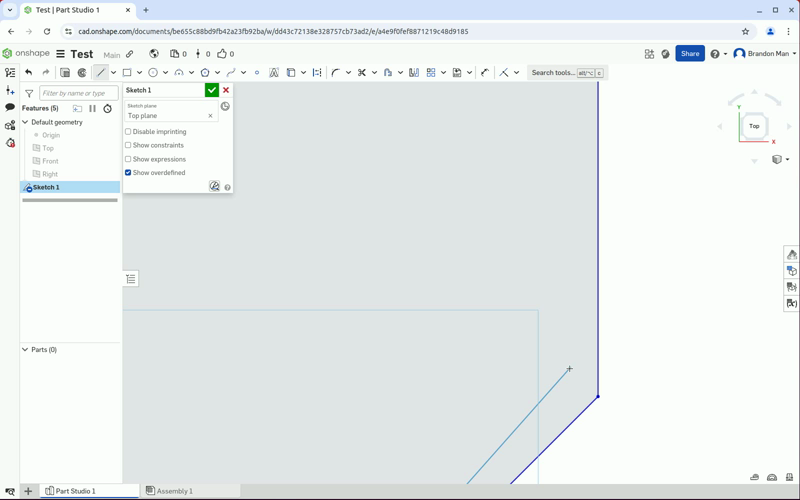
scroll(-6)
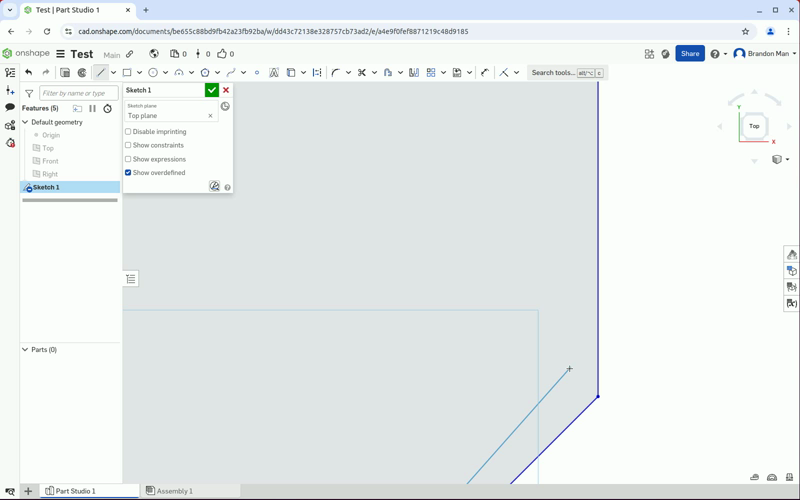
scroll(-6)
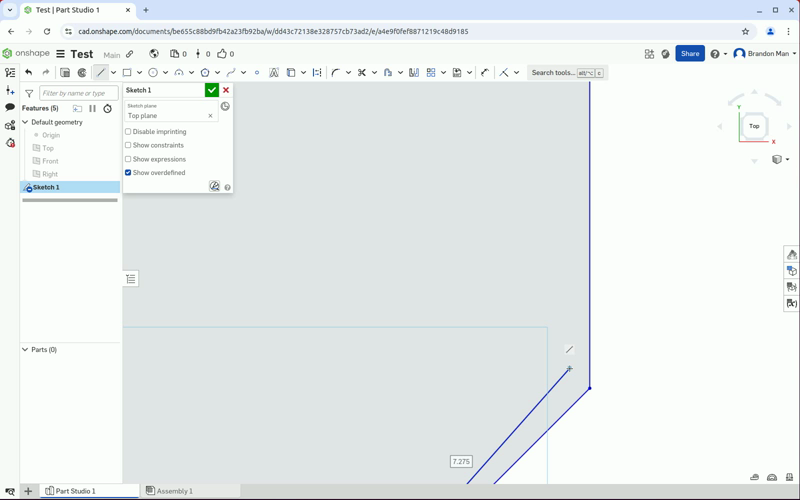
scroll(-6)
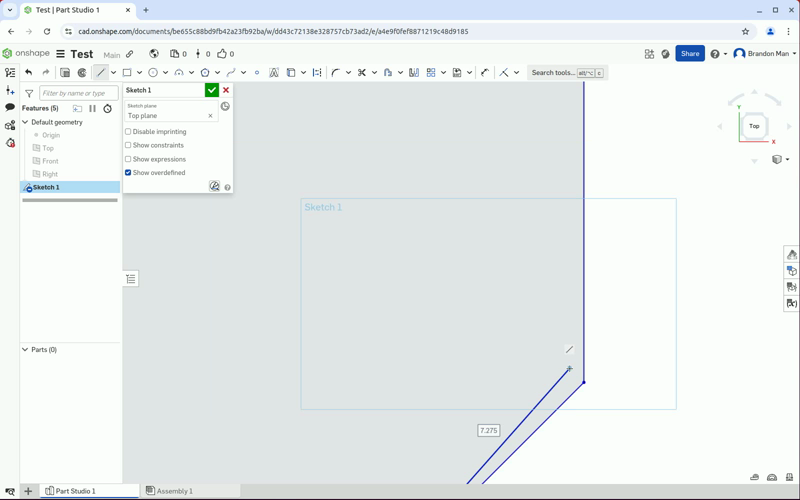
scroll(-6)
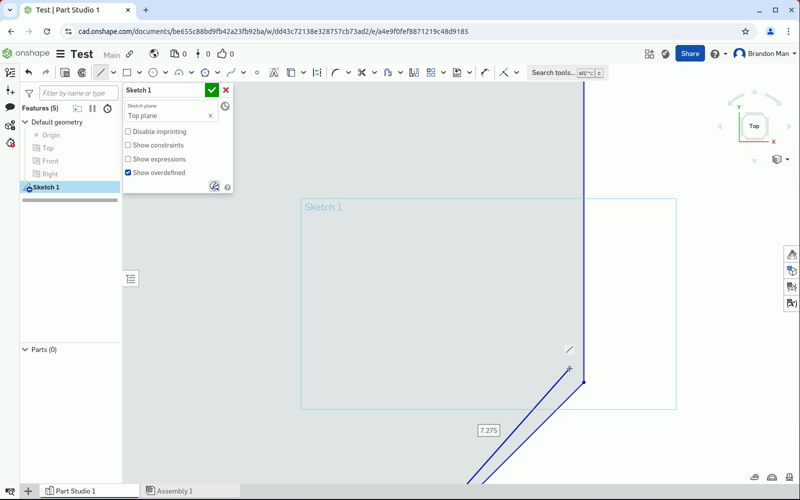
scroll(-6)
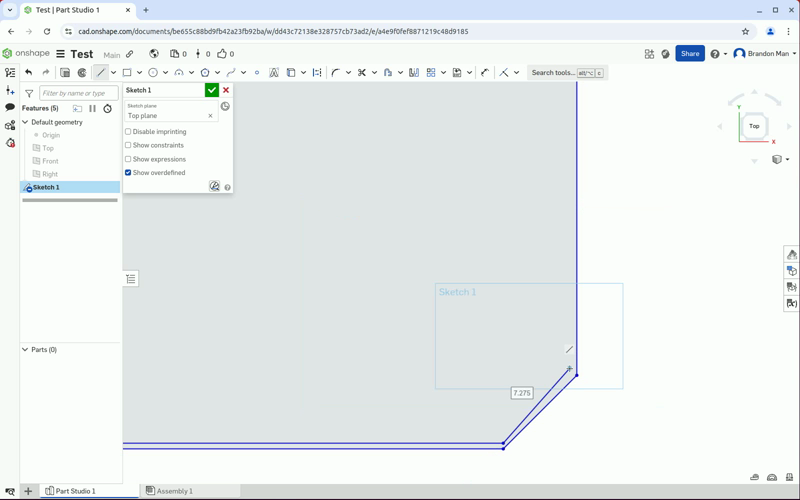
scroll(-6)
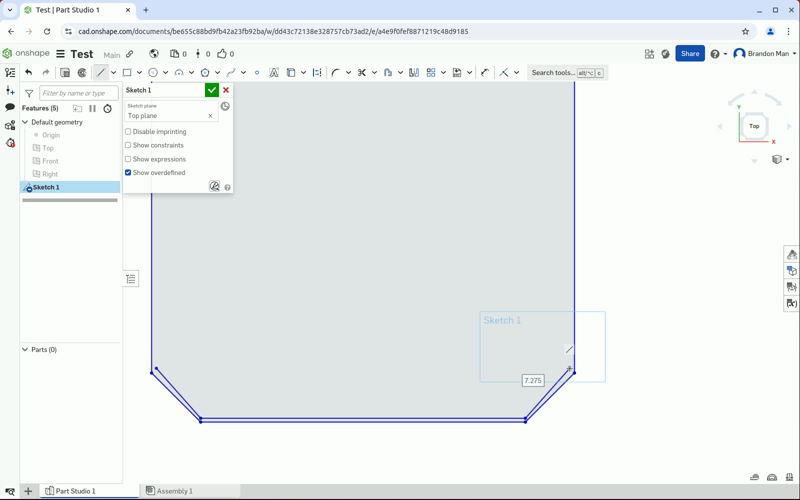
scroll(-6)
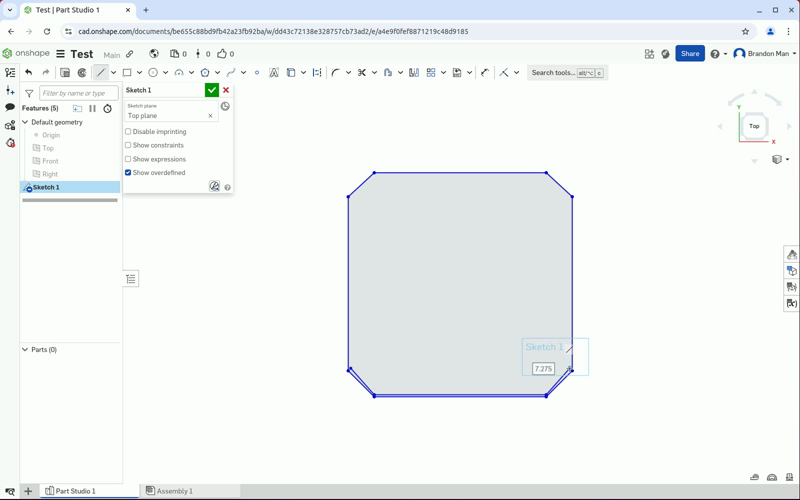
key_up(shift)
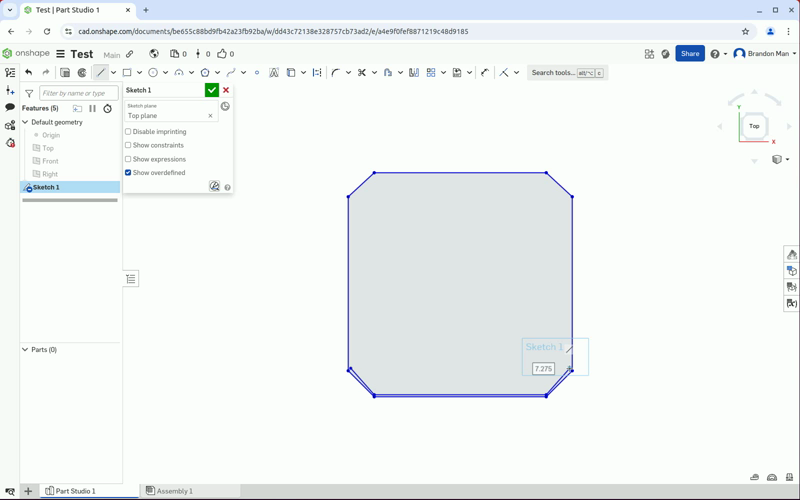
key_down(shift)
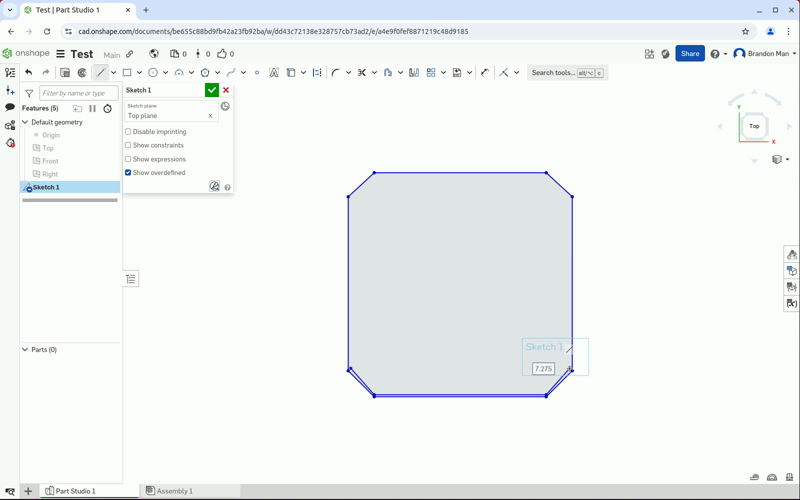
mouse_move(569, 198)
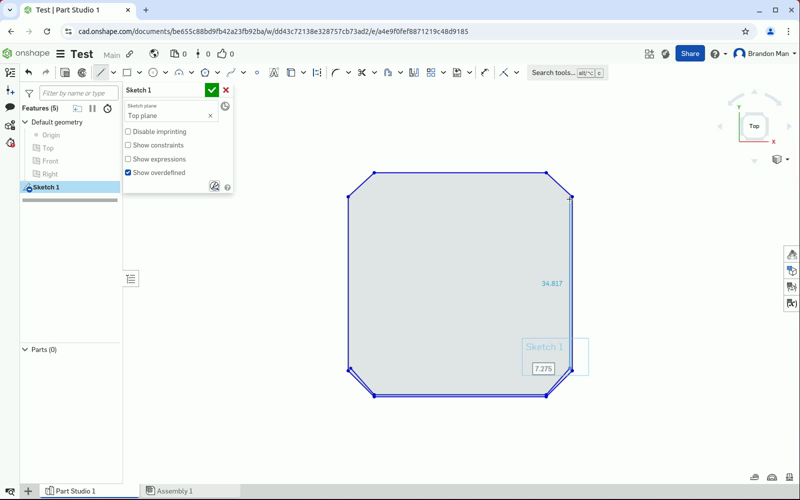
scroll(6)
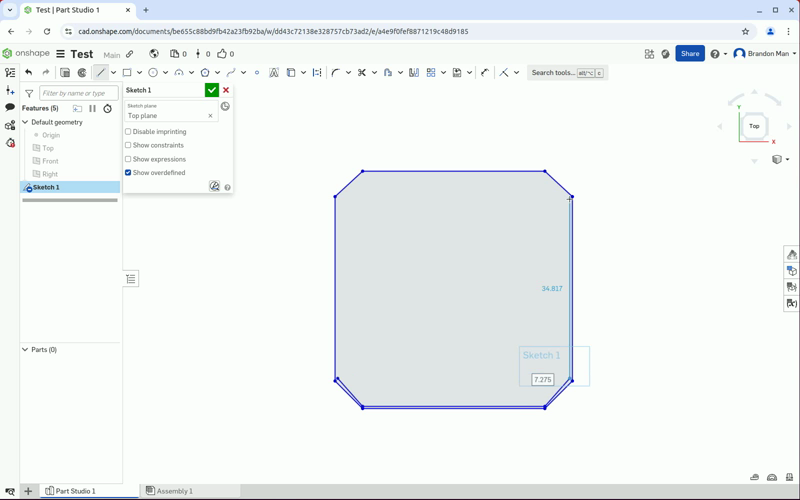
scroll(6)
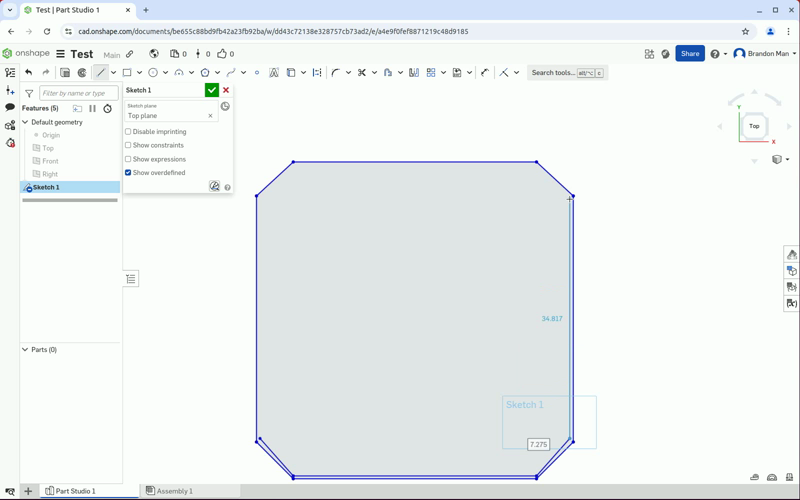
scroll(6)
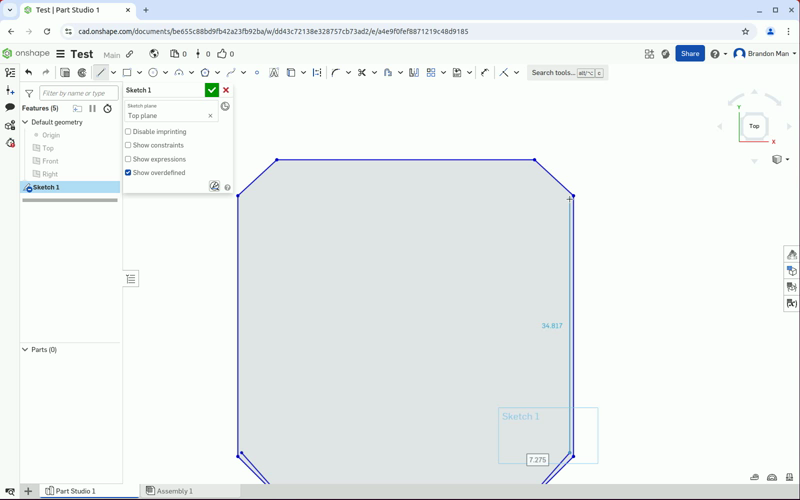
scroll(6)
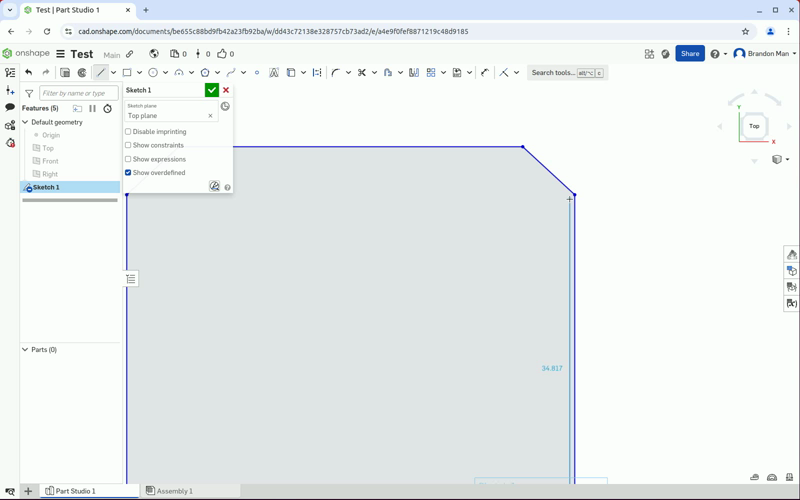
scroll(6)
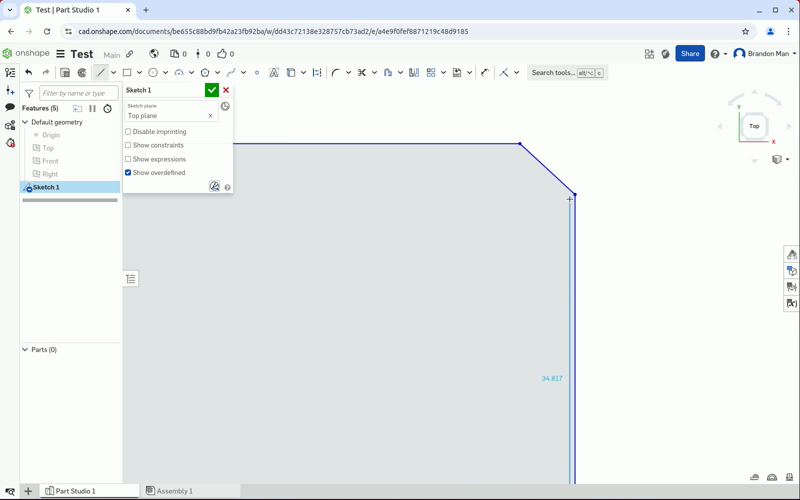
scroll(6)
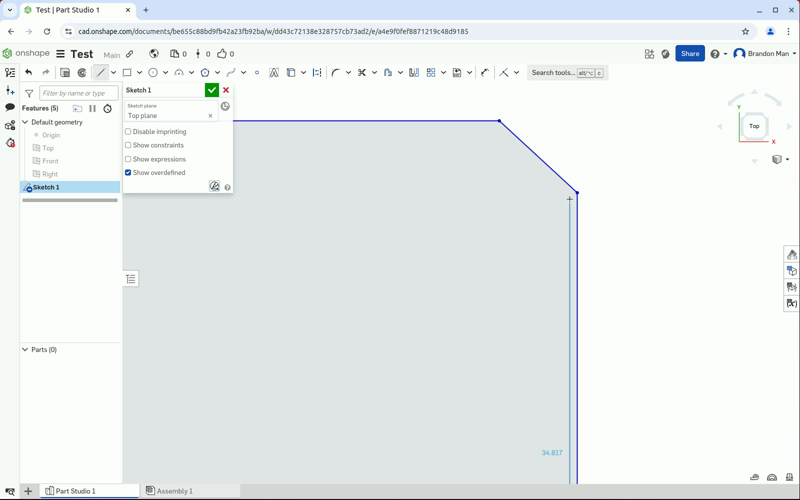
scroll(6)
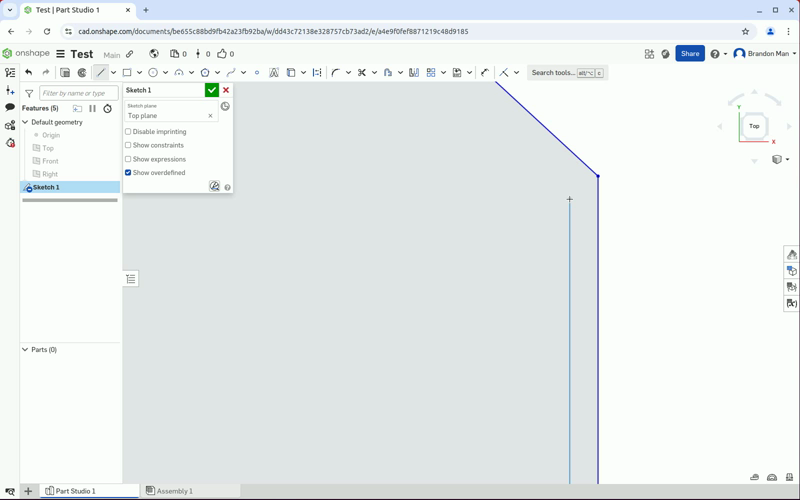
click(569, 198)
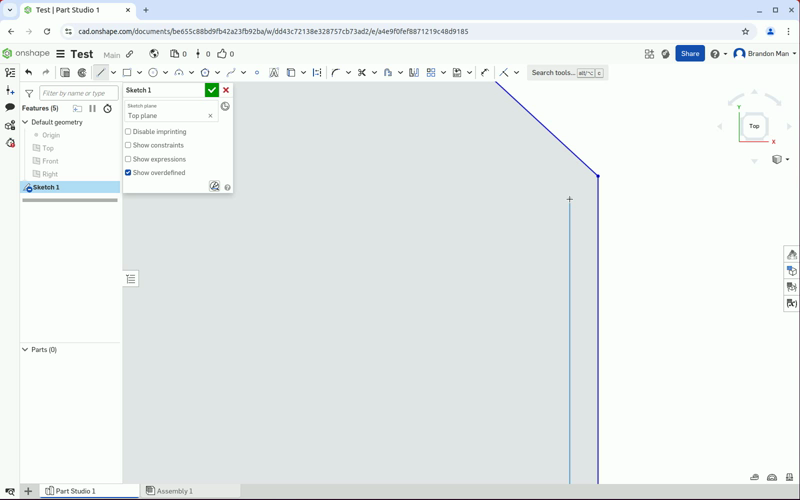
scroll(-6)
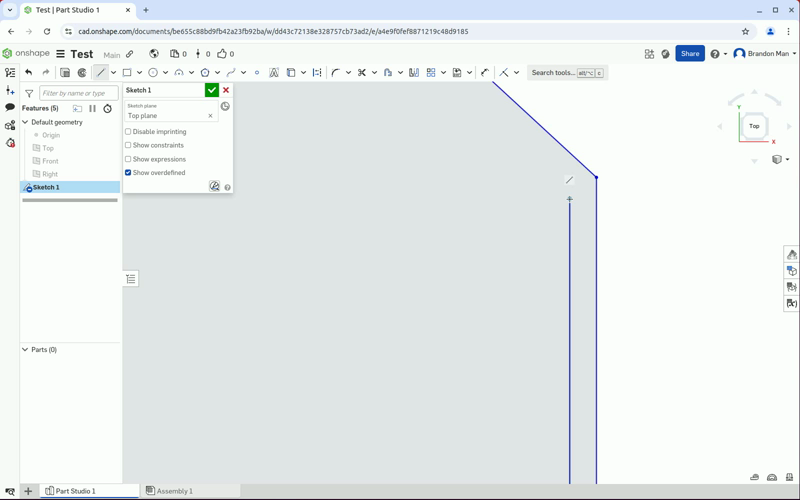
scroll(-6)
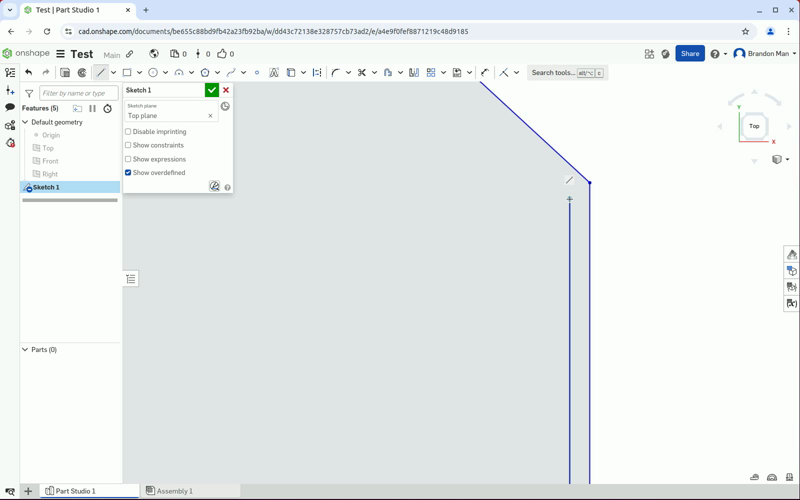
scroll(-6)
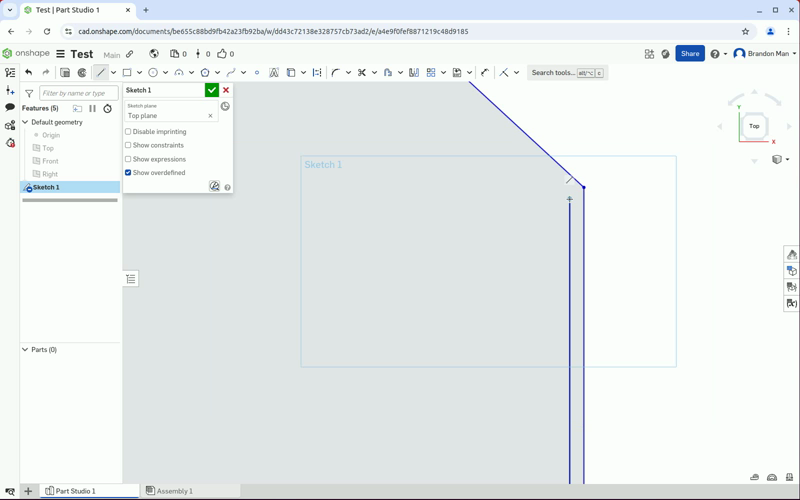
scroll(-6)
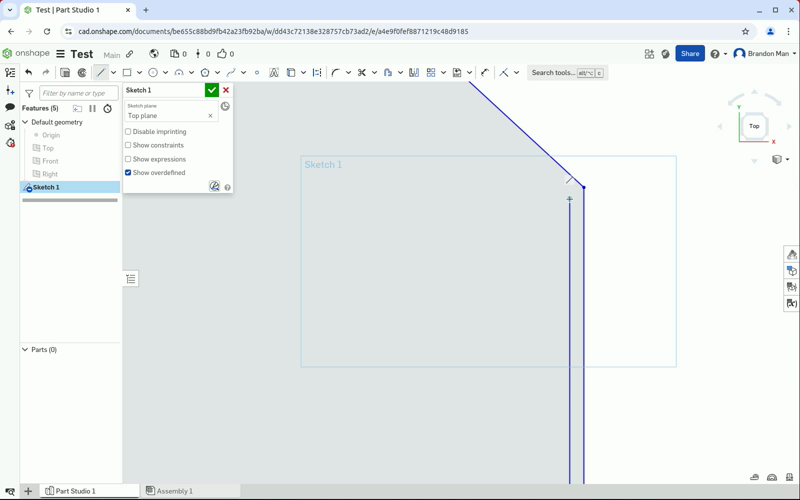
scroll(-6)
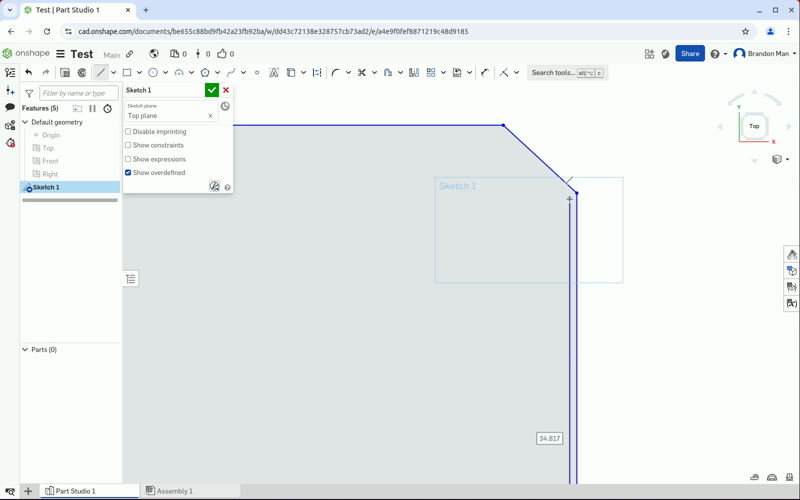
scroll(-6)
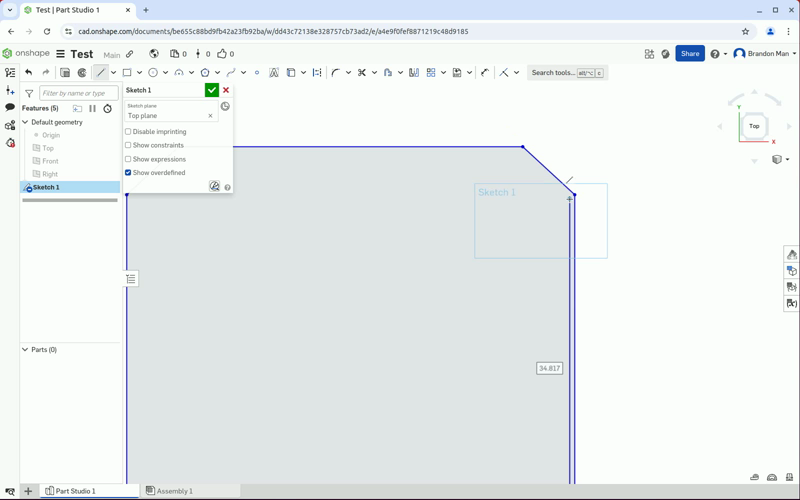
scroll(-6)
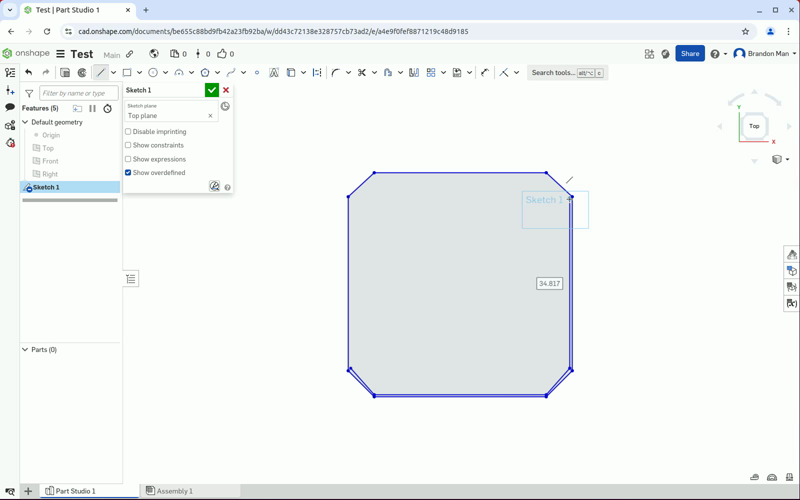
key_up(shift)
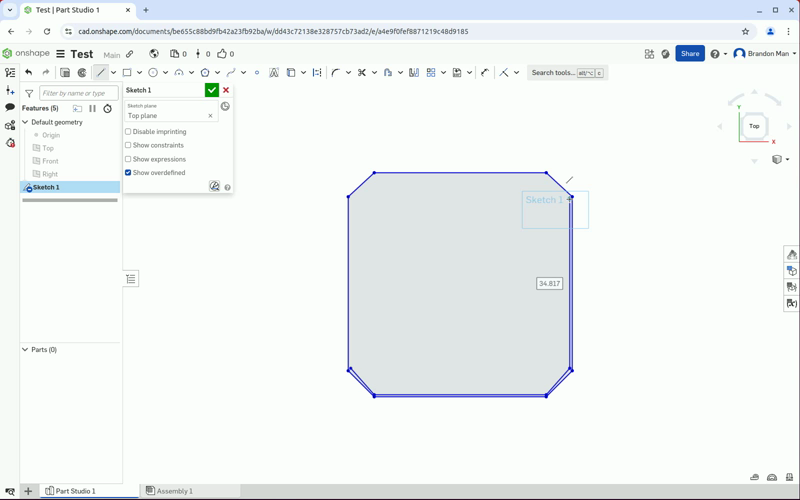
key_down(shift)
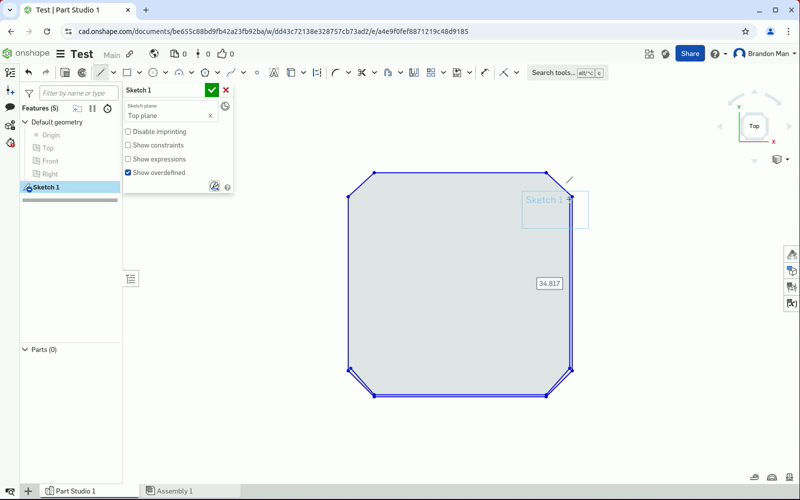
mouse_move(589, 198)
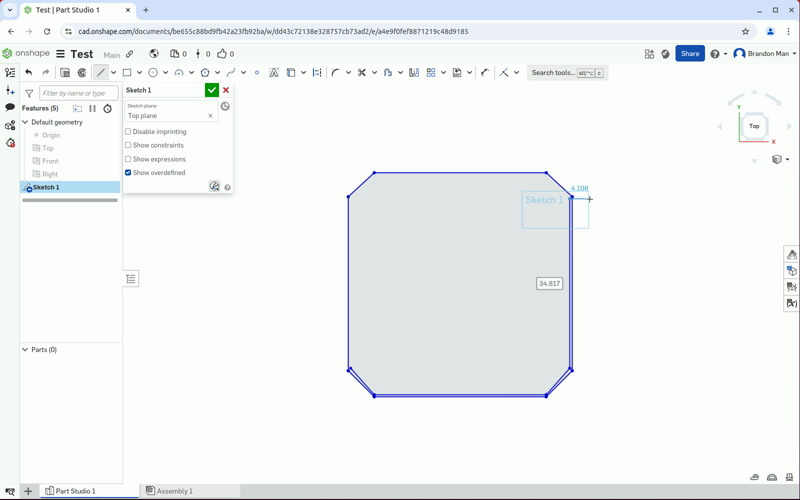
mouse_move(546, 172)
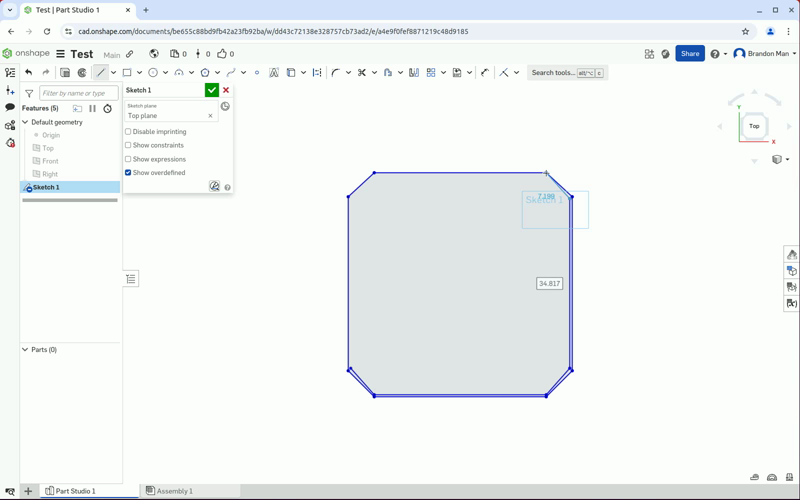
click(546, 172)
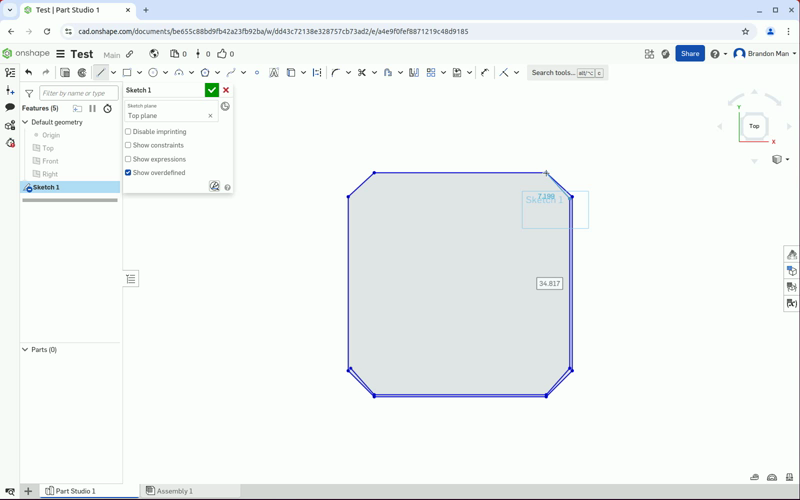
key_up(shift)
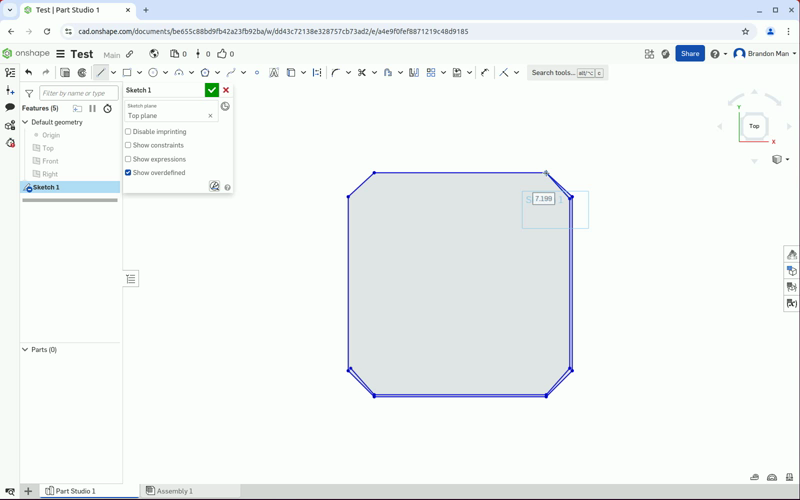
key_down(shift)
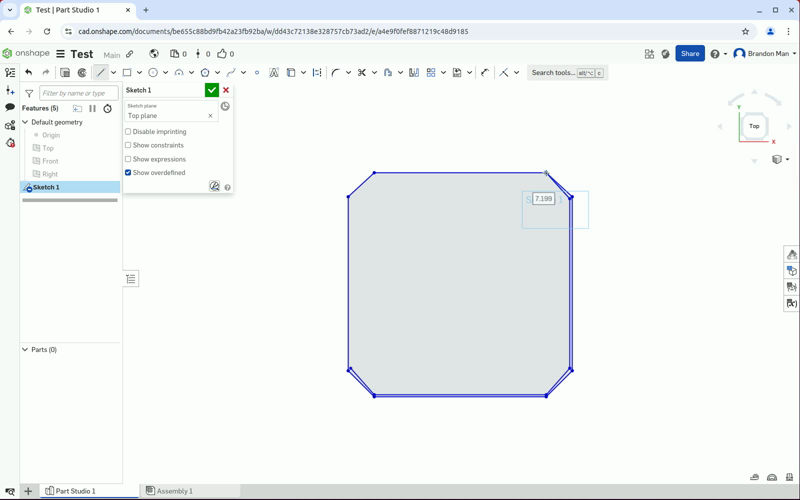
mouse_move(374, 172)
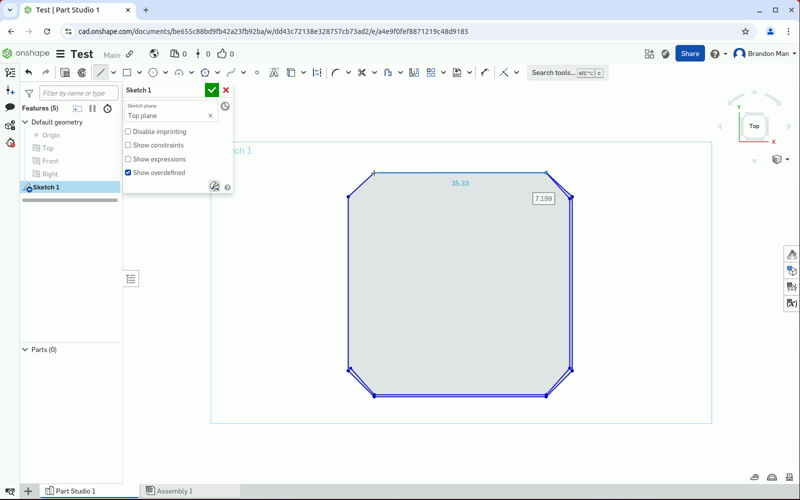
click(374, 172)
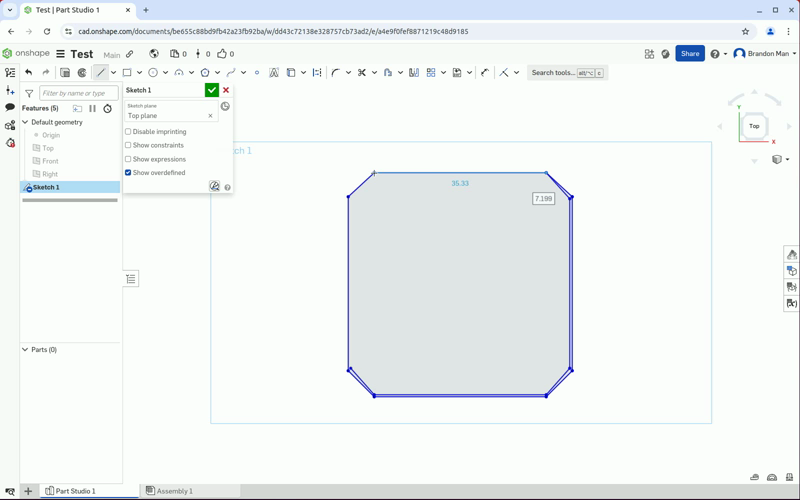
key_up(shift)
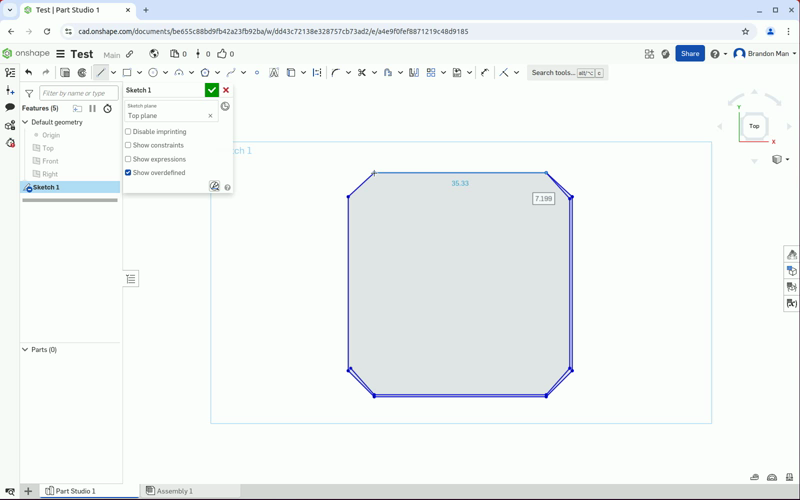
key_down(shift)
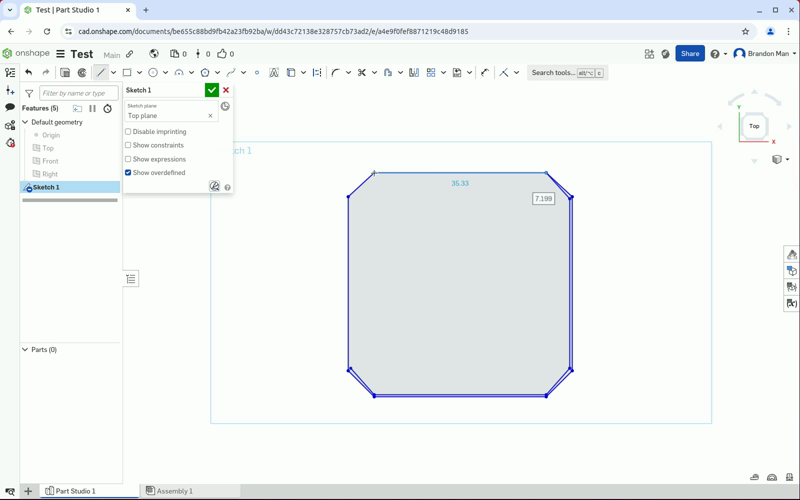
mouse_move(404, 172)
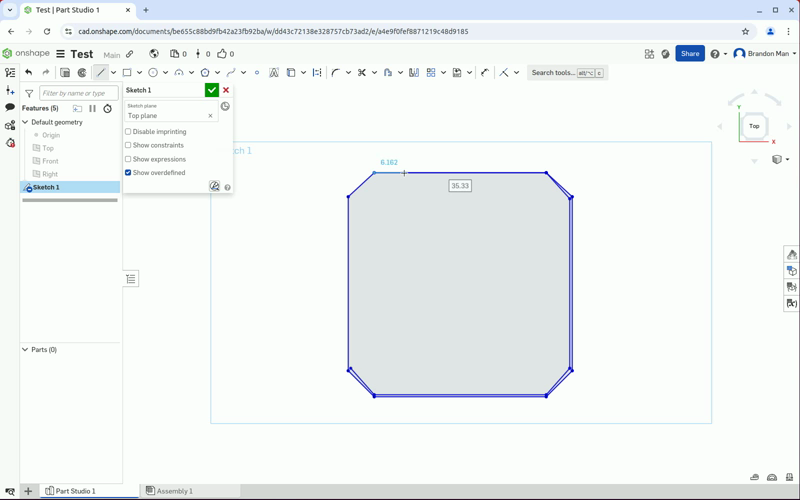
mouse_move(350, 198)
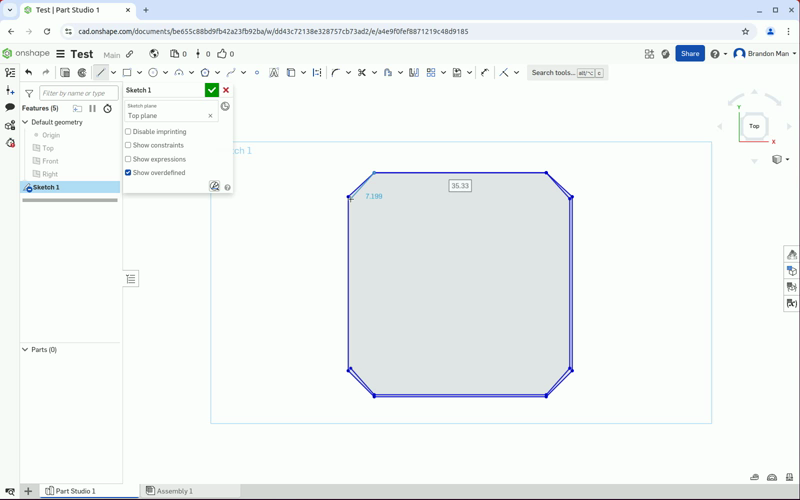
scroll(6)
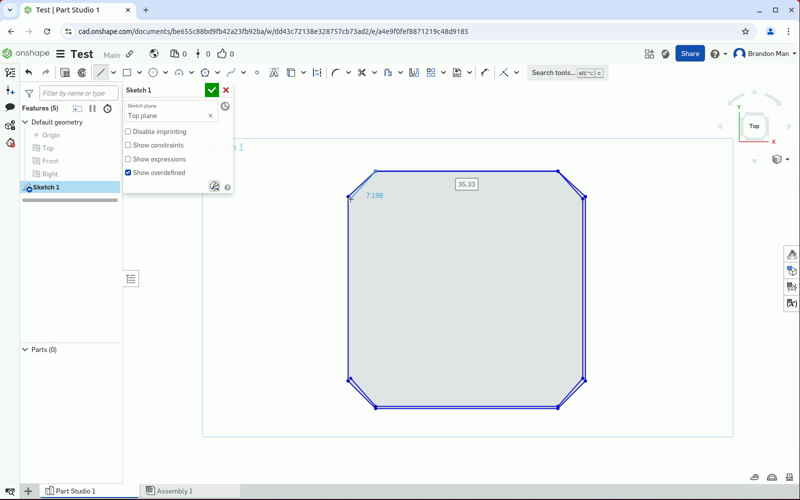
scroll(6)
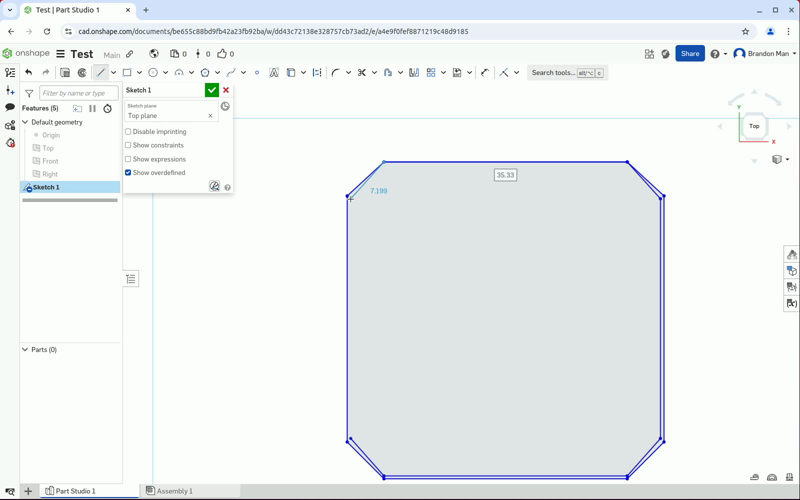
scroll(6)
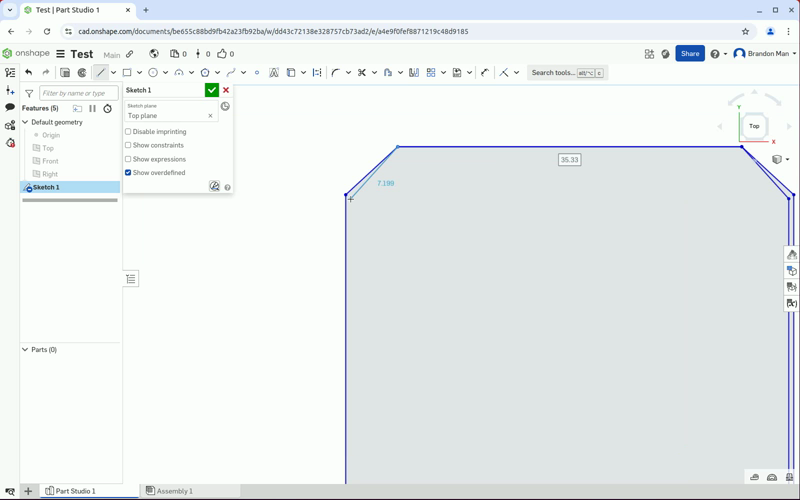
scroll(6)
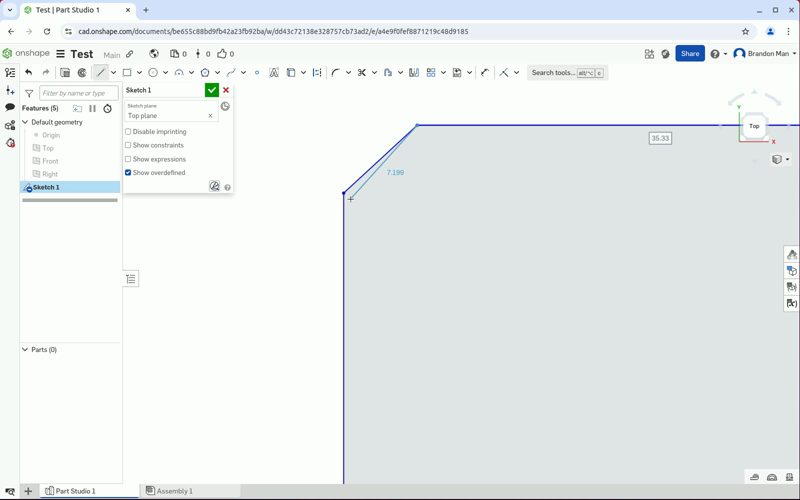
scroll(6)
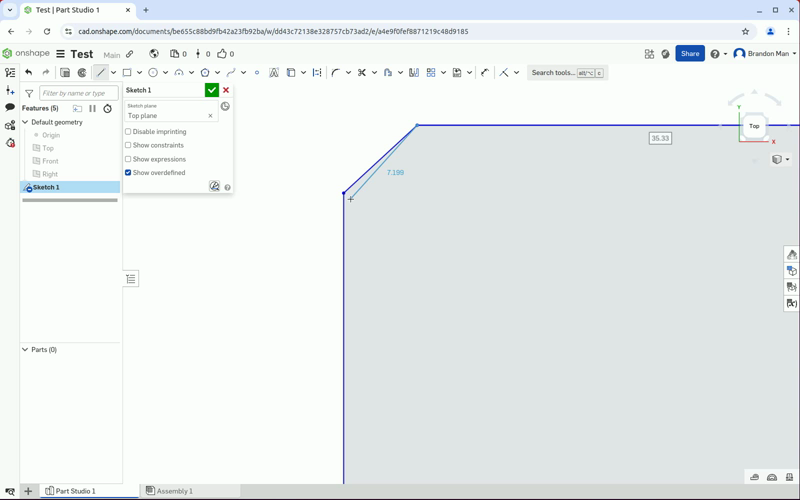
scroll(6)
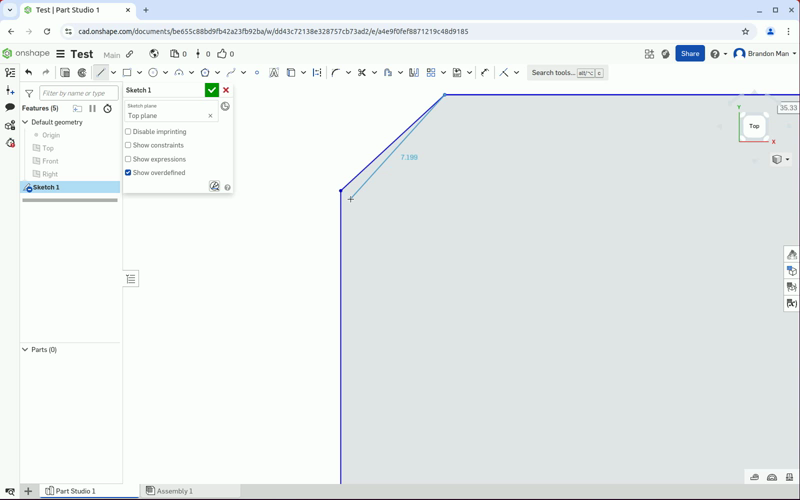
scroll(6)
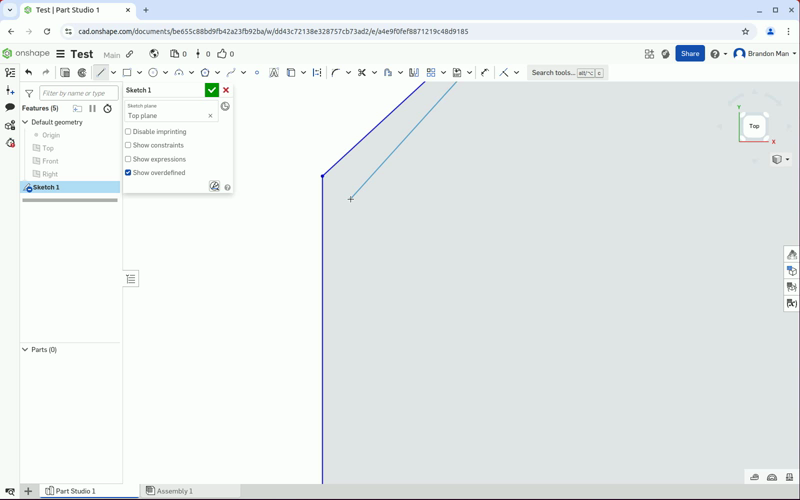
click(350, 198)
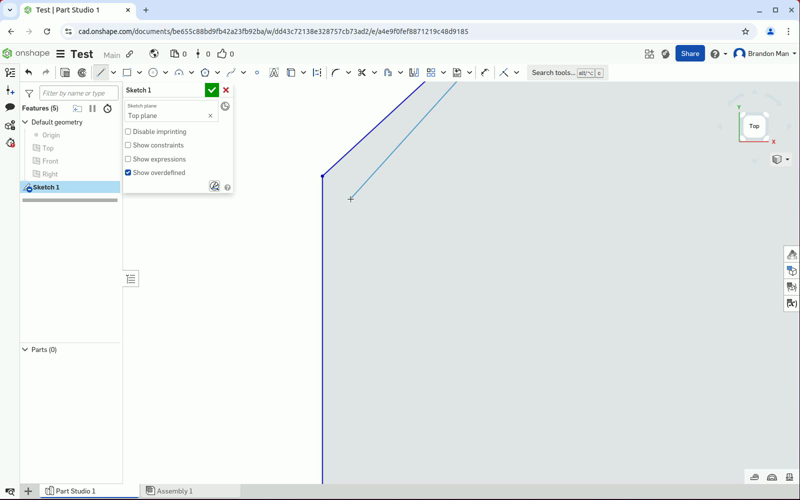
scroll(-6)
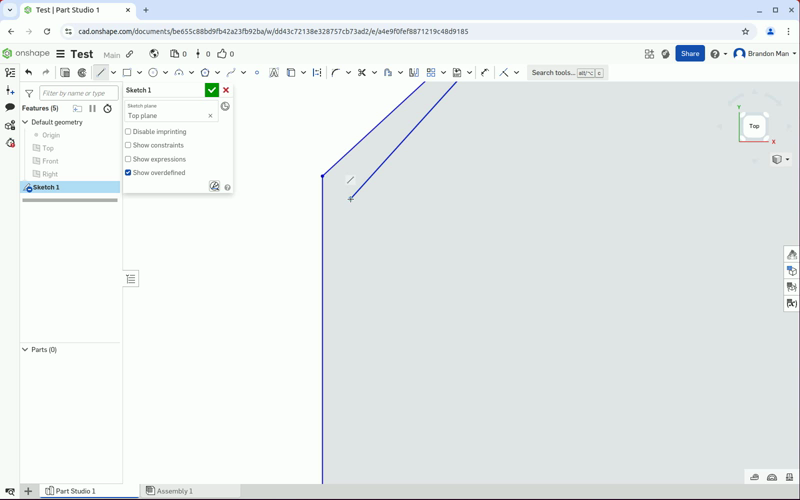
scroll(-6)
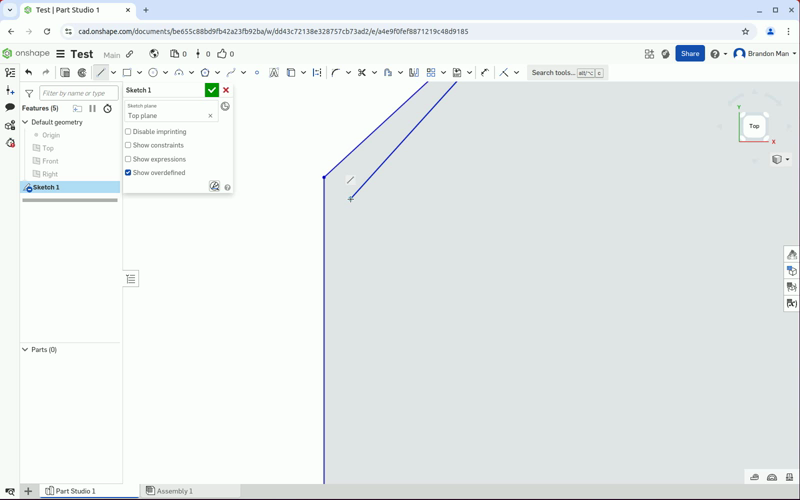
scroll(-6)
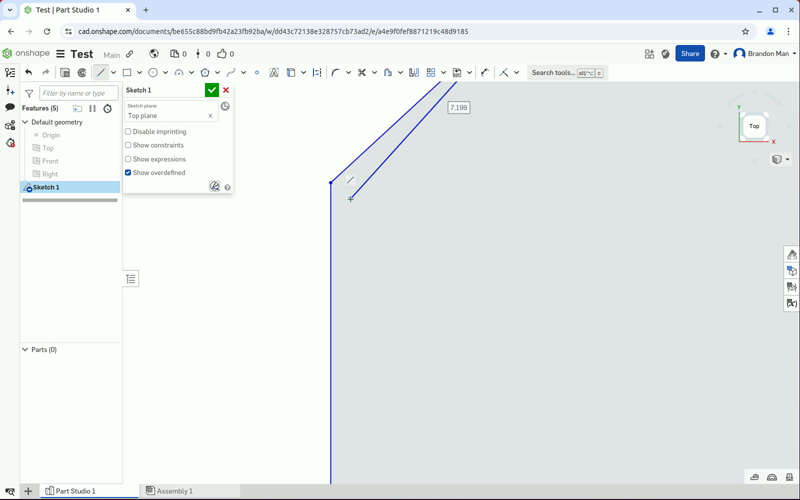
scroll(-6)
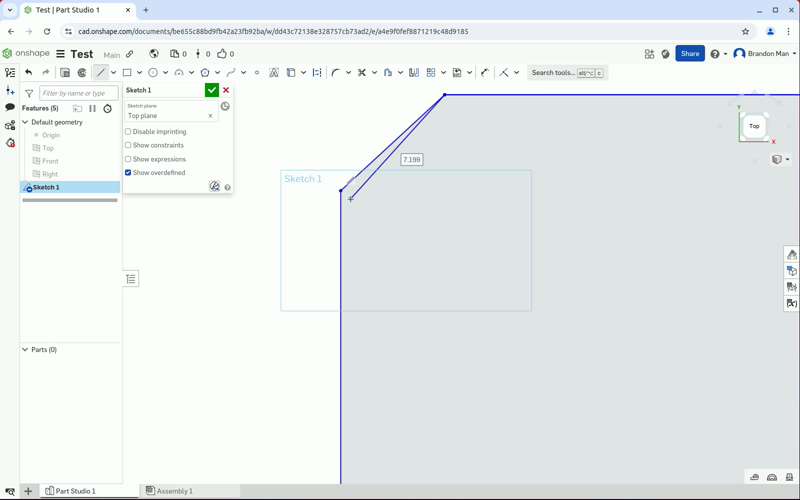
scroll(-6)
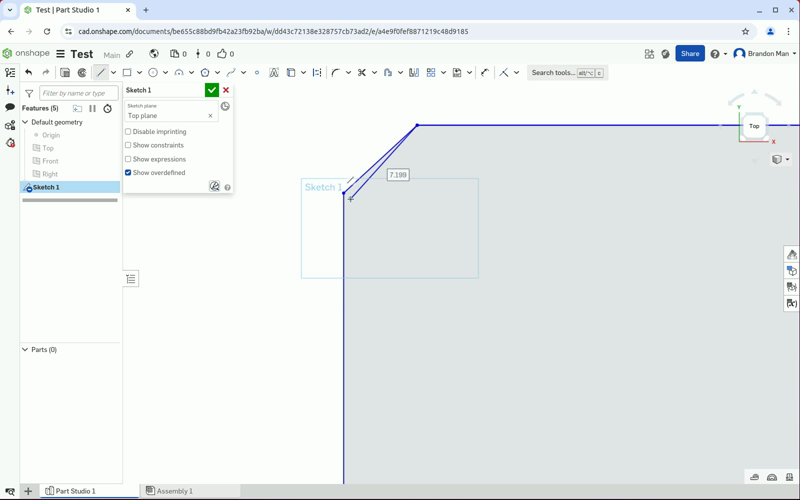
scroll(-6)
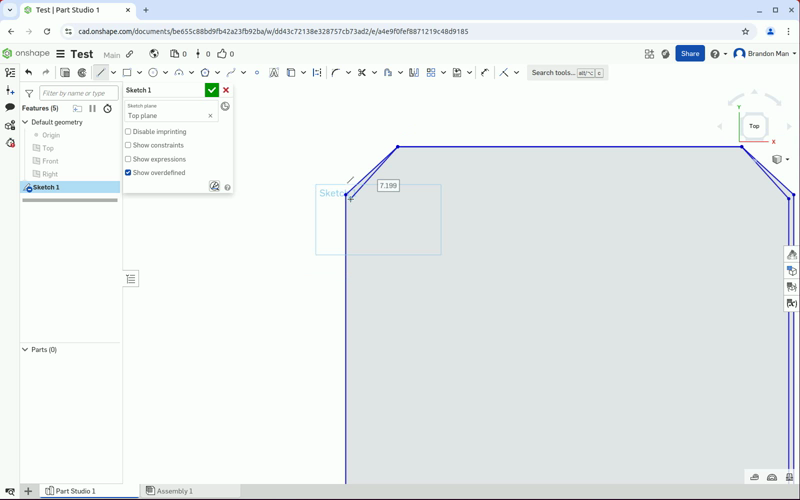
scroll(-6)
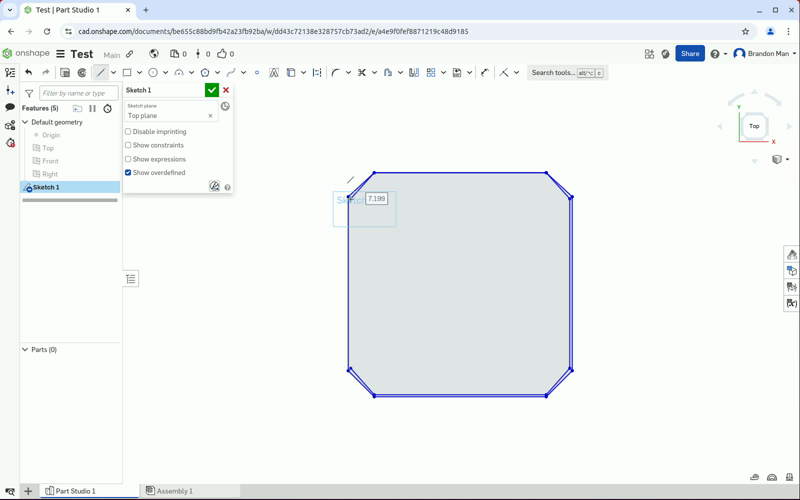
key_up(shift)
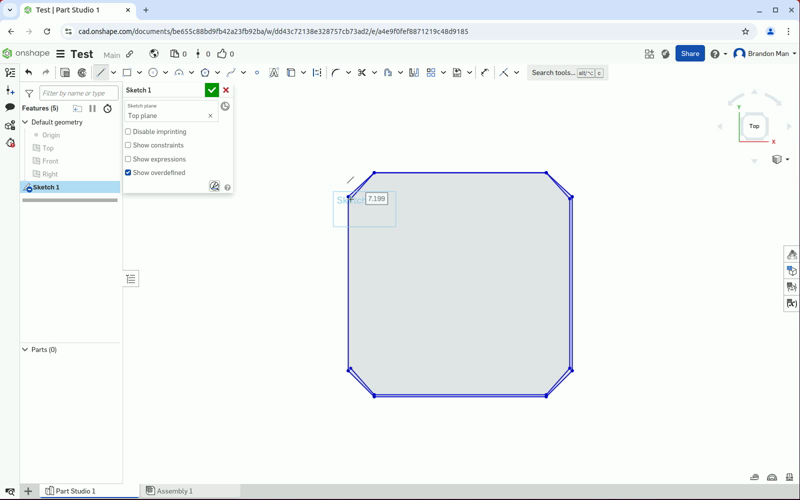
key_down(shift)
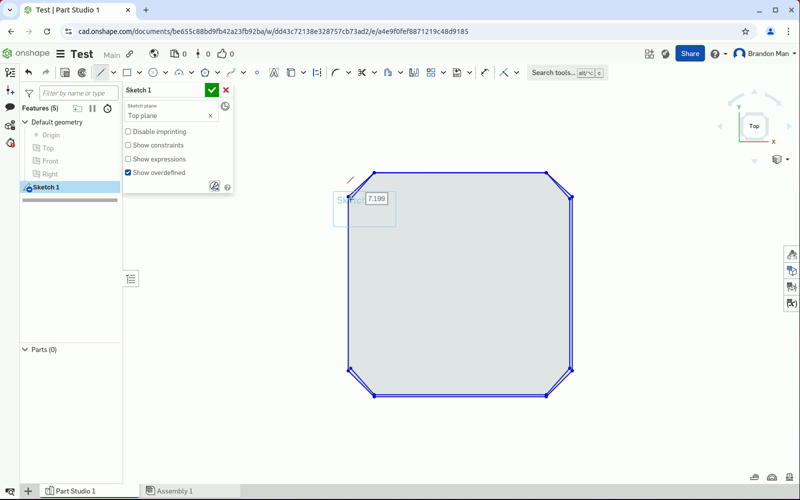
mouse_move(350, 368)
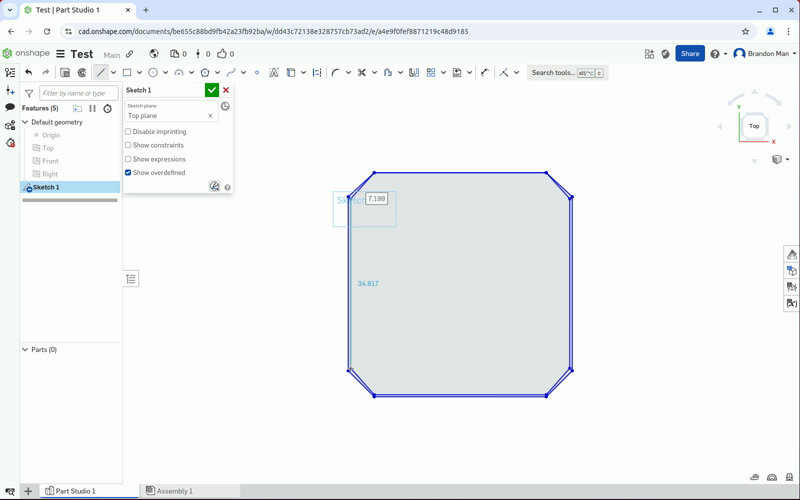
scroll(6)
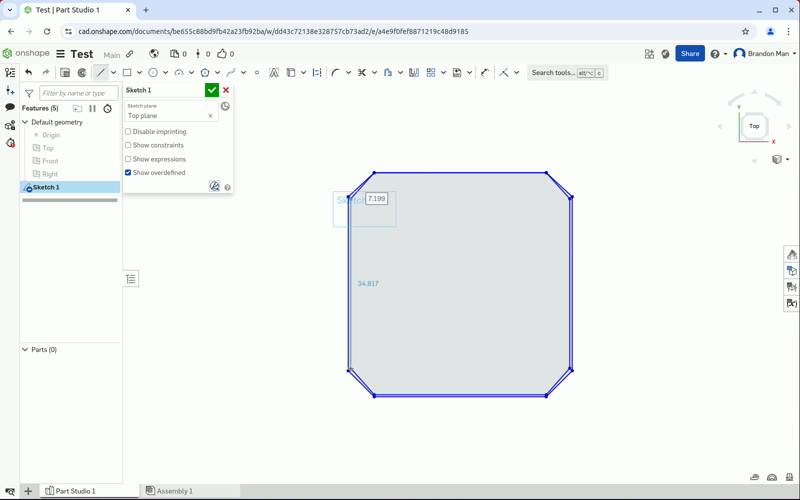
scroll(6)
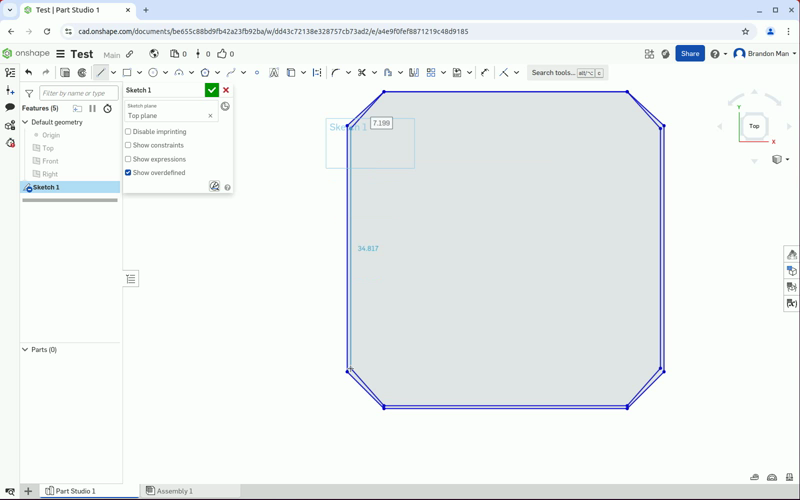
scroll(6)
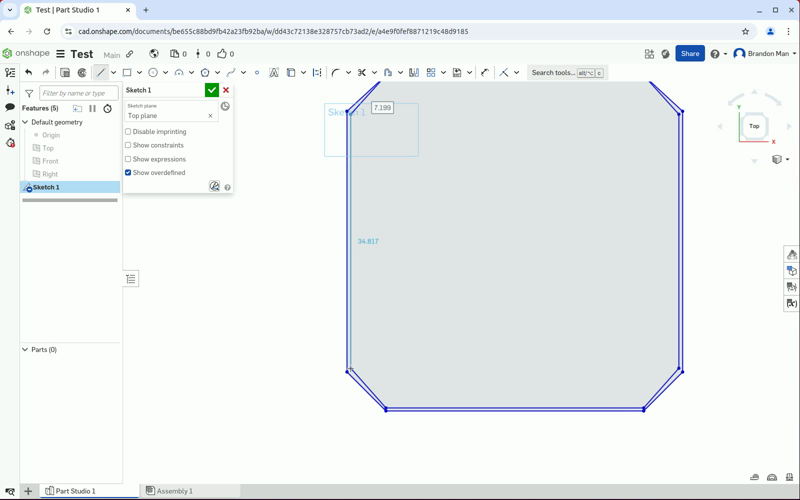
scroll(6)
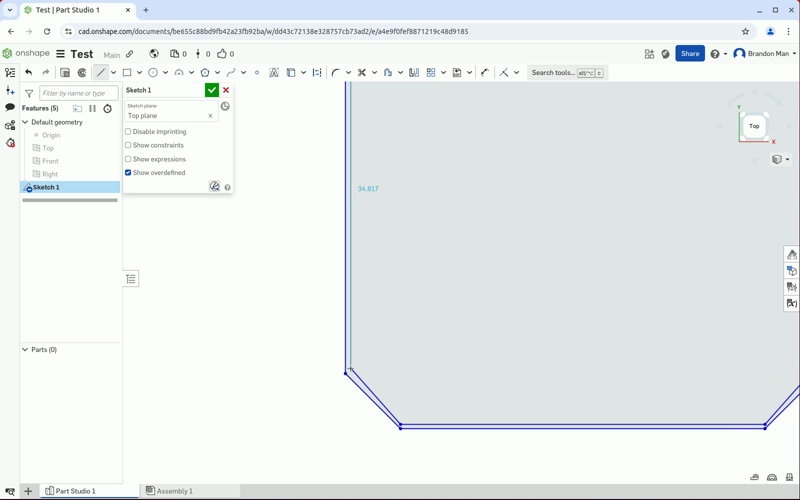
scroll(6)
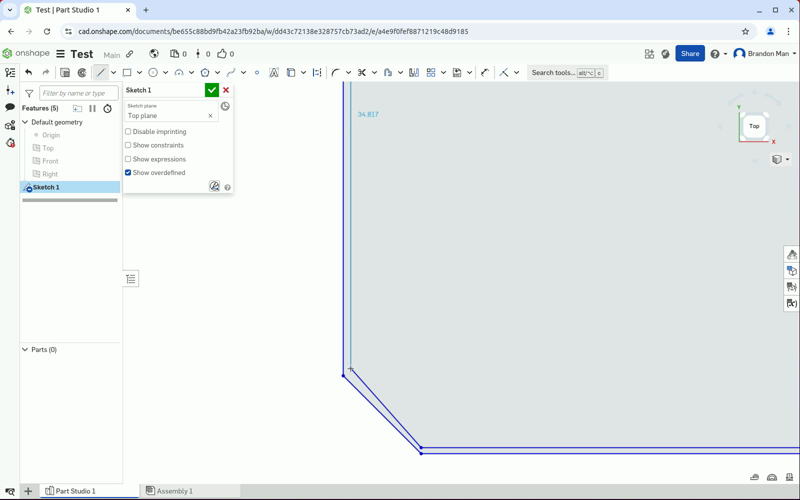
scroll(6)
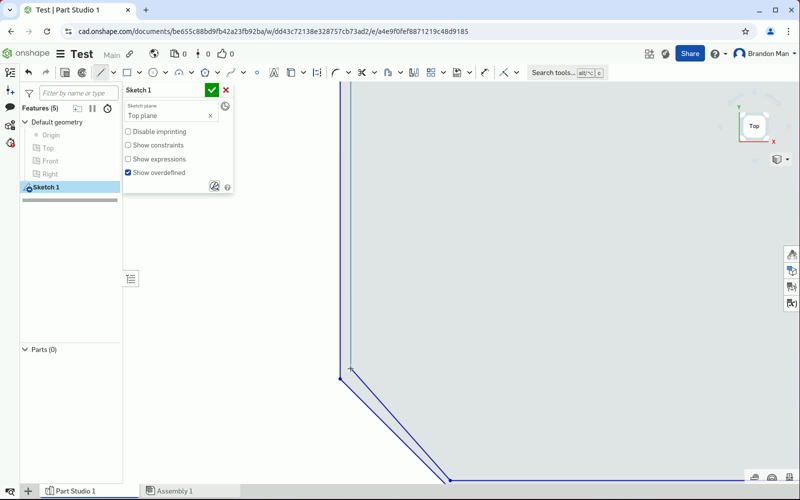
scroll(6)
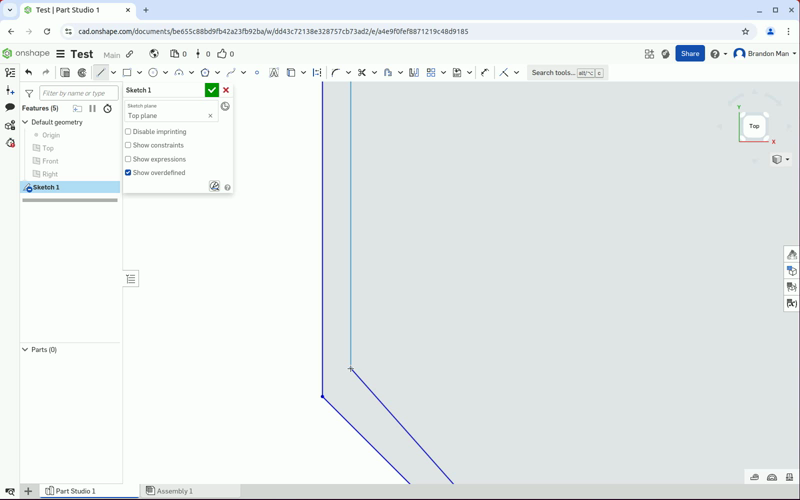
key_up(shift)
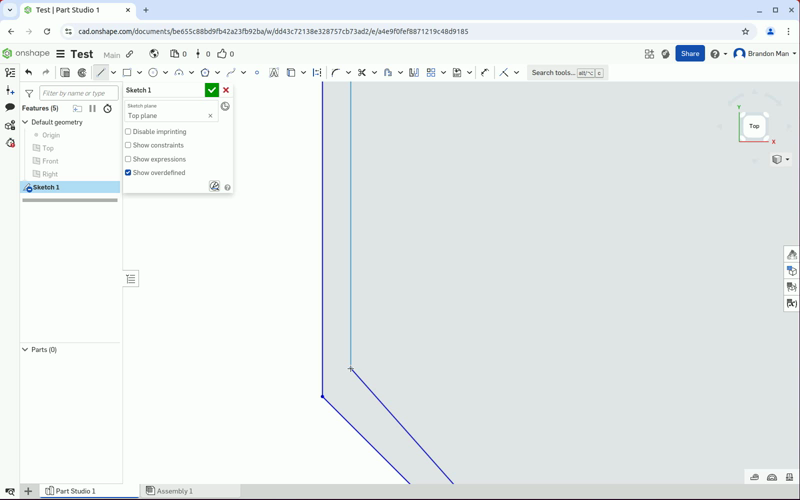
click(350, 368)
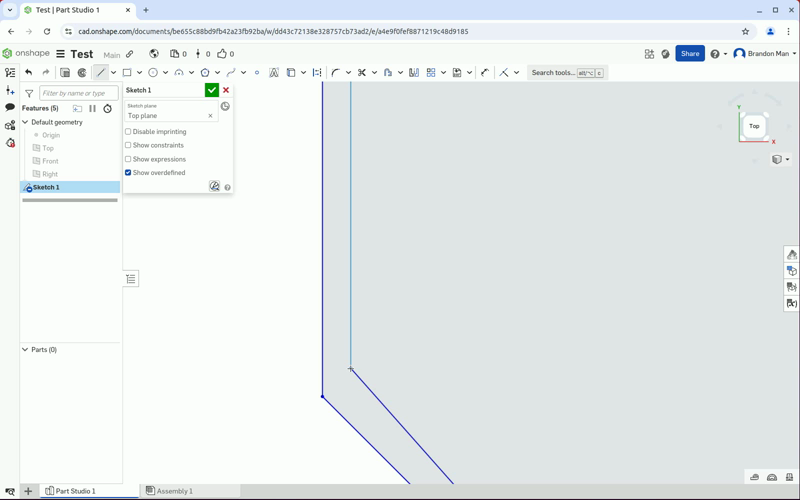
scroll(-6)
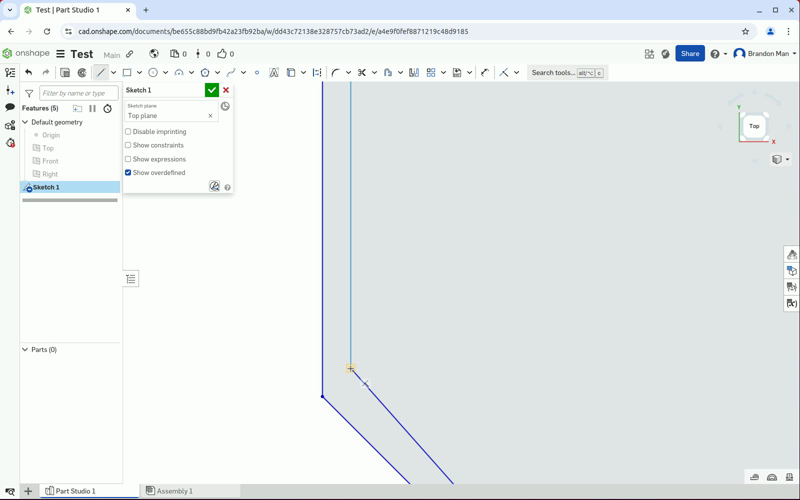
scroll(-6)
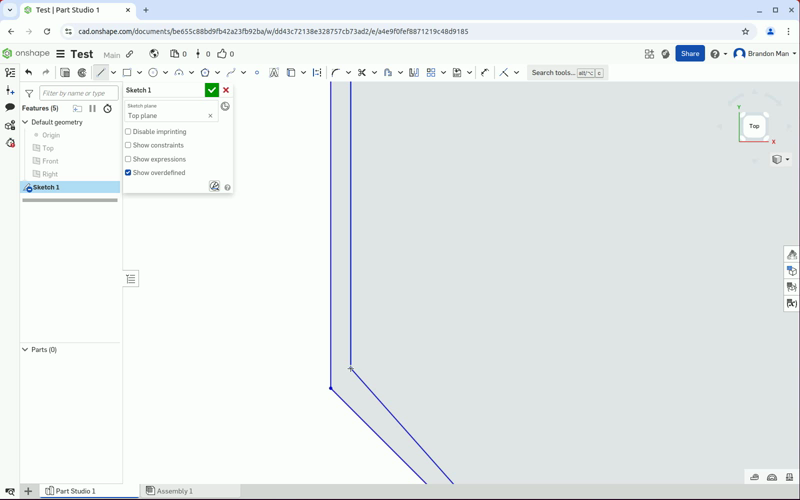
scroll(-6)
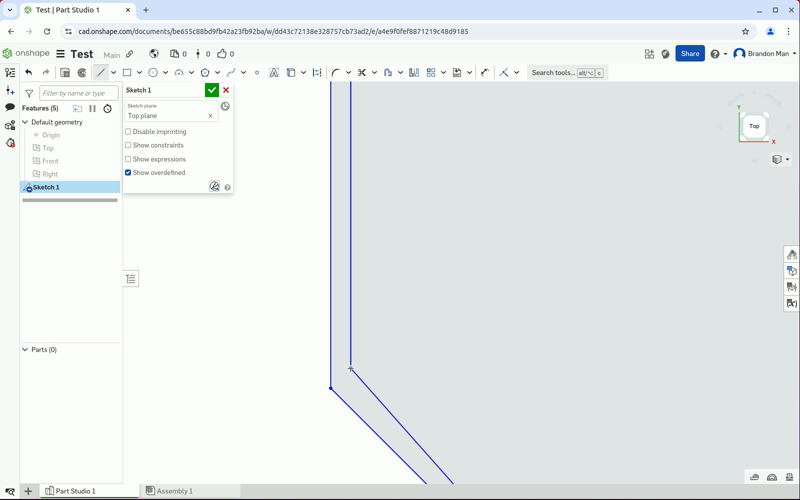
scroll(-6)
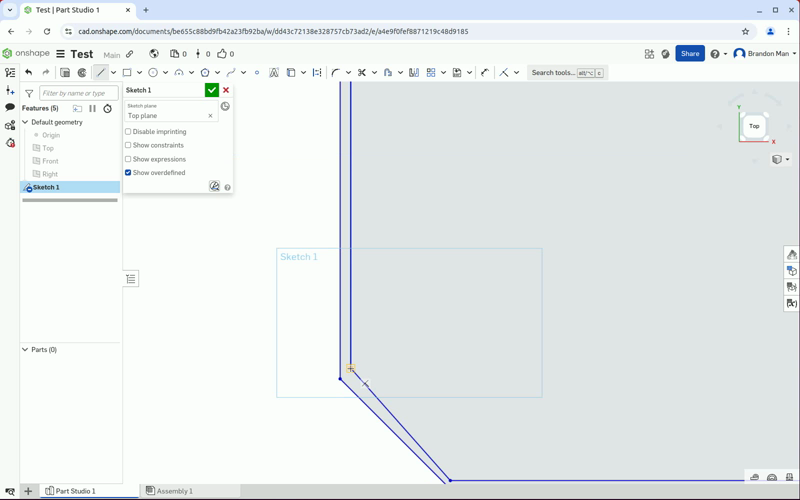
scroll(-6)
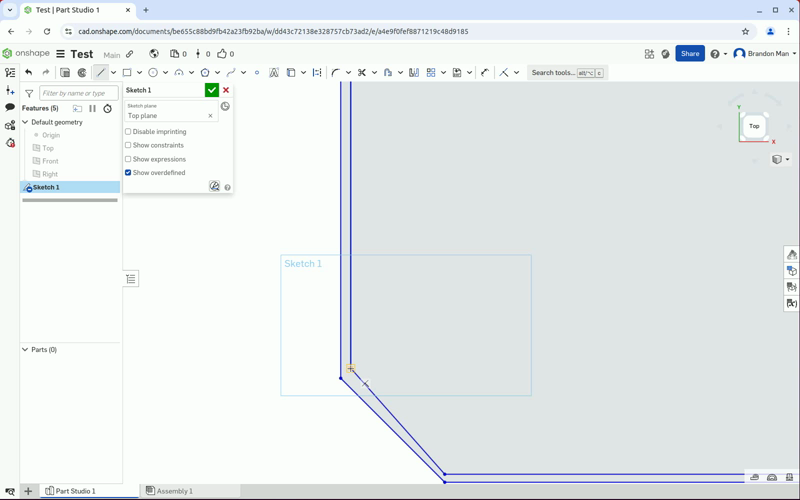
scroll(-6)
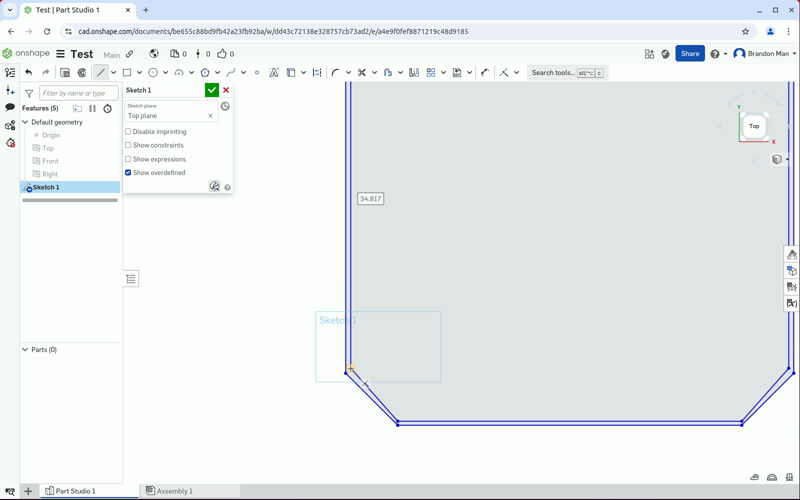
scroll(-6)
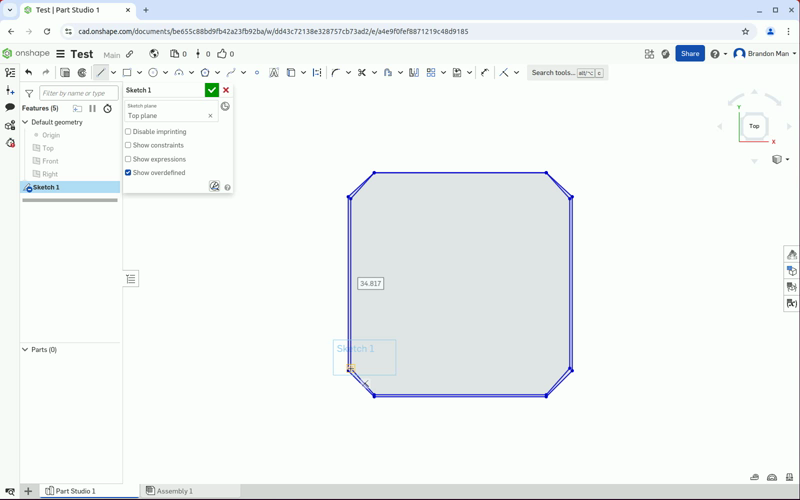
key(esc)
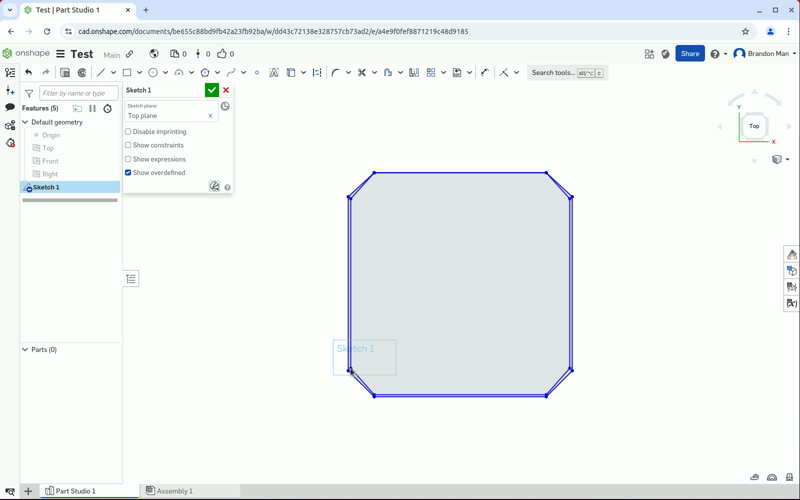
mouse_move(349, 241)
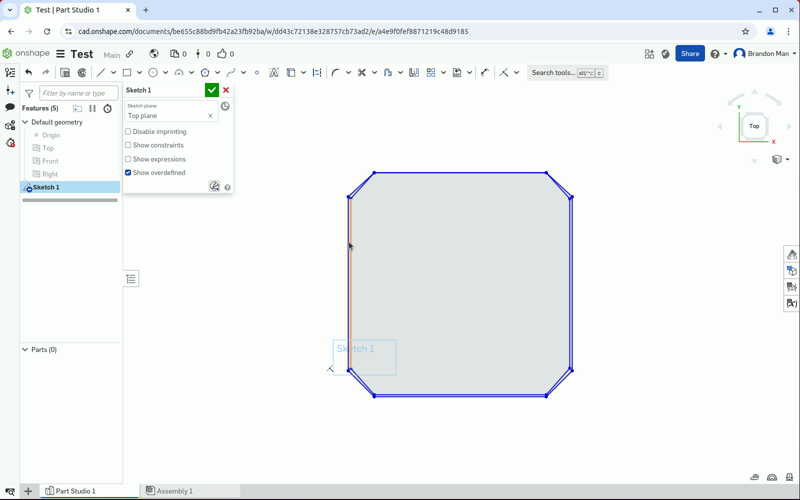
scroll(6)
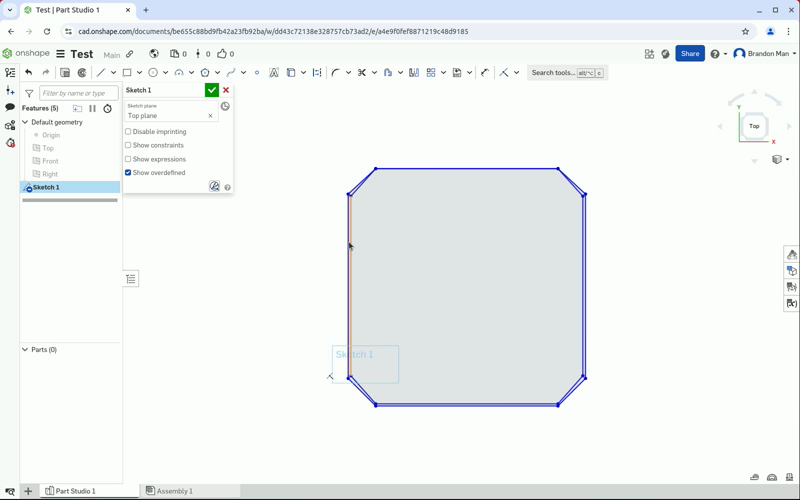
scroll(6)
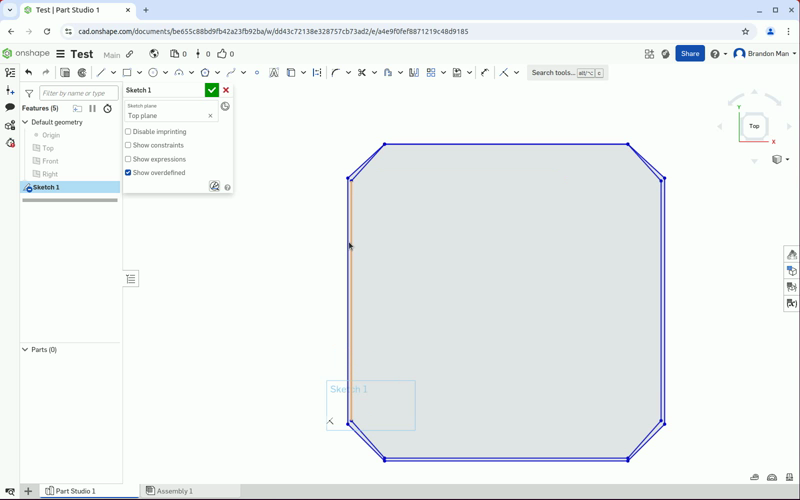
scroll(6)
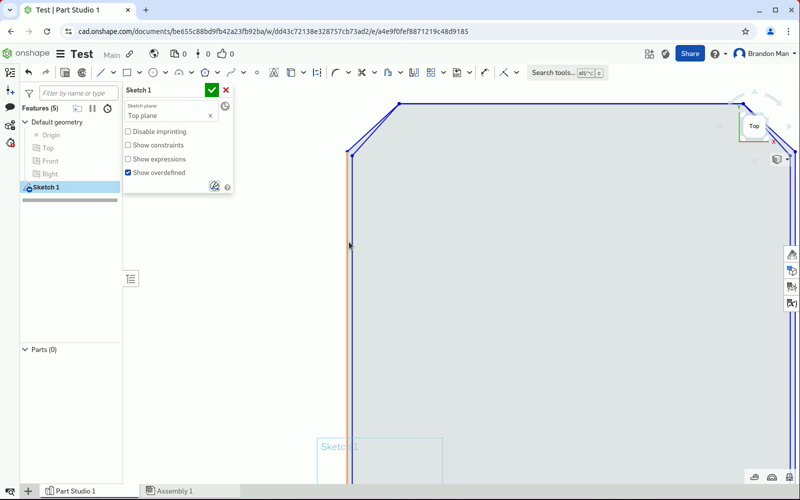
scroll(6)
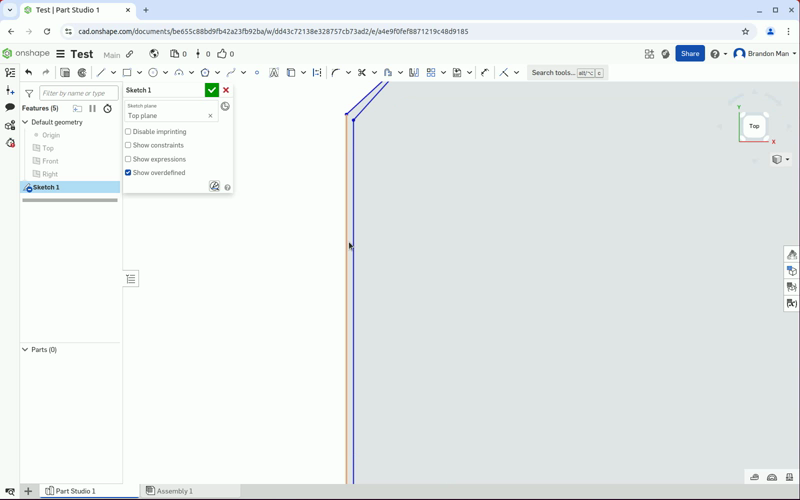
scroll(6)
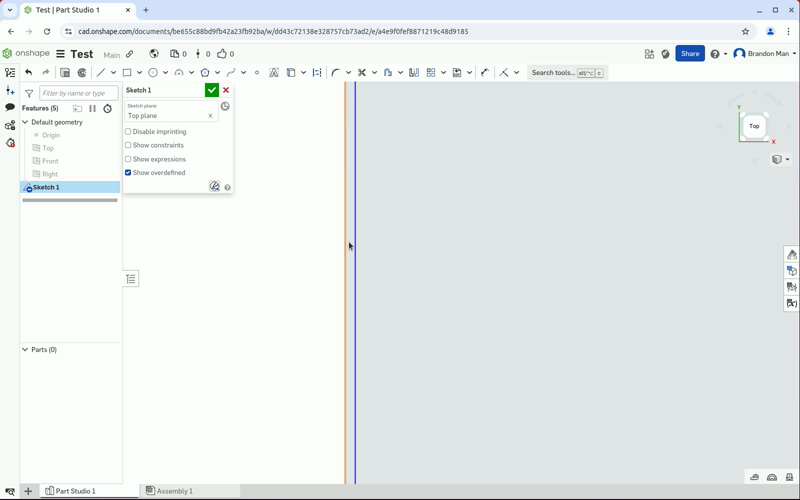
scroll(6)
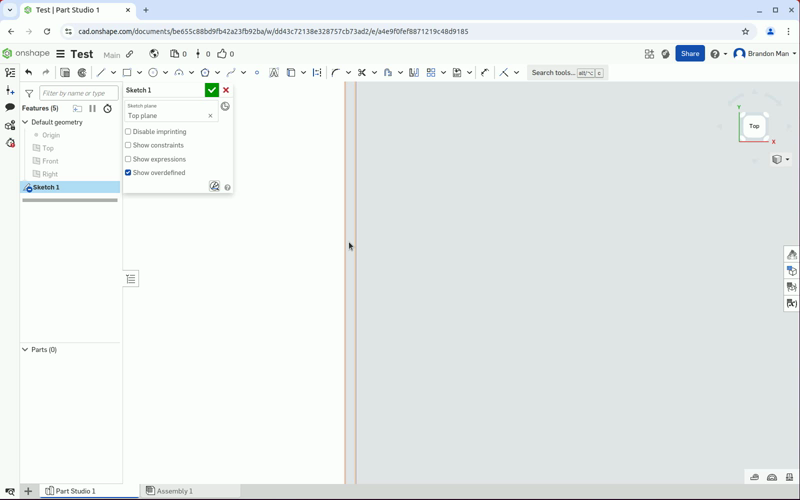
scroll(6)
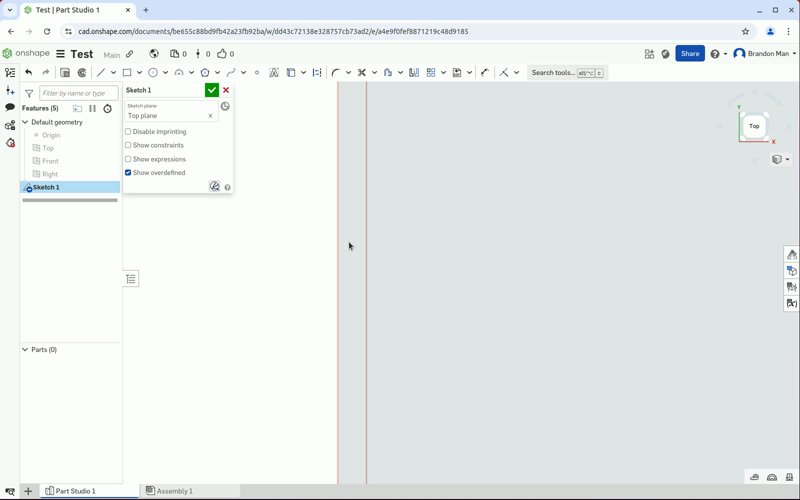
click(349, 241)
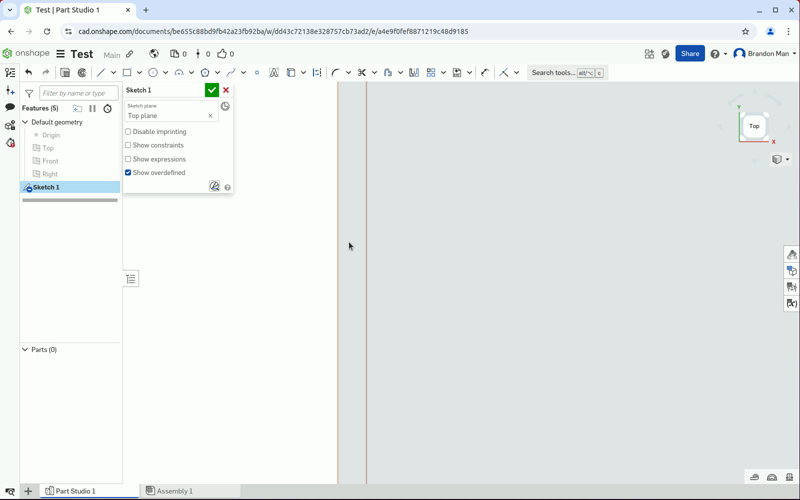
scroll(-6)
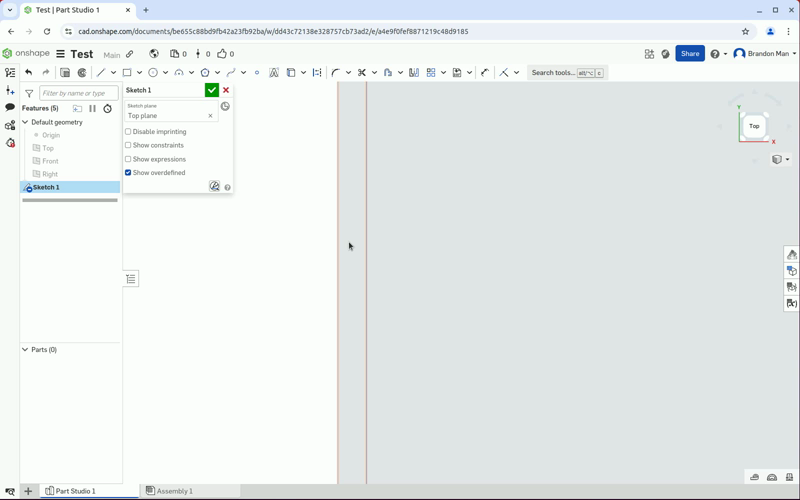
scroll(-6)
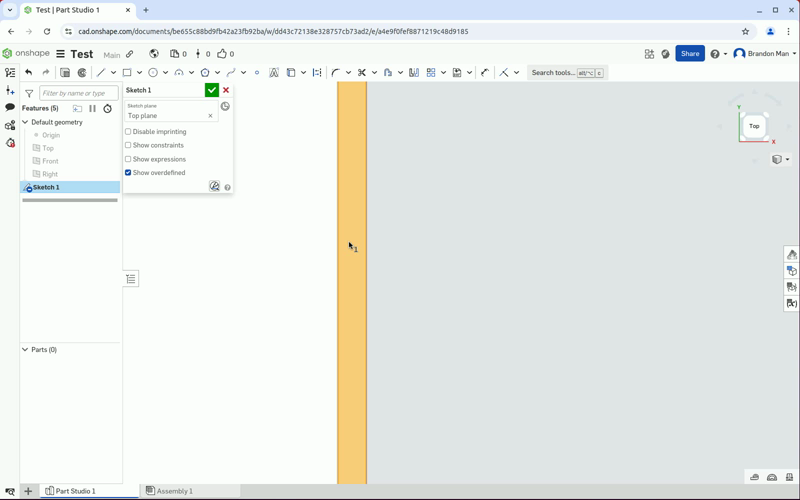
scroll(-6)
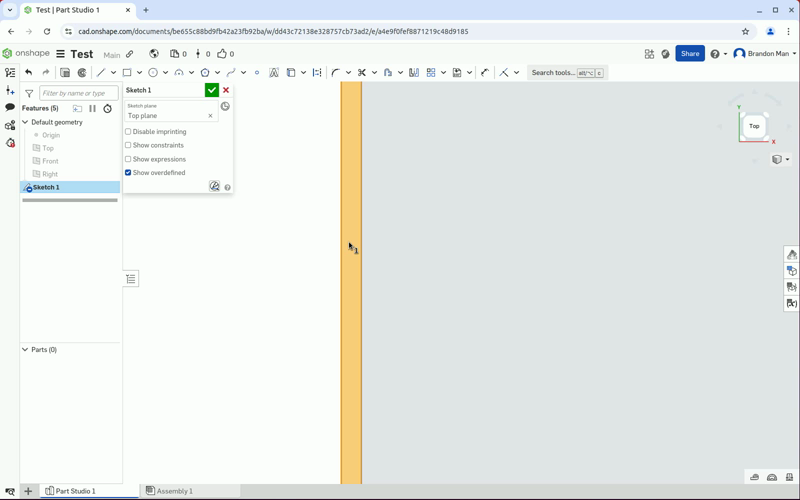
scroll(-6)
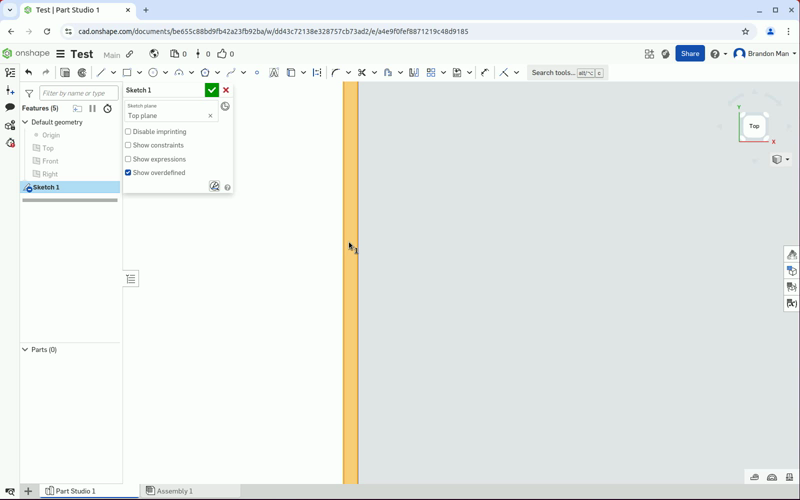
scroll(-6)
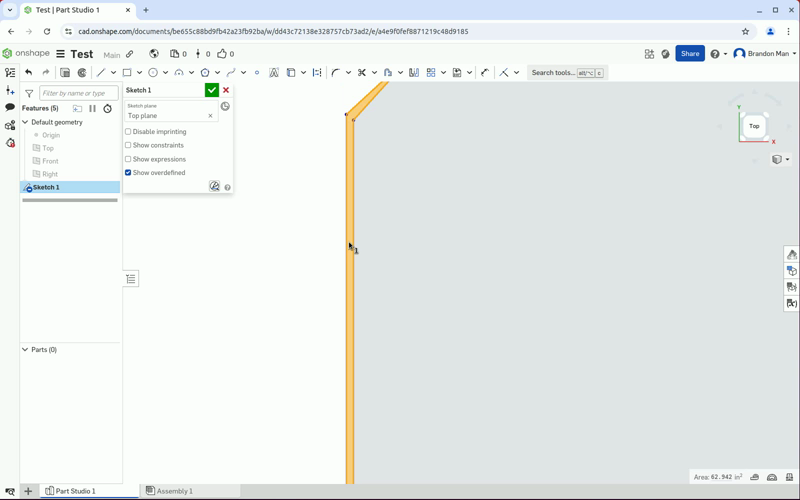
scroll(-6)
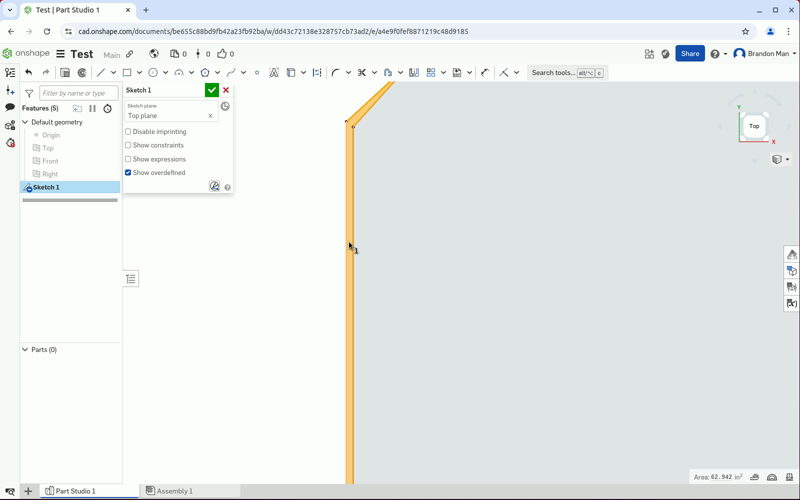
scroll(-6)
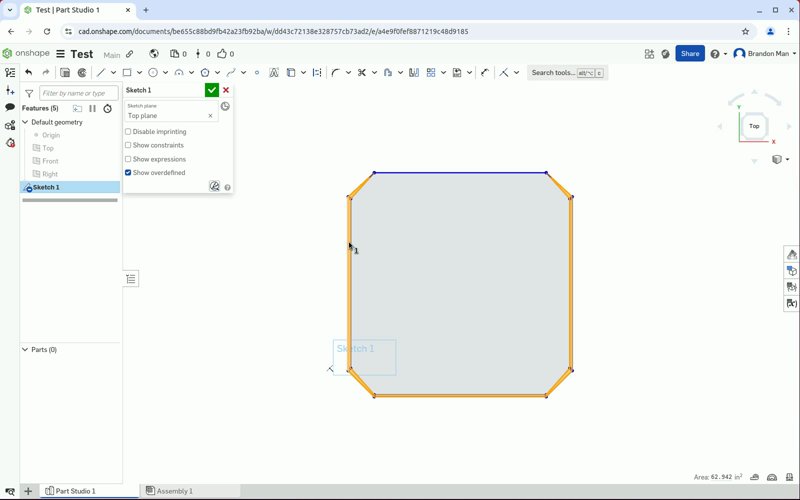
mouse_move(73, 352)
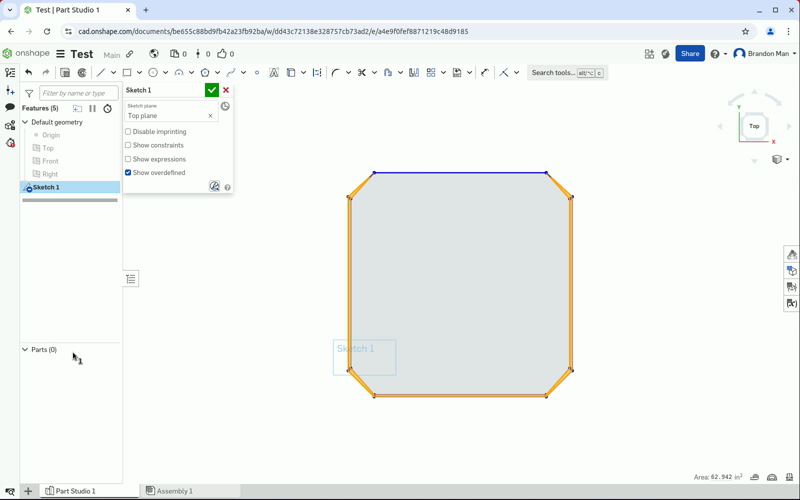
key(shift+y)
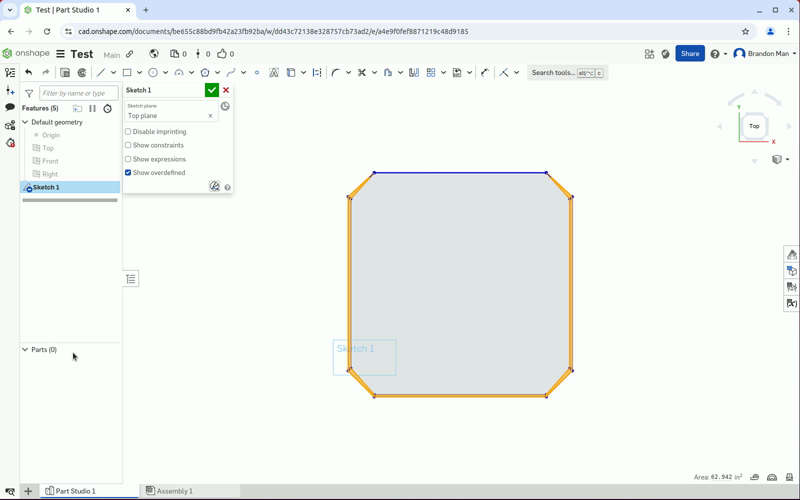
key(shift+e)
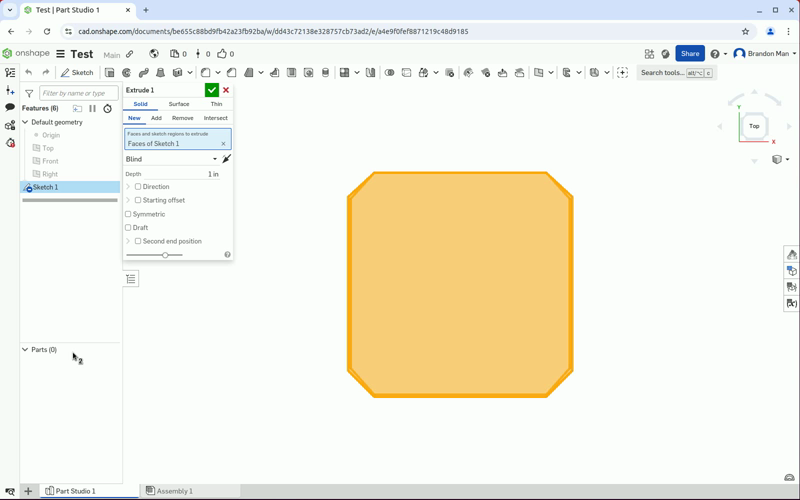
mouse_move(143, 106)
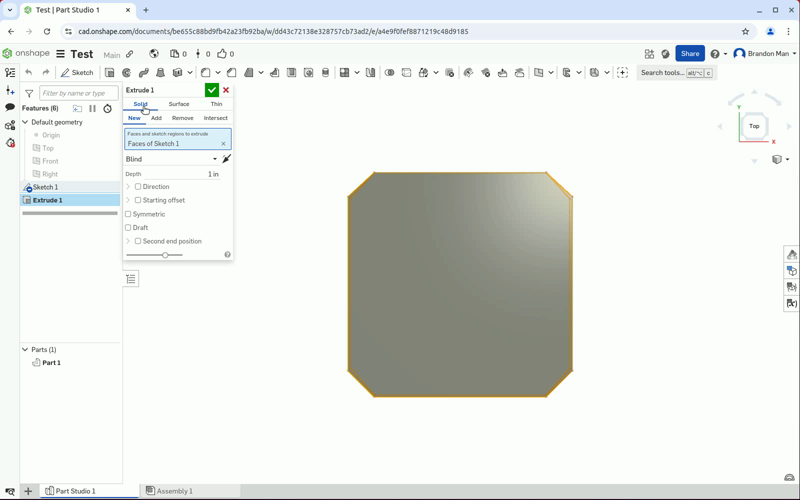
click(143, 106)
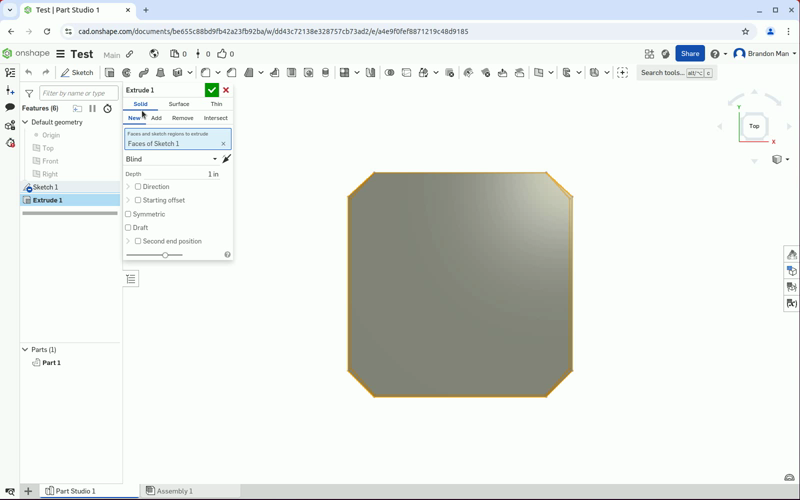
mouse_move(137, 120)
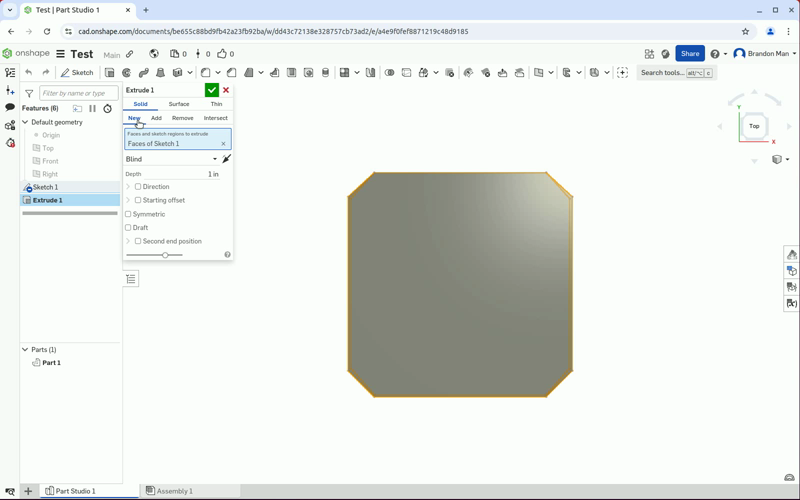
click(137, 120)
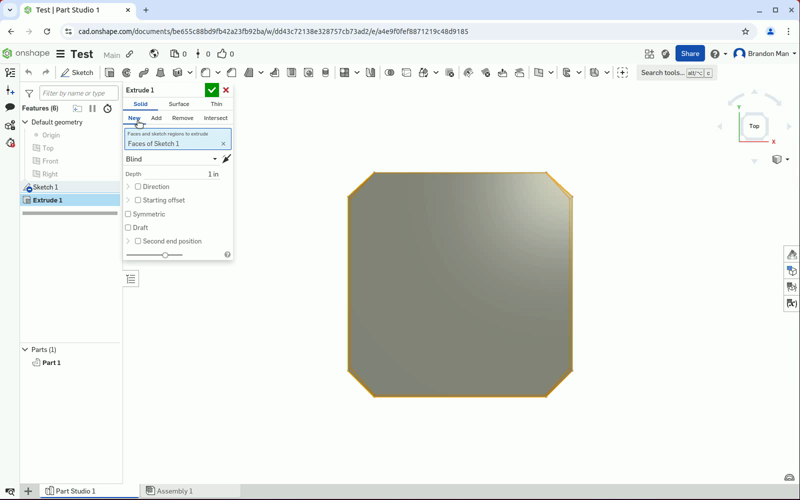
key(tab, 4)
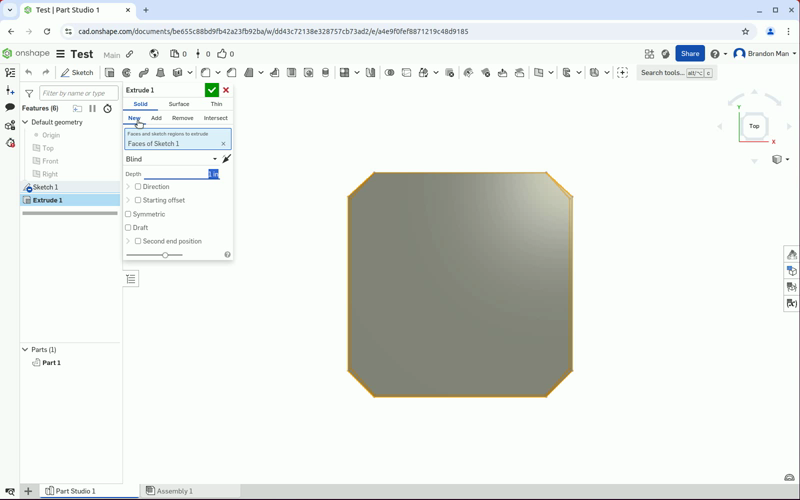
text(-0.241)
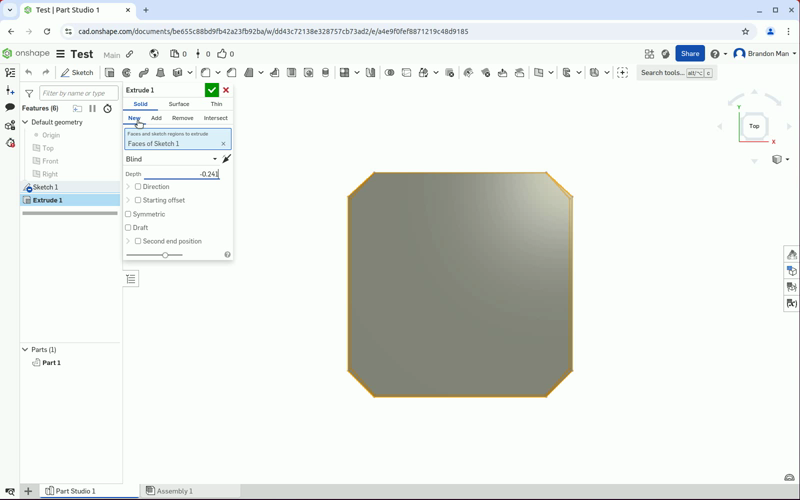
key(enter)
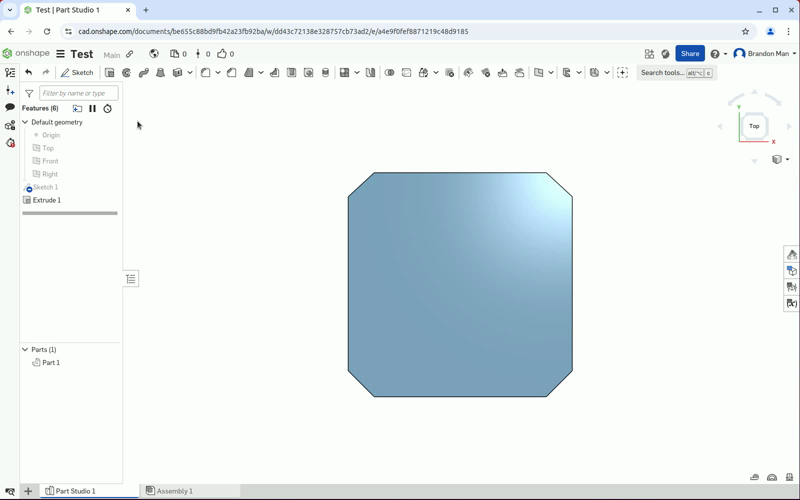
key(shift+h)
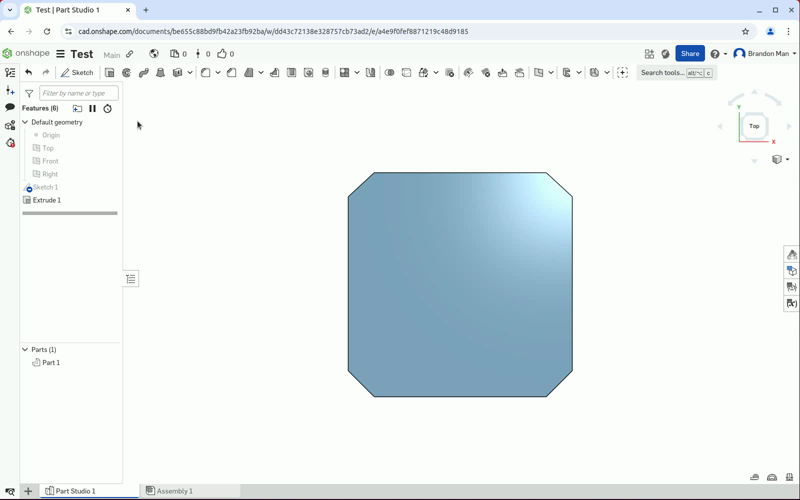
key(shift+h)
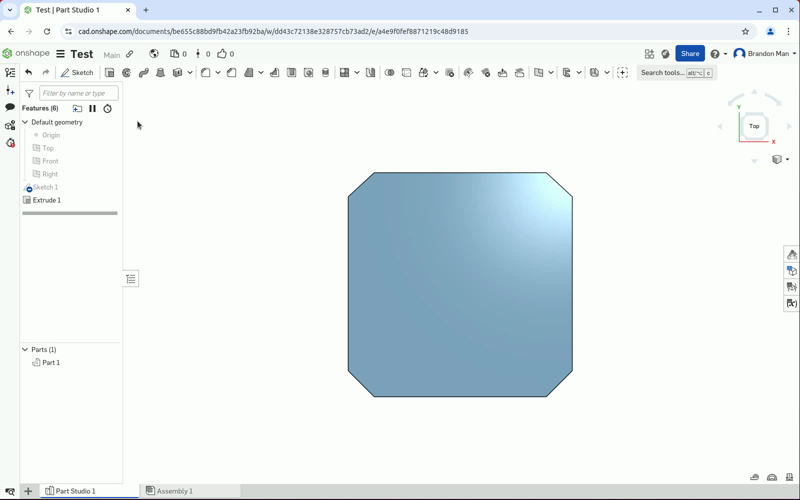
mouse_move(73, 189)
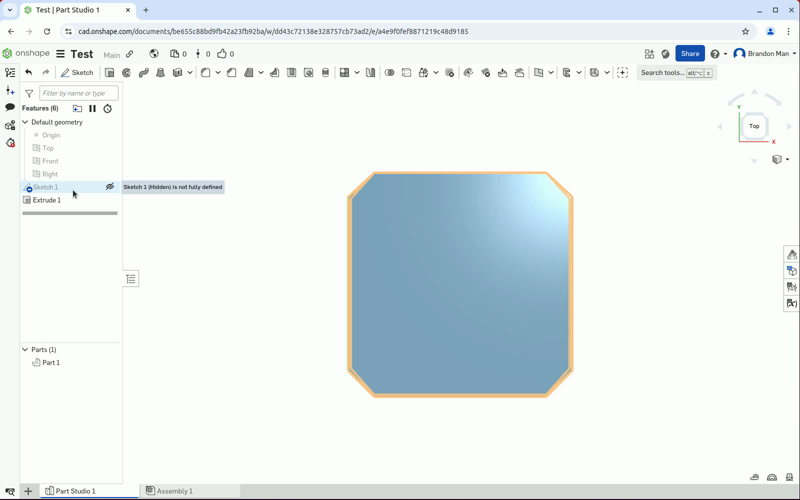
click(73, 189)
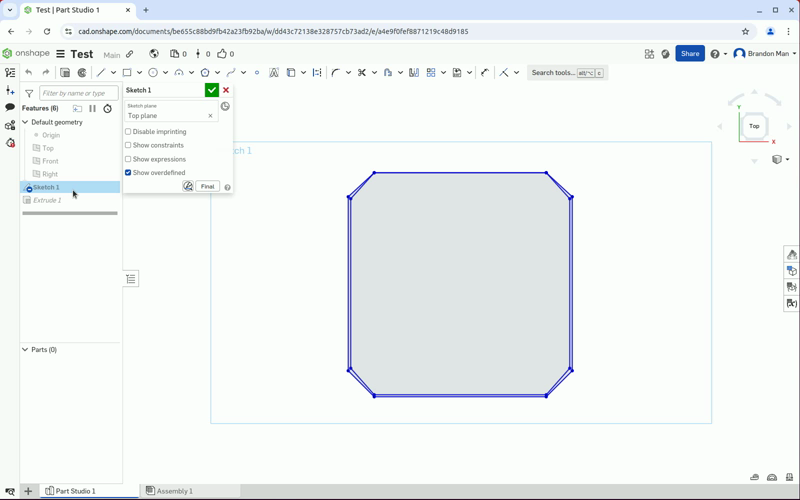
mouse_move(229, 92)
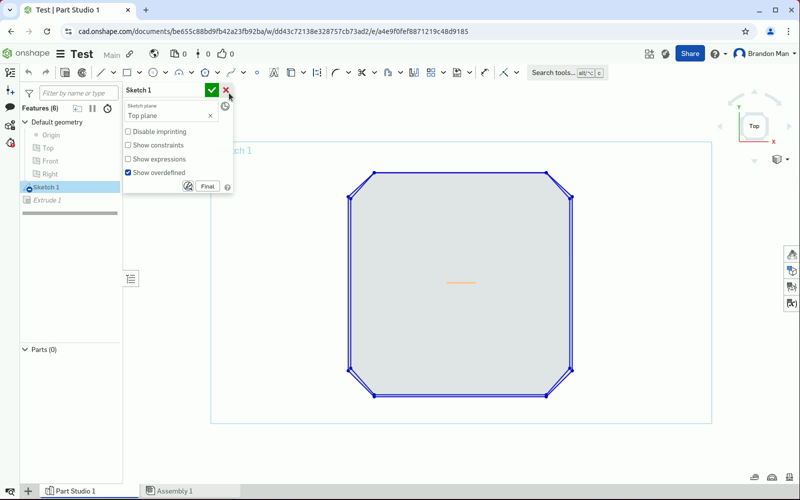
click(229, 92)
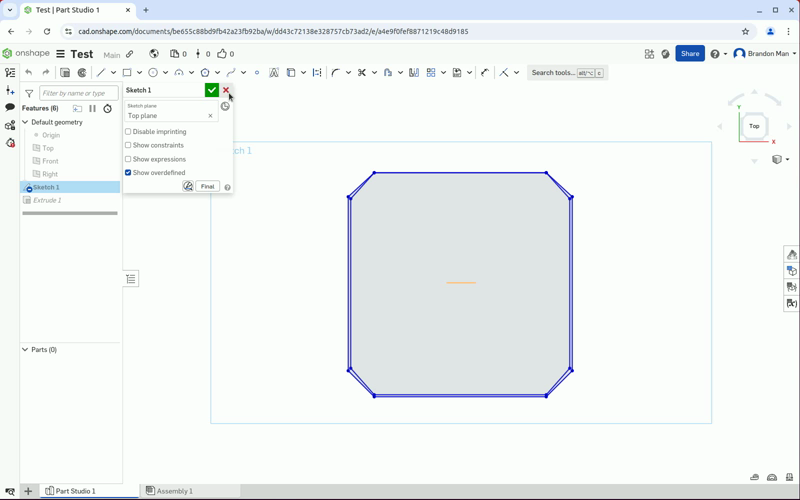
key(shift+s)
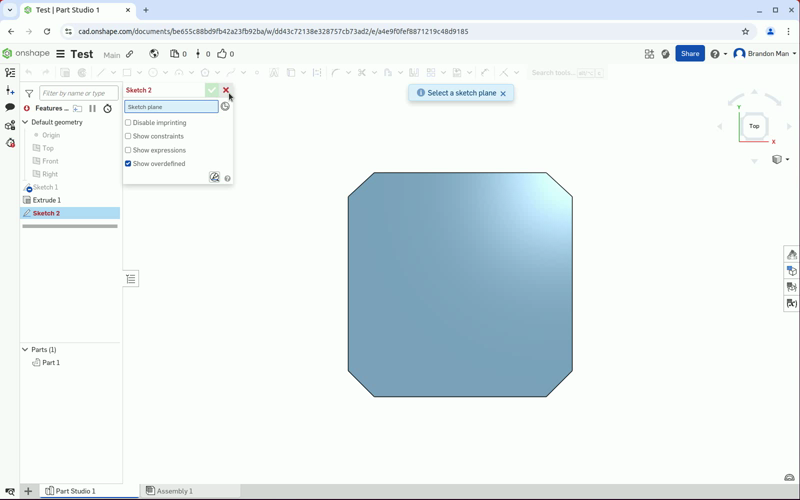
mouse_move(73, 150)
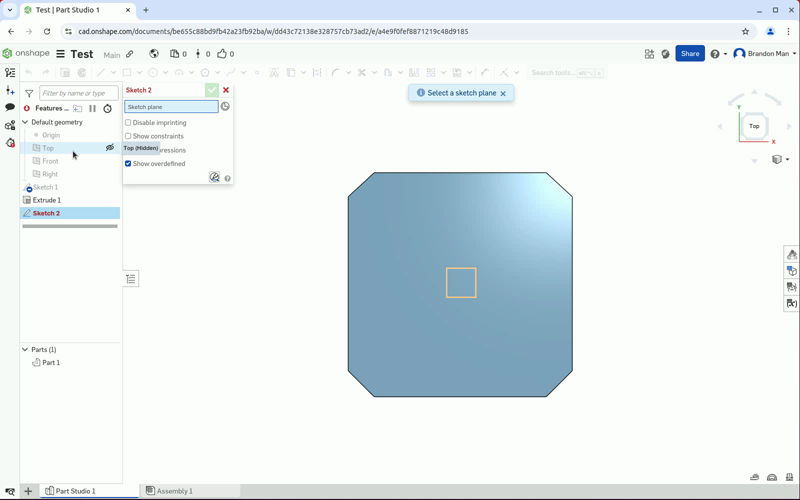
click(73, 150)
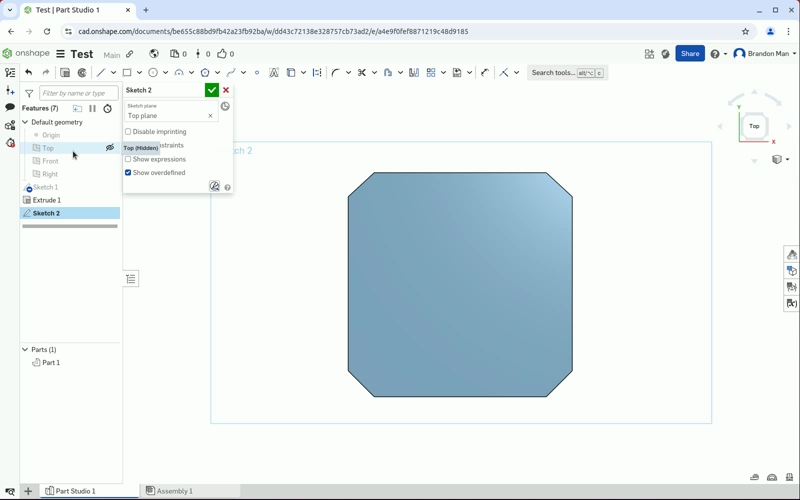
mouse_move(73, 352)
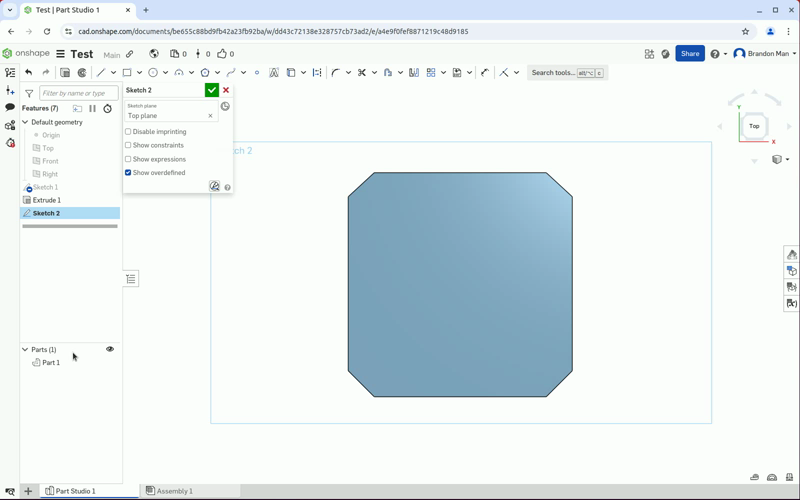
key(y)
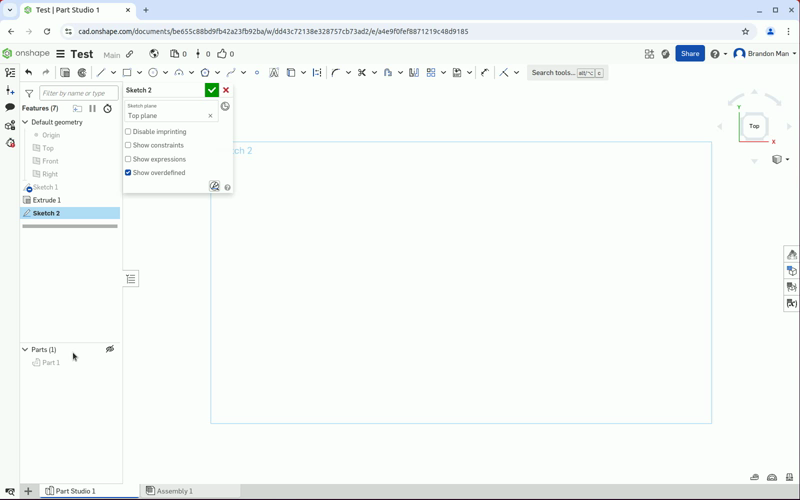
key(l)
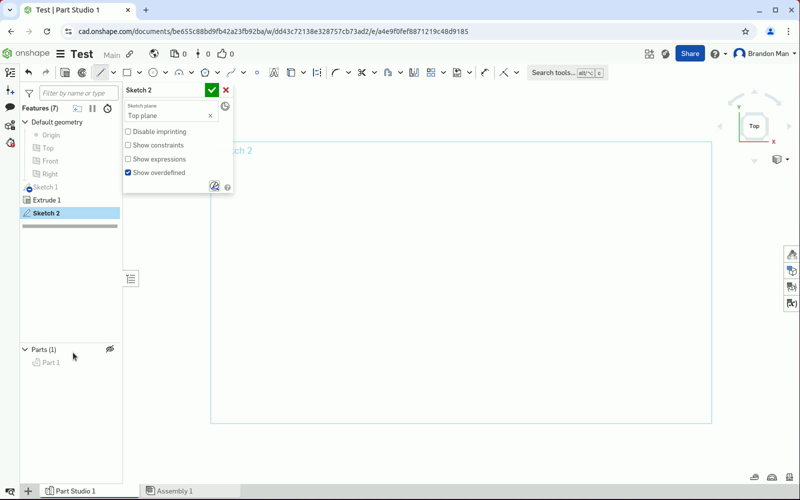
key_down(shift)
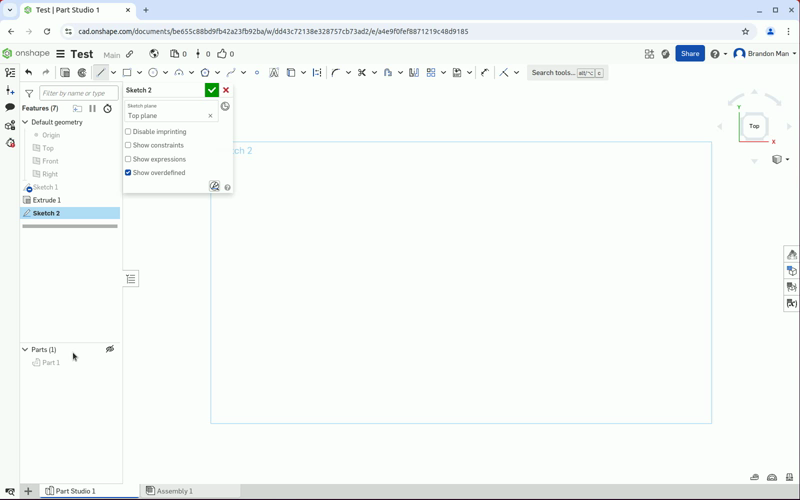
mouse_move(351, 366)
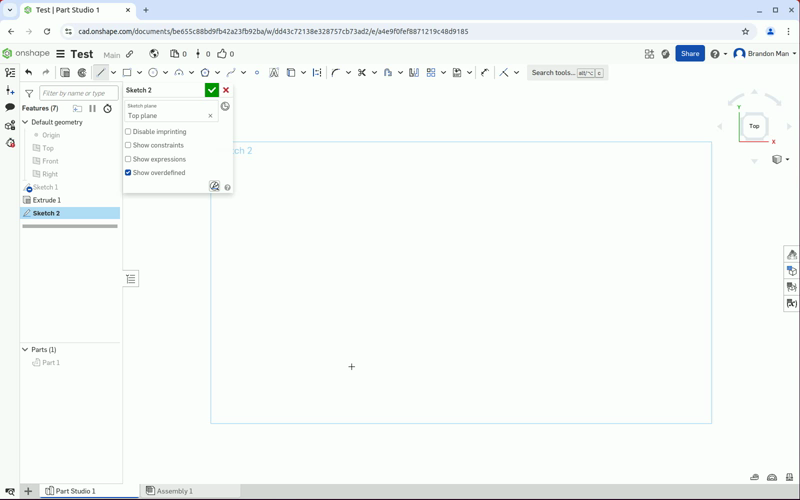
click(351, 366)
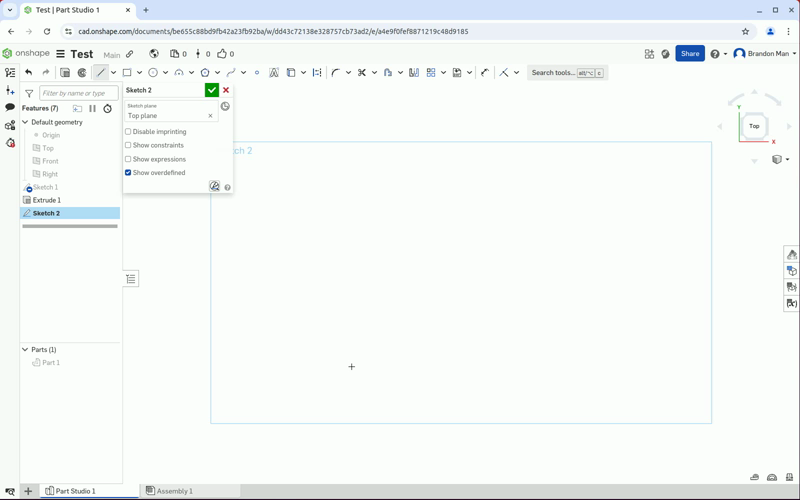
key_up(shift)
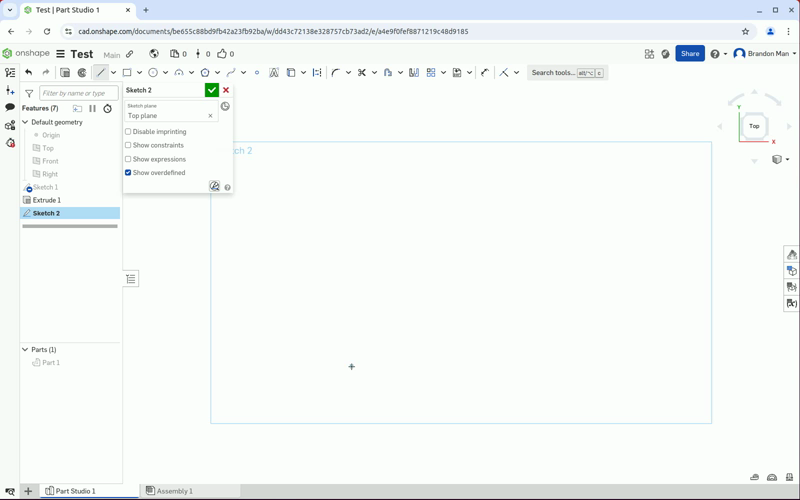
key_down(shift)
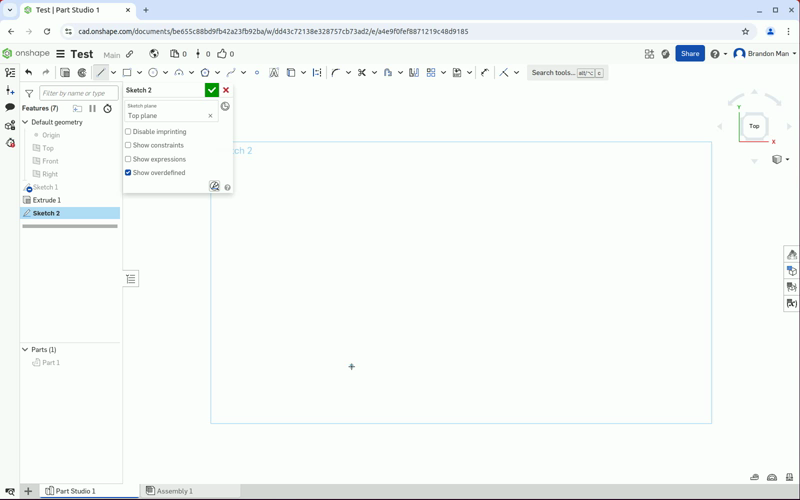
mouse_move(381, 366)
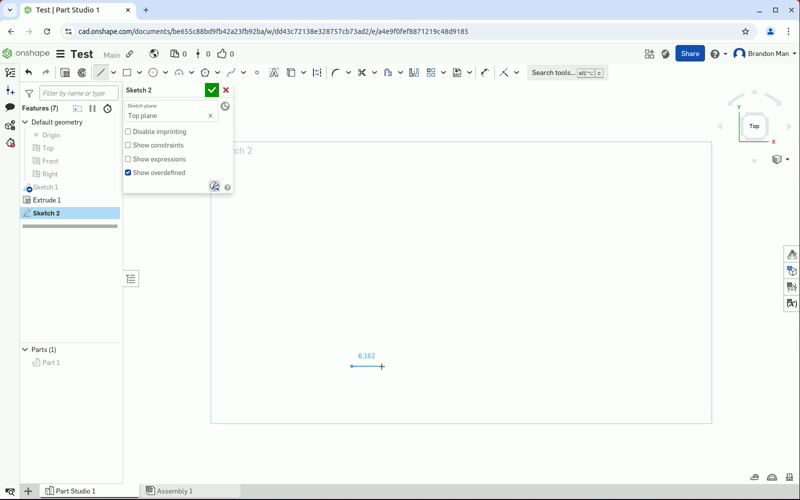
mouse_move(376, 391)
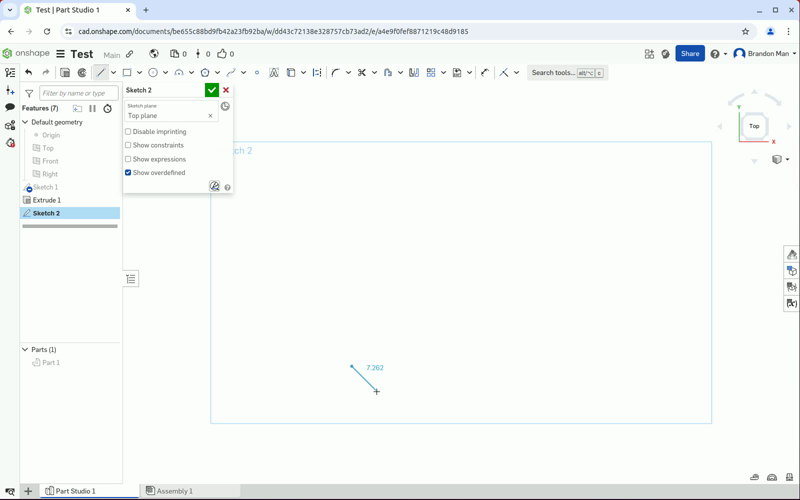
click(376, 391)
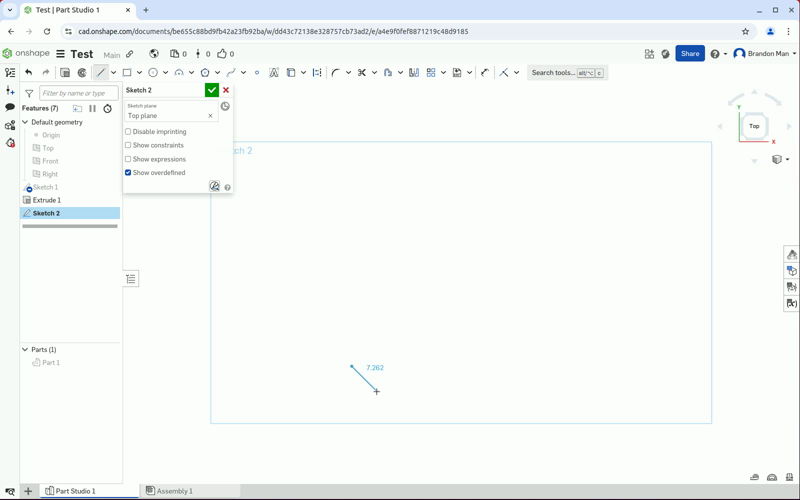
key_up(shift)
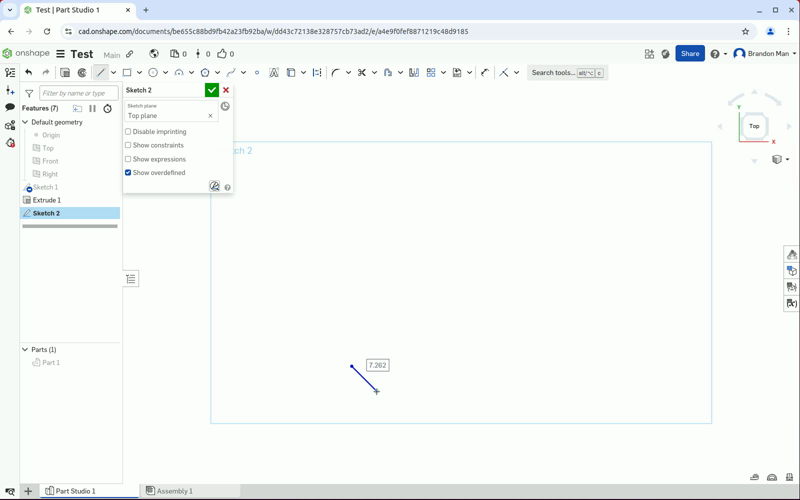
key_down(shift)
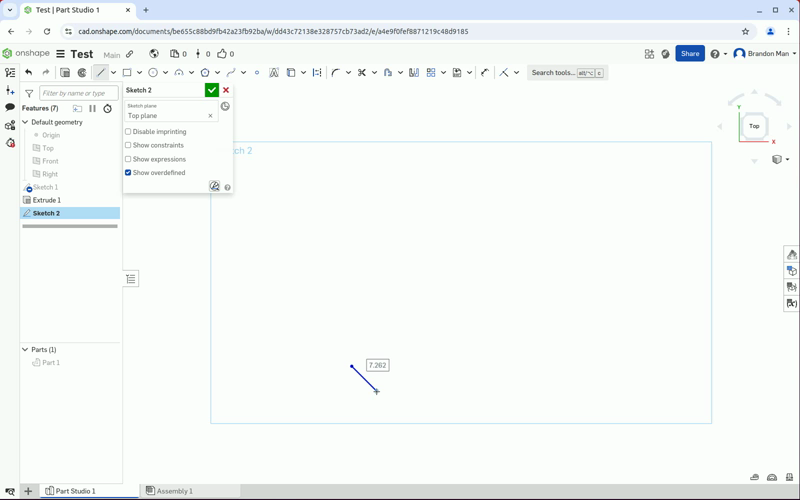
mouse_move(542, 391)
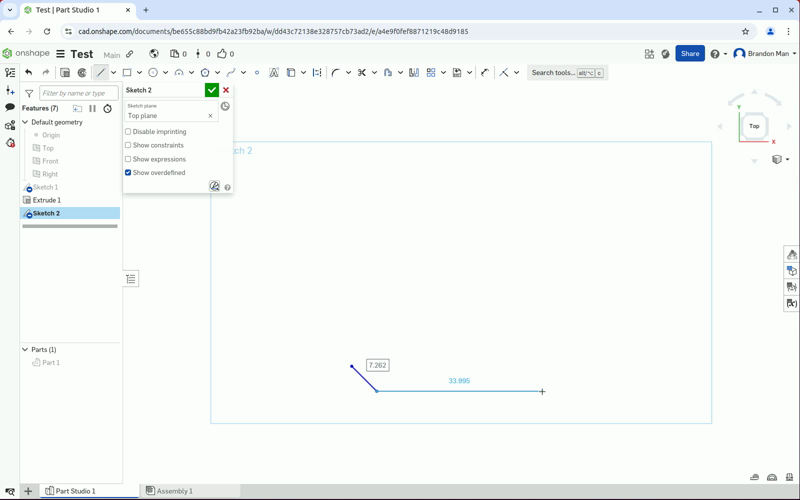
click(542, 391)
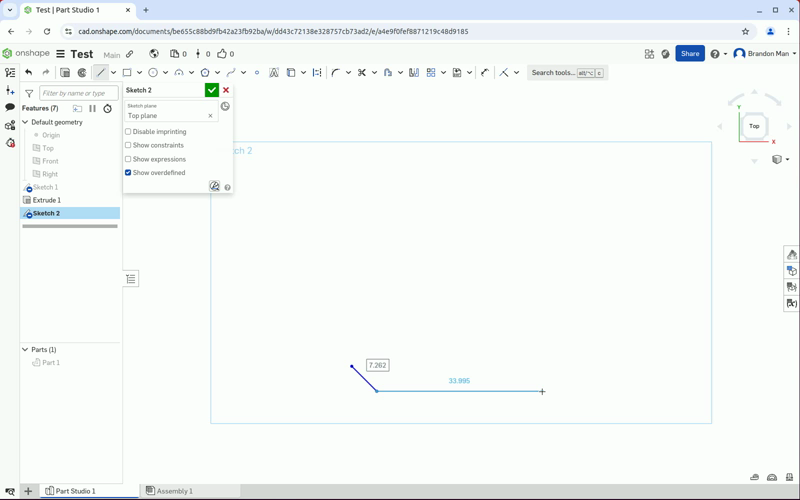
key_up(shift)
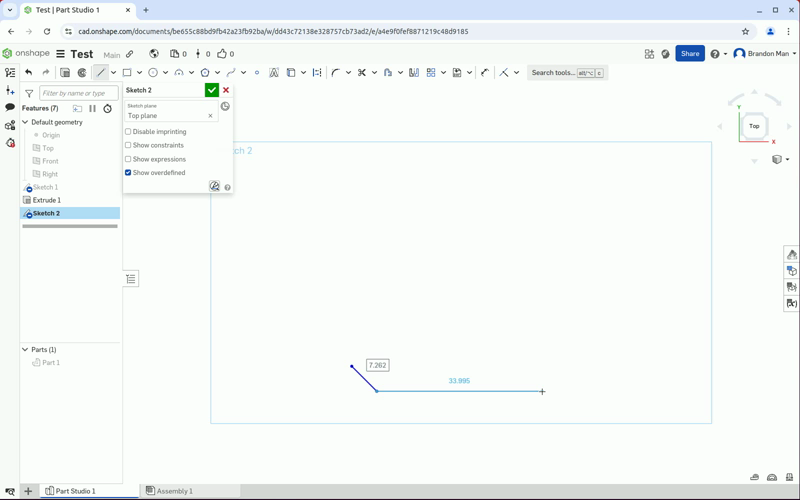
key_down(shift)
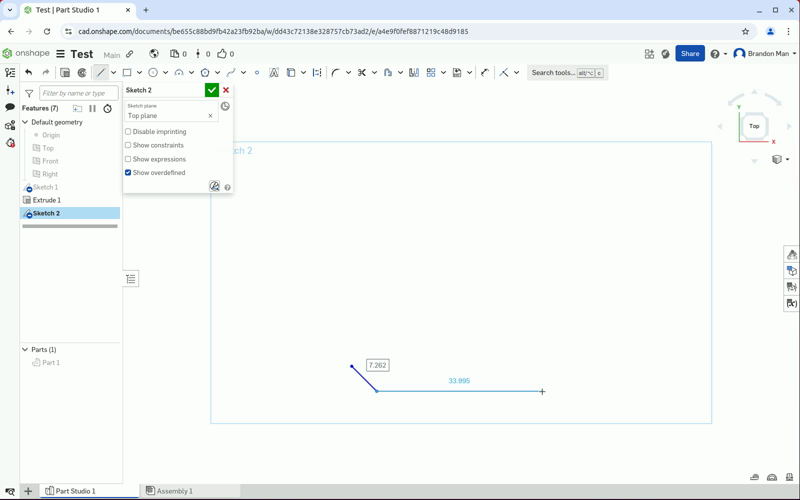
mouse_move(572, 391)
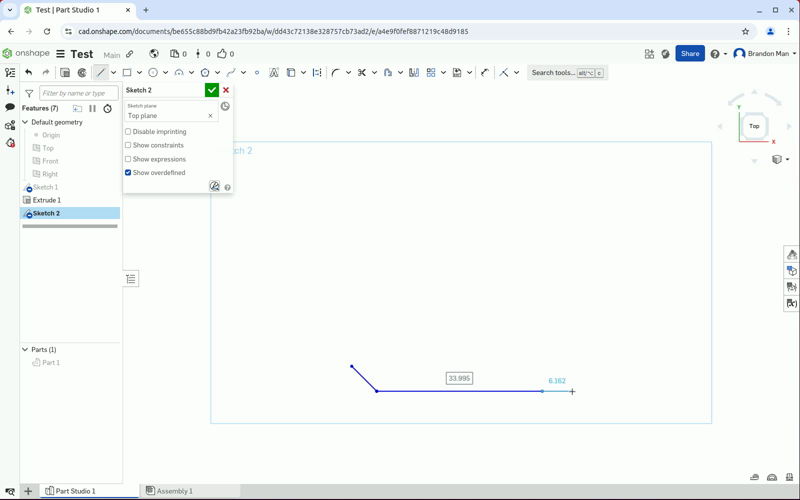
mouse_move(567, 366)
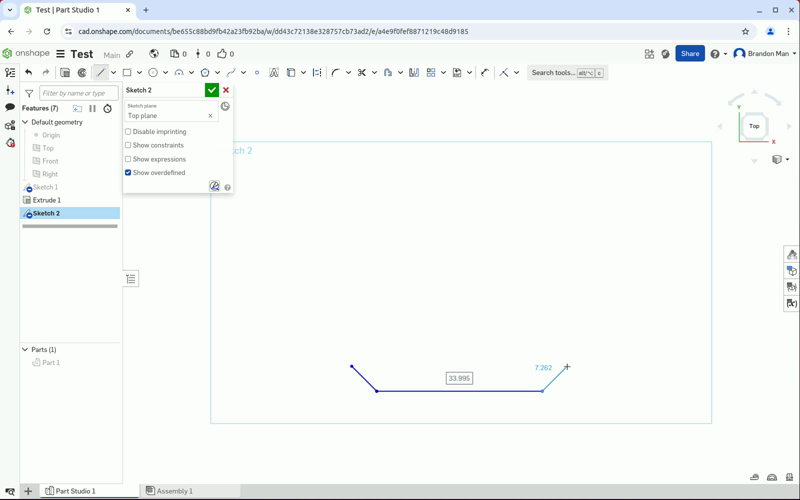
click(567, 366)
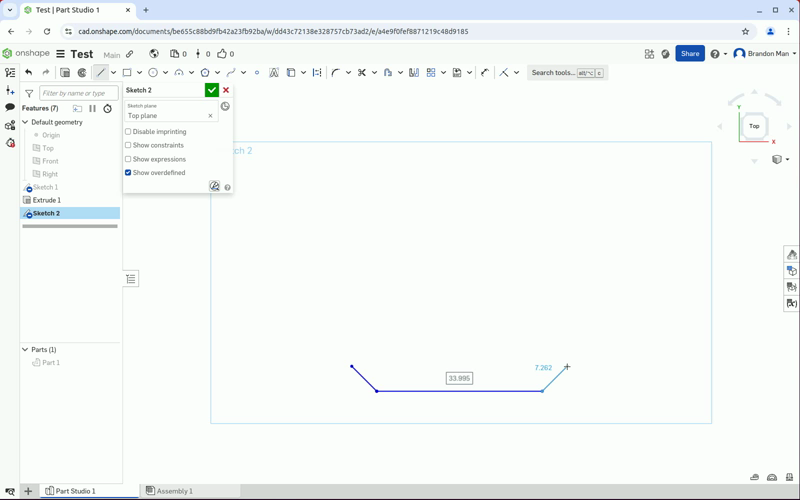
key_up(shift)
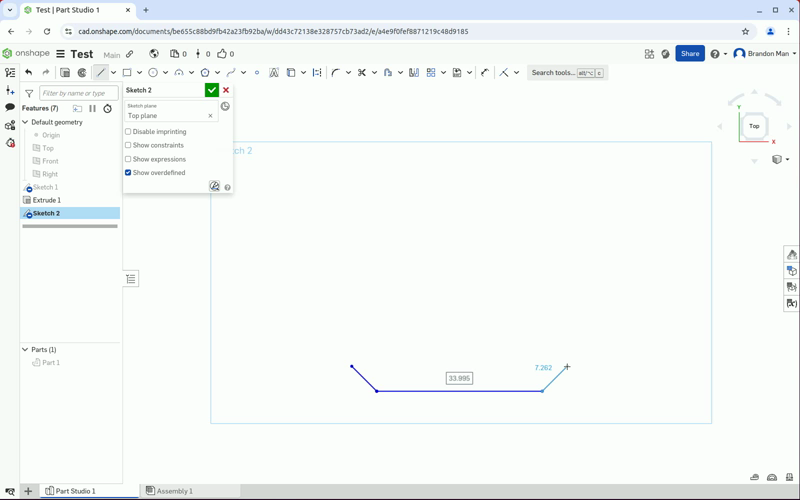
key_down(shift)
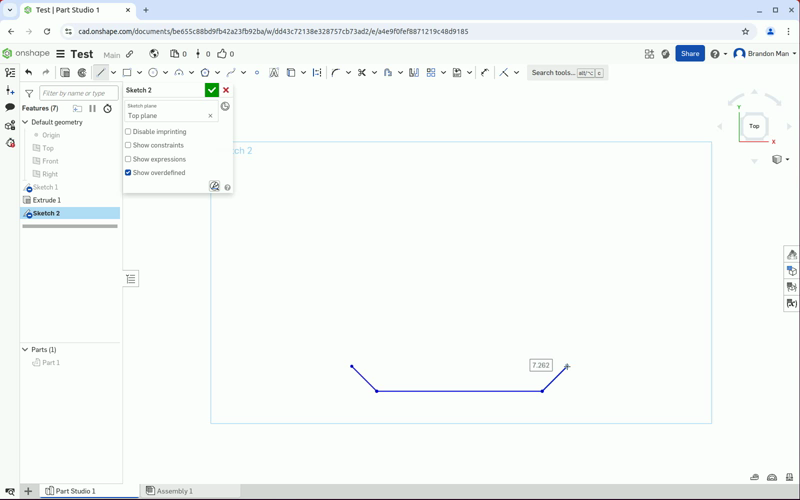
mouse_move(567, 200)
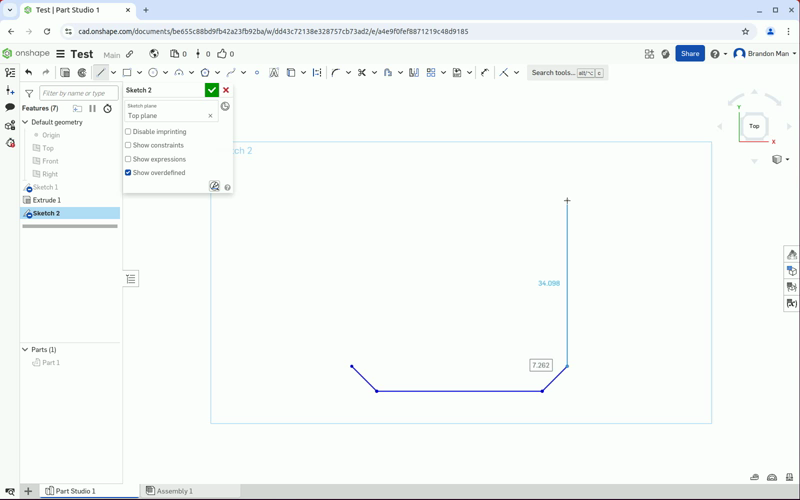
click(567, 200)
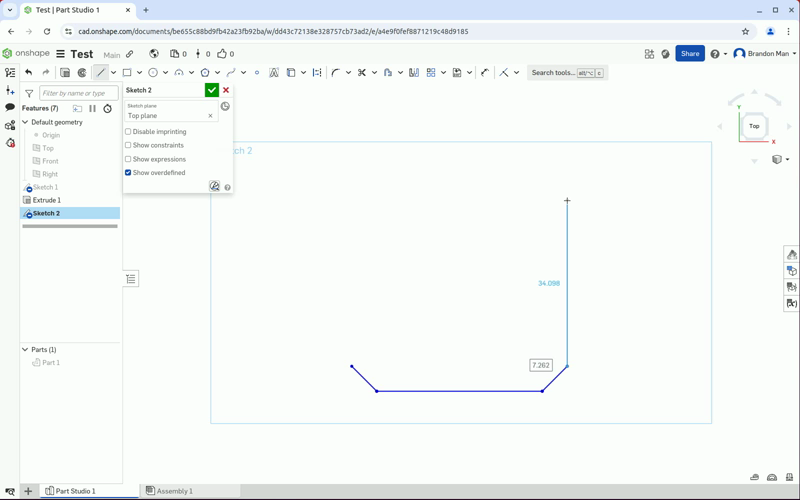
key_up(shift)
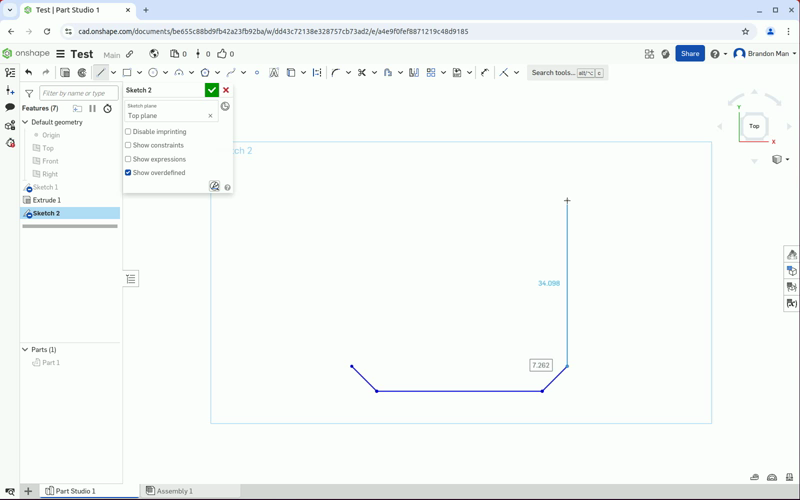
key_down(shift)
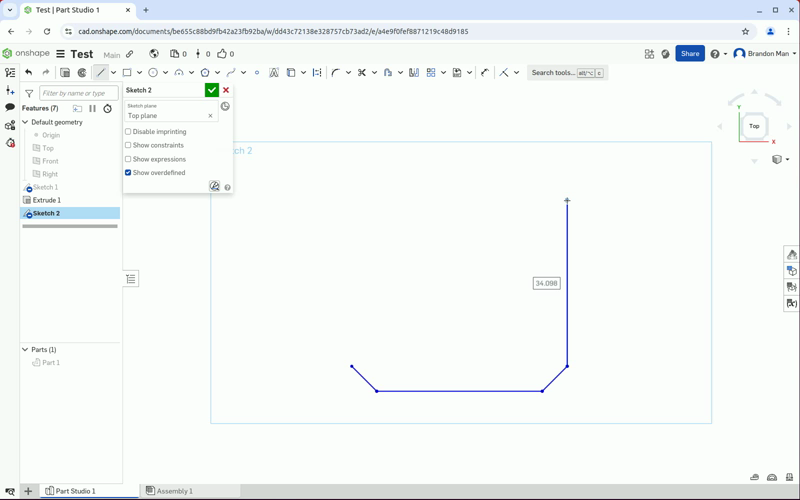
mouse_move(589, 200)
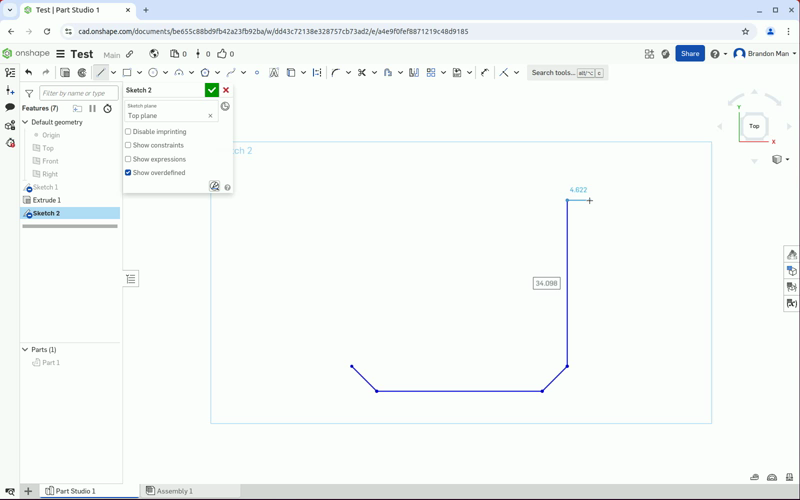
mouse_move(542, 175)
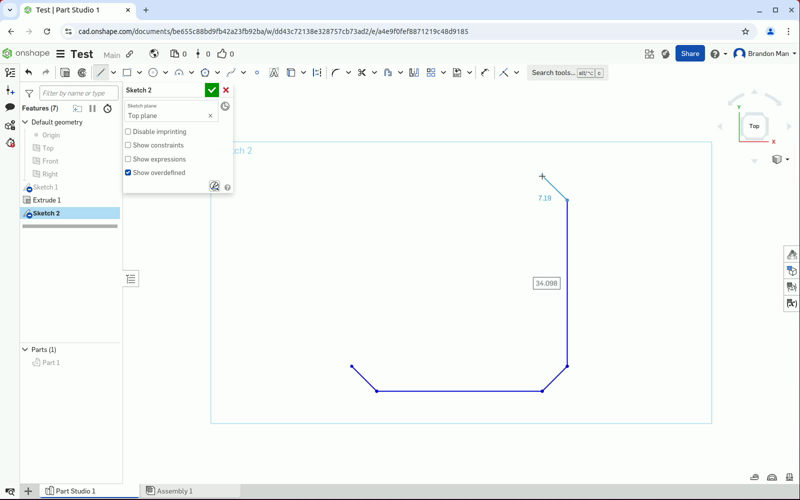
click(542, 175)
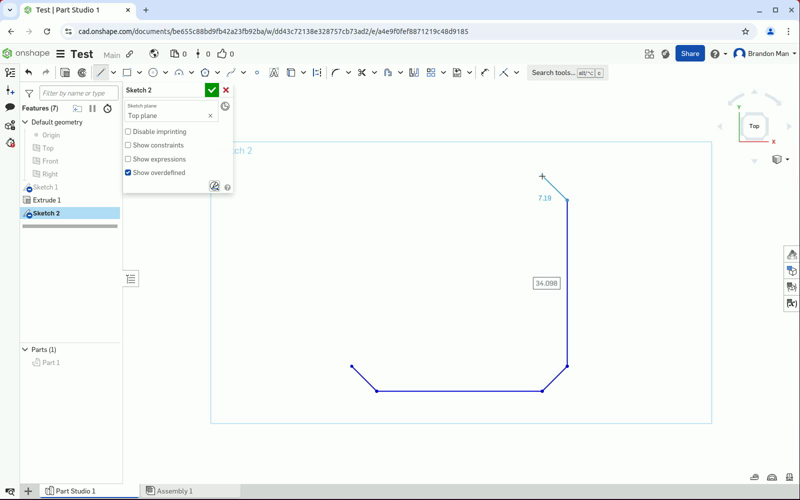
key_up(shift)
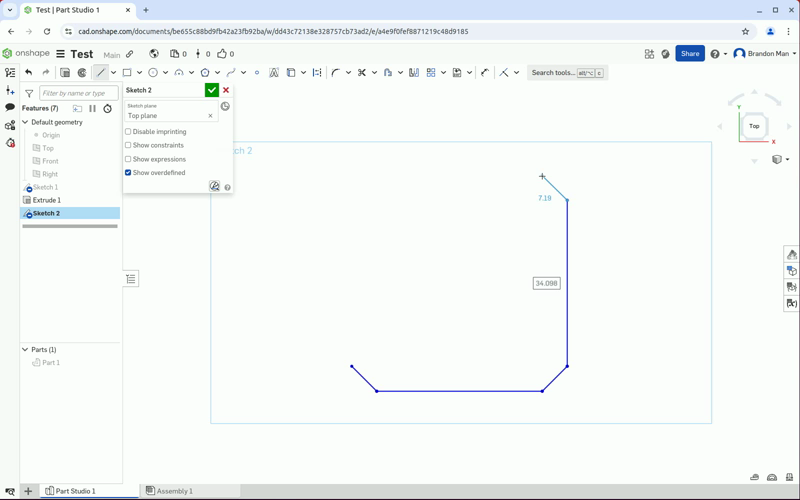
key_down(shift)
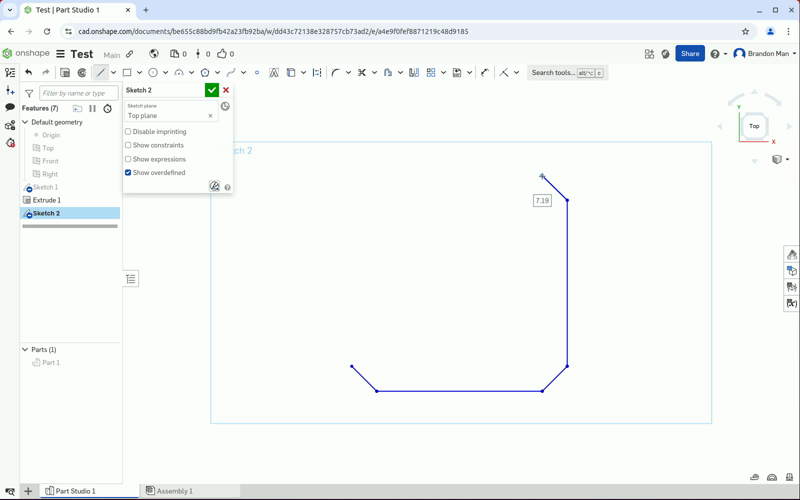
mouse_move(376, 175)
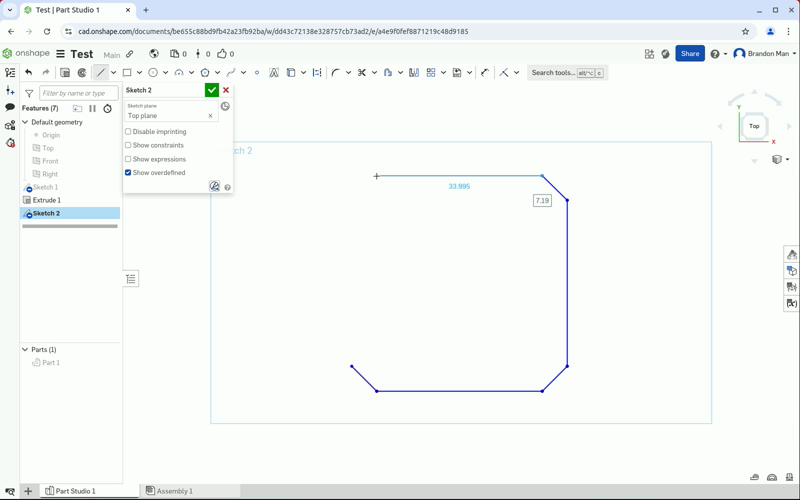
click(376, 175)
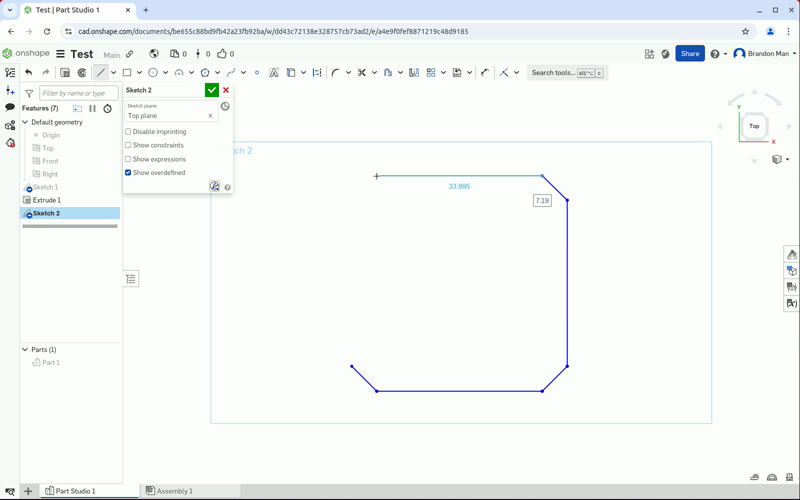
key_up(shift)
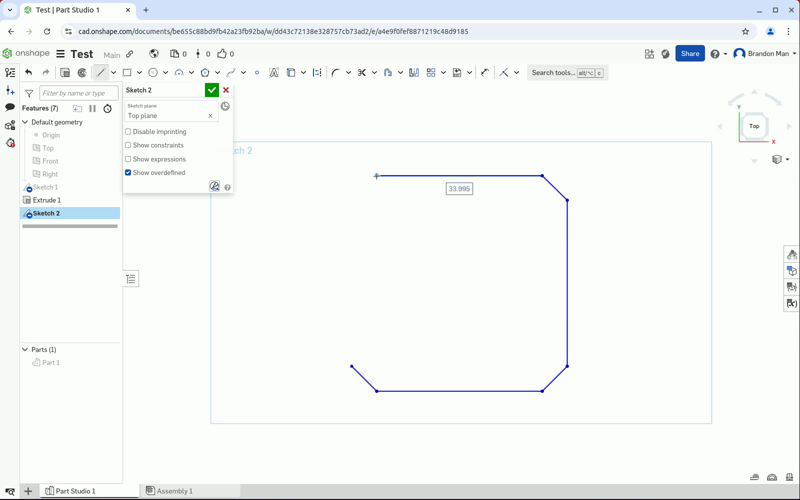
key_down(shift)
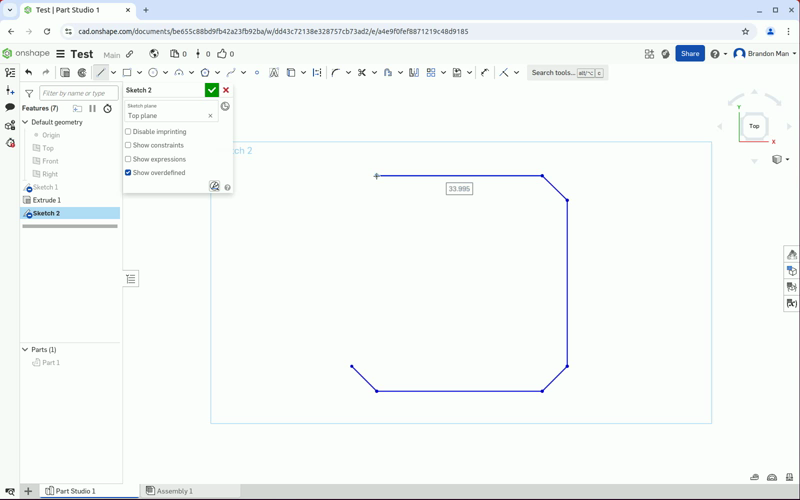
mouse_move(406, 175)
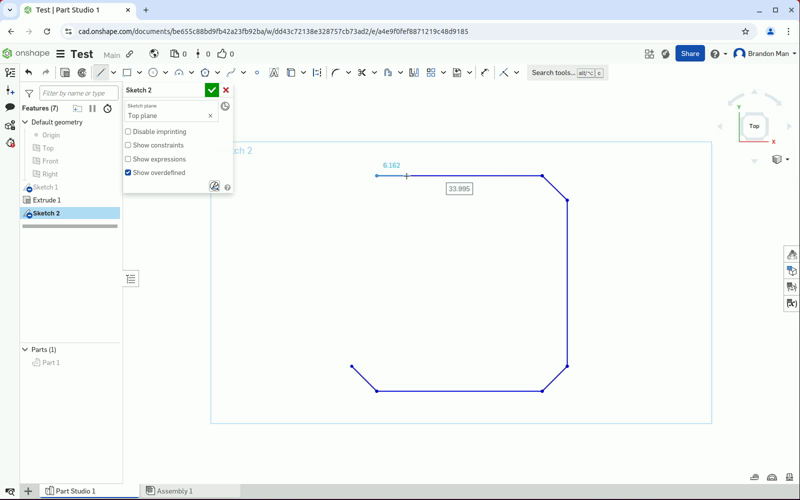
mouse_move(351, 200)
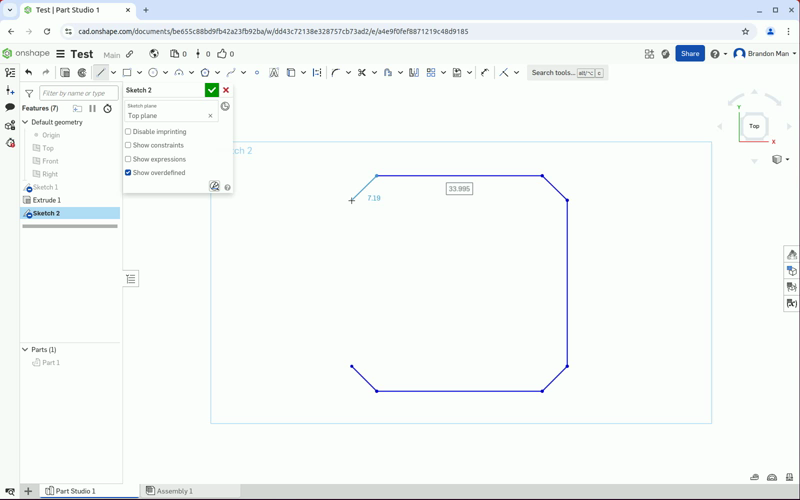
click(351, 200)
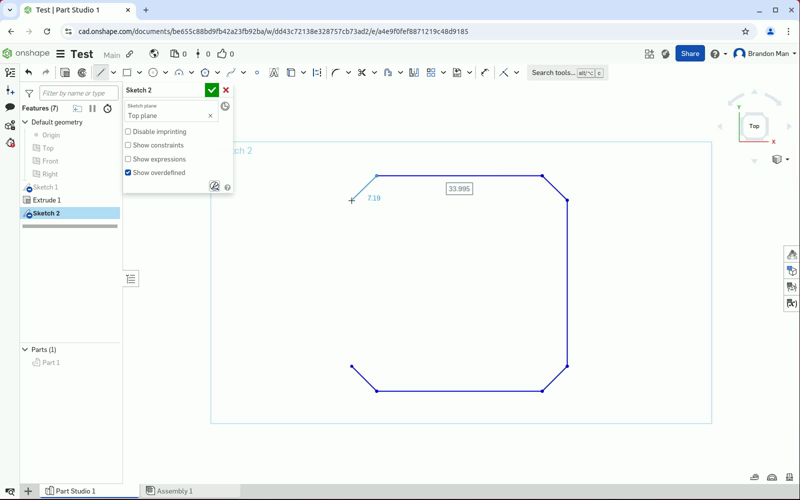
key_up(shift)
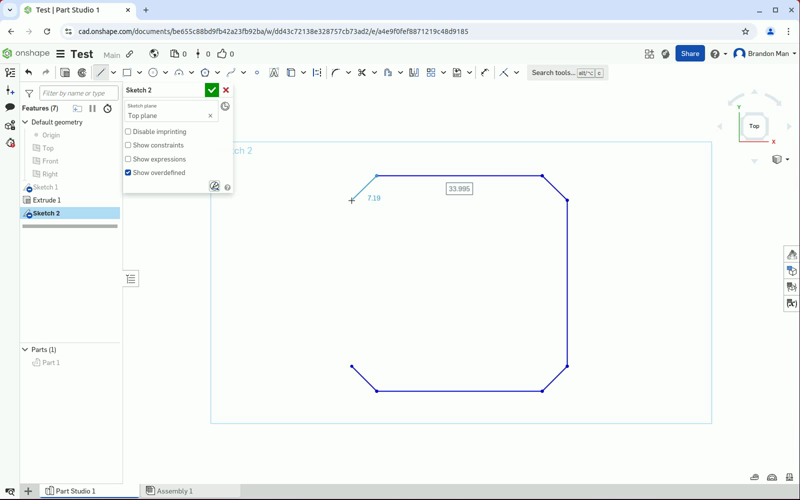
key_down(shift)
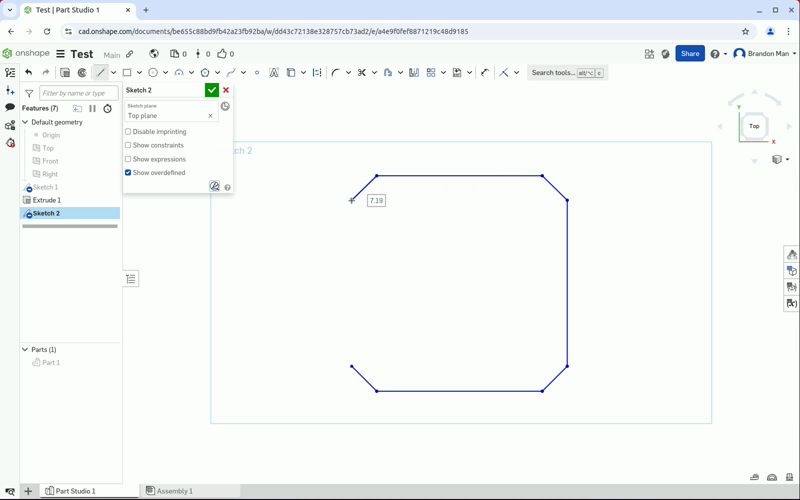
mouse_move(351, 366)
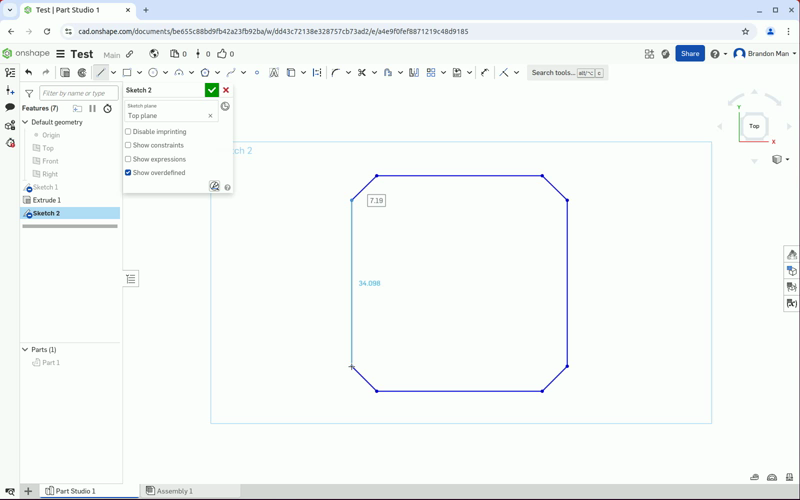
key_up(shift)
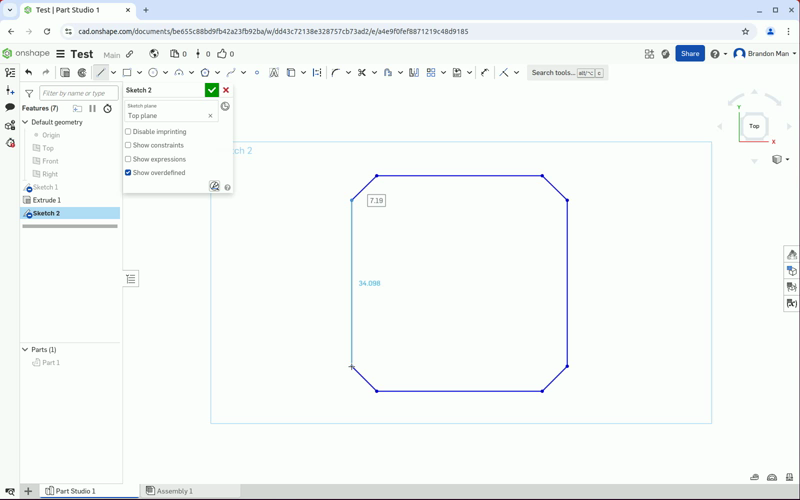
click(351, 366)
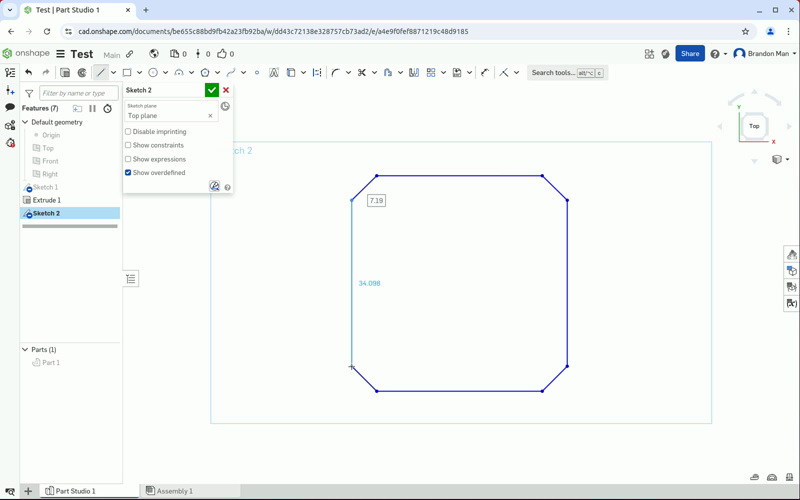
key(esc)
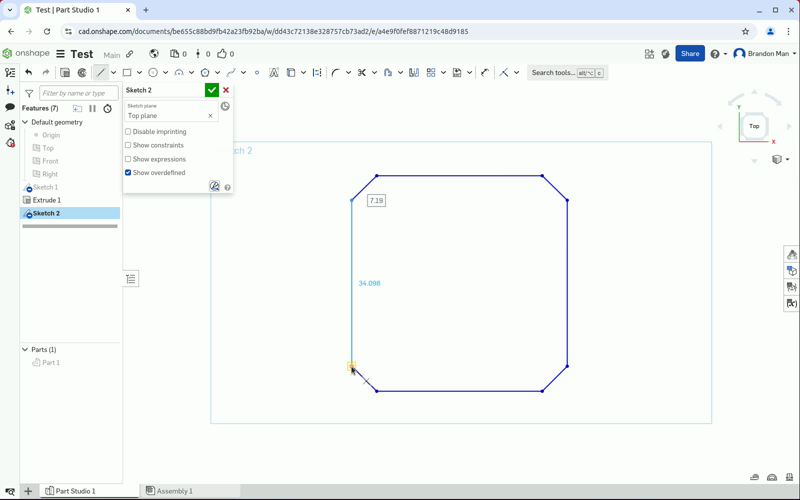
key(l)
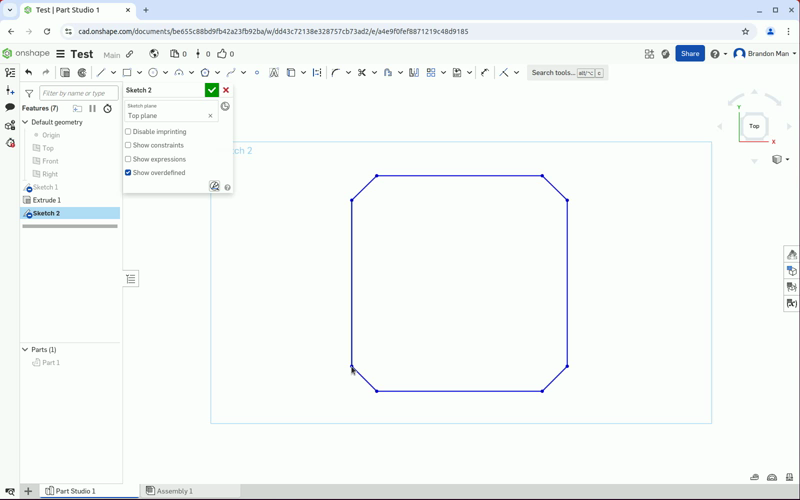
key_down(shift)
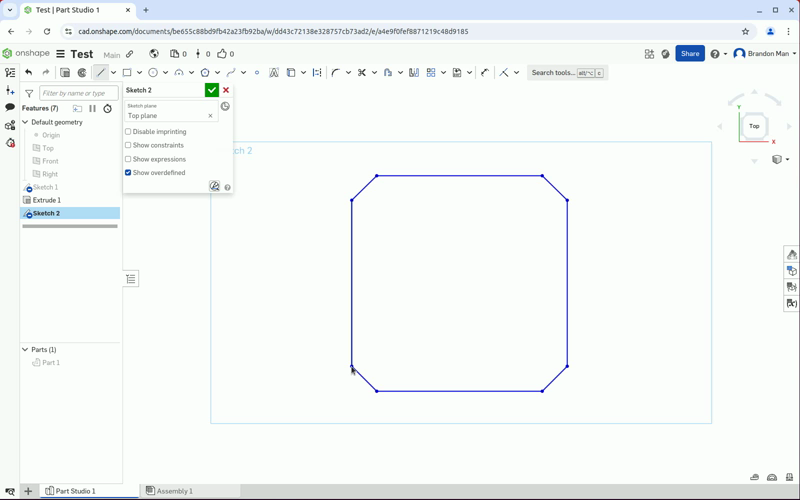
mouse_move(353, 363)
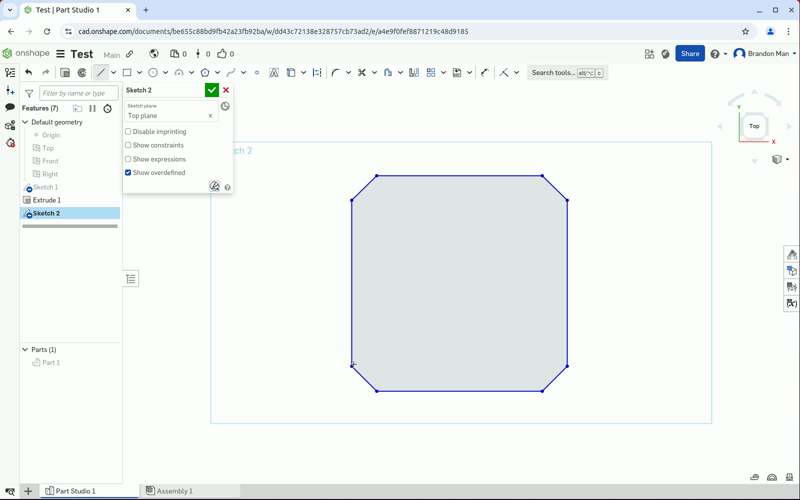
scroll(6)
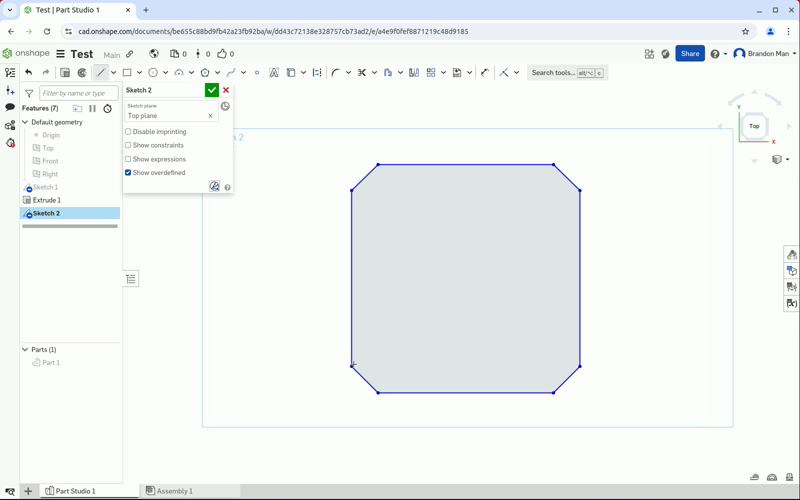
scroll(6)
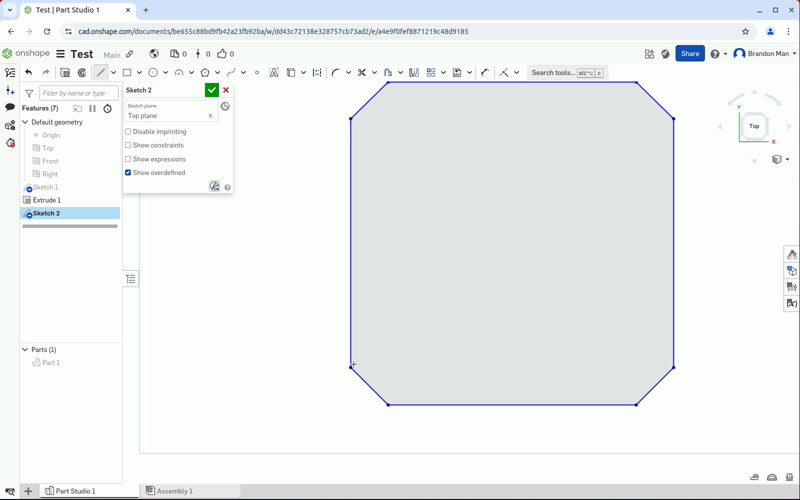
scroll(6)
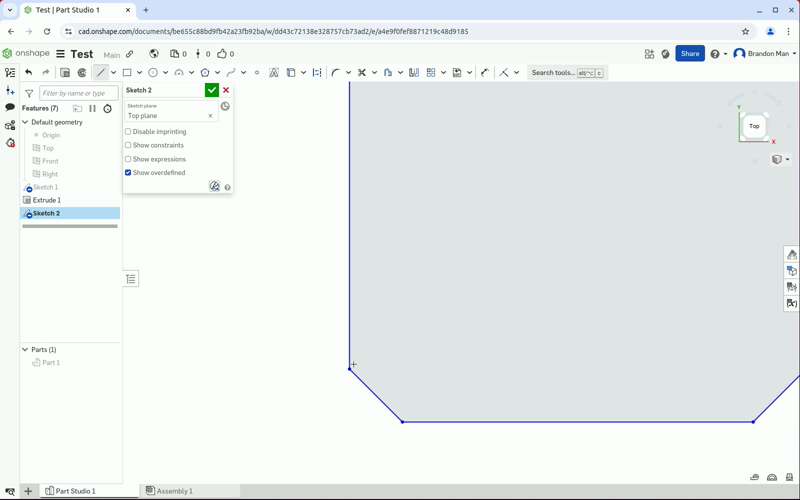
scroll(6)
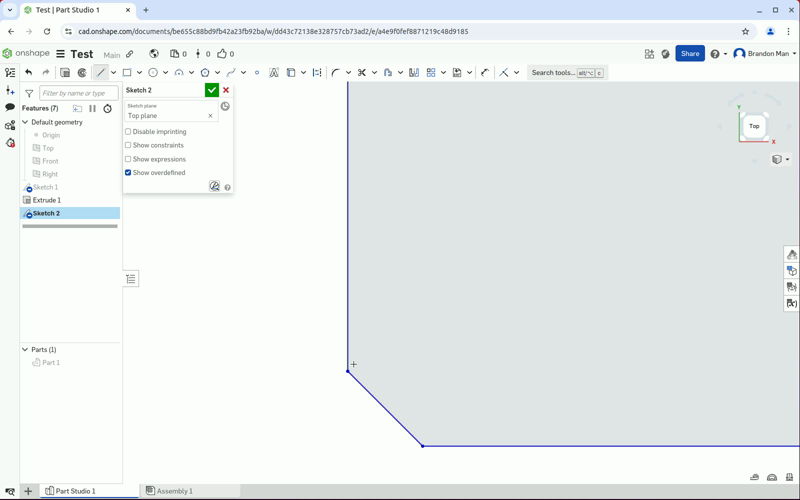
scroll(6)
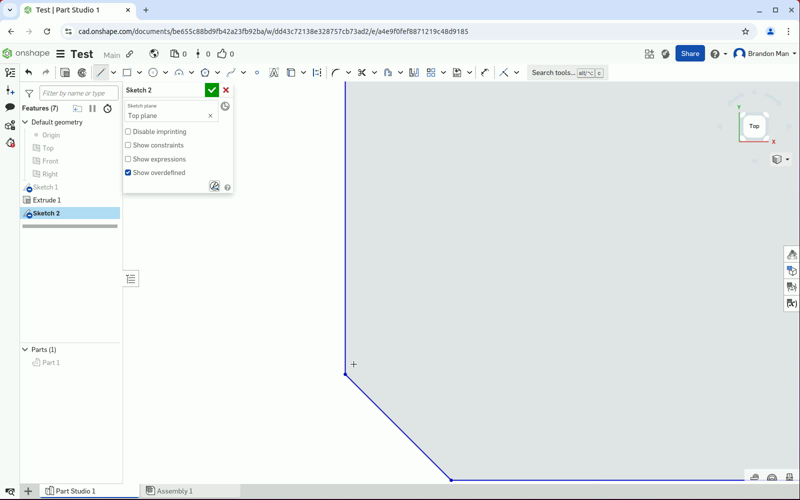
scroll(6)
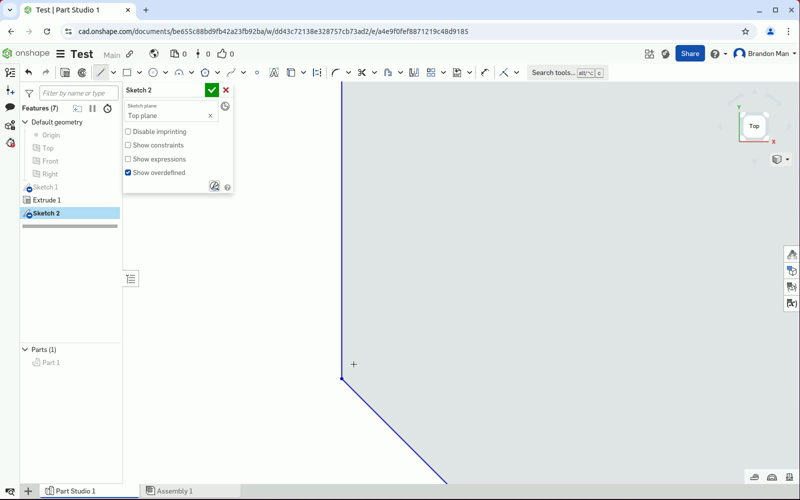
scroll(6)
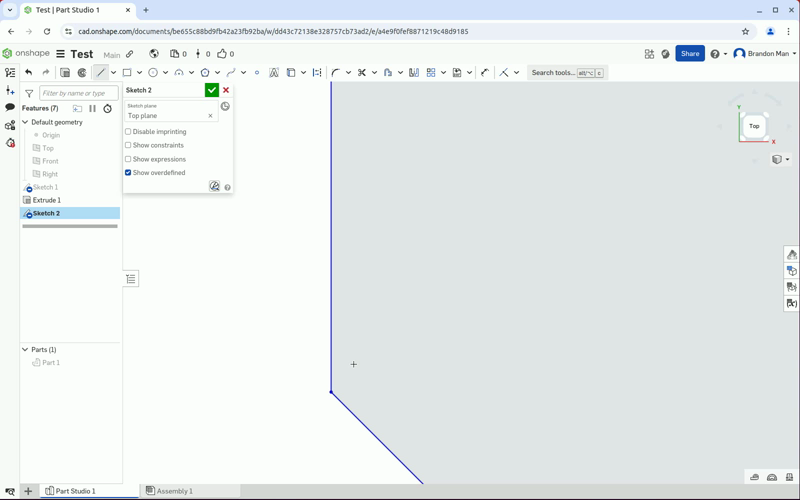
click(353, 363)
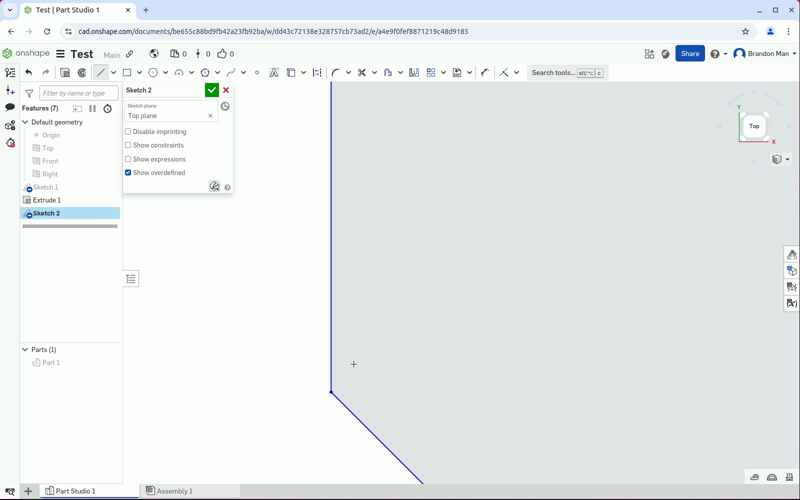
scroll(-6)
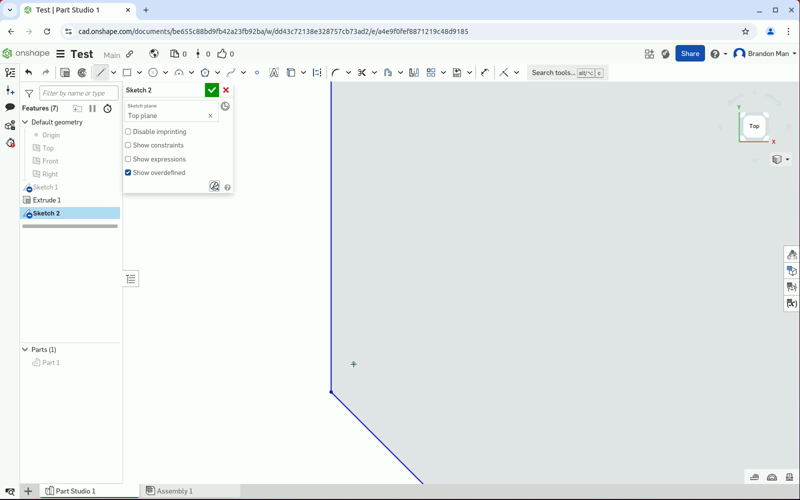
scroll(-6)
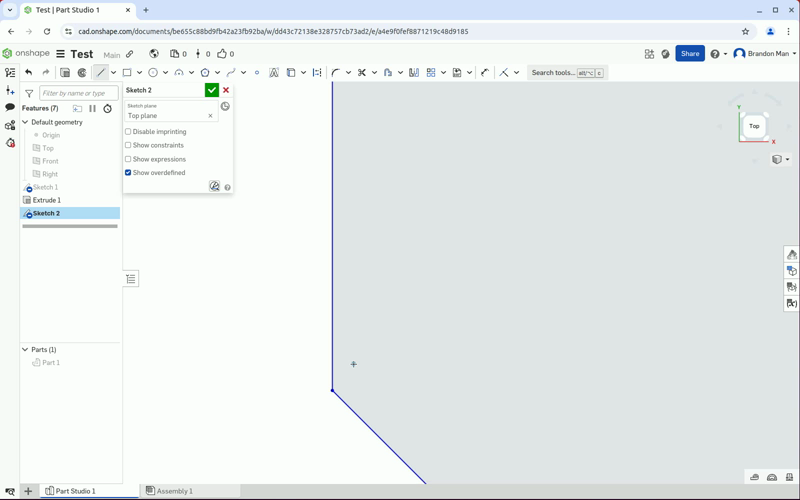
scroll(-6)
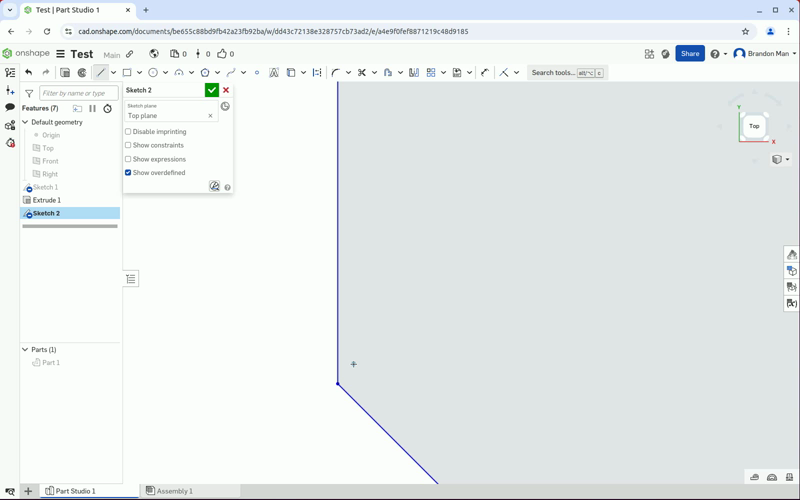
scroll(-6)
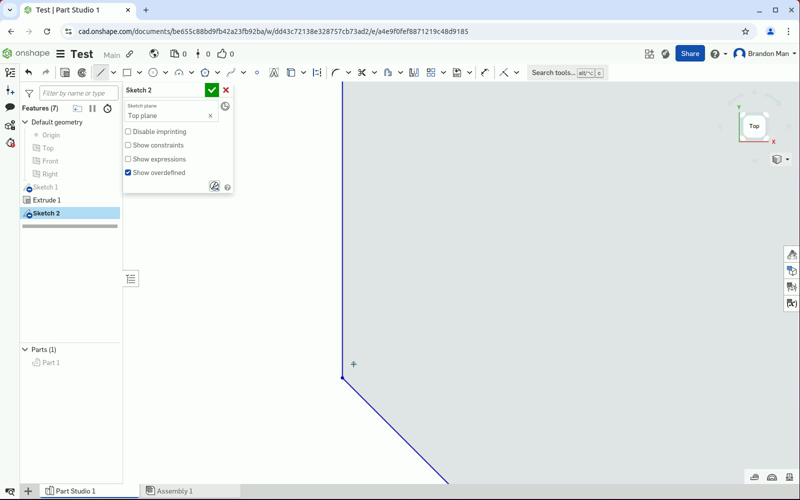
scroll(-6)
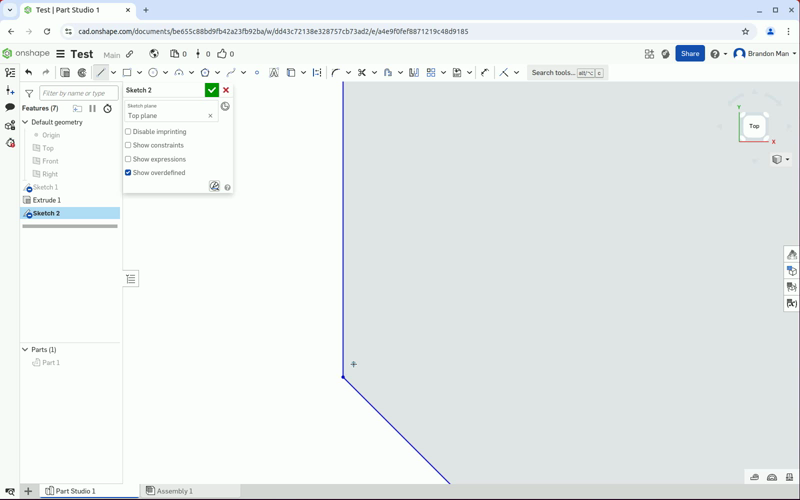
scroll(-6)
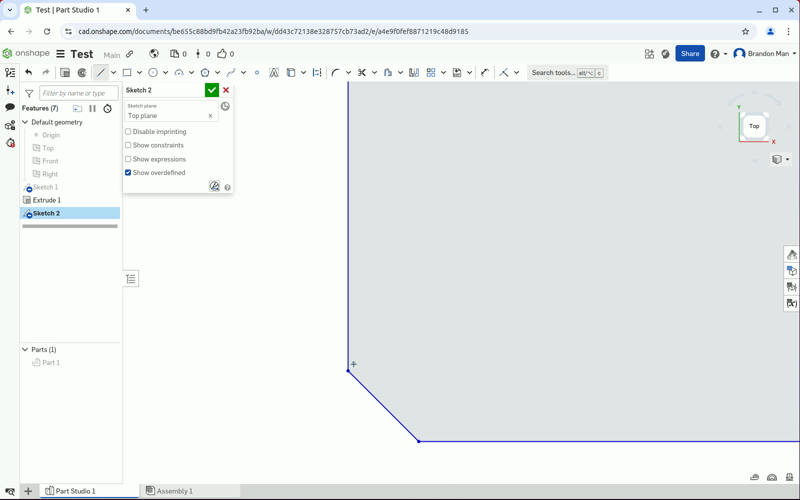
scroll(-6)
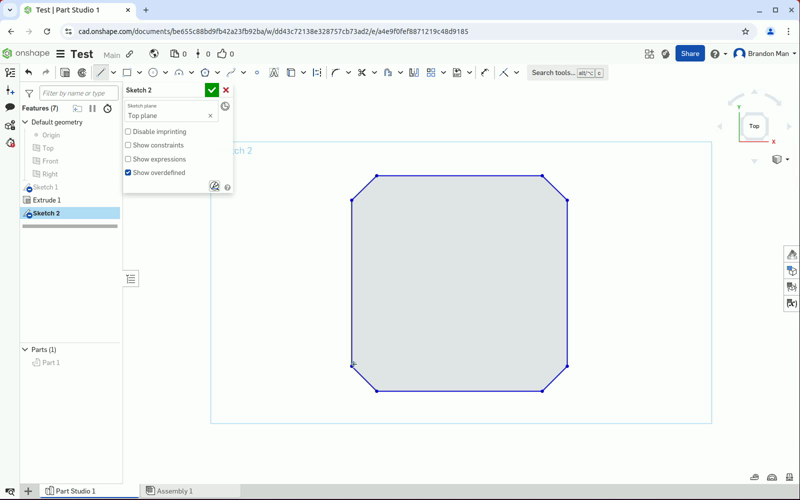
key_up(shift)
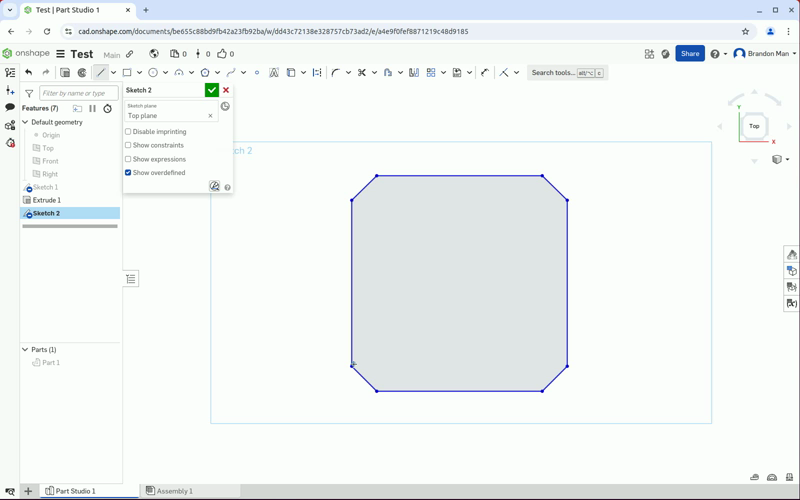
key_down(shift)
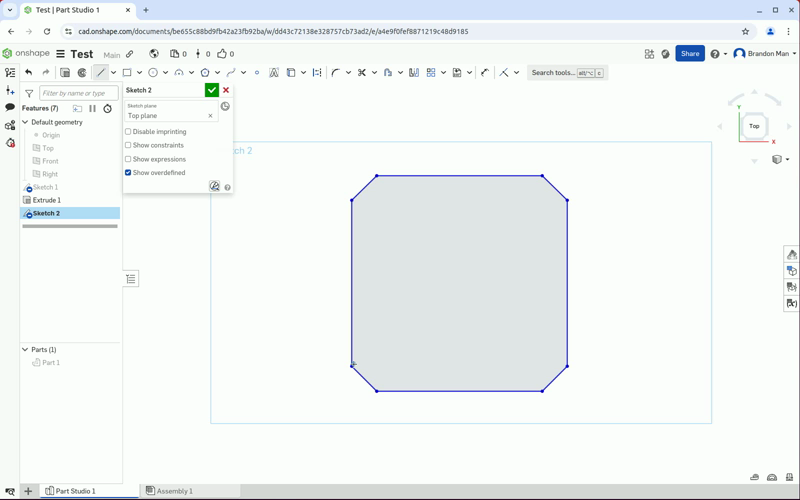
mouse_move(383, 363)
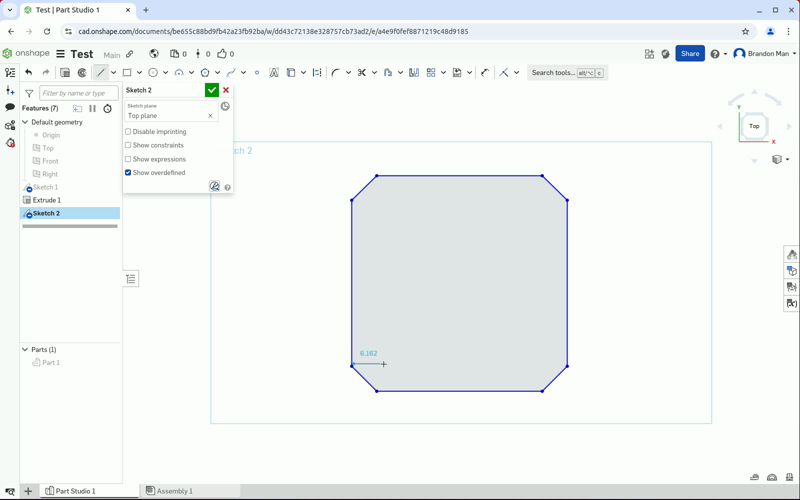
mouse_move(378, 388)
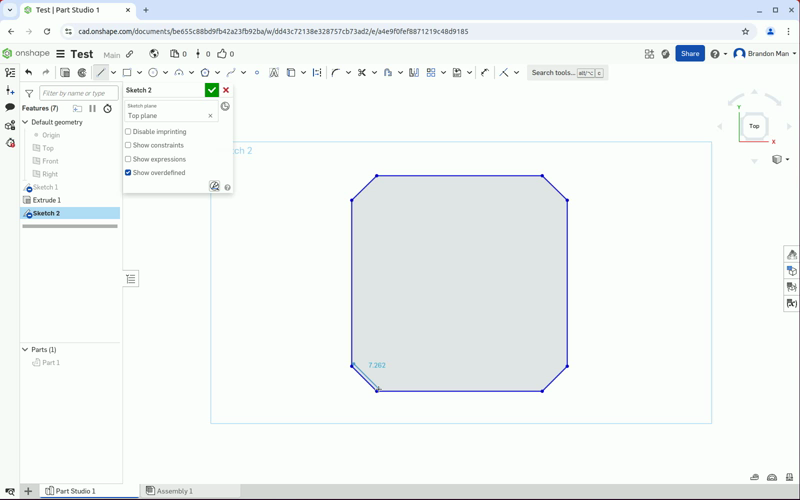
scroll(6)
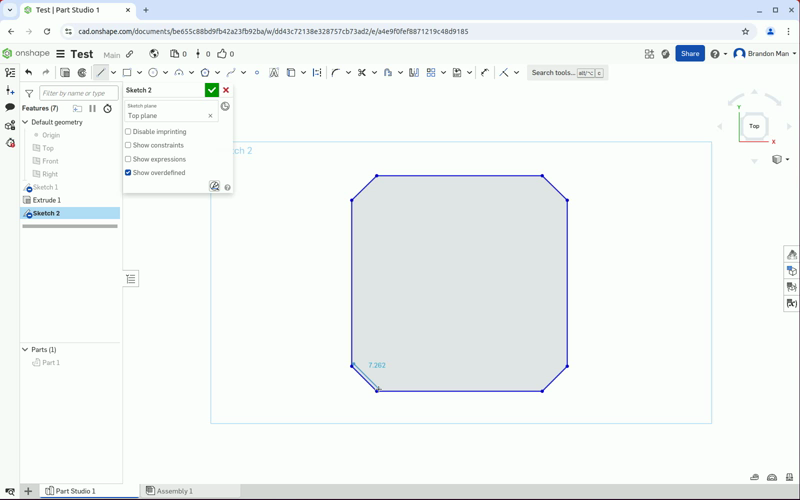
scroll(6)
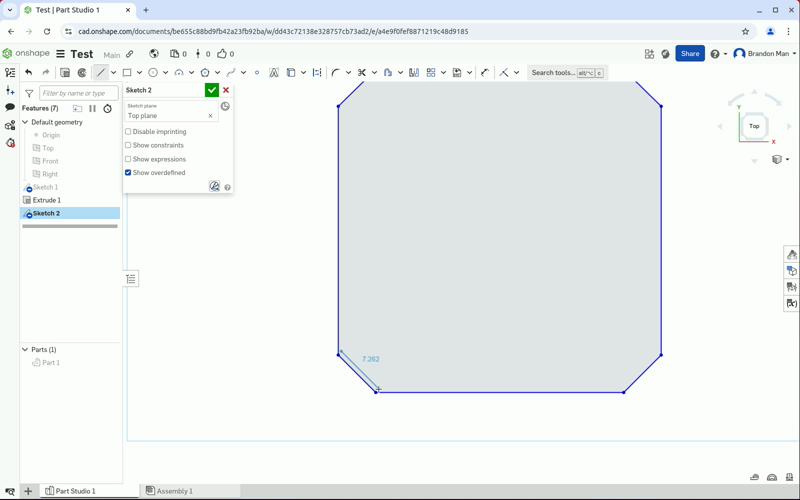
scroll(6)
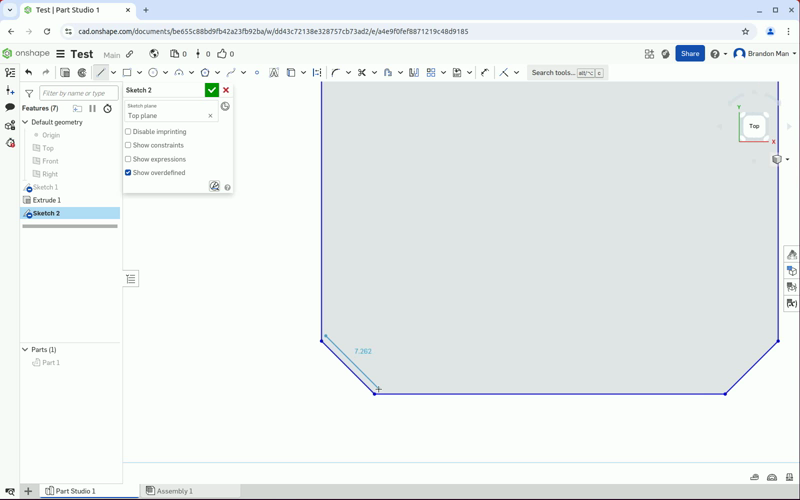
scroll(6)
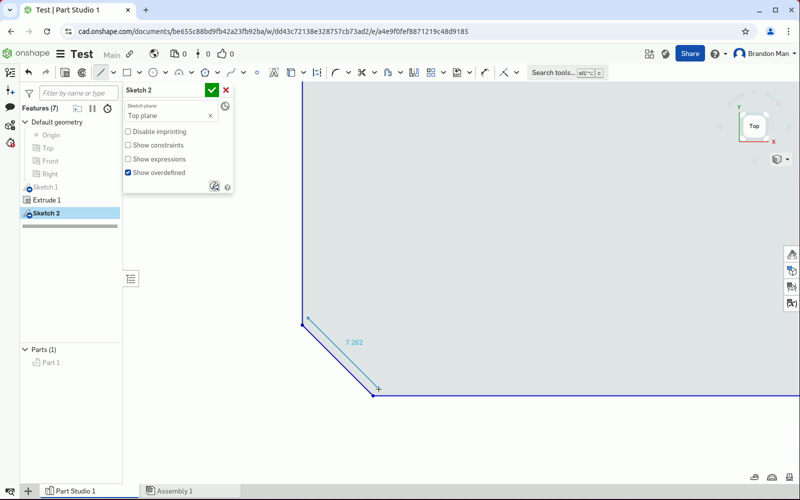
scroll(6)
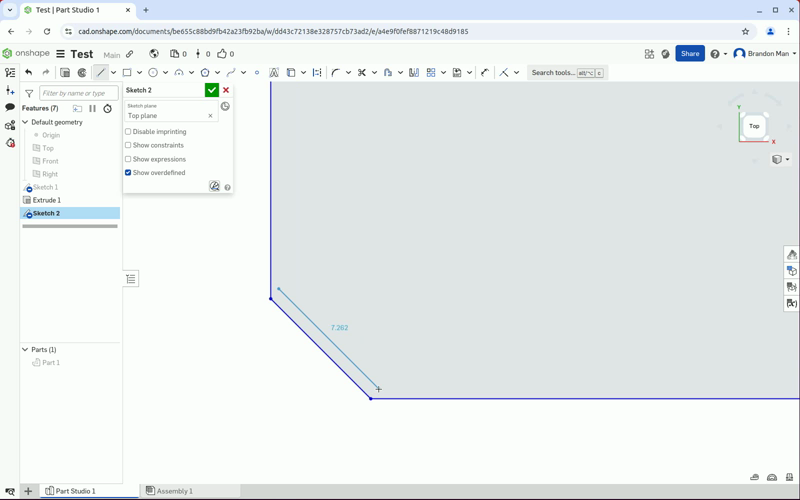
scroll(6)
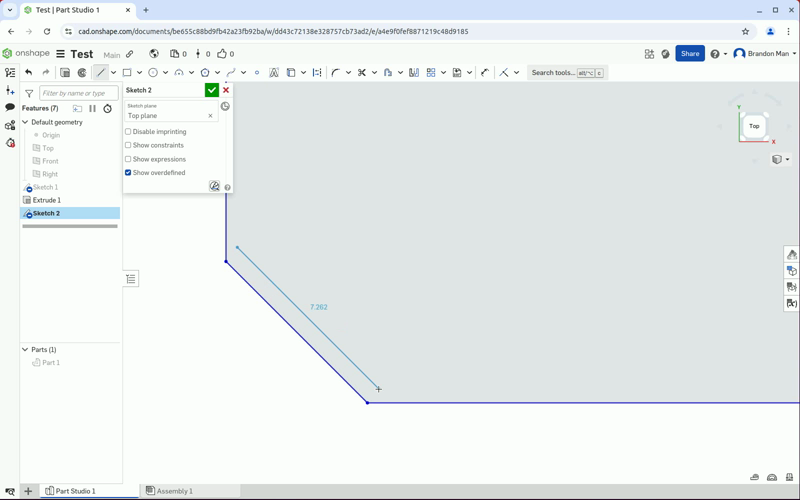
scroll(6)
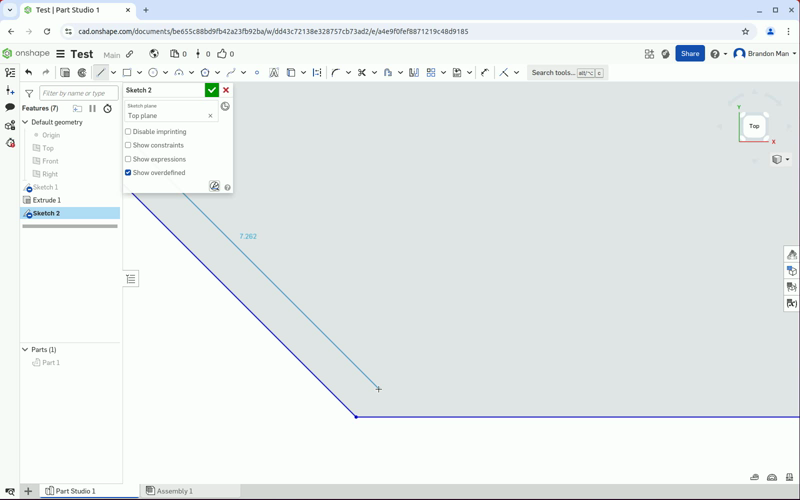
click(378, 388)
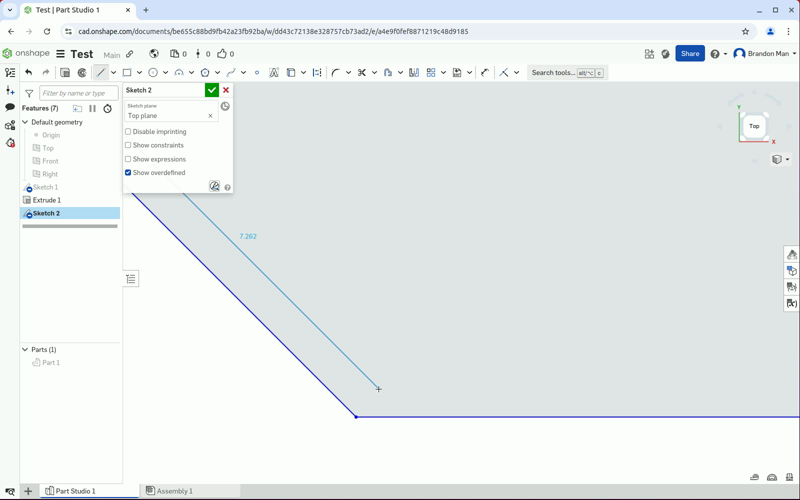
scroll(-6)
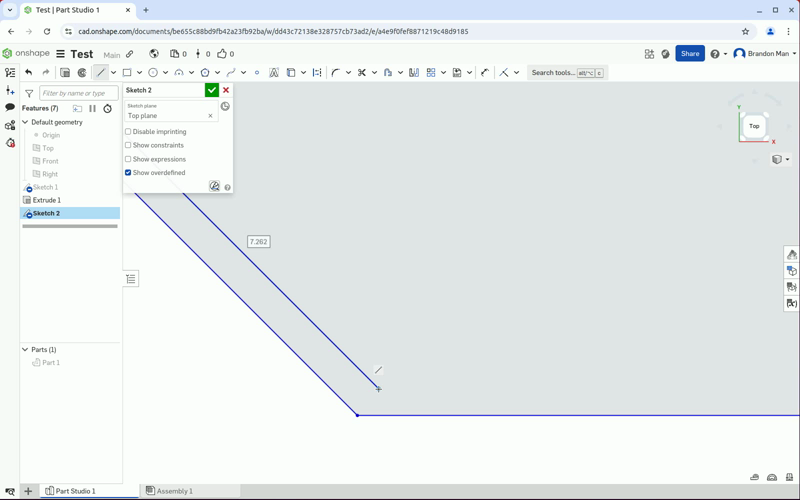
scroll(-6)
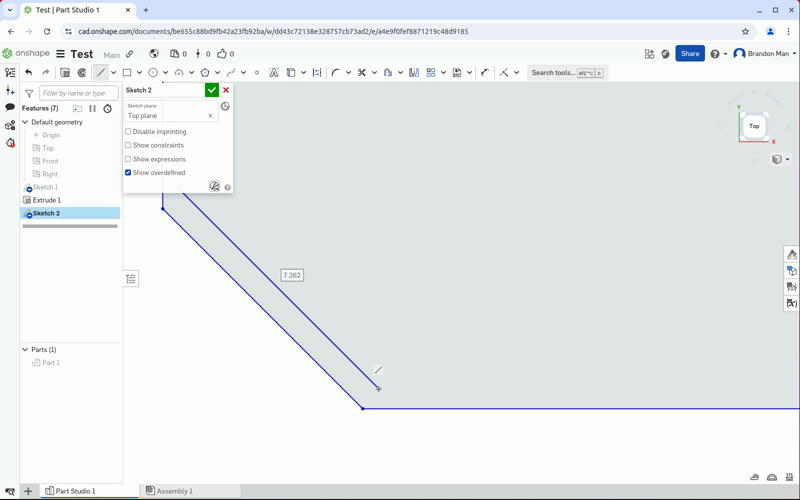
scroll(-6)
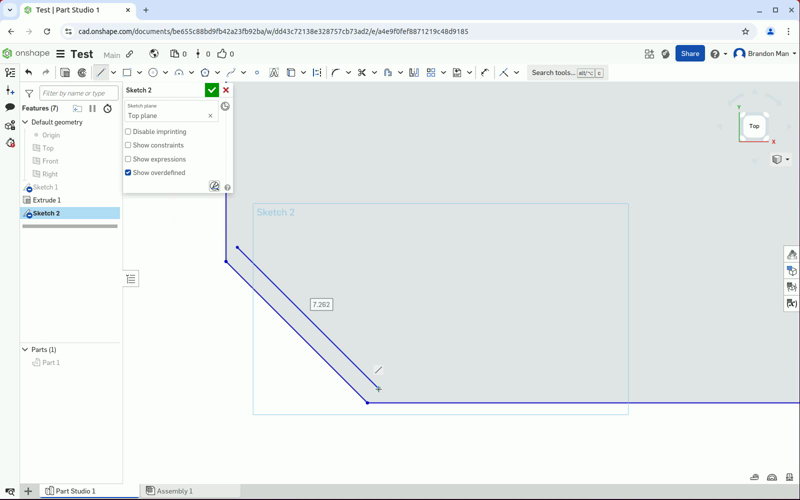
scroll(-6)
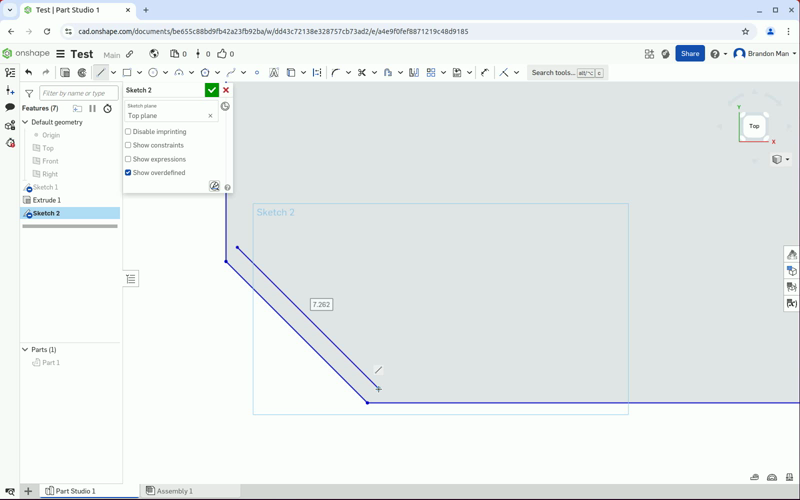
scroll(-6)
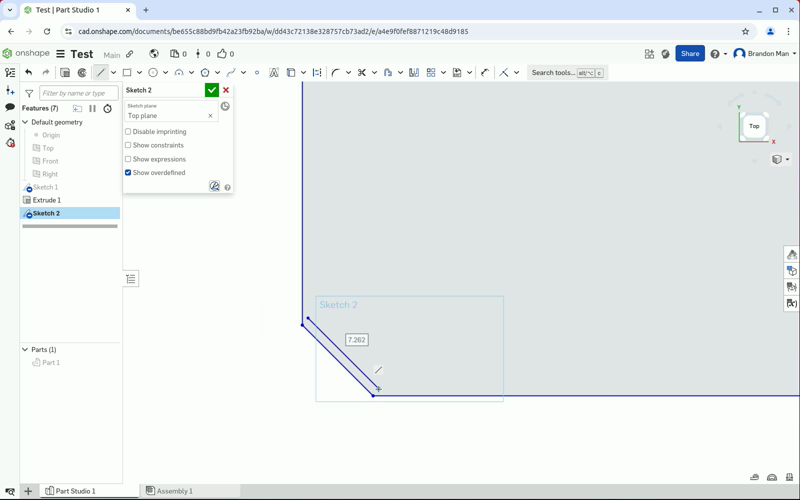
scroll(-6)
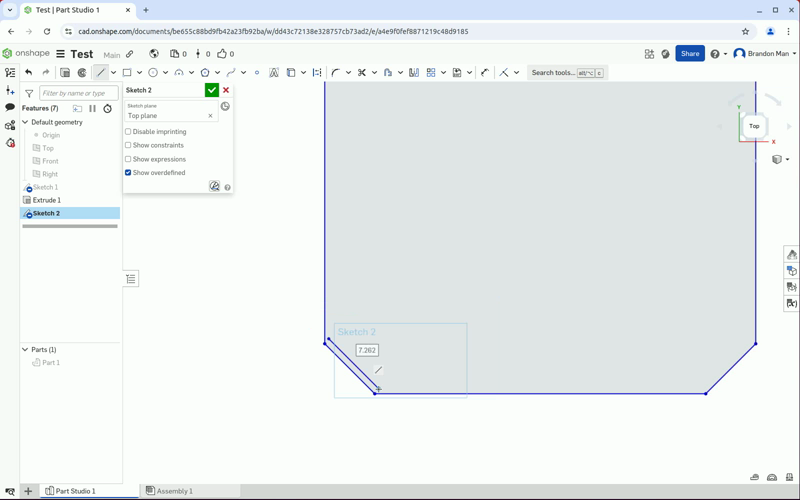
scroll(-6)
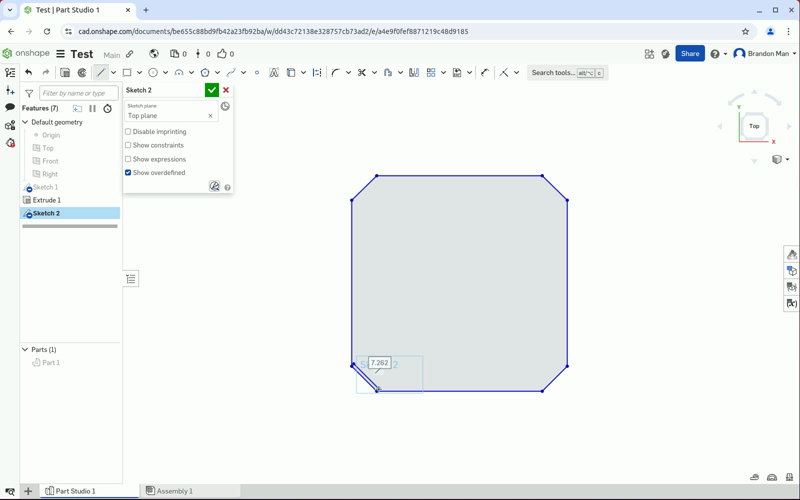
key_up(shift)
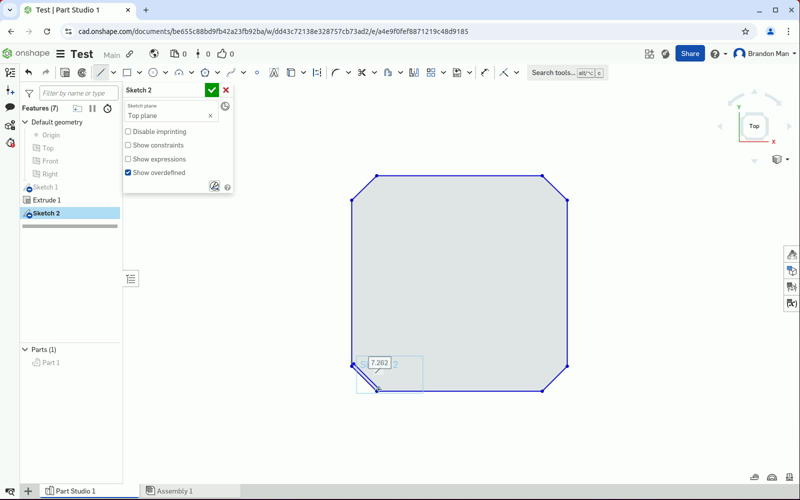
key_down(shift)
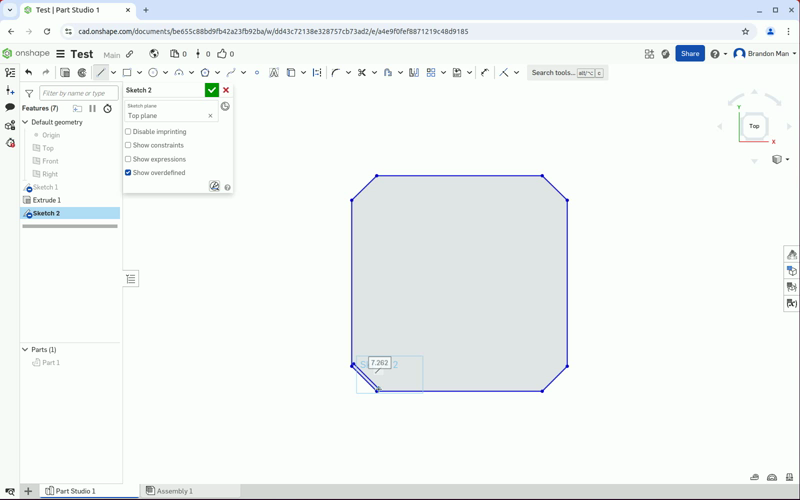
mouse_move(540, 388)
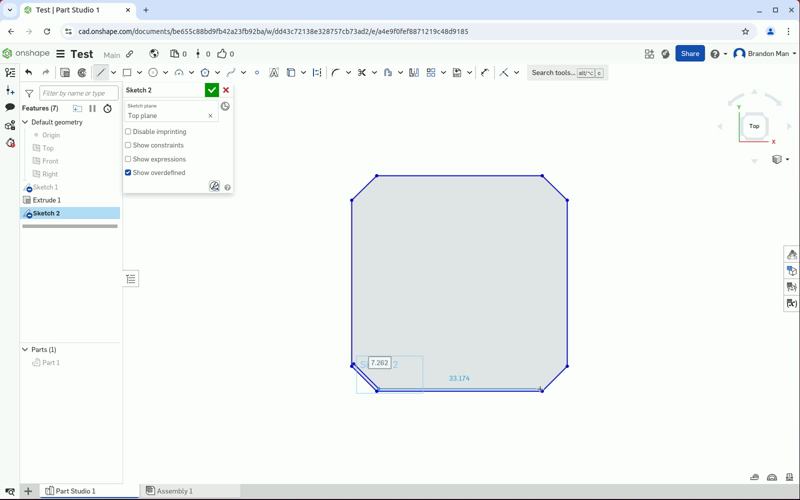
scroll(6)
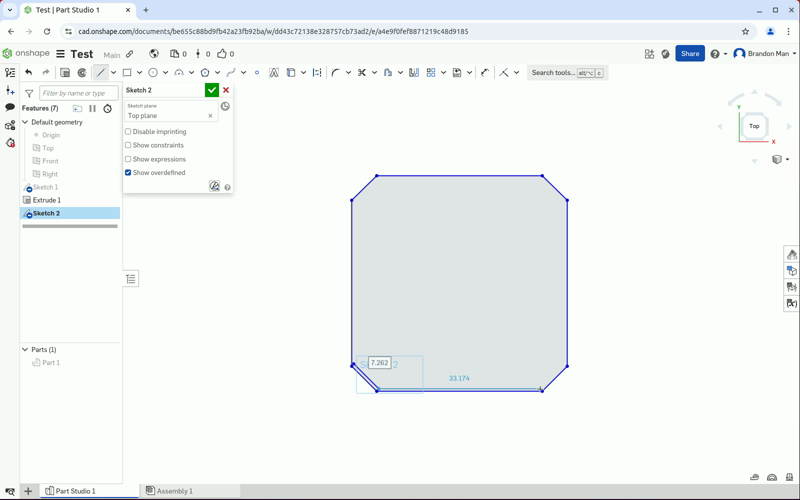
scroll(6)
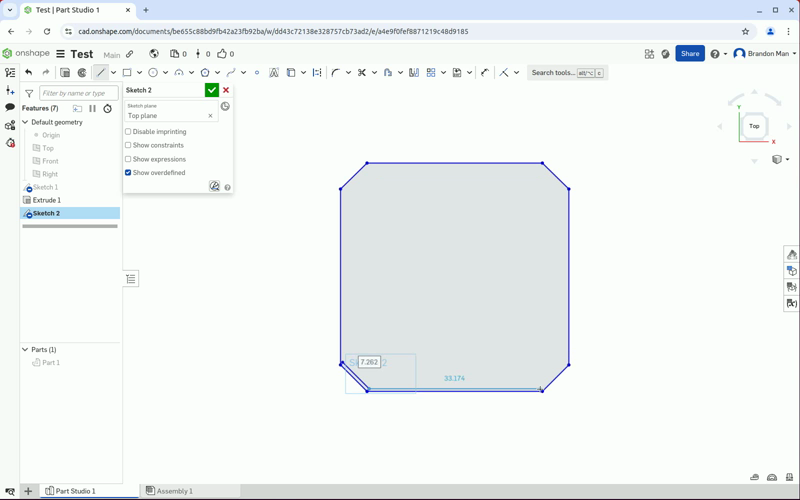
scroll(6)
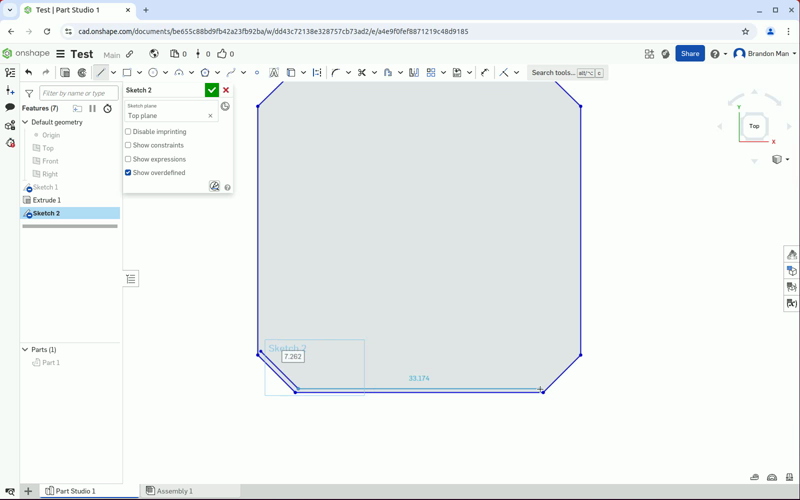
scroll(6)
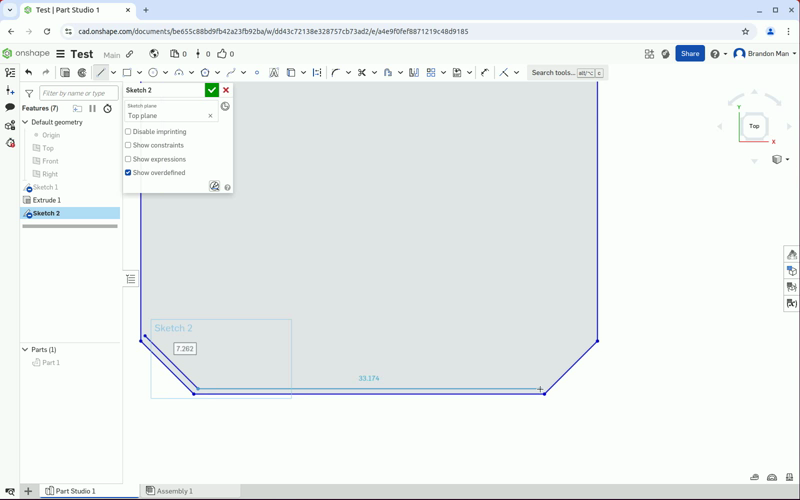
scroll(6)
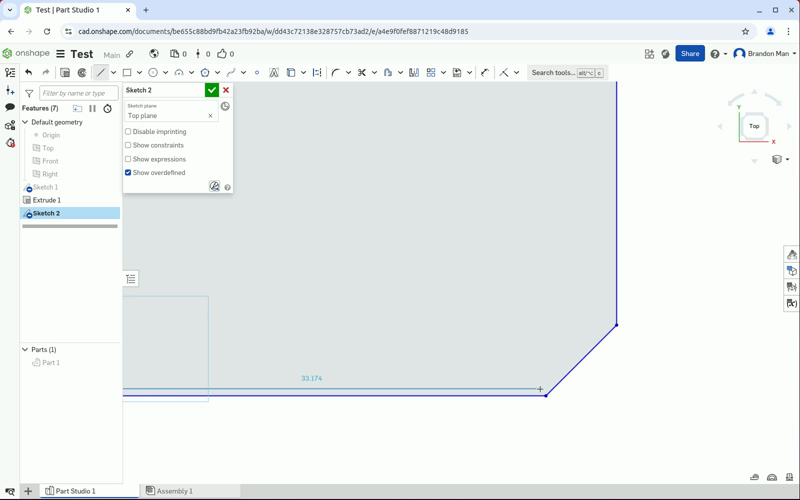
scroll(6)
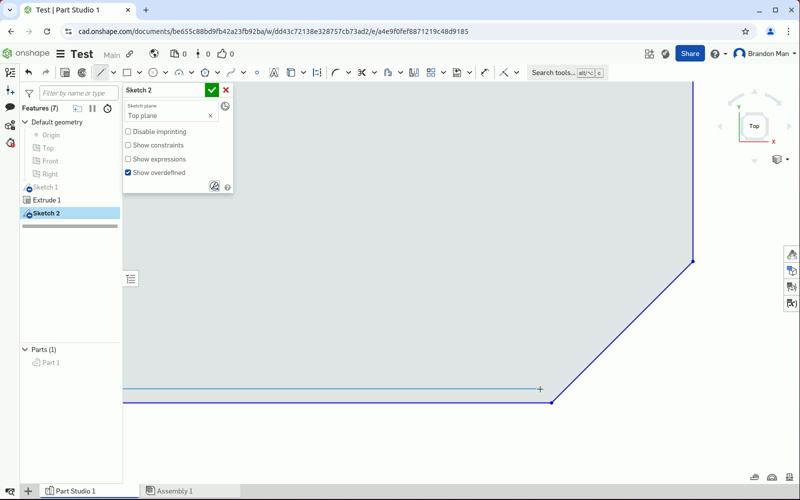
scroll(6)
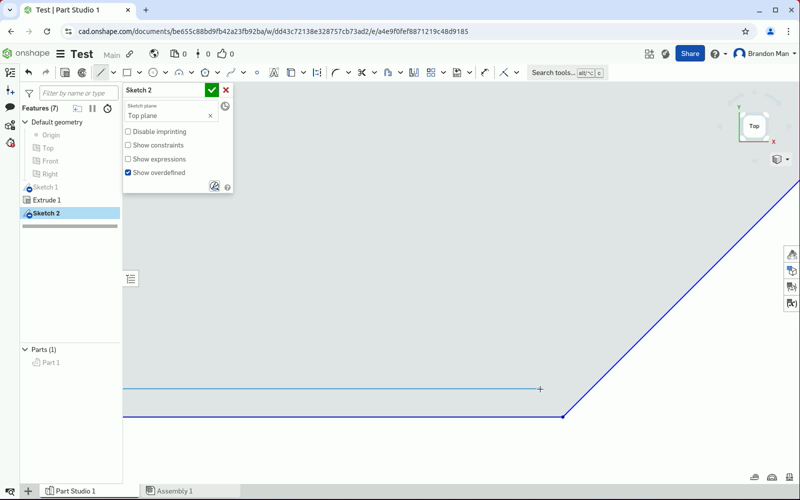
click(540, 388)
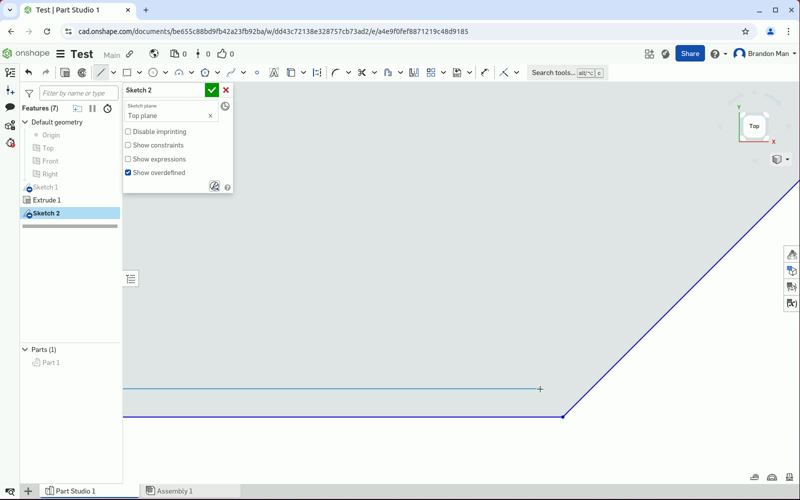
scroll(-6)
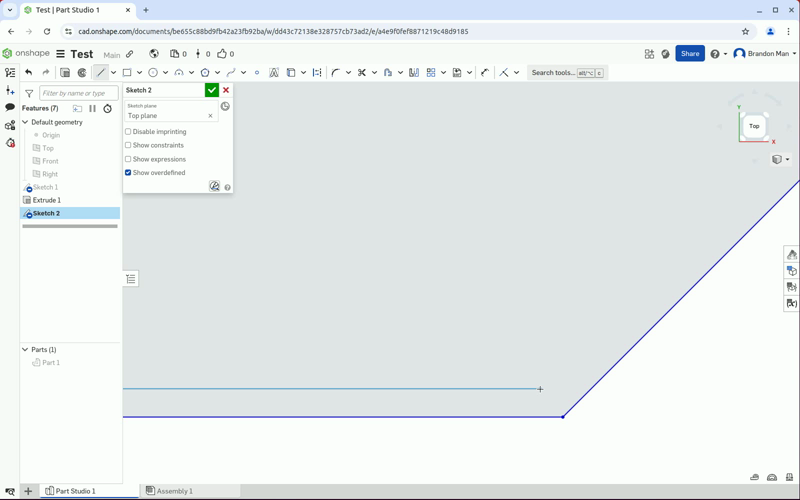
scroll(-6)
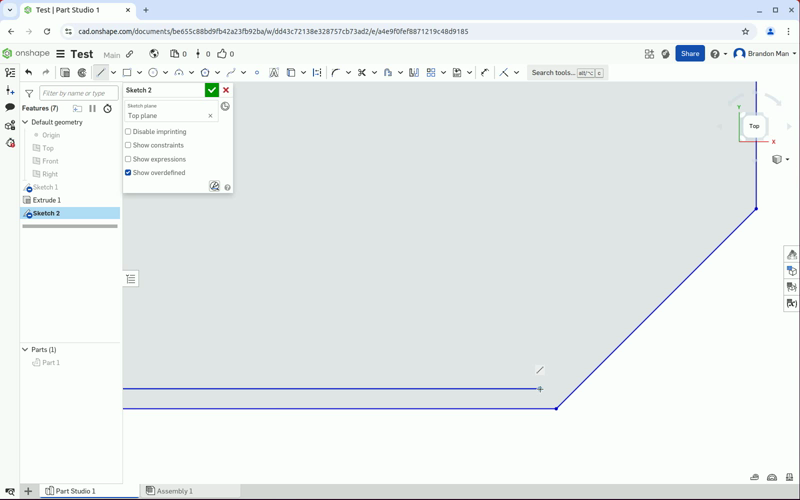
scroll(-6)
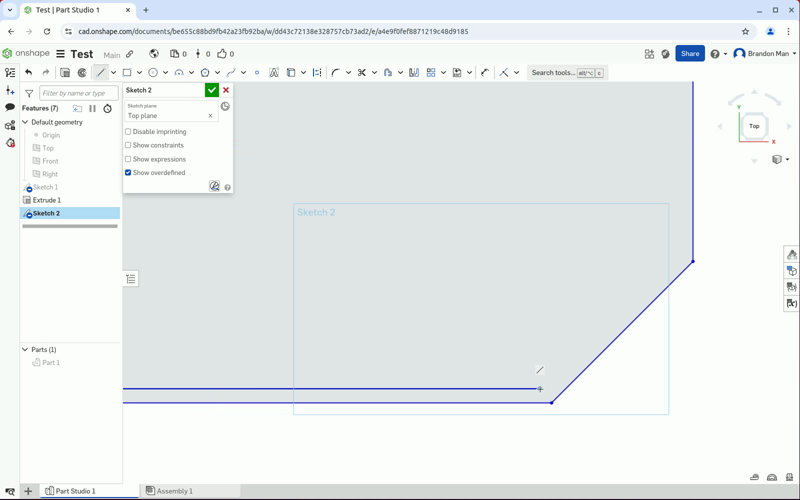
scroll(-6)
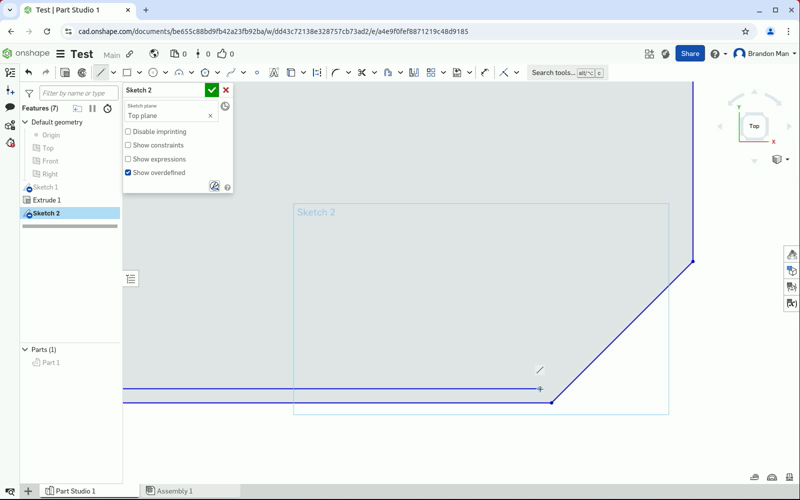
scroll(-6)
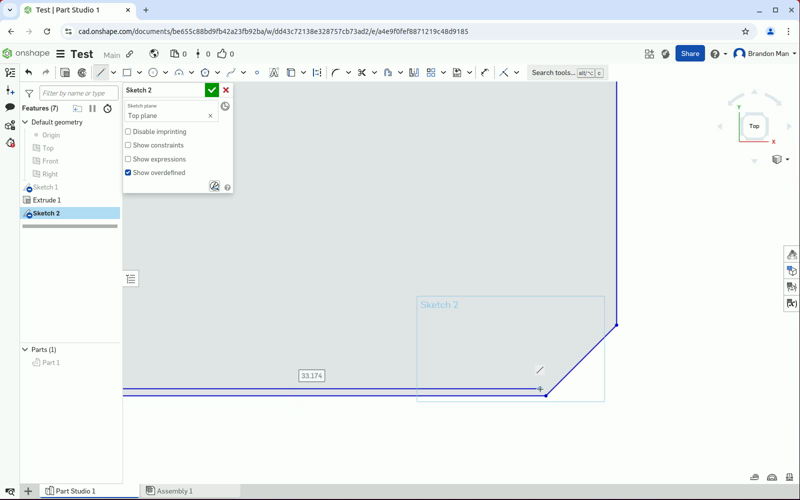
scroll(-6)
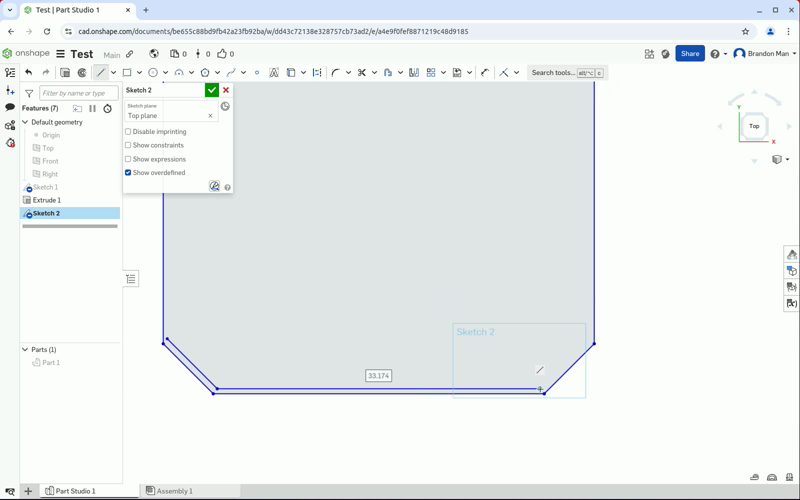
scroll(-6)
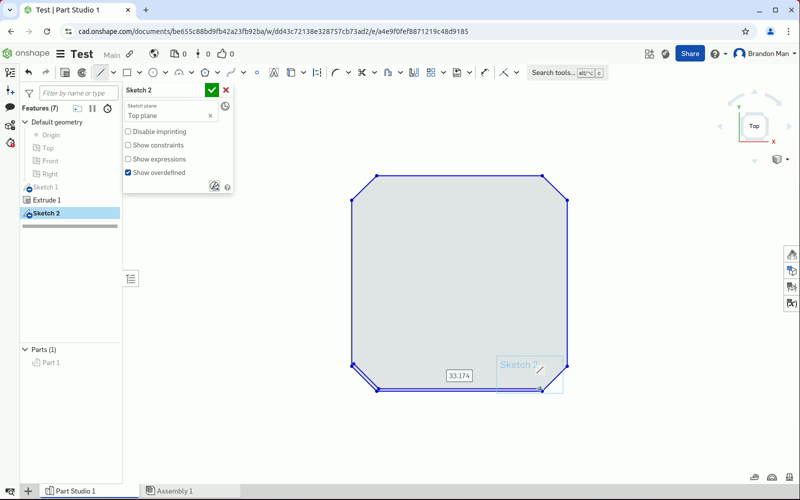
key_up(shift)
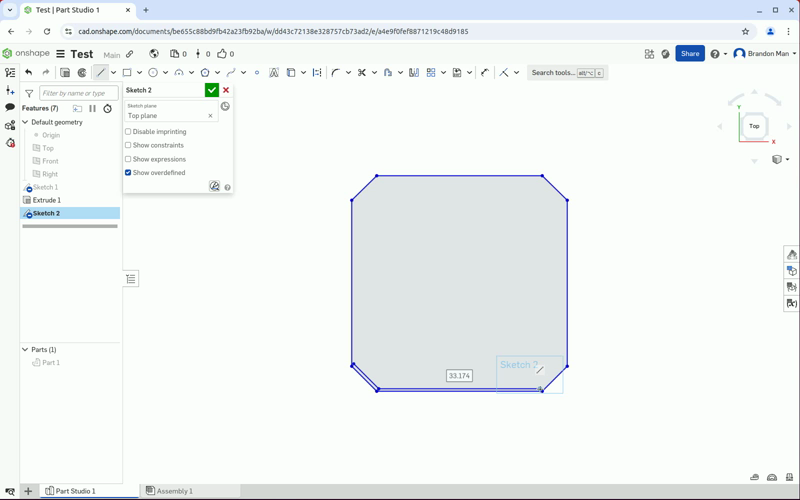
key_down(shift)
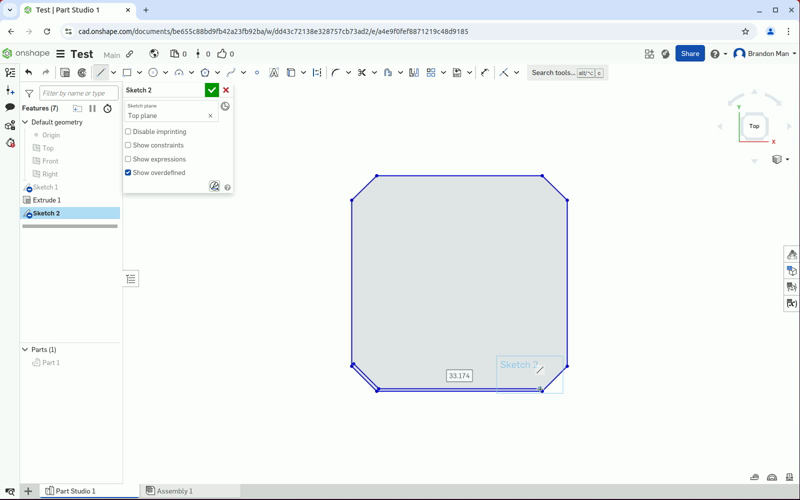
mouse_move(570, 388)
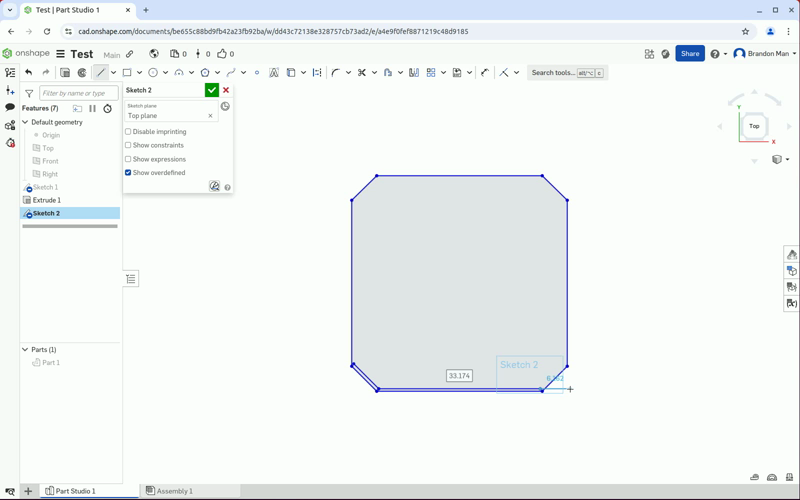
mouse_move(565, 363)
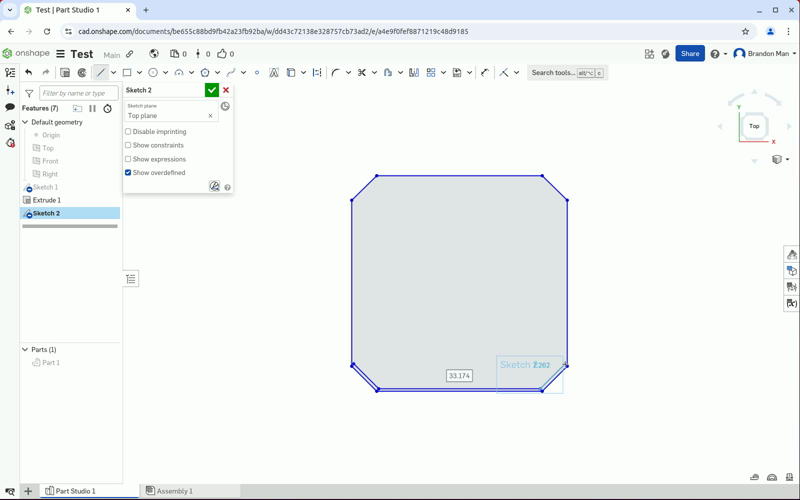
scroll(6)
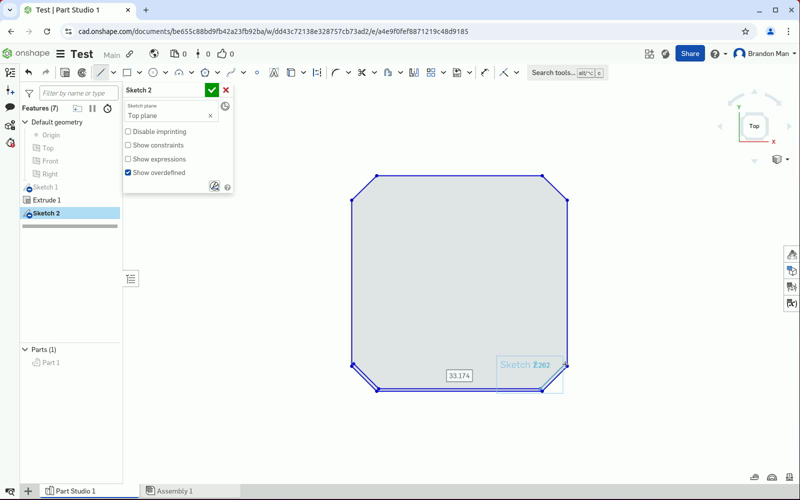
scroll(6)
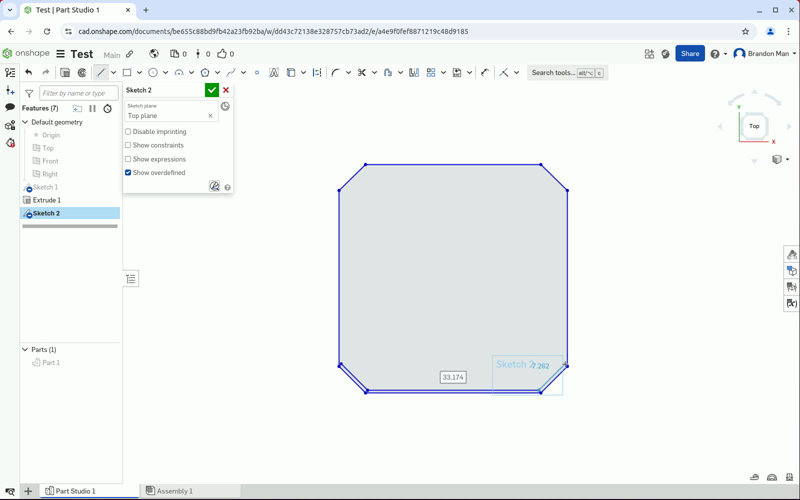
scroll(6)
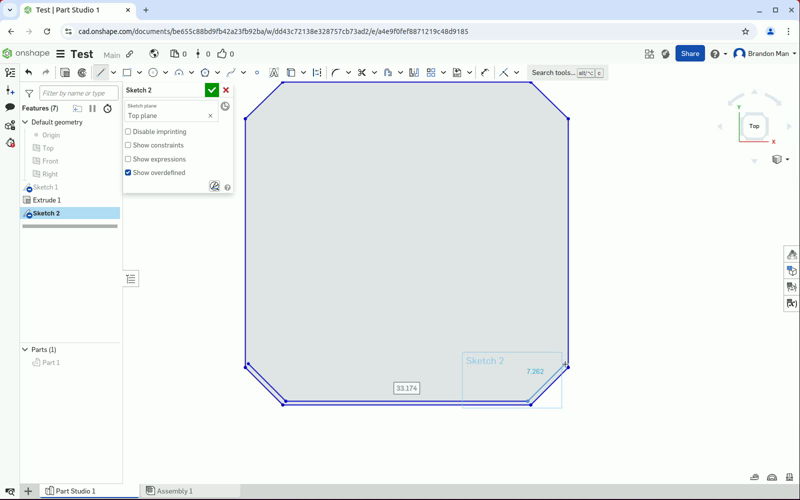
scroll(6)
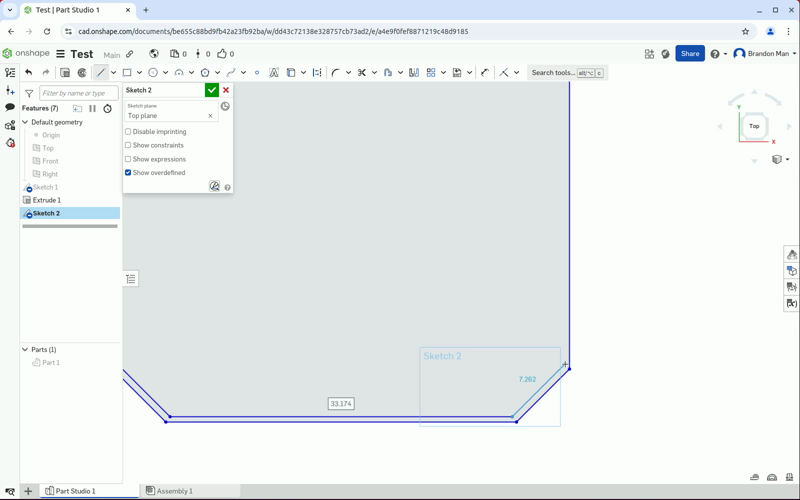
scroll(6)
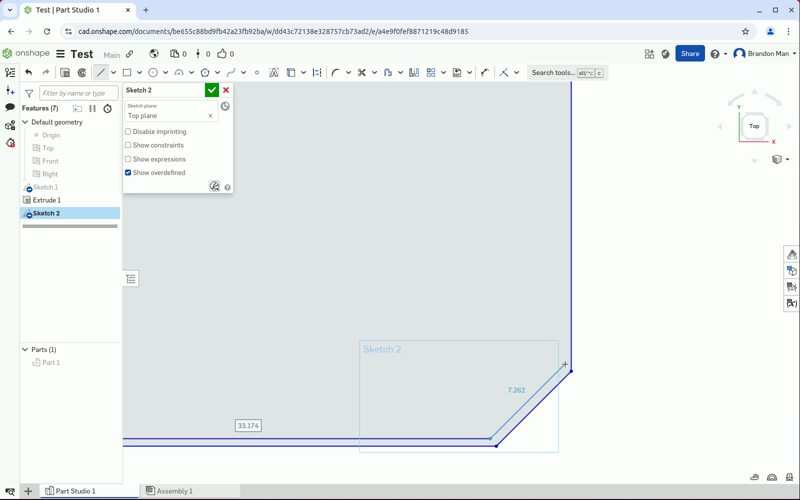
scroll(6)
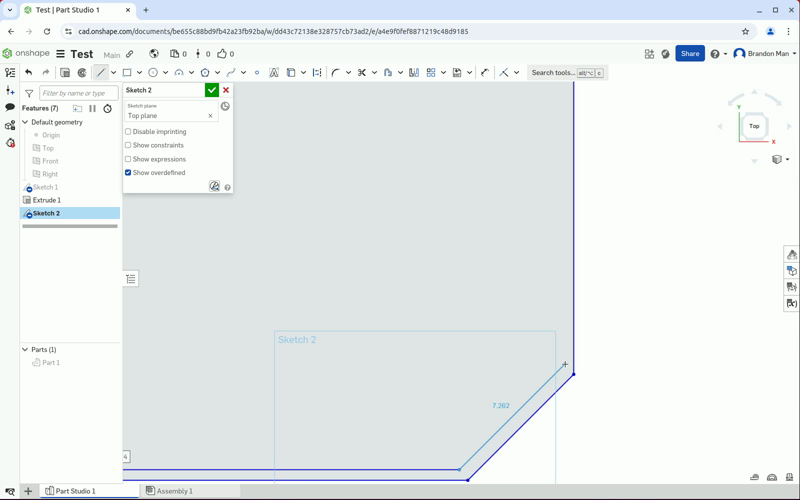
scroll(6)
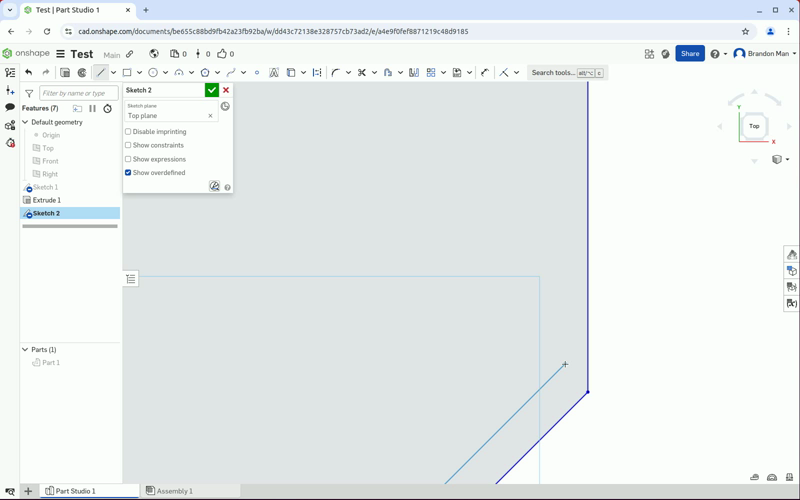
click(565, 363)
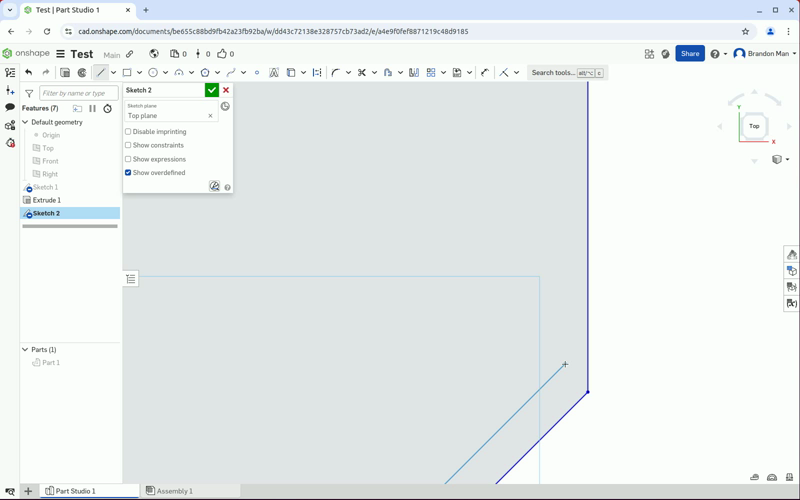
scroll(-6)
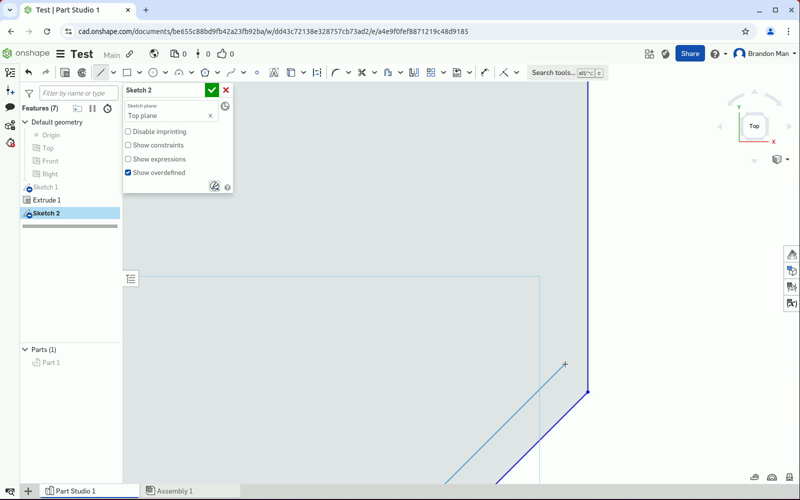
scroll(-6)
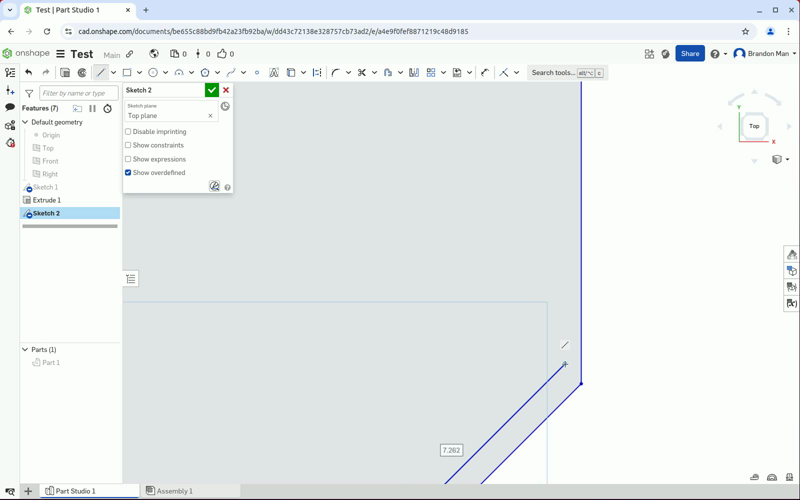
scroll(-6)
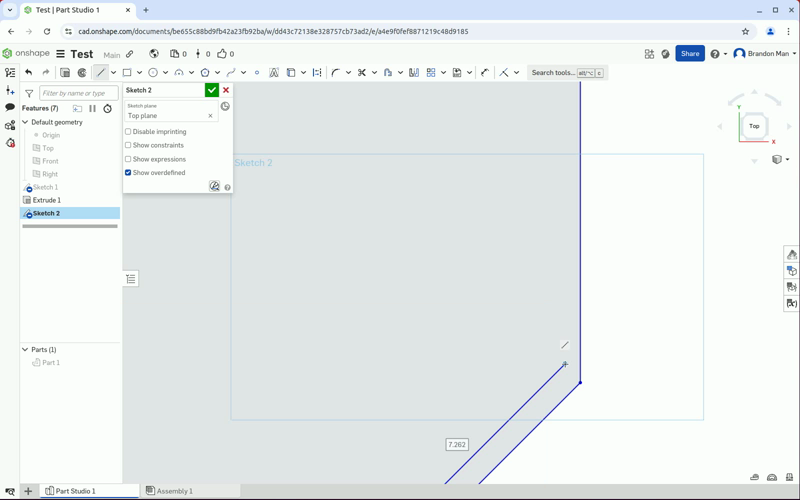
scroll(-6)
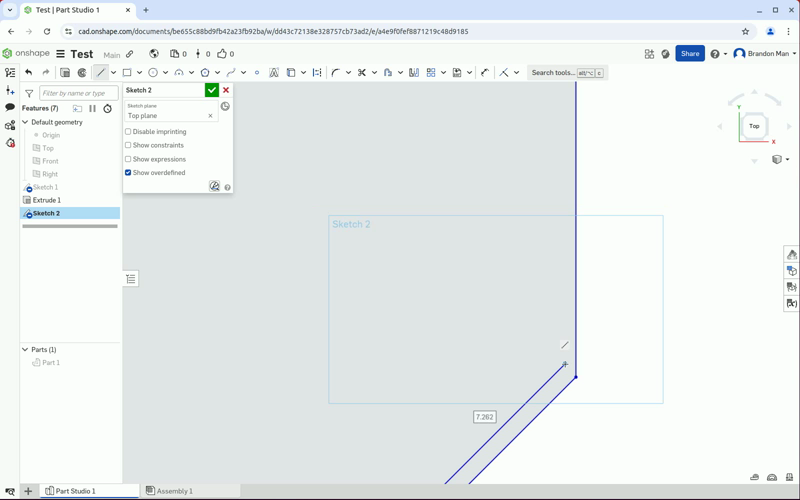
scroll(-6)
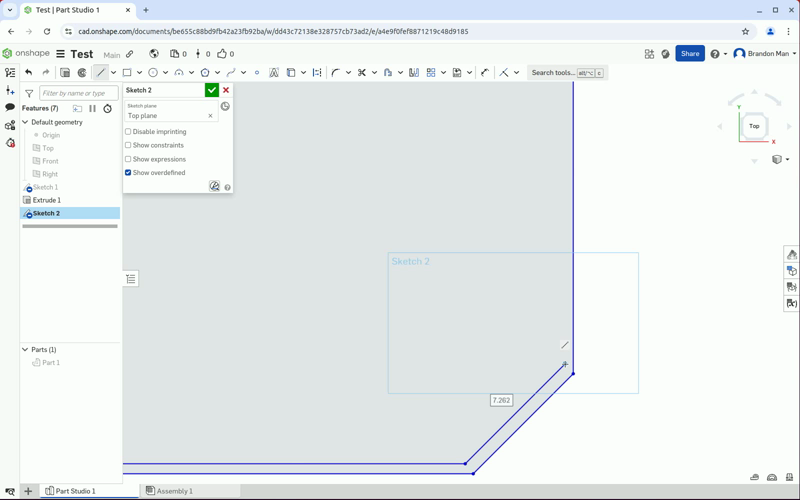
scroll(-6)
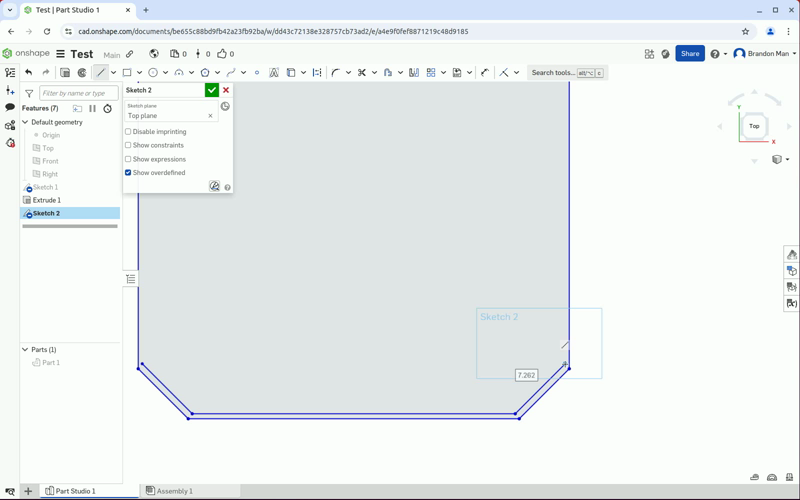
scroll(-6)
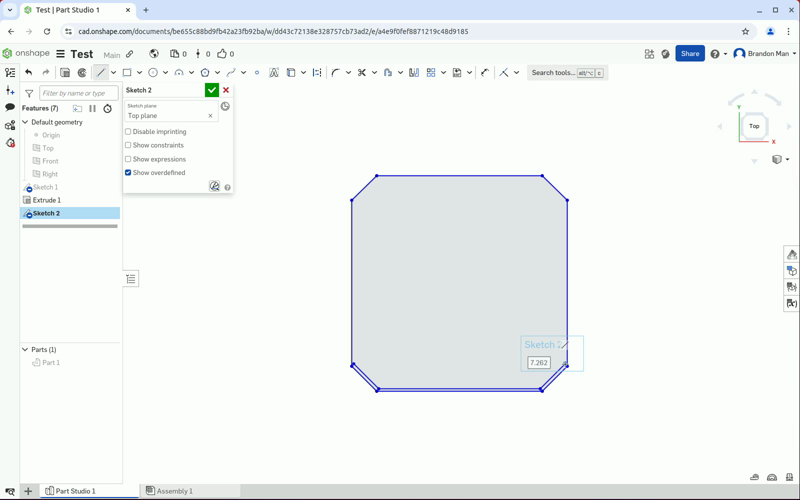
key_up(shift)
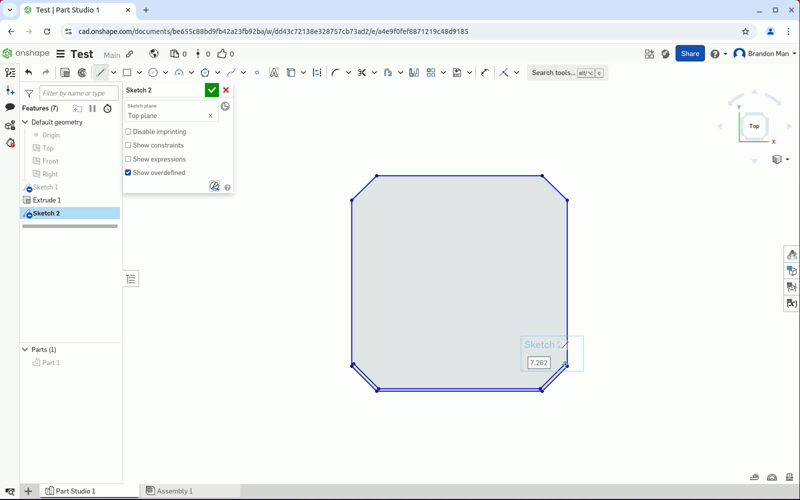
key_down(shift)
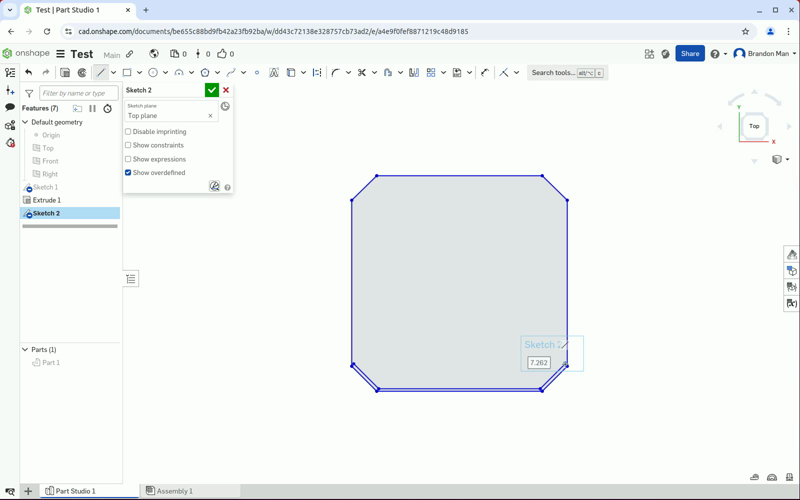
mouse_move(565, 202)
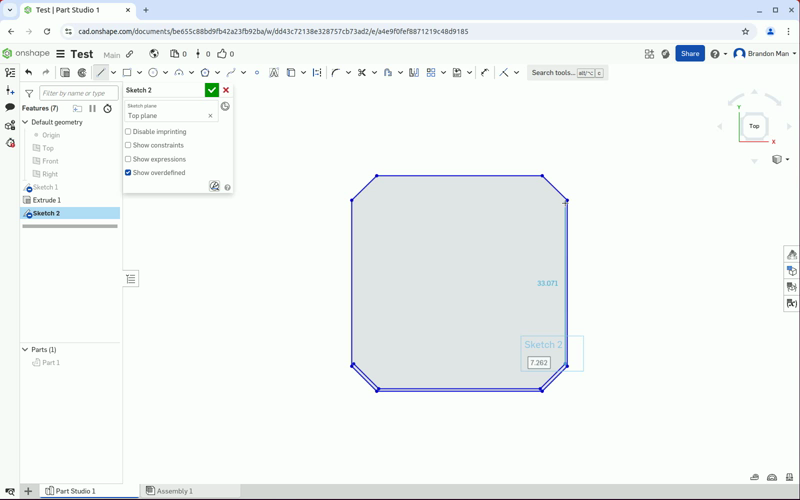
scroll(6)
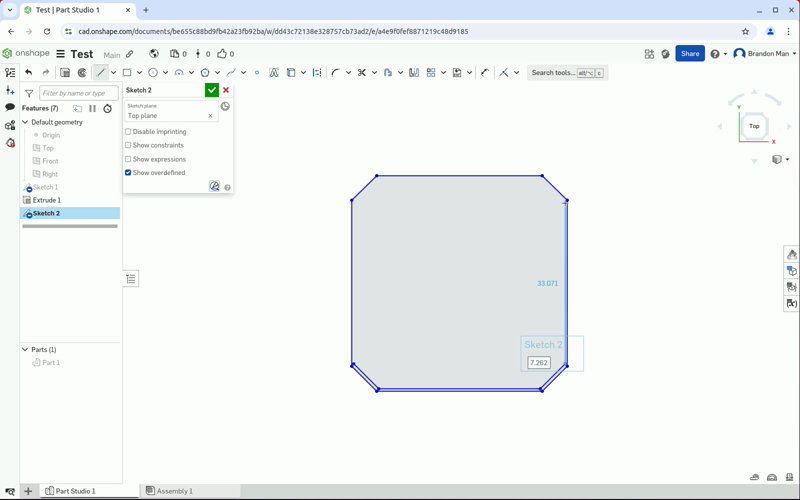
scroll(6)
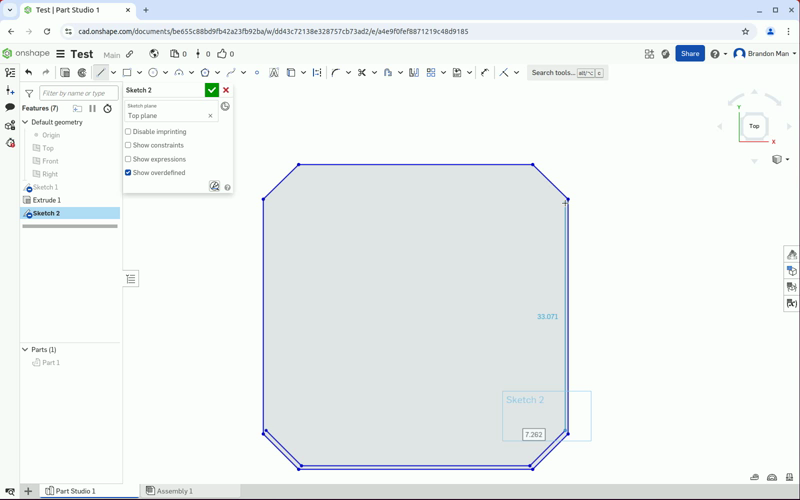
scroll(6)
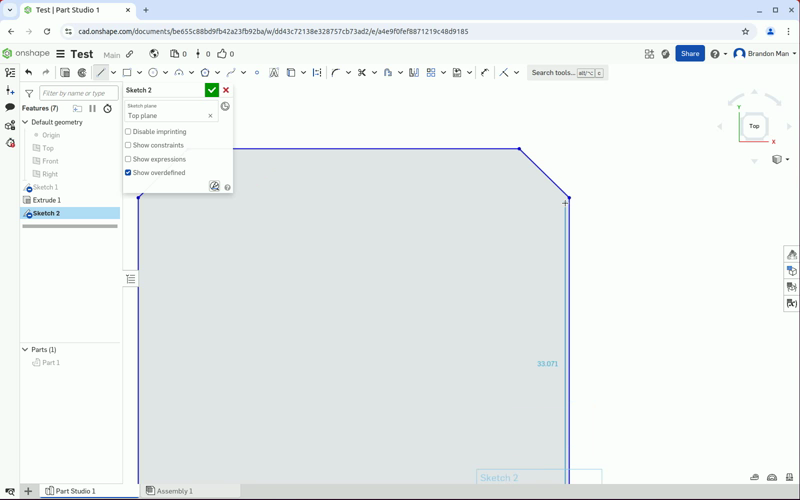
scroll(6)
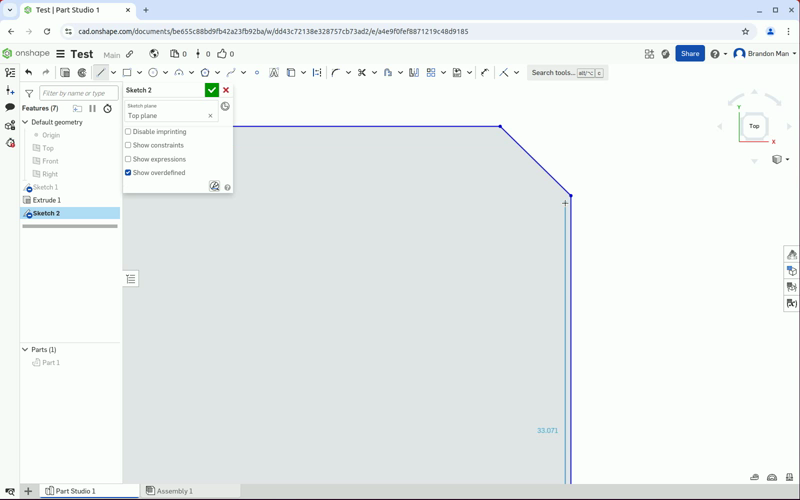
scroll(6)
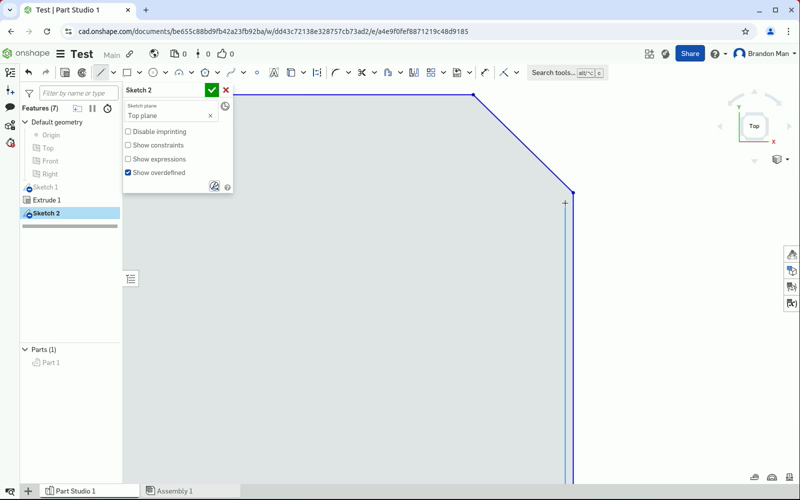
scroll(6)
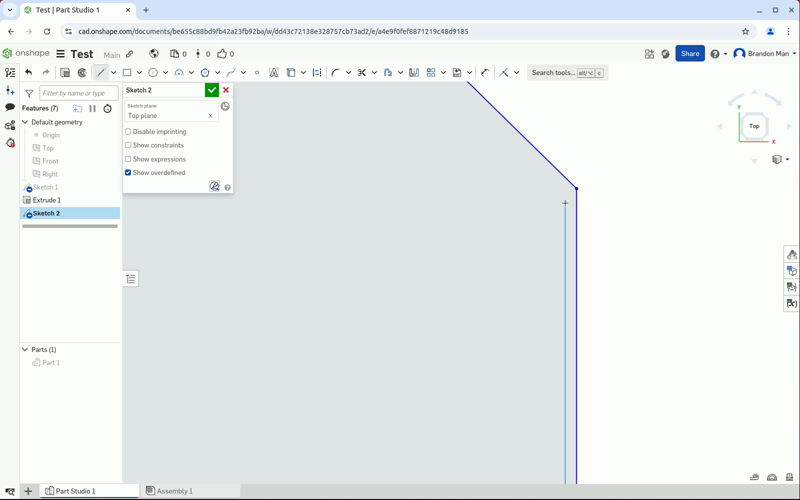
scroll(6)
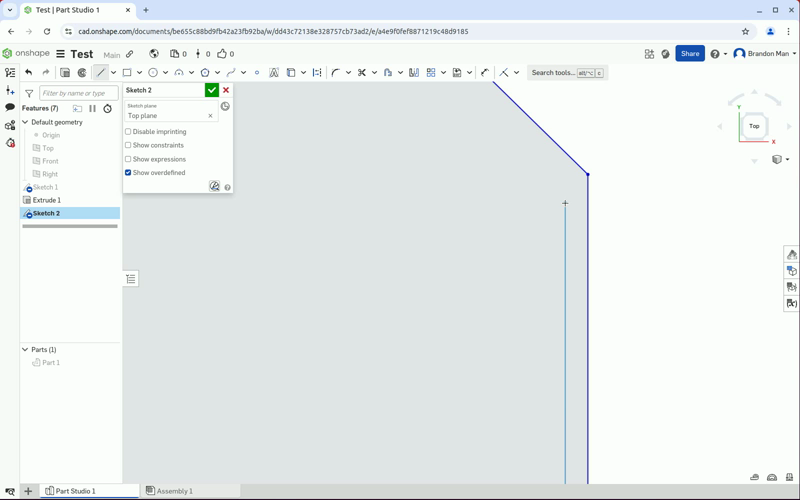
click(565, 202)
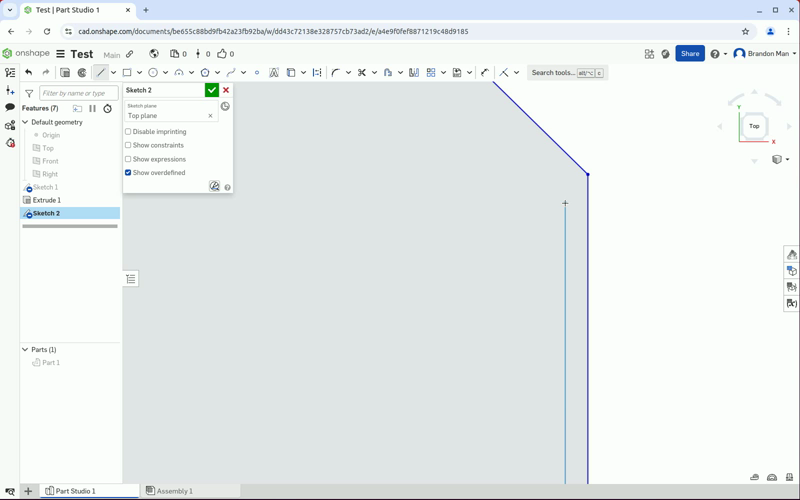
scroll(-6)
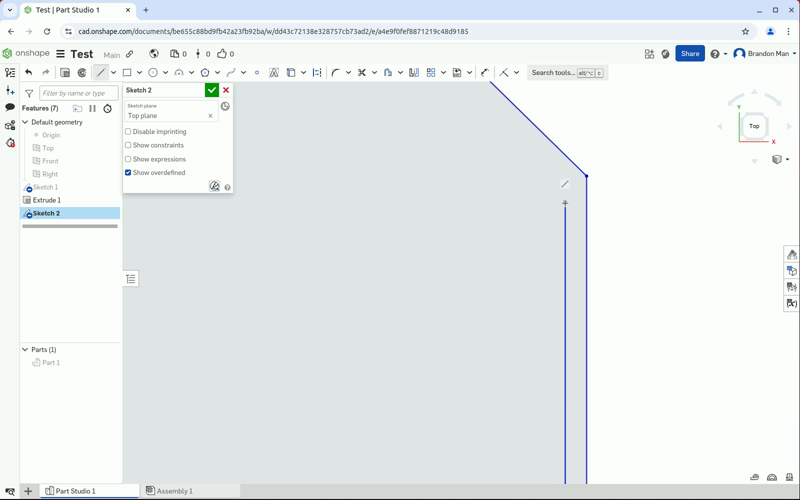
scroll(-6)
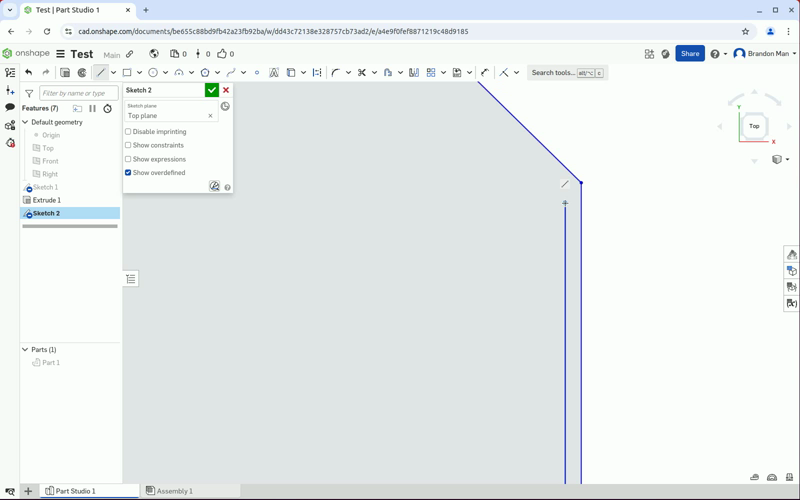
scroll(-6)
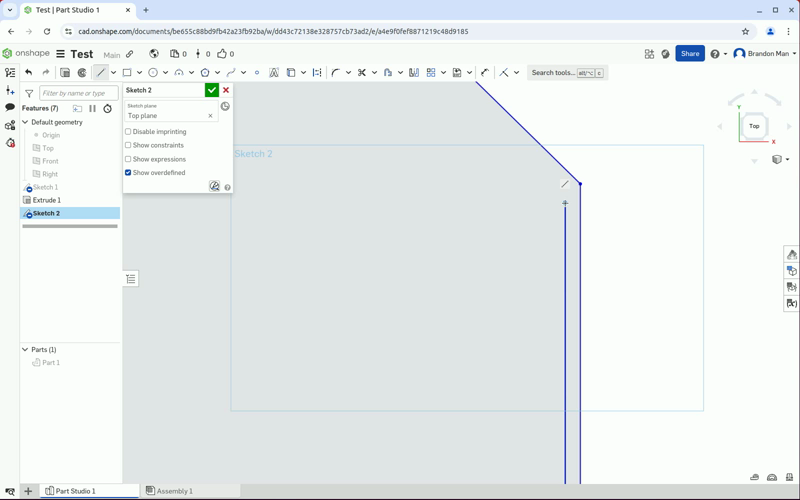
scroll(-6)
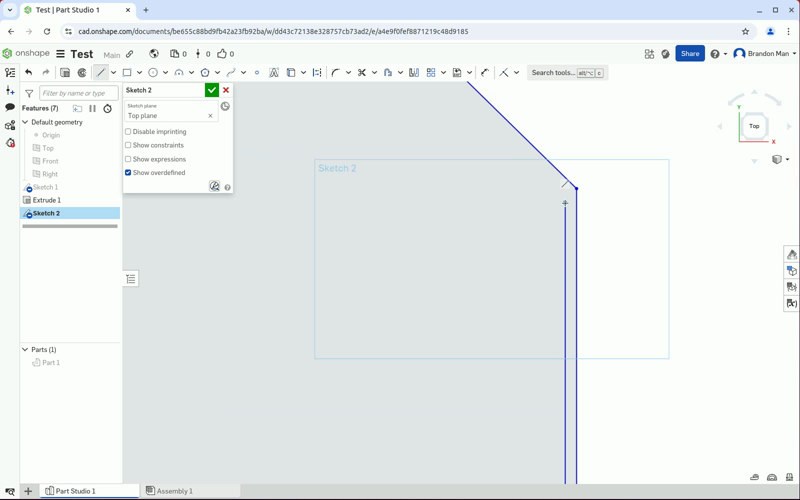
scroll(-6)
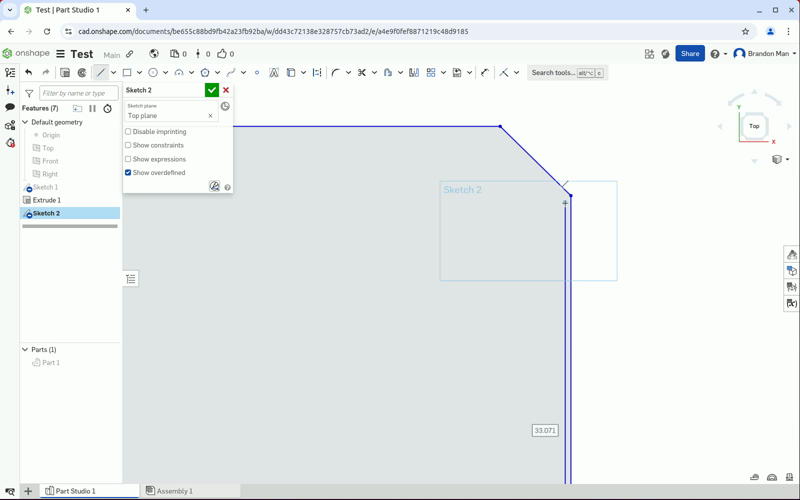
scroll(-6)
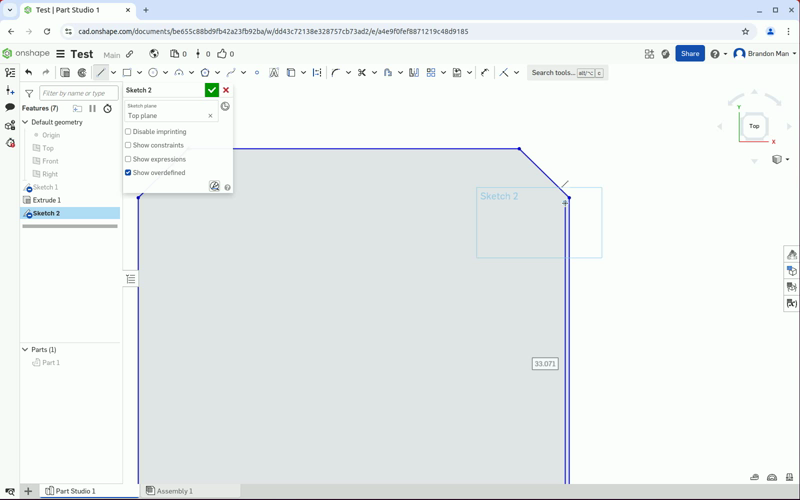
scroll(-6)
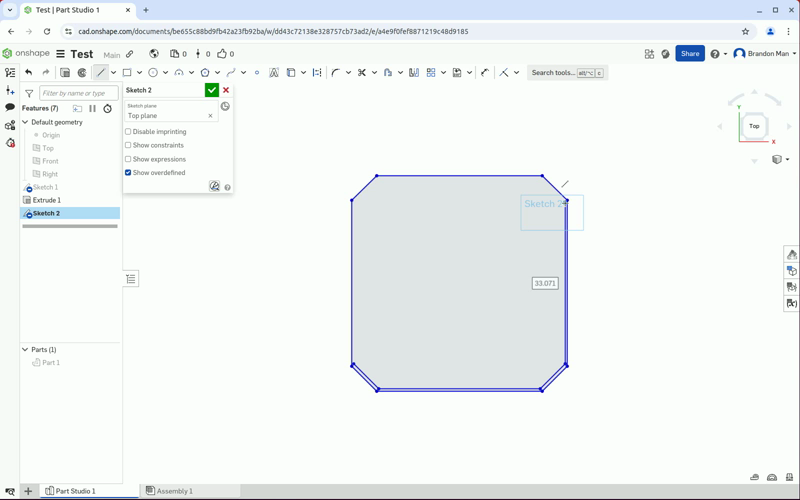
key_up(shift)
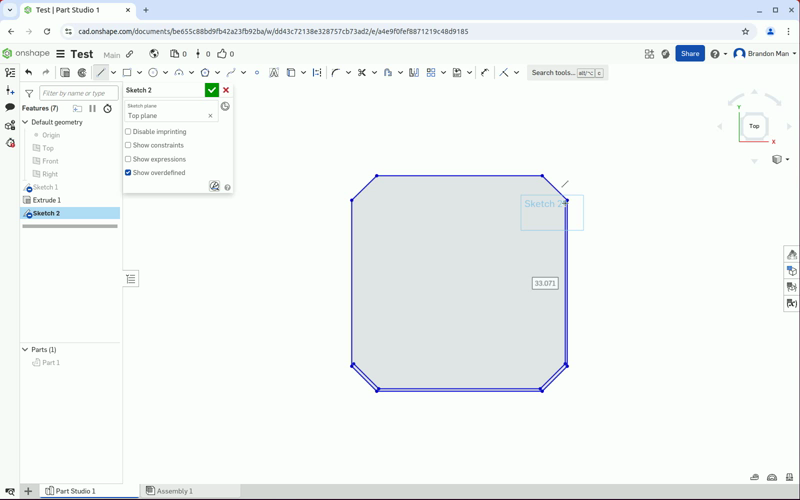
key_down(shift)
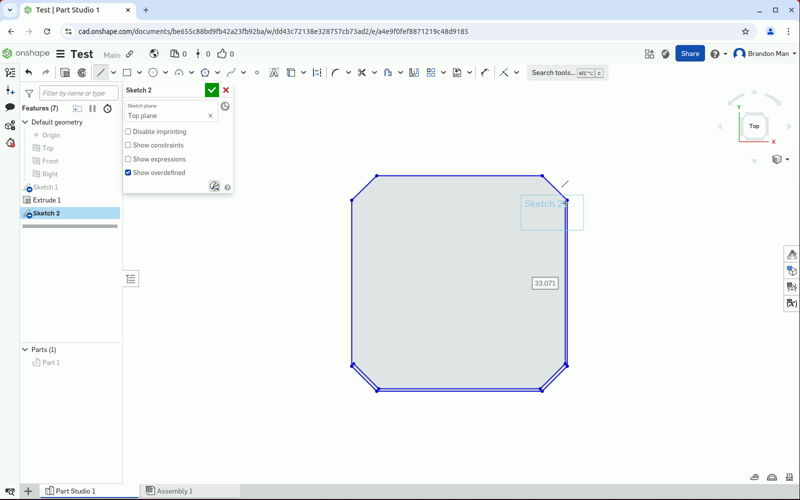
mouse_move(589, 202)
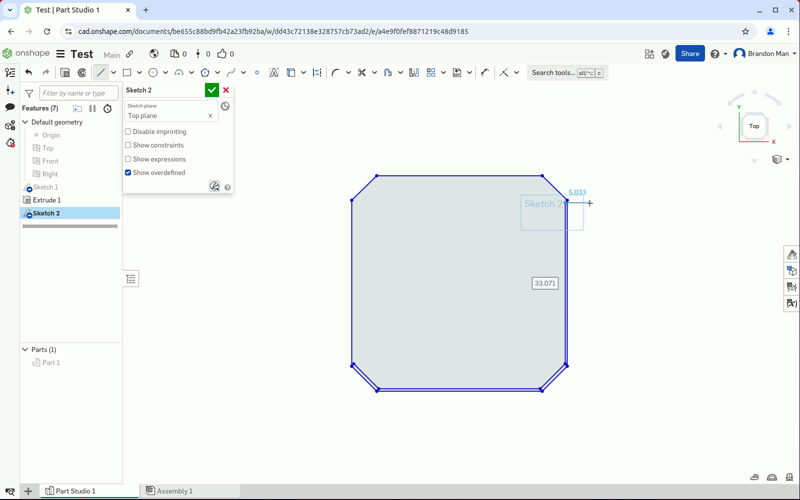
mouse_move(540, 177)
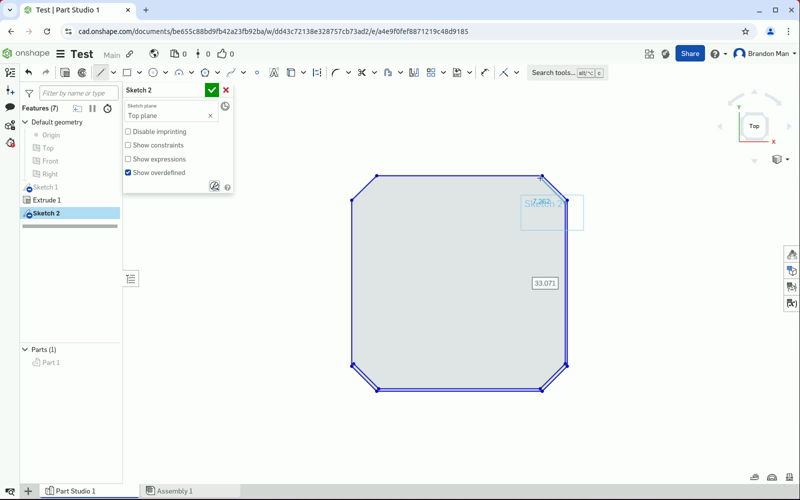
scroll(6)
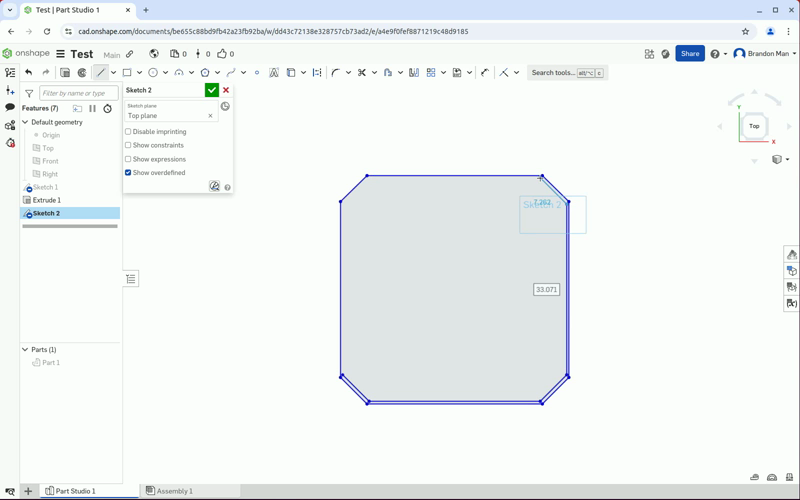
scroll(6)
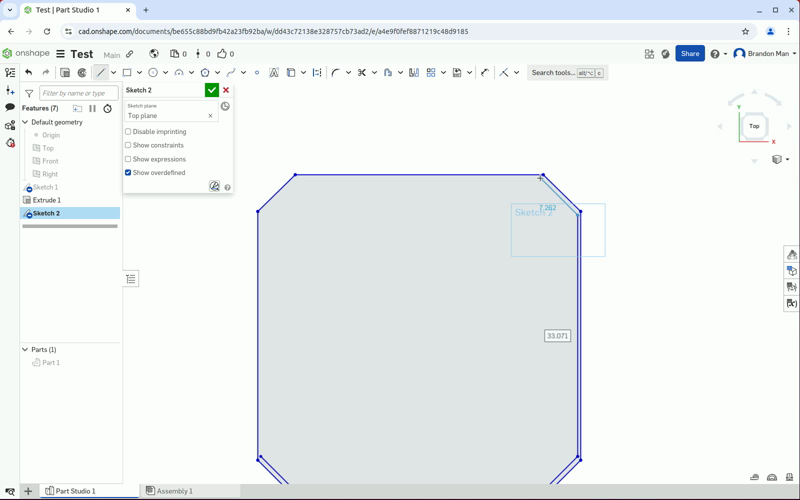
scroll(6)
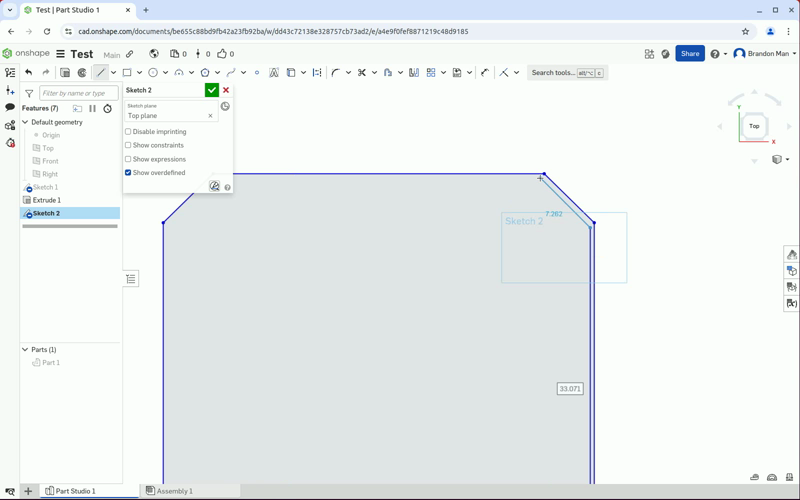
scroll(6)
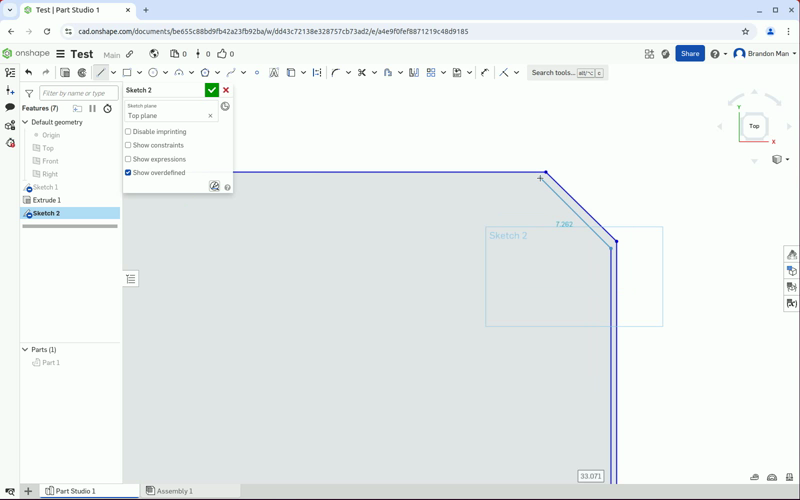
scroll(6)
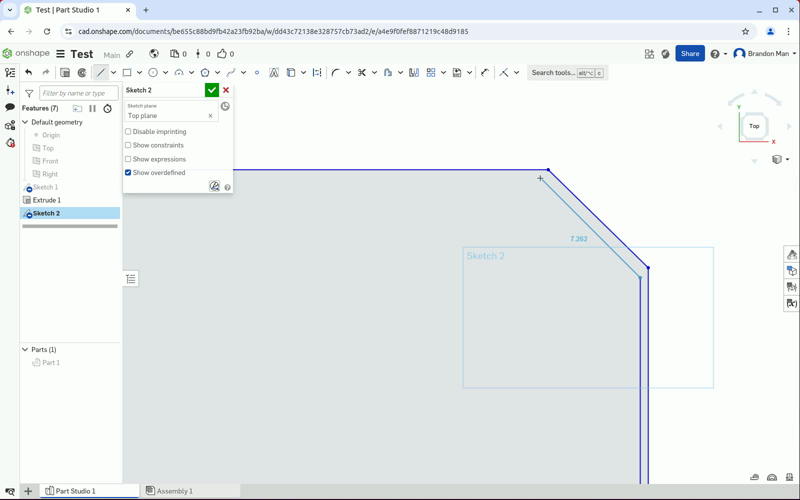
scroll(6)
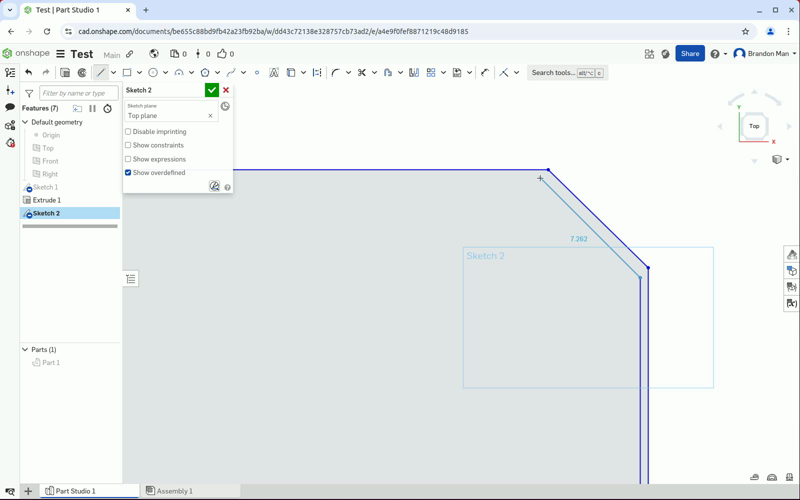
scroll(6)
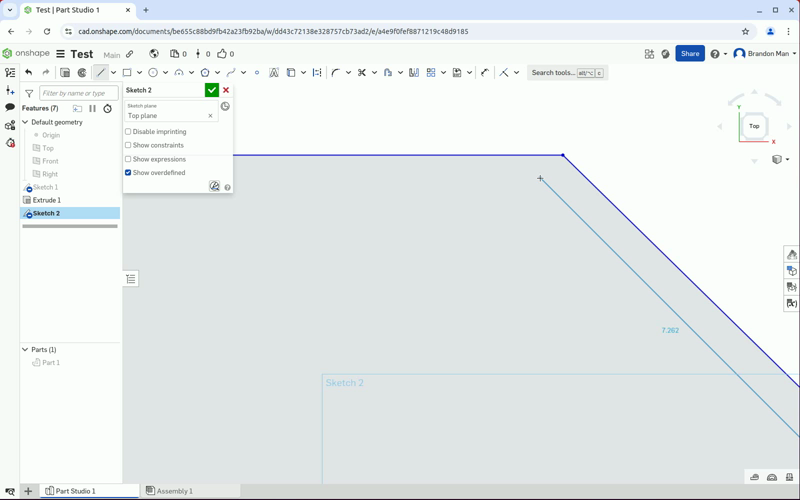
click(540, 177)
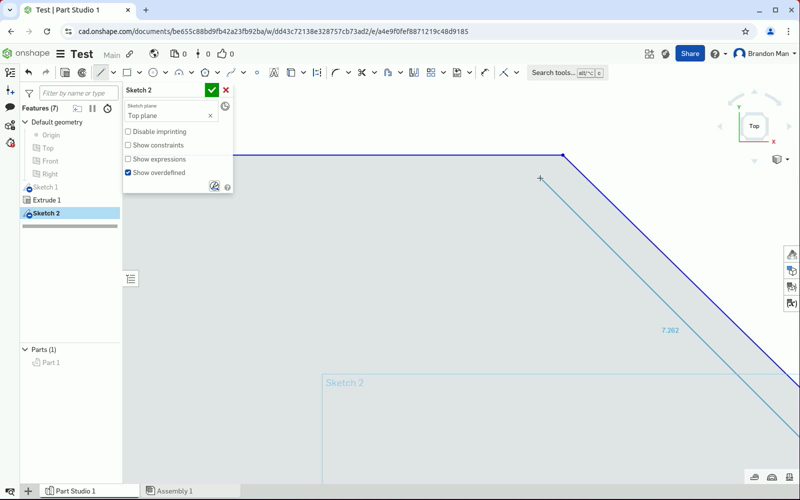
scroll(-6)
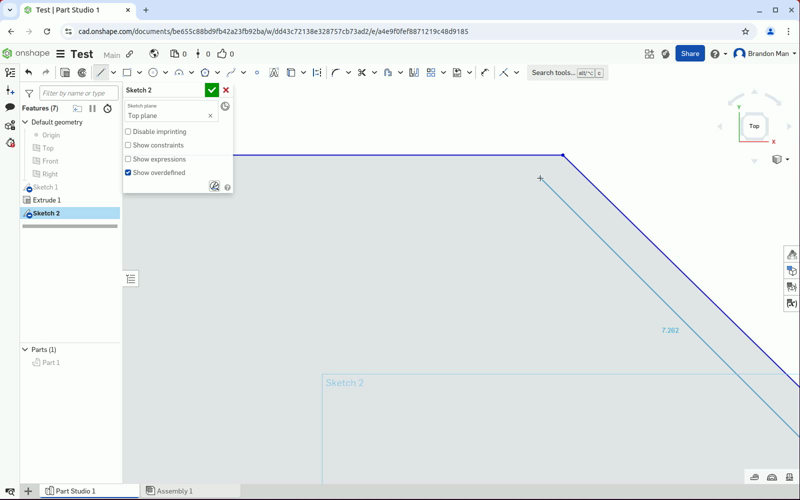
scroll(-6)
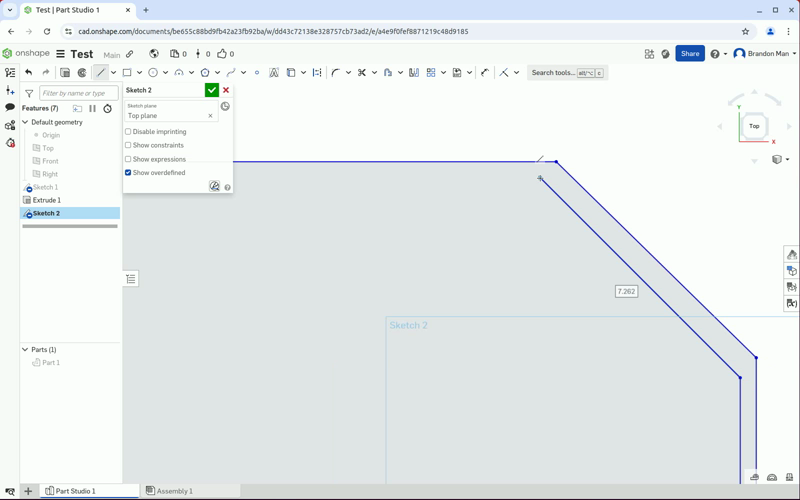
scroll(-6)
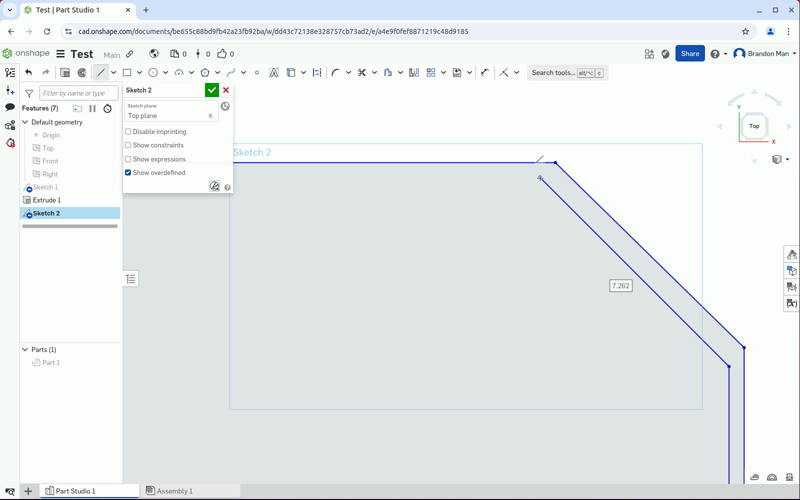
scroll(-6)
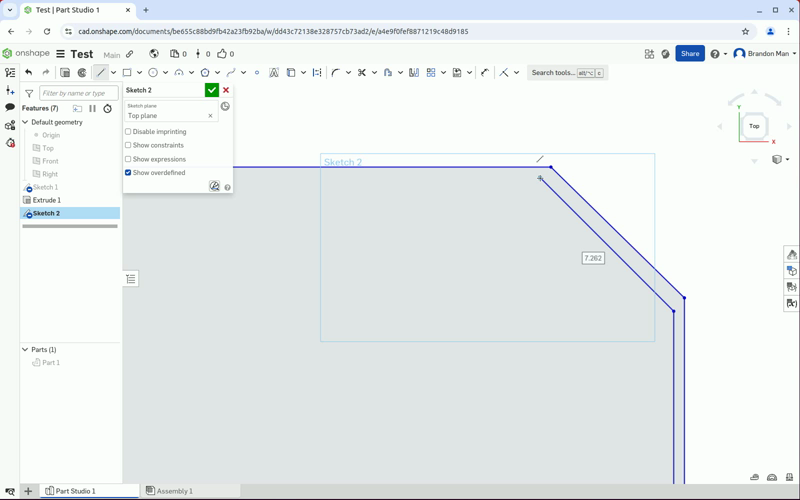
scroll(-6)
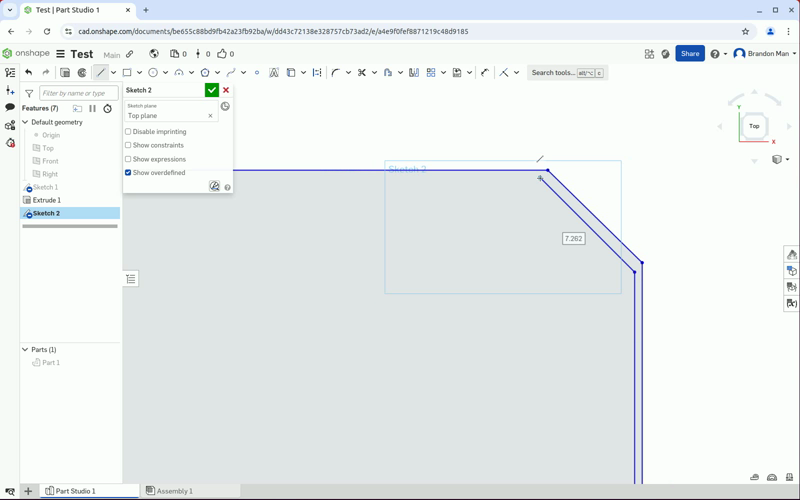
scroll(-6)
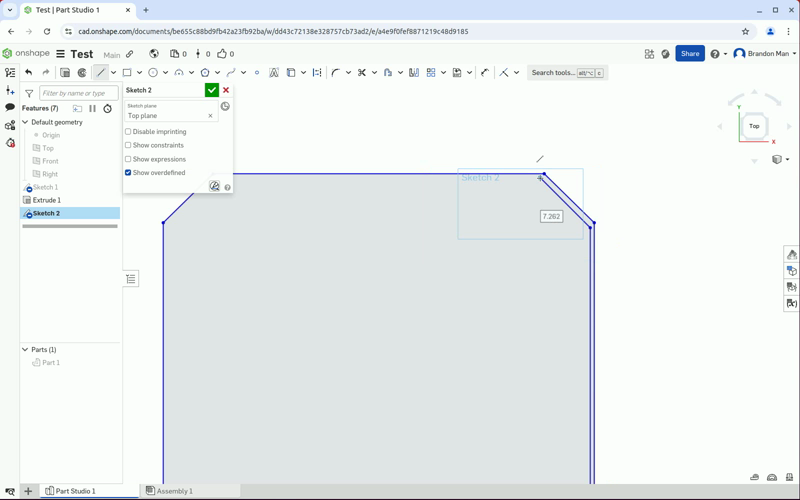
scroll(-6)
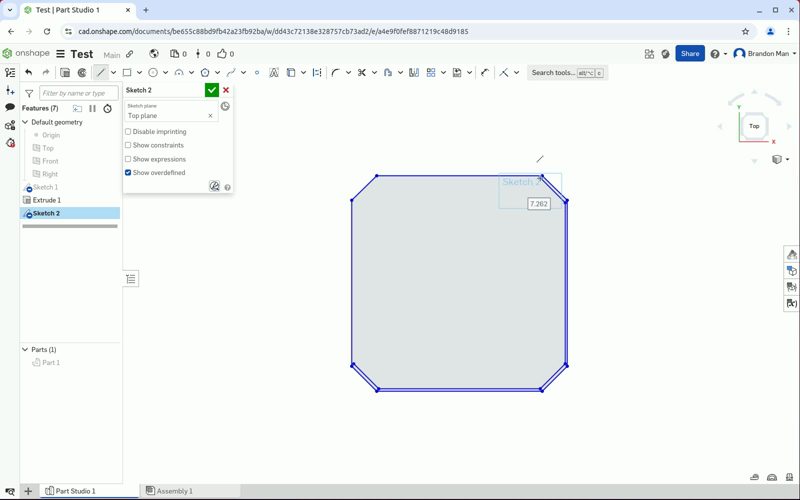
key_up(shift)
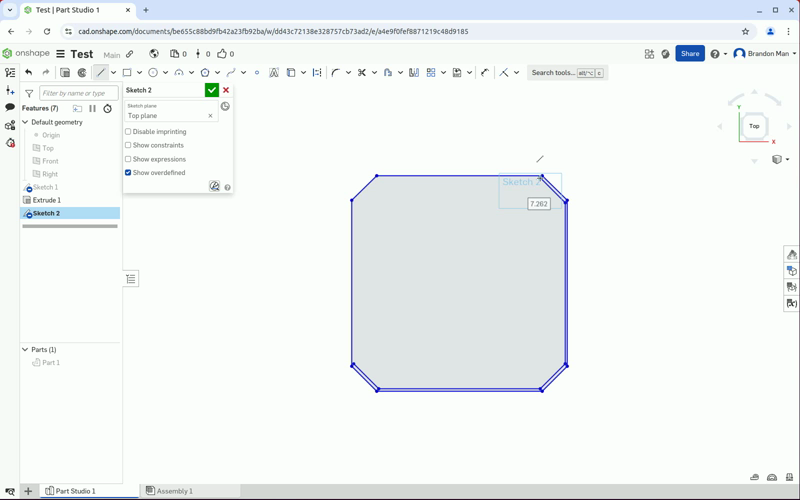
key_down(shift)
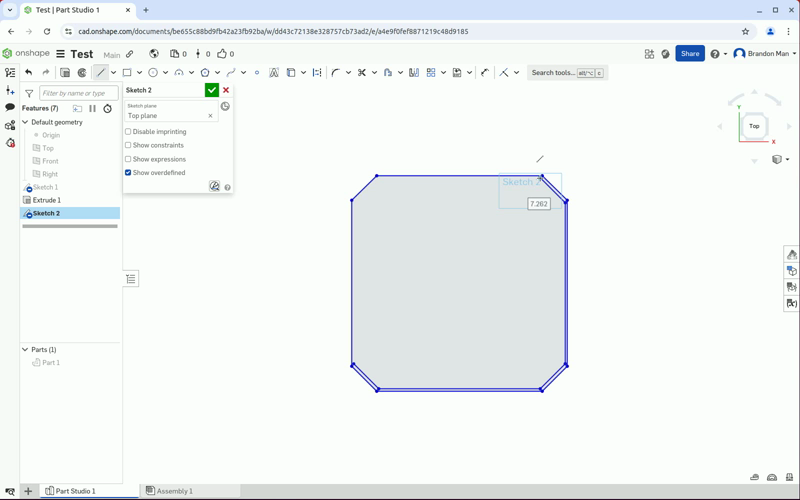
mouse_move(378, 177)
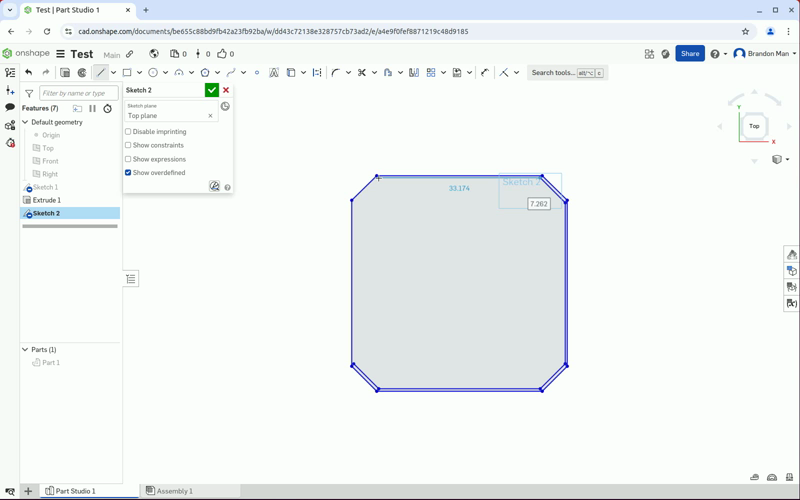
scroll(6)
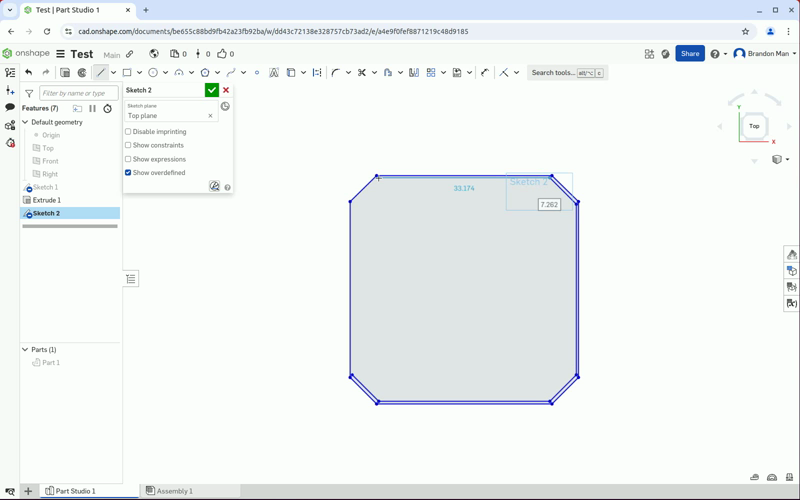
scroll(6)
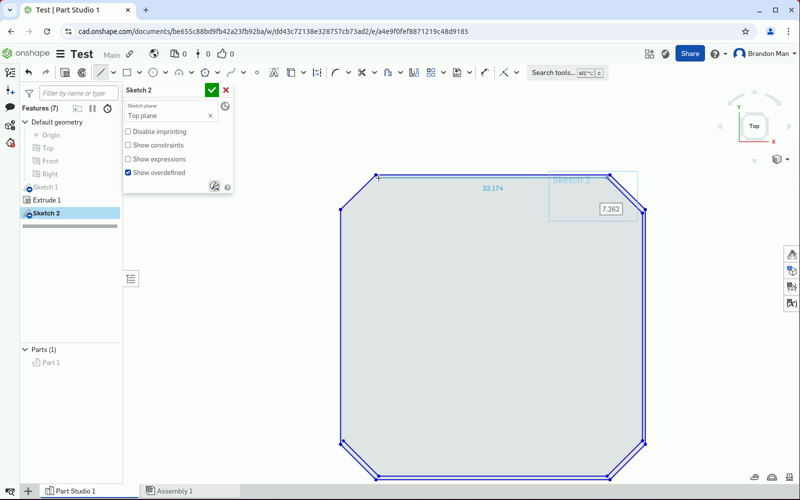
scroll(6)
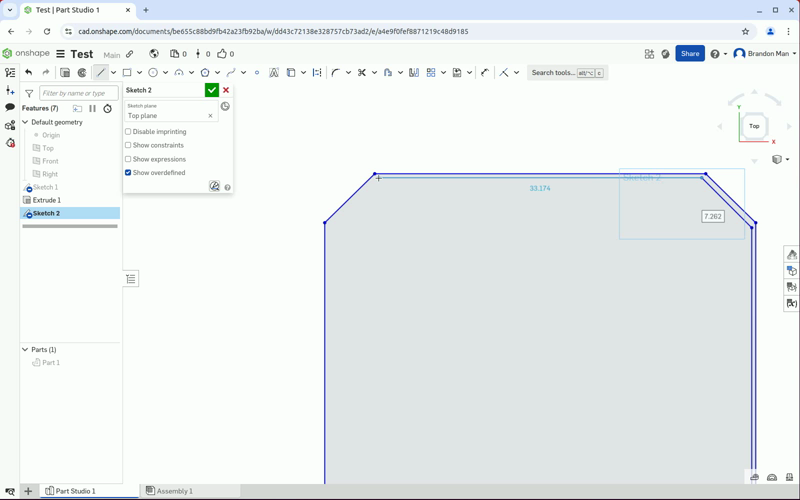
scroll(6)
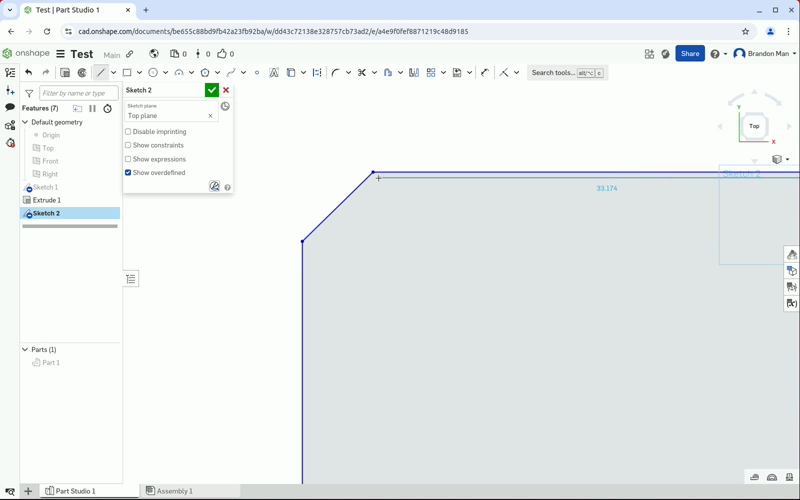
scroll(6)
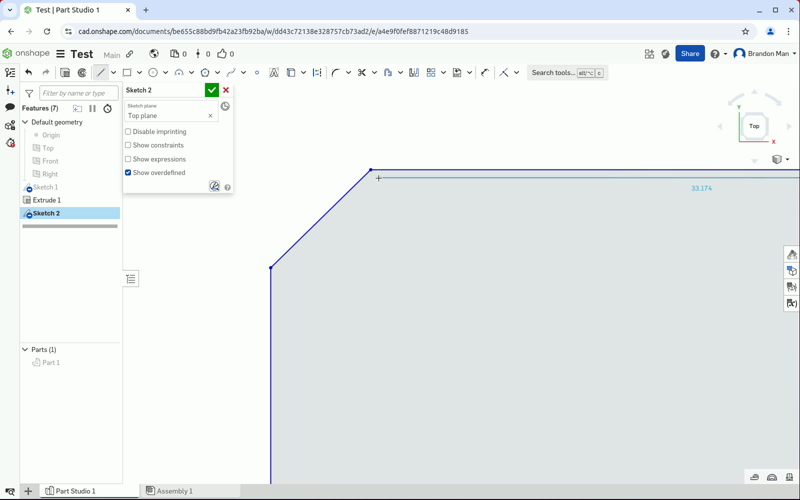
scroll(6)
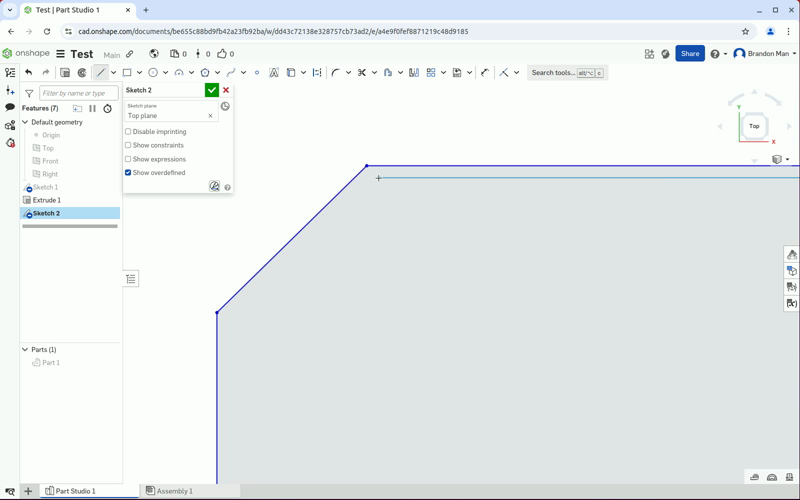
scroll(6)
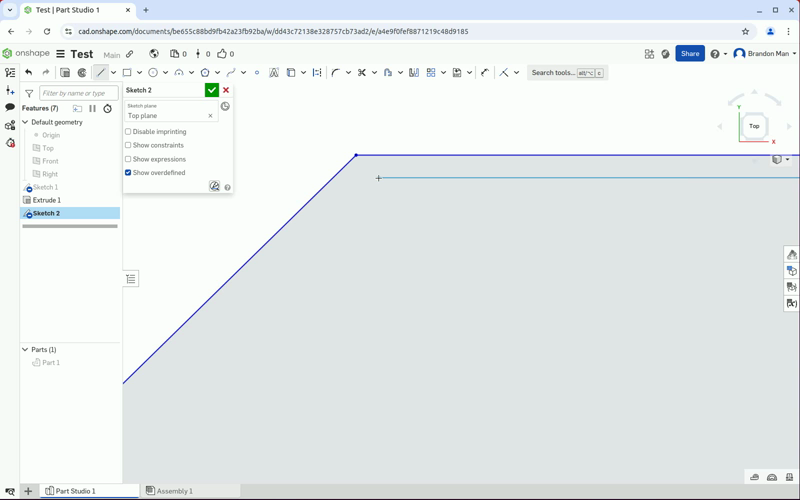
click(378, 177)
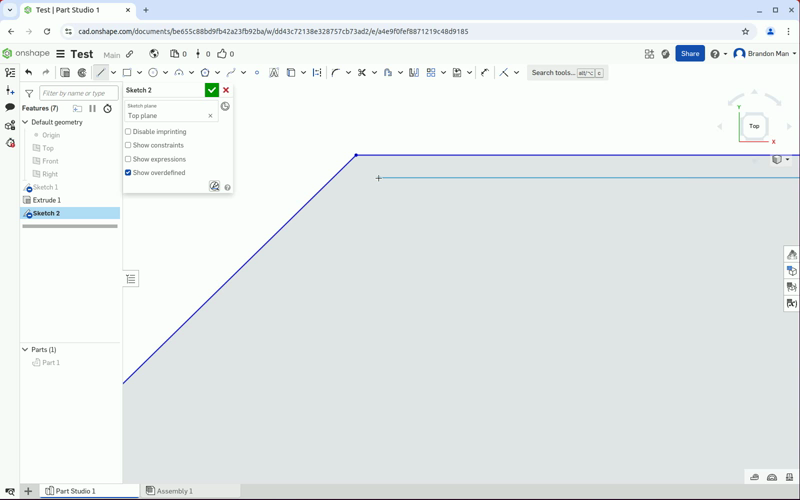
scroll(-6)
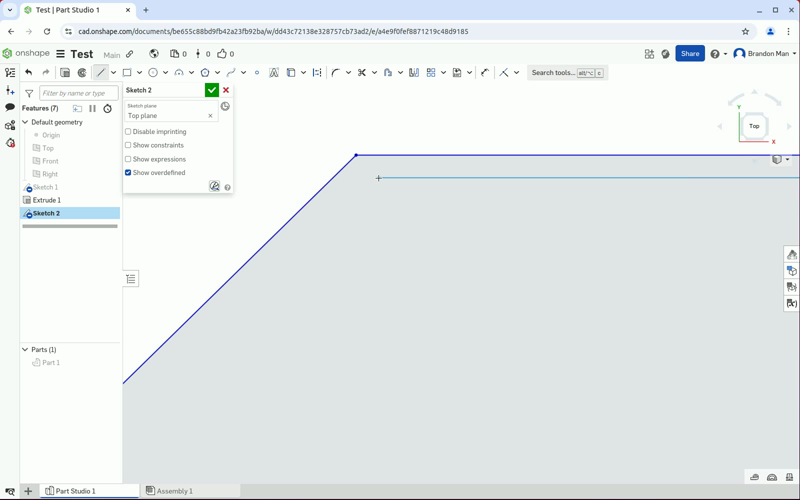
scroll(-6)
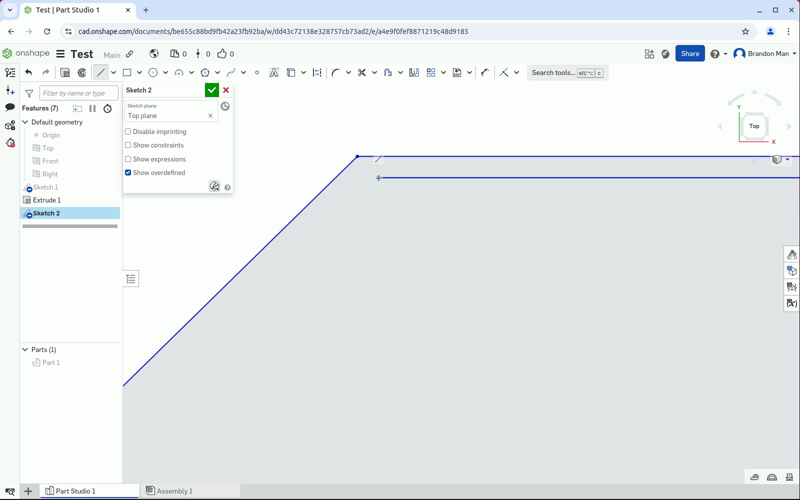
scroll(-6)
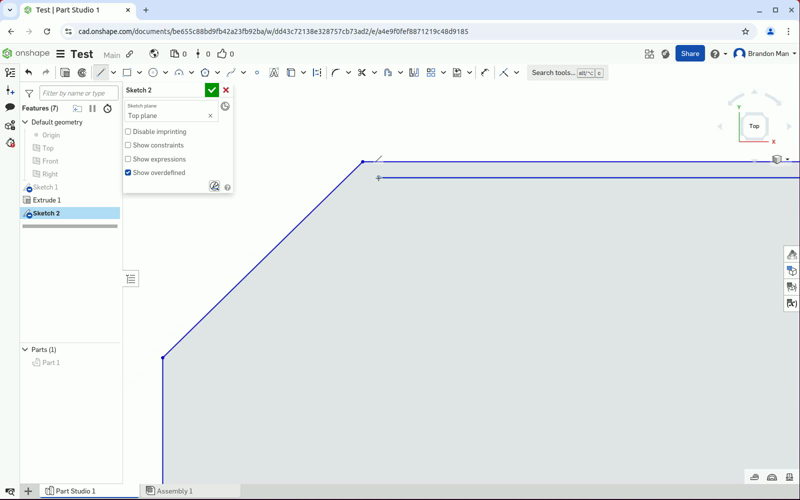
scroll(-6)
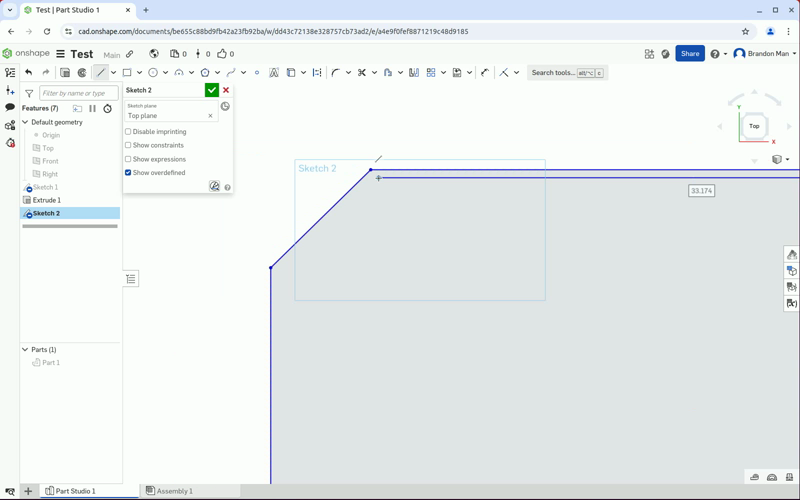
scroll(-6)
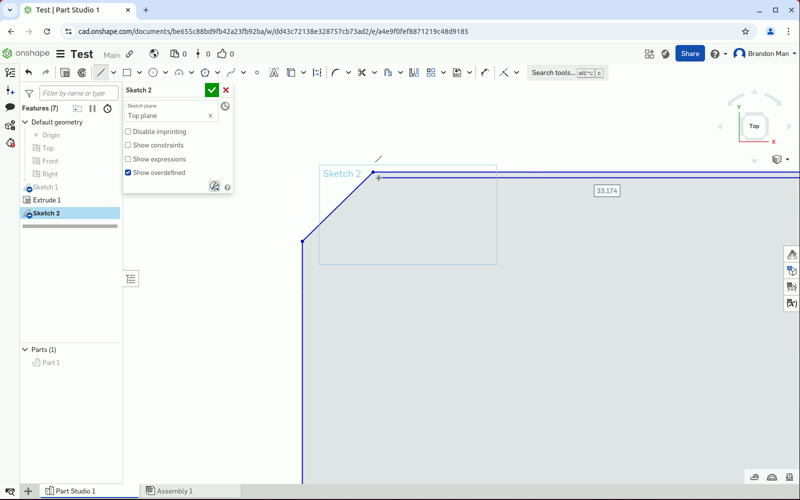
scroll(-6)
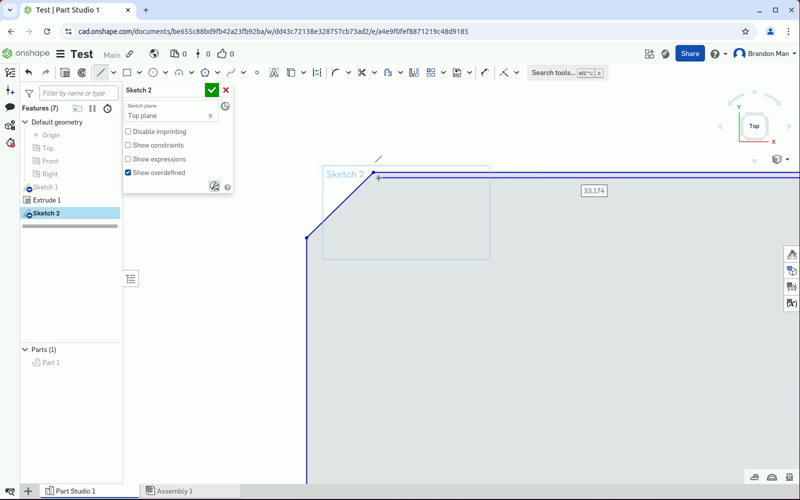
scroll(-6)
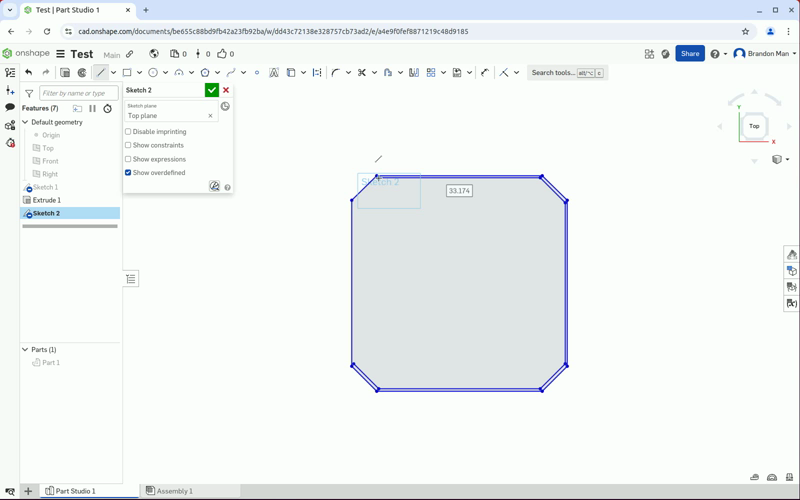
key_up(shift)
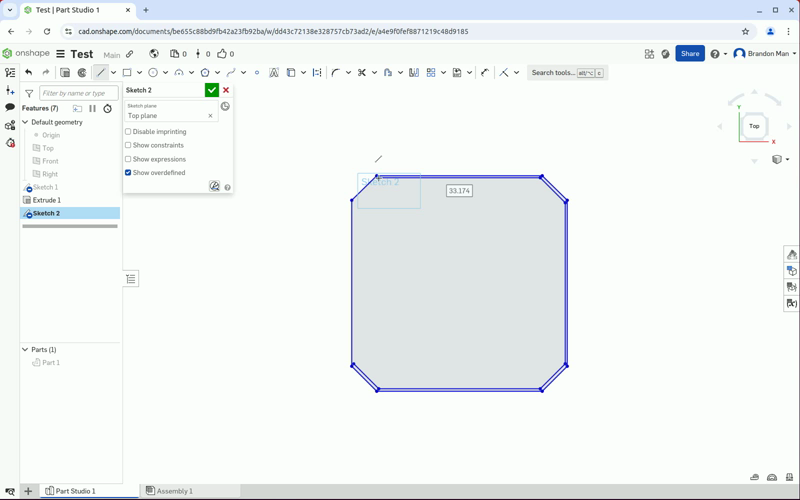
key_down(shift)
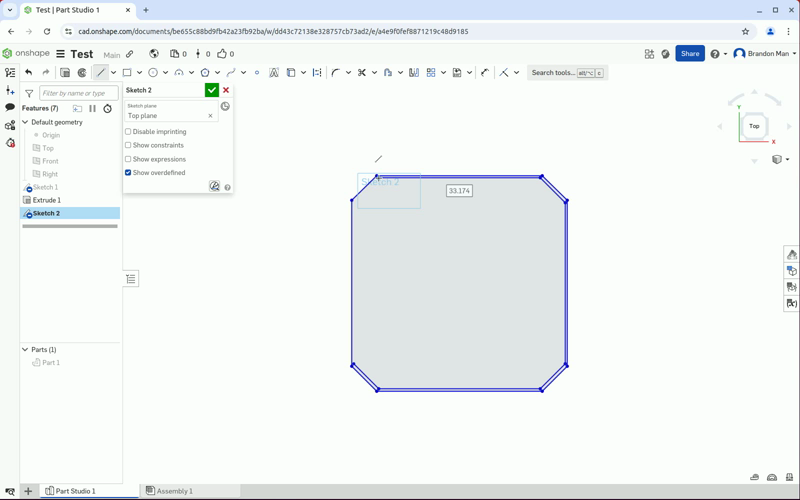
mouse_move(408, 177)
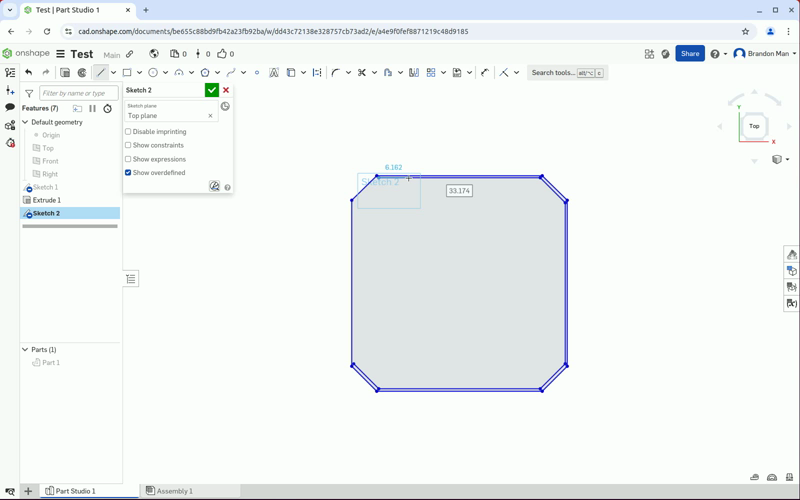
mouse_move(353, 202)
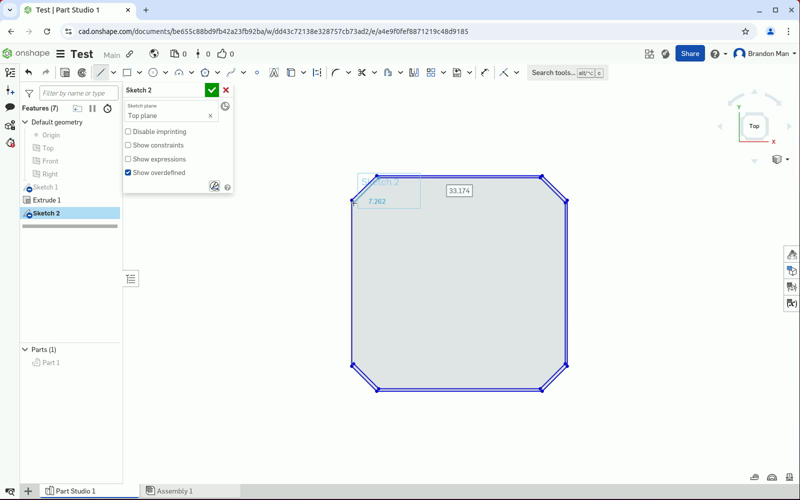
scroll(6)
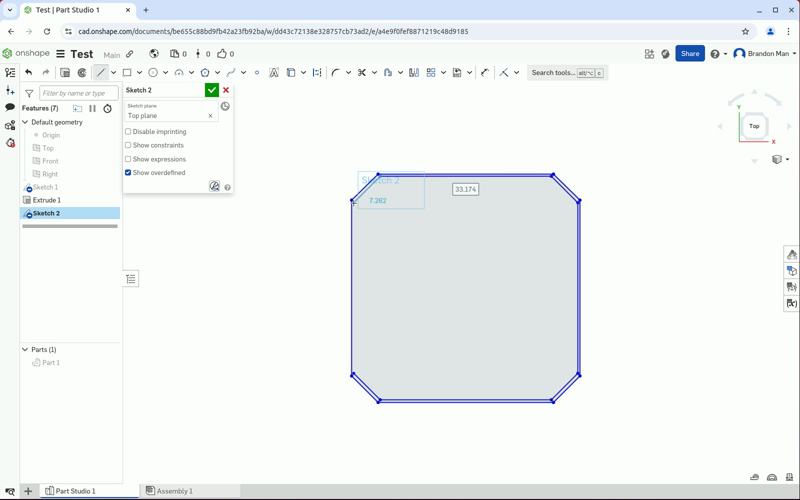
scroll(6)
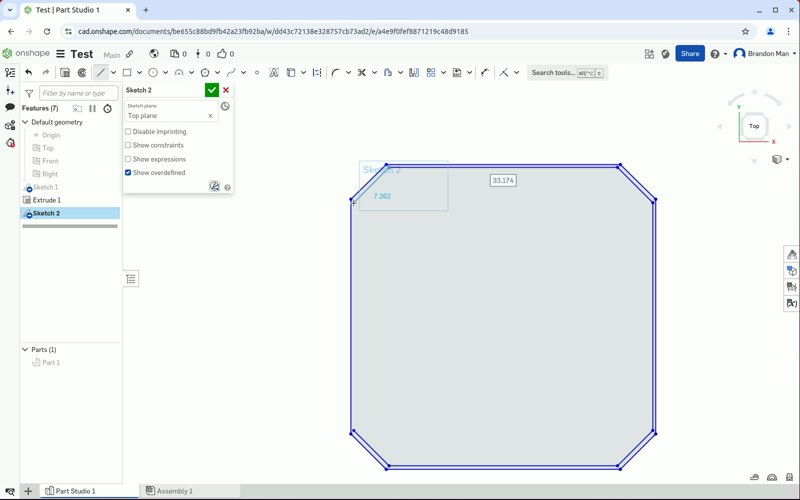
scroll(6)
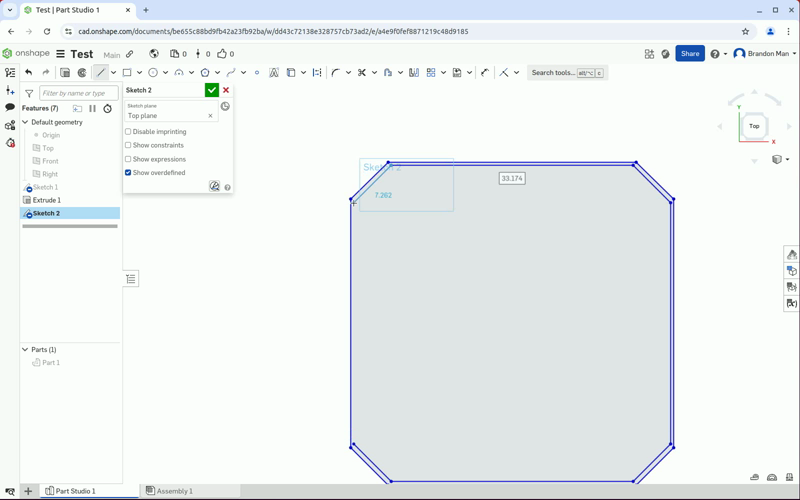
scroll(6)
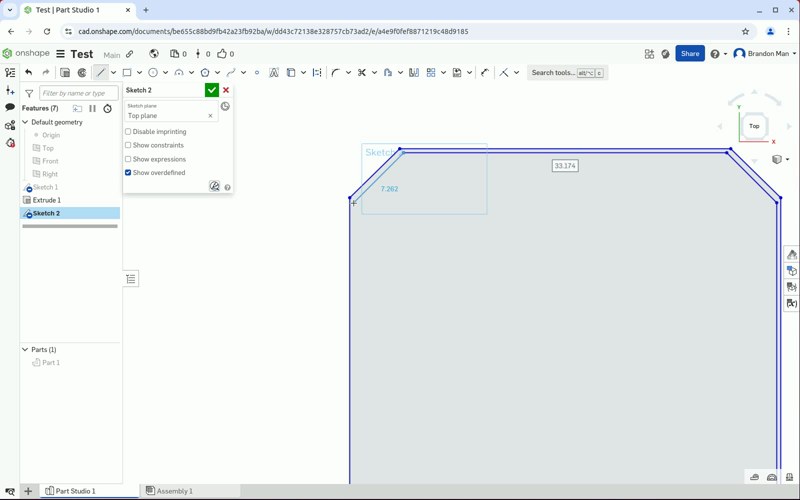
scroll(6)
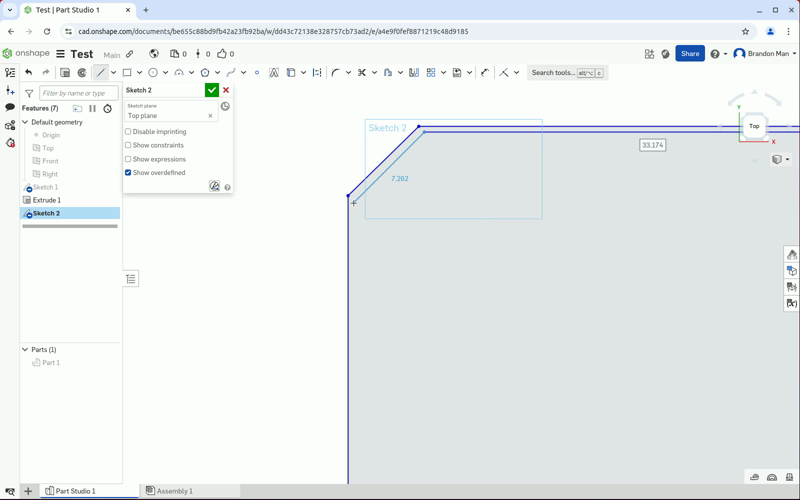
scroll(6)
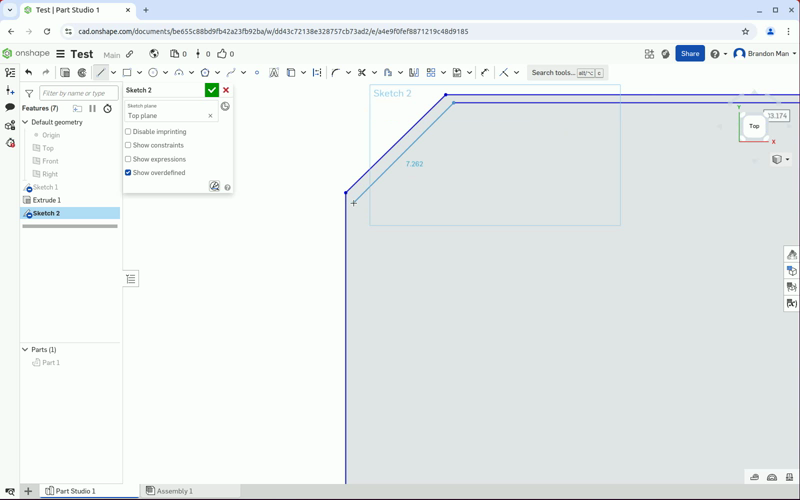
scroll(6)
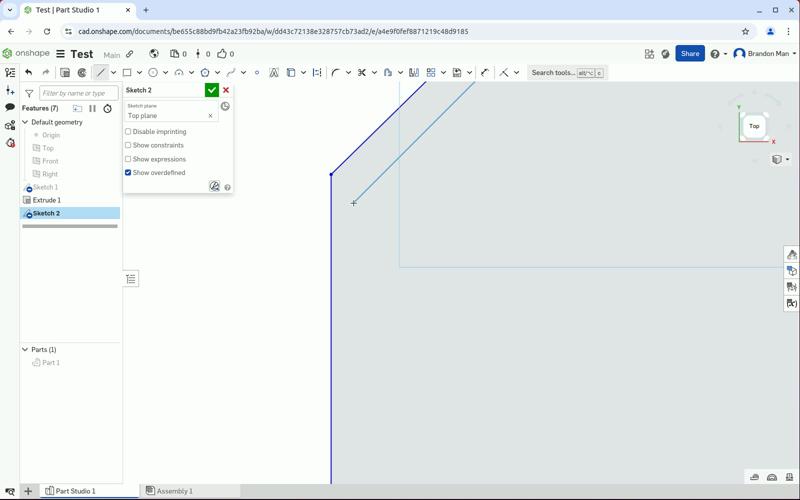
click(353, 202)
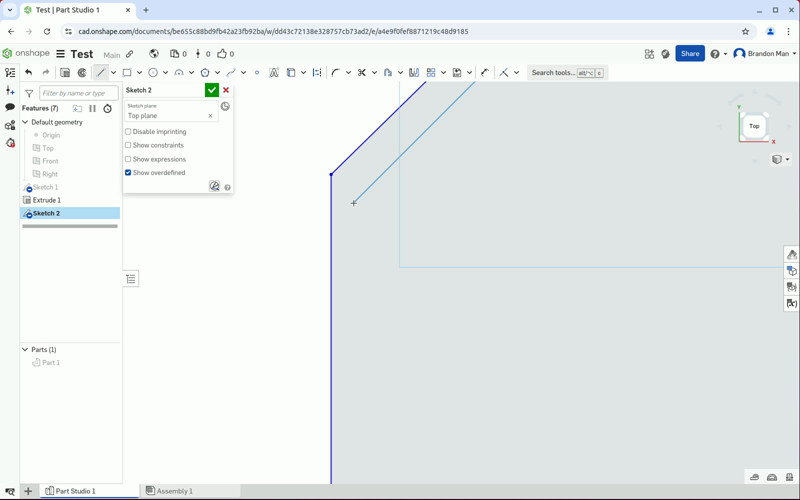
scroll(-6)
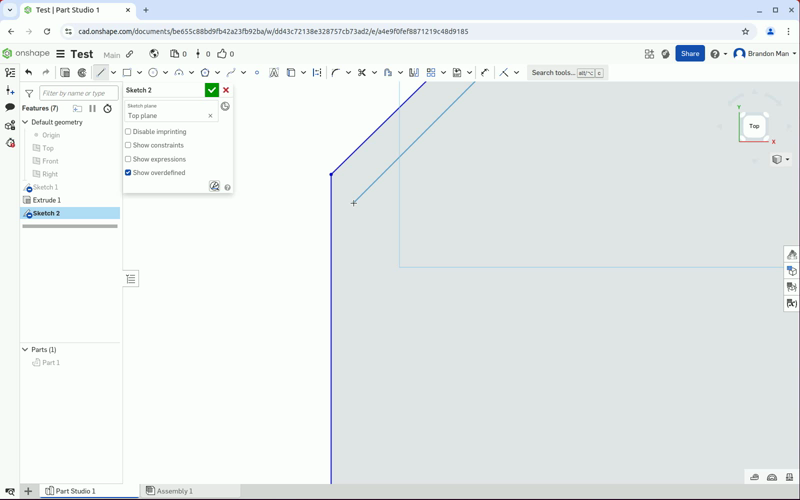
scroll(-6)
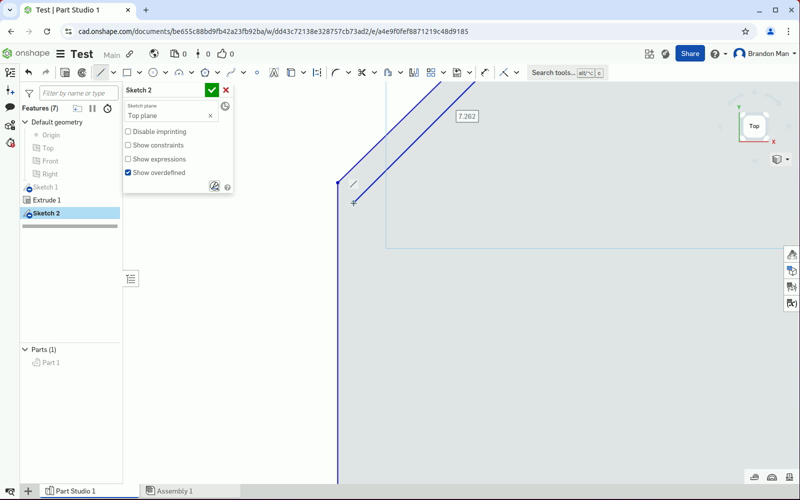
scroll(-6)
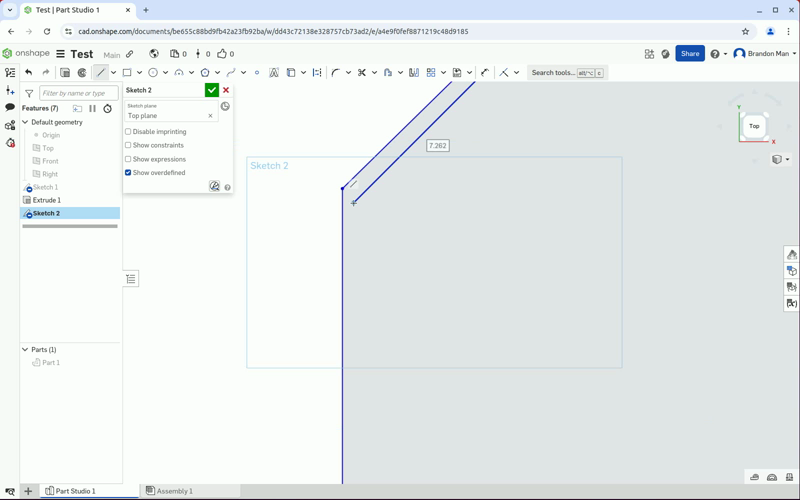
scroll(-6)
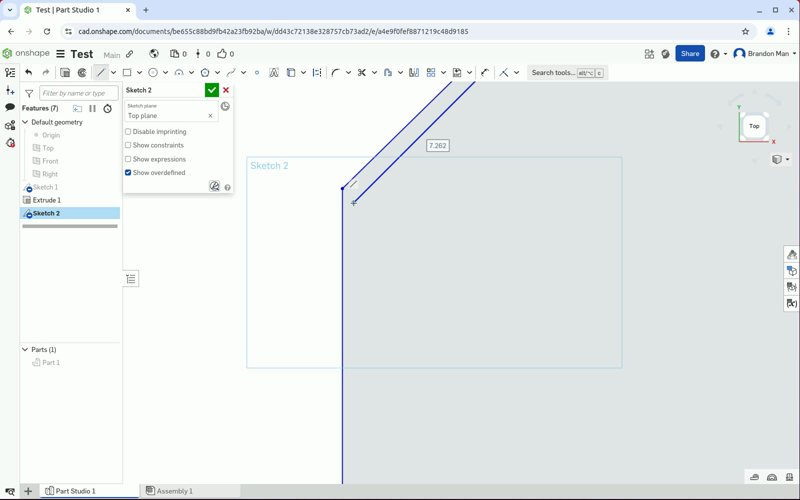
scroll(-6)
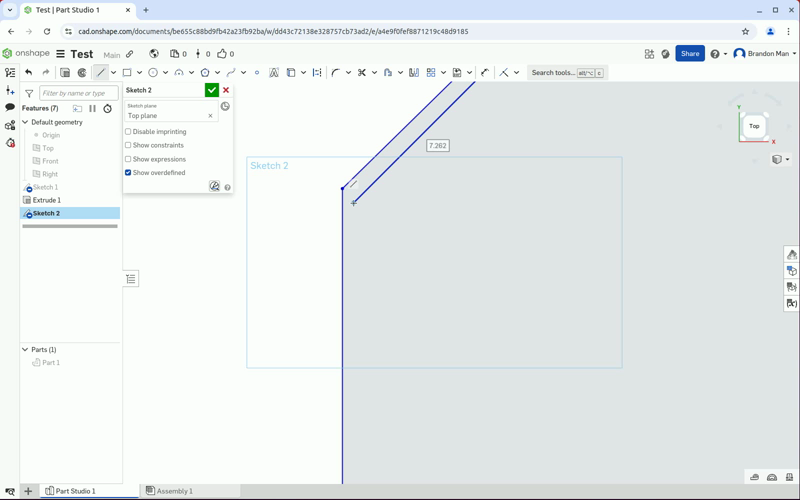
scroll(-6)
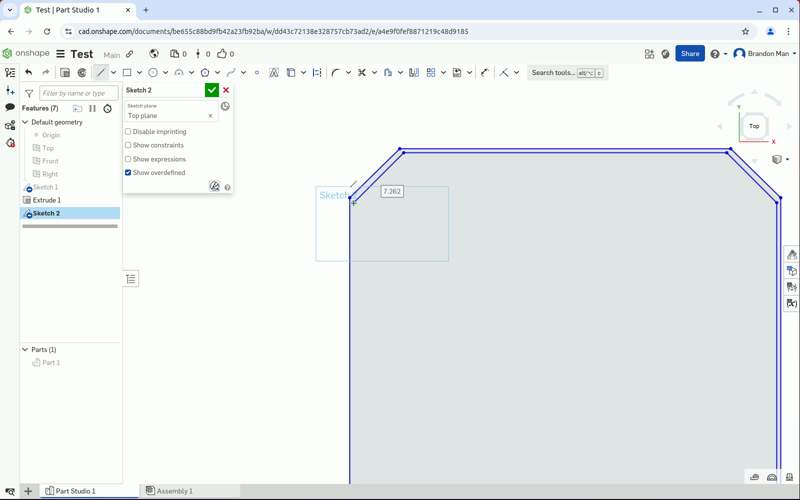
scroll(-6)
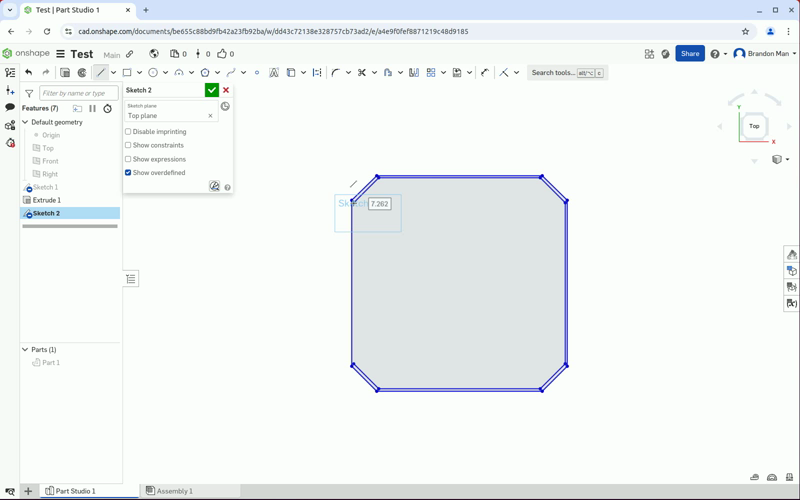
key_up(shift)
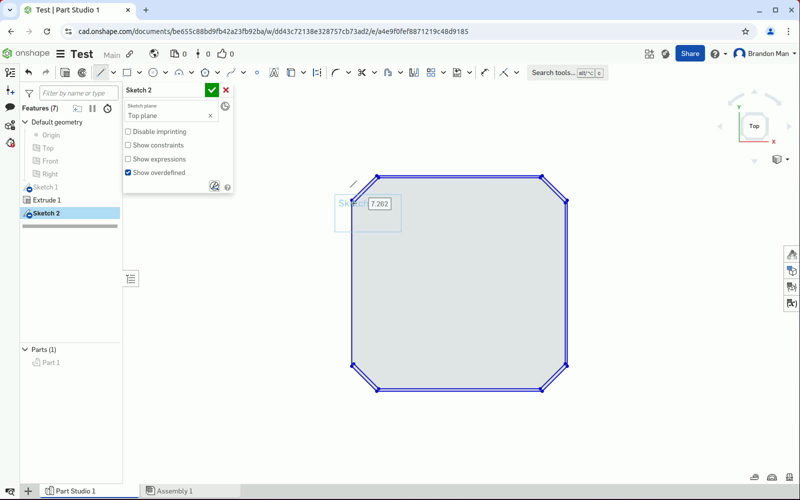
key_down(shift)
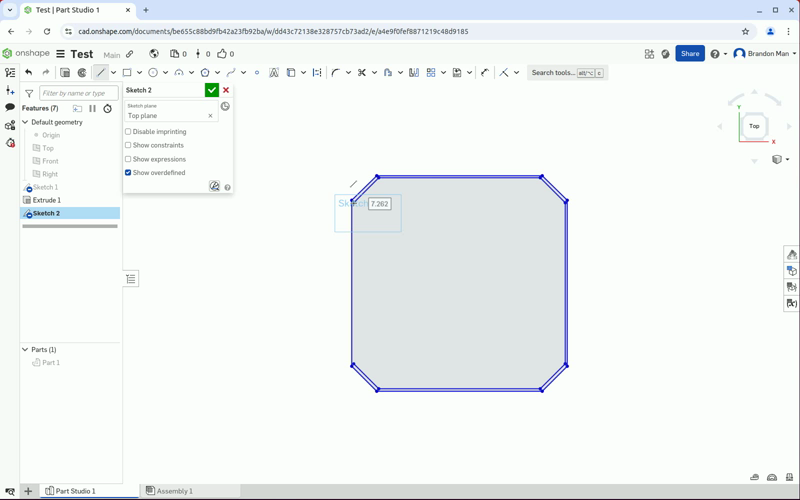
mouse_move(353, 363)
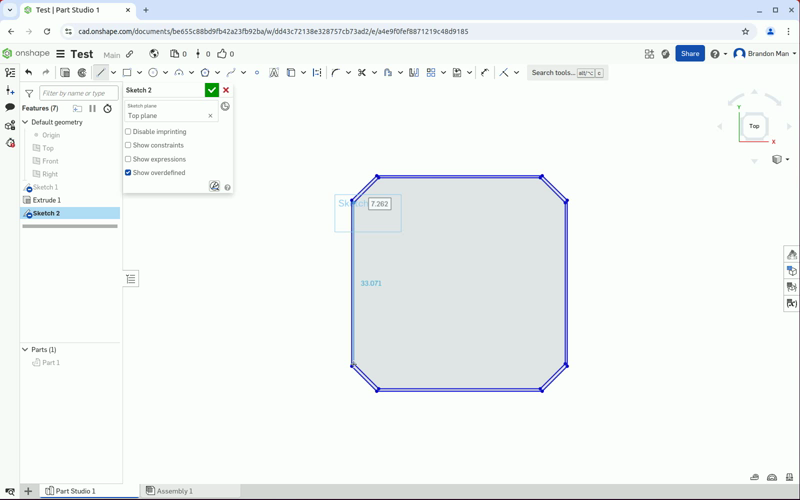
scroll(6)
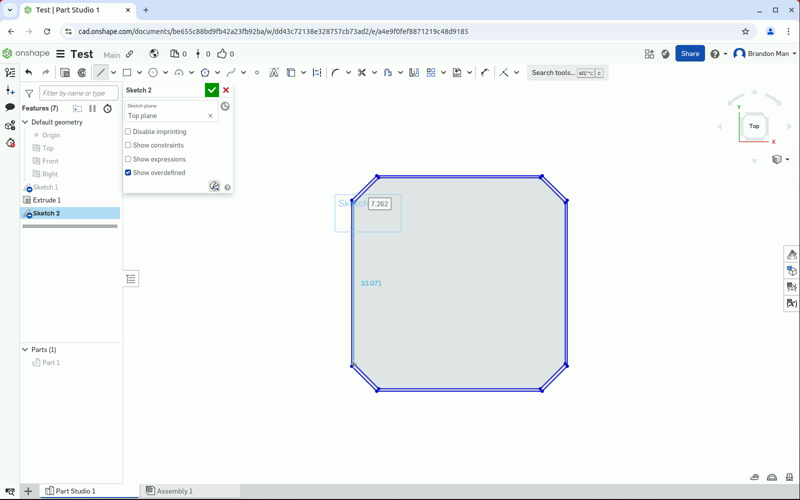
scroll(6)
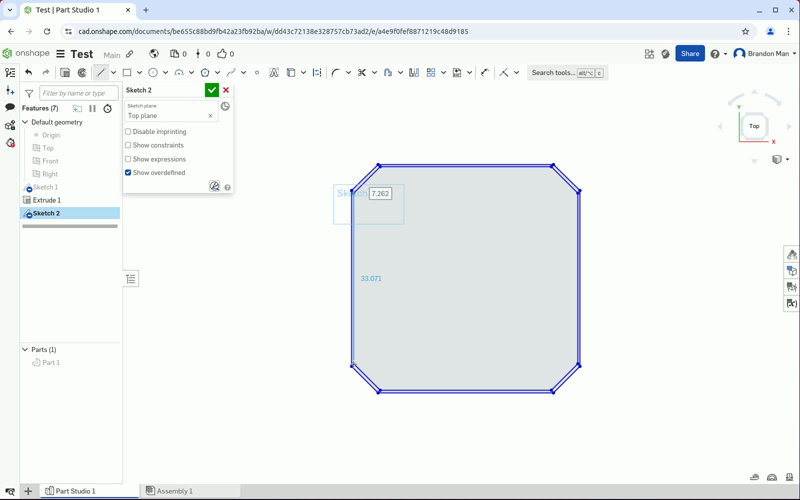
scroll(6)
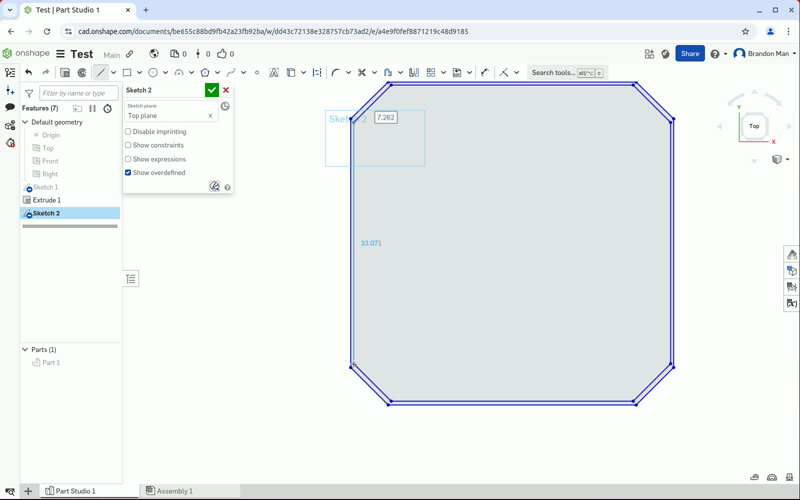
scroll(6)
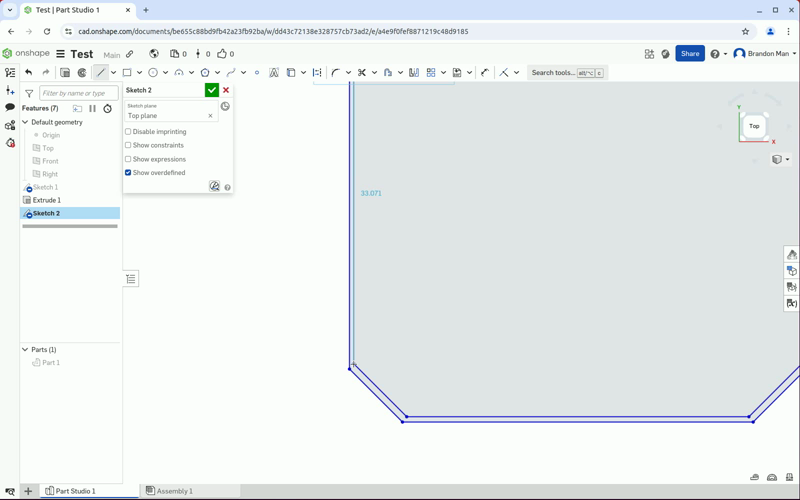
scroll(6)
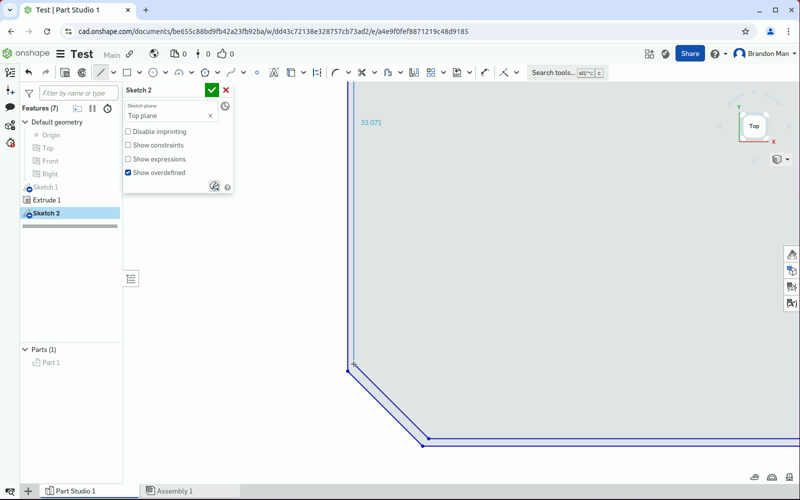
scroll(6)
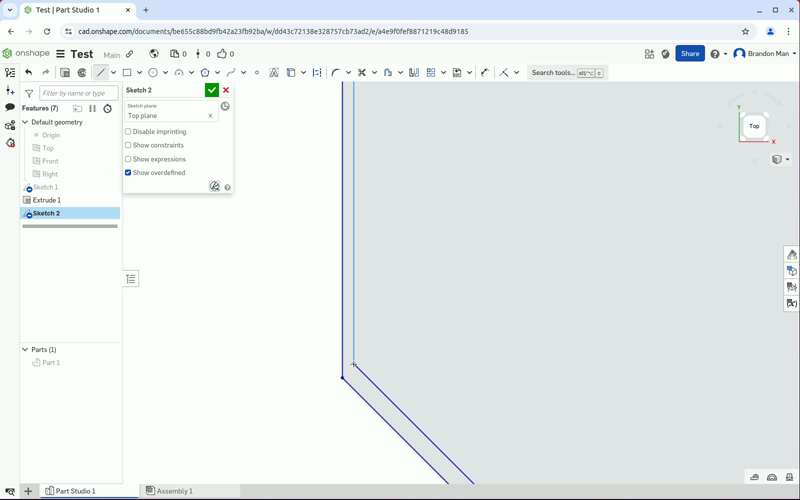
scroll(6)
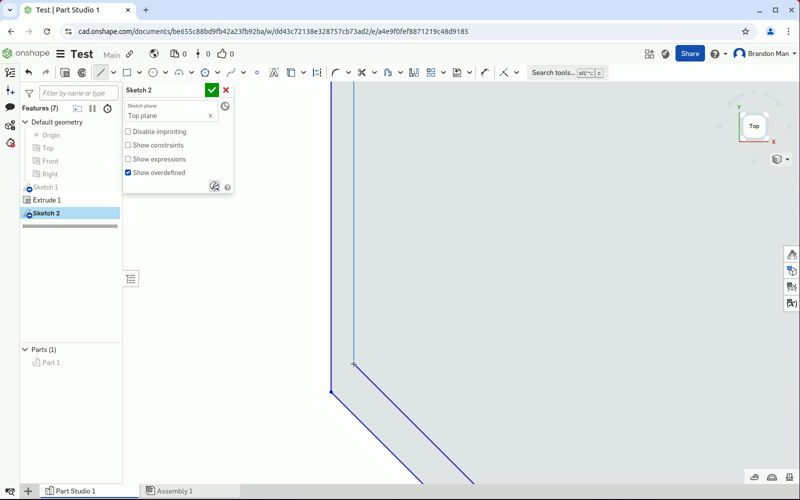
key_up(shift)
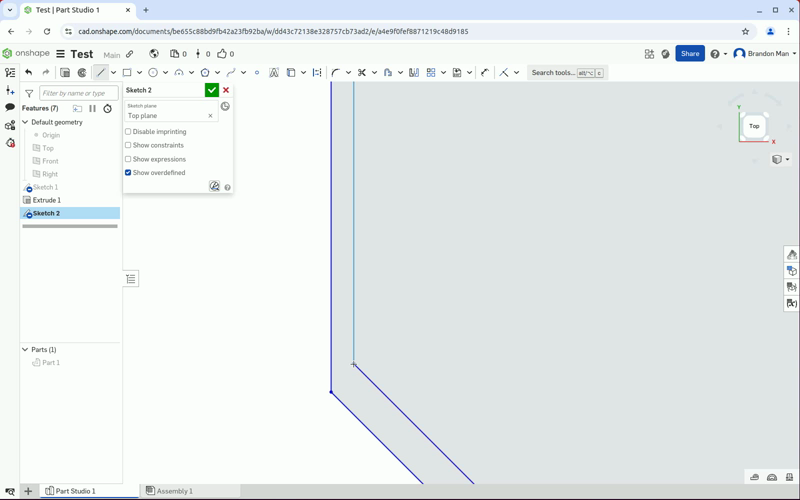
click(353, 363)
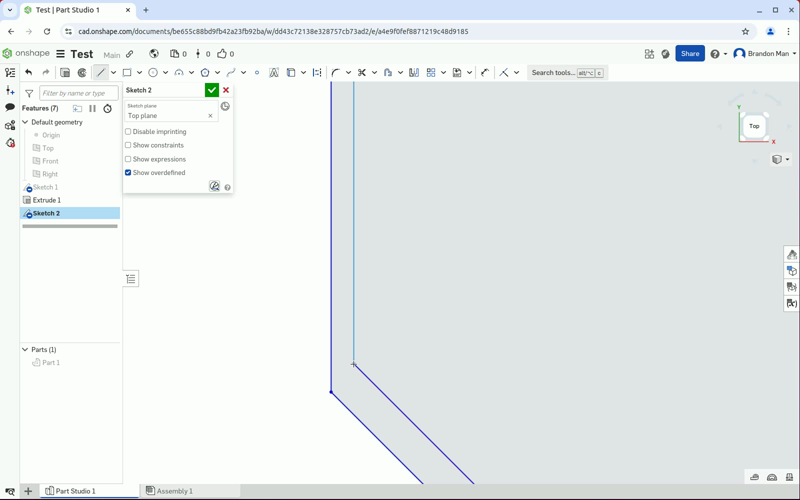
scroll(-6)
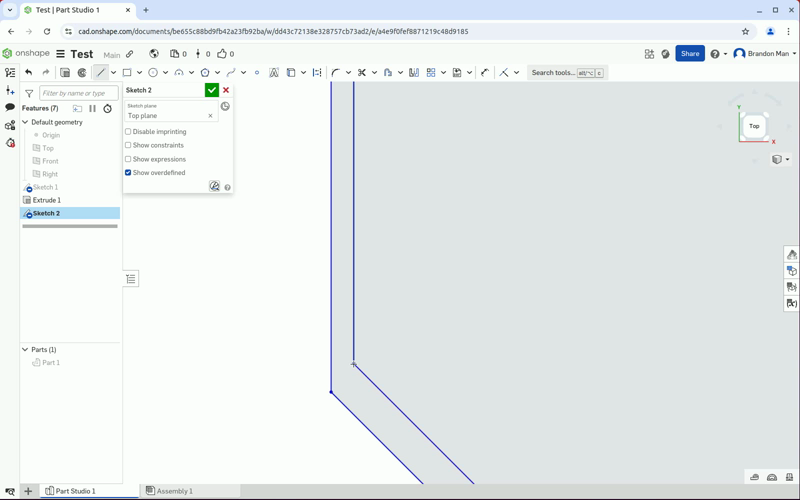
scroll(-6)
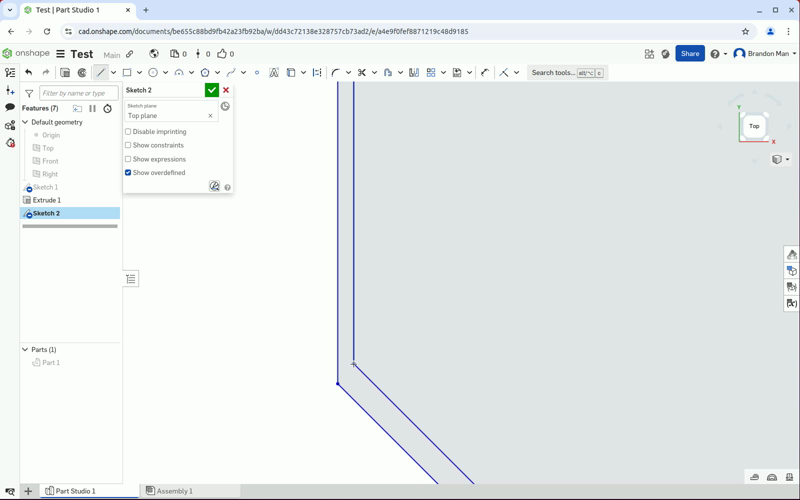
scroll(-6)
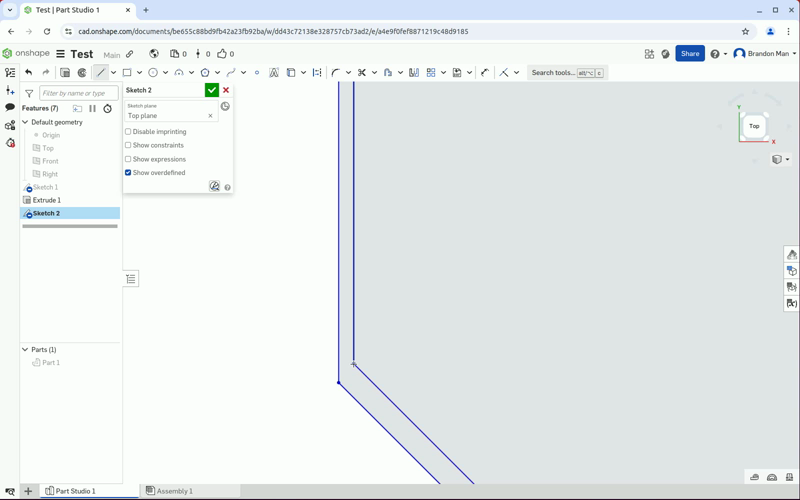
scroll(-6)
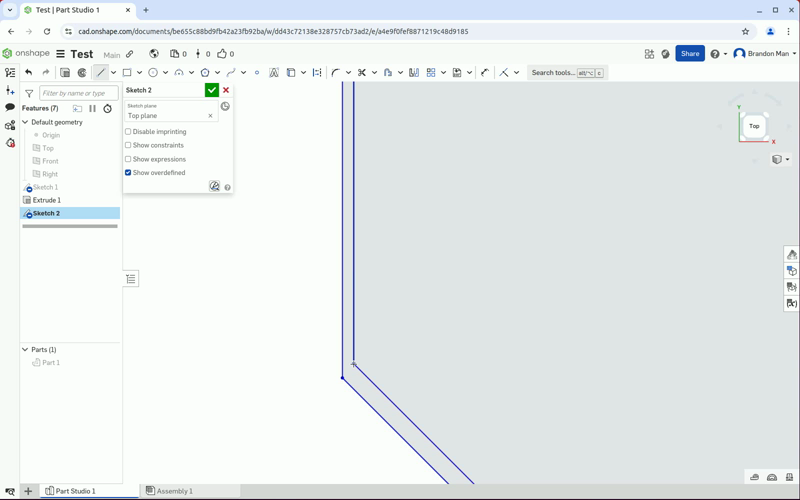
scroll(-6)
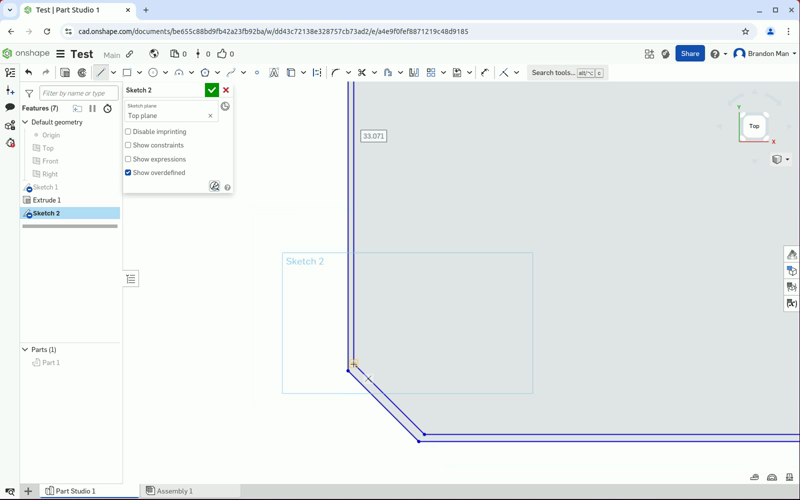
scroll(-6)
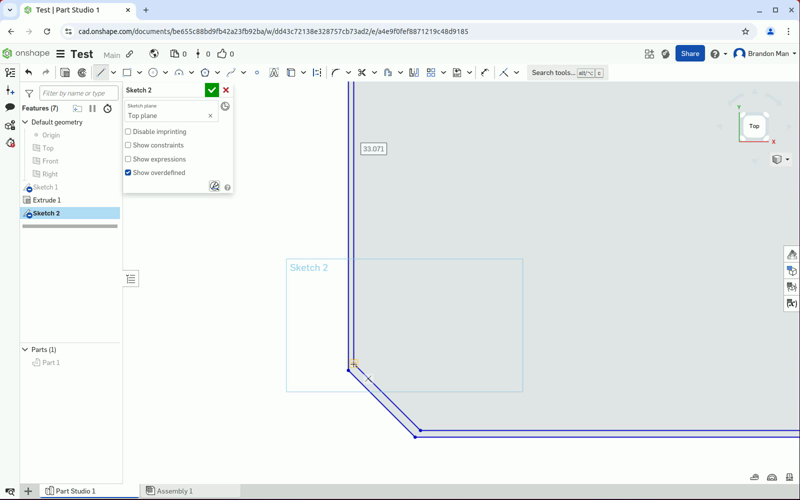
scroll(-6)
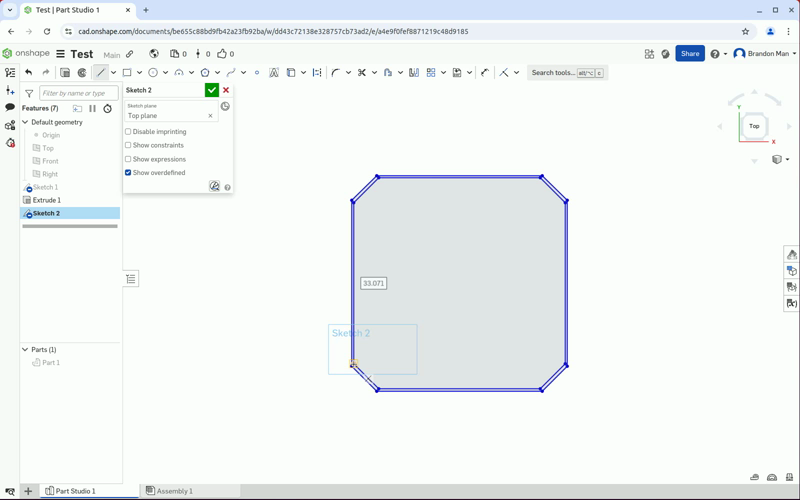
key(esc)
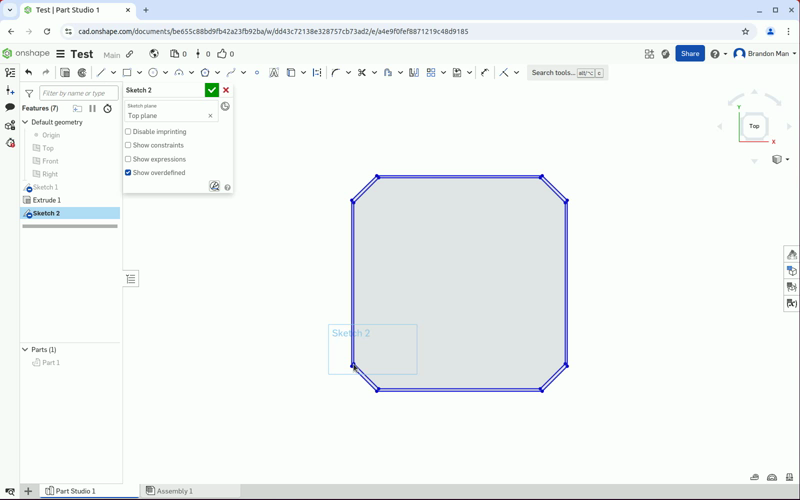
mouse_move(369, 381)
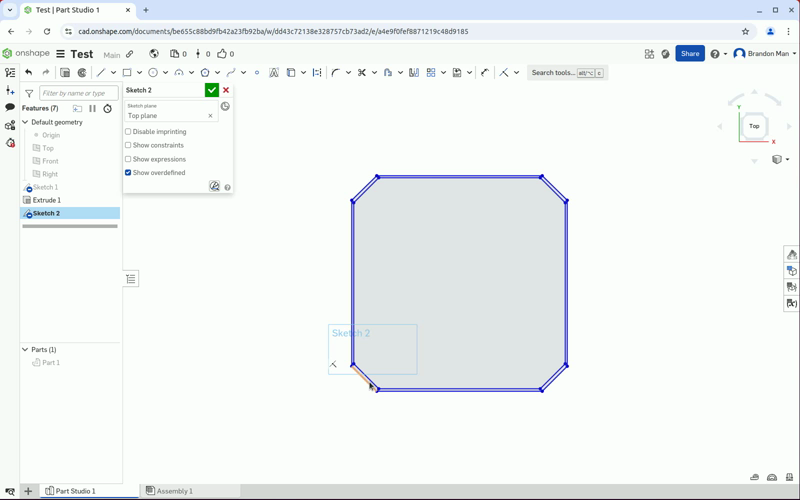
click(369, 381)
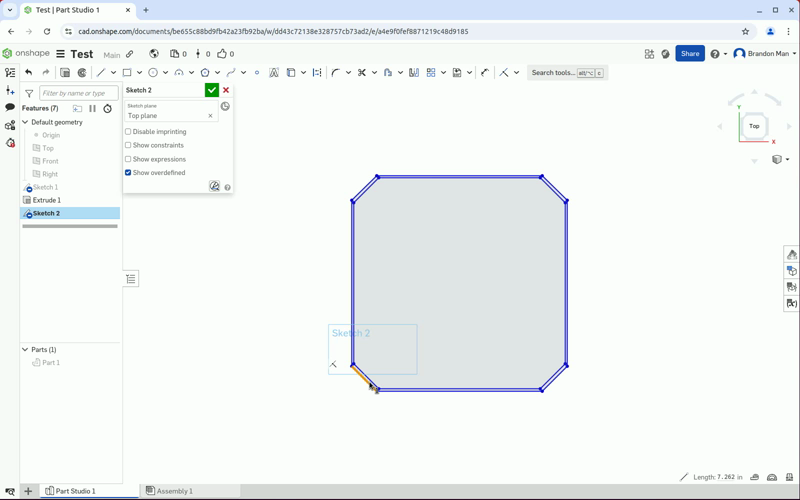
mouse_move(73, 352)
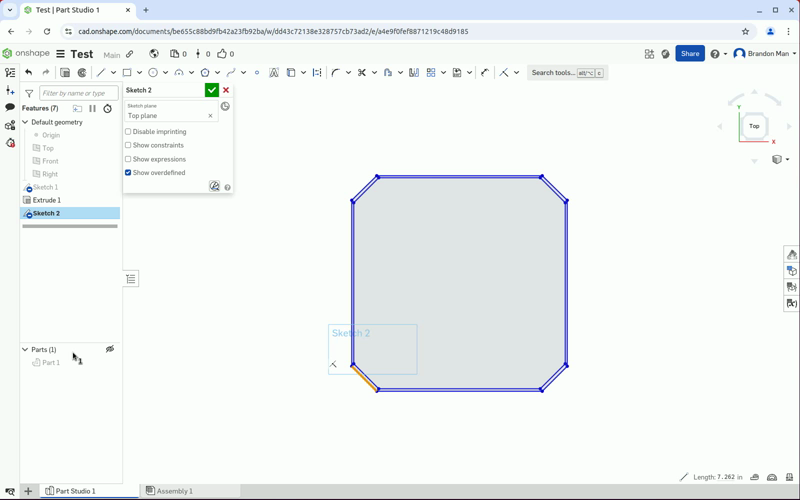
key(shift+y)
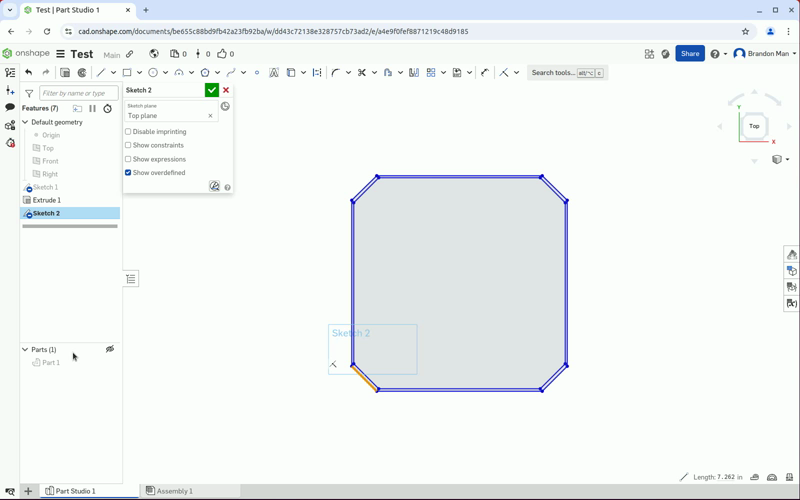
key(shift+e)
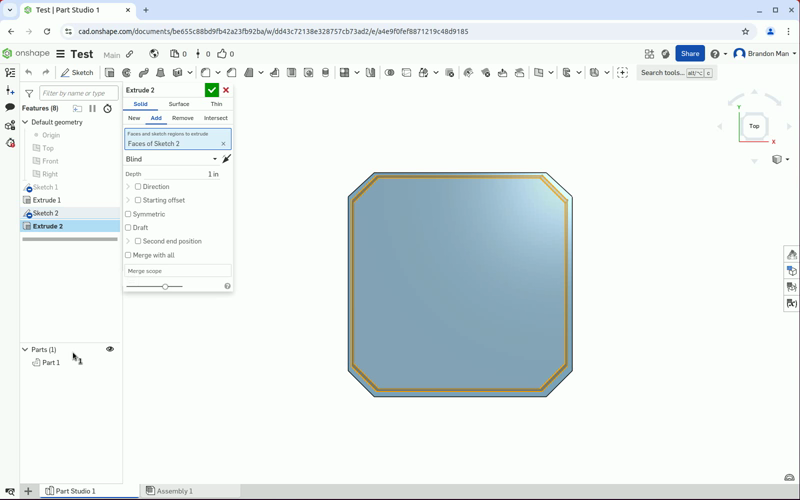
mouse_move(143, 106)
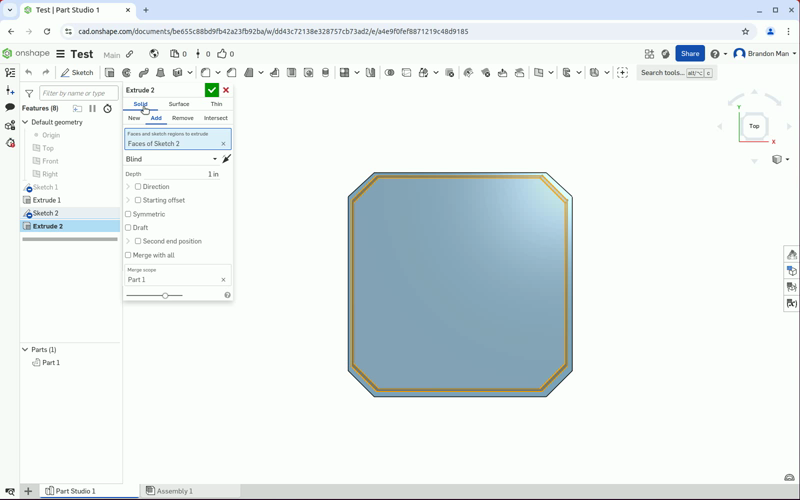
click(143, 106)
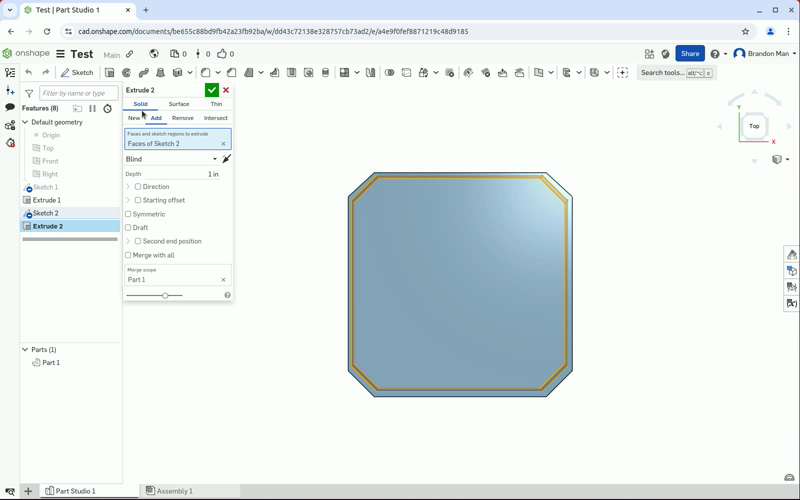
mouse_move(137, 120)
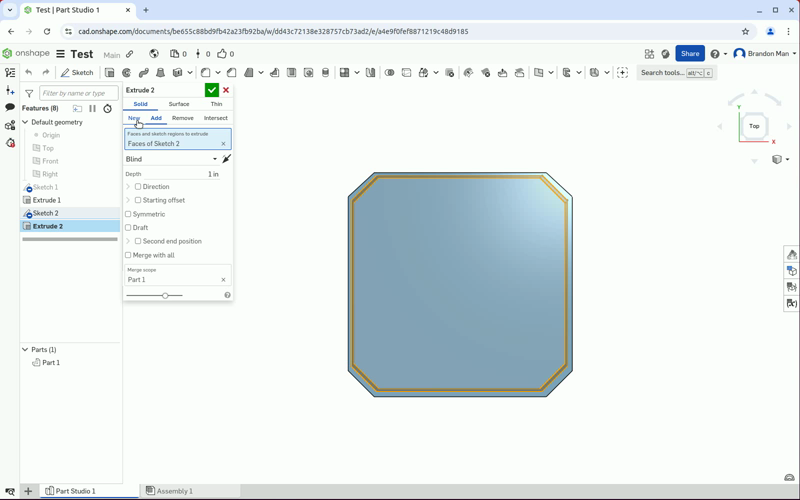
click(137, 120)
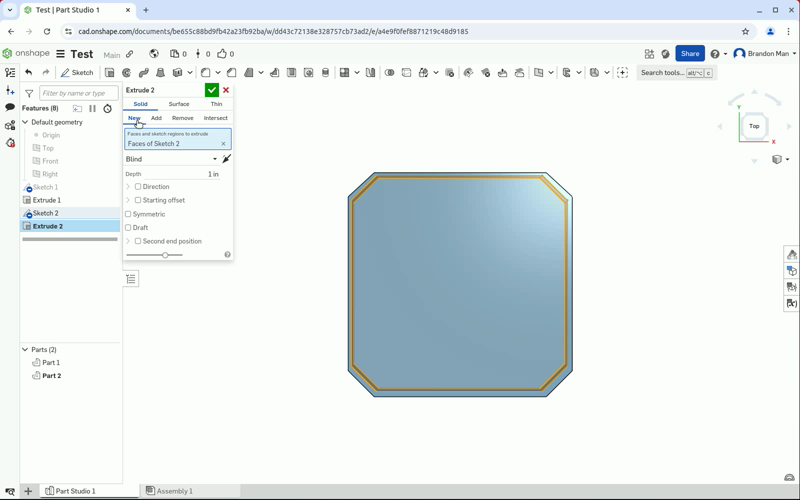
key(tab, 4)
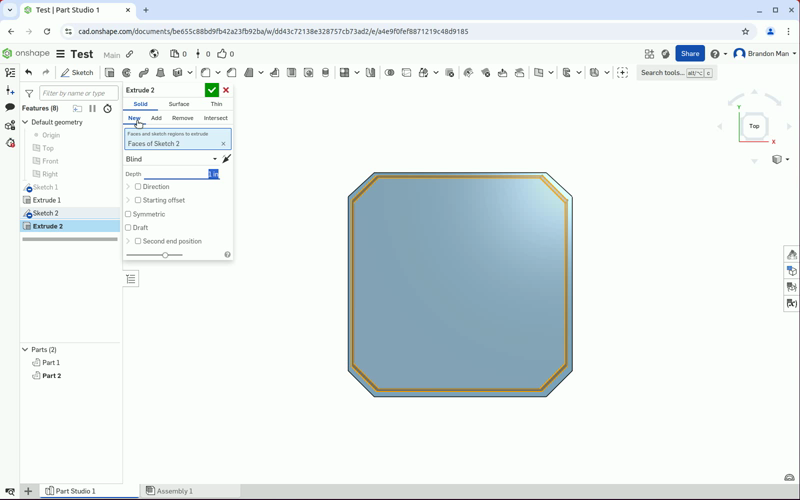
text(-0.241)
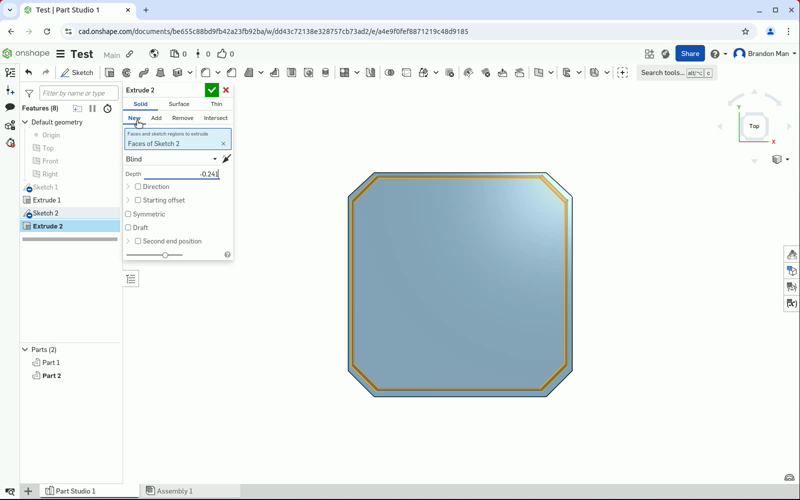
key(enter)
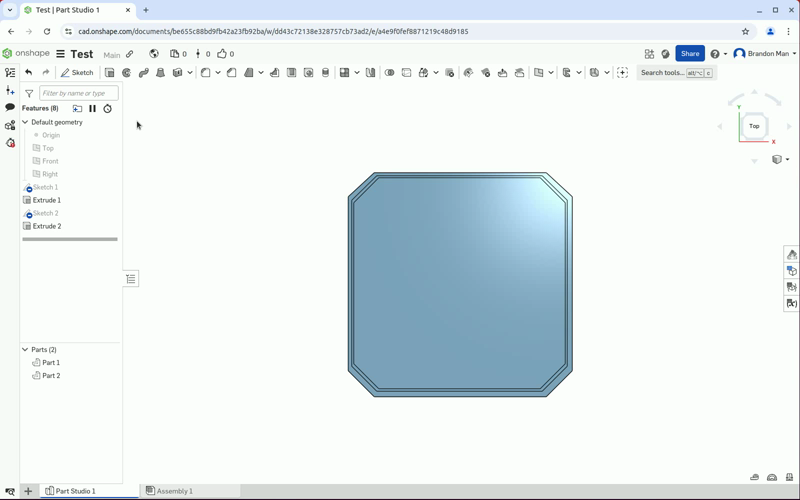
key(shift+h)
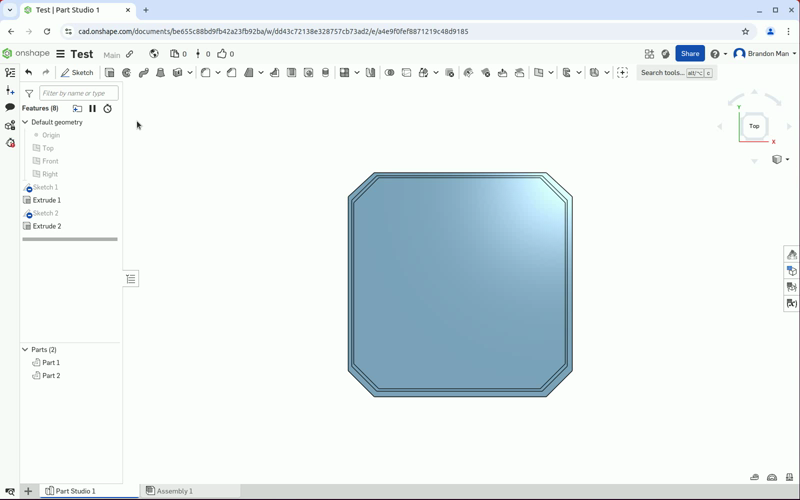
key(shift+h)
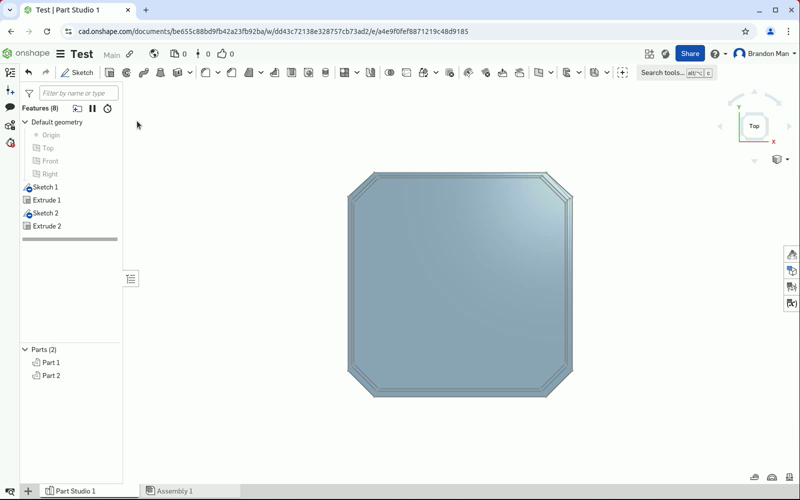
key(shift+7)
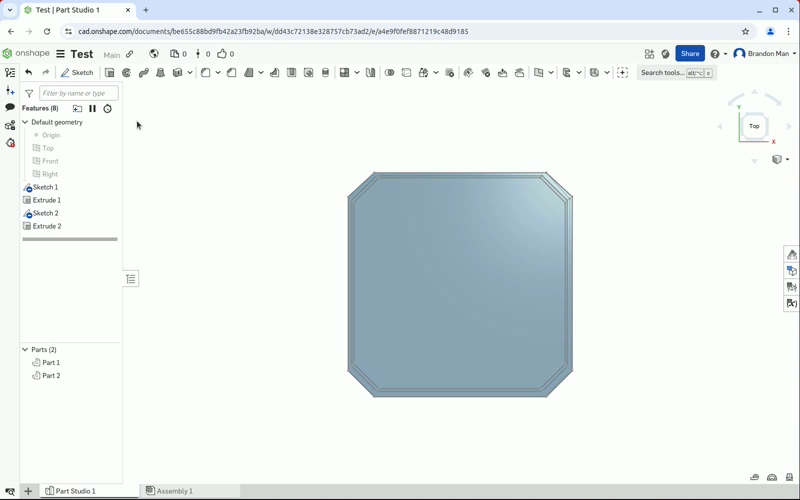
key(up, 3)
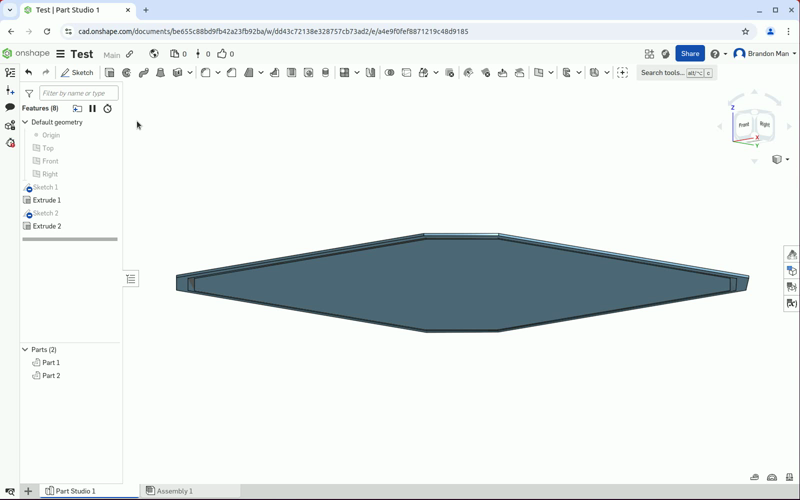
key(left, 3)
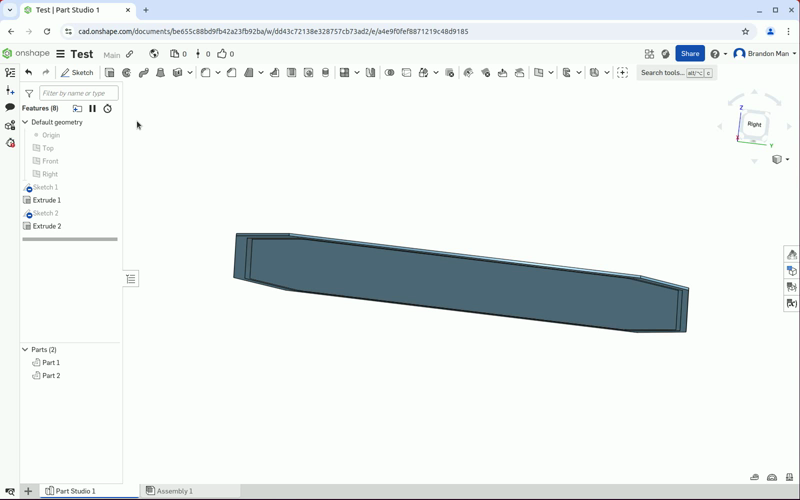
key(right, 3)
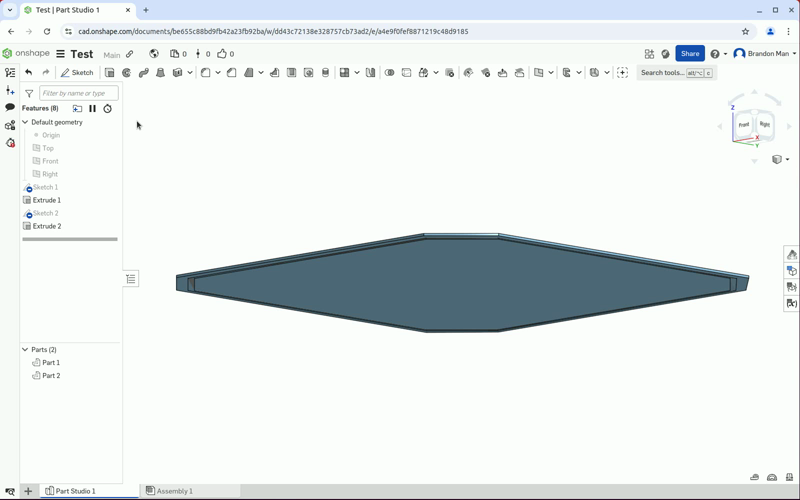
key(down, 3)
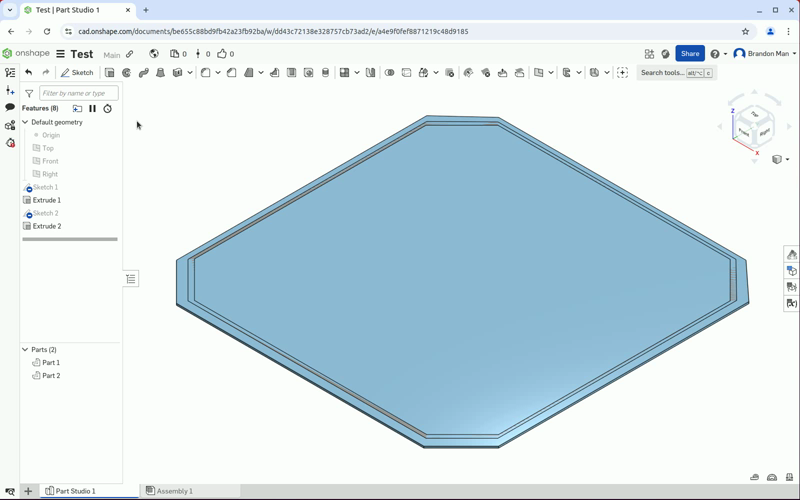
mouse_move(73, 189)
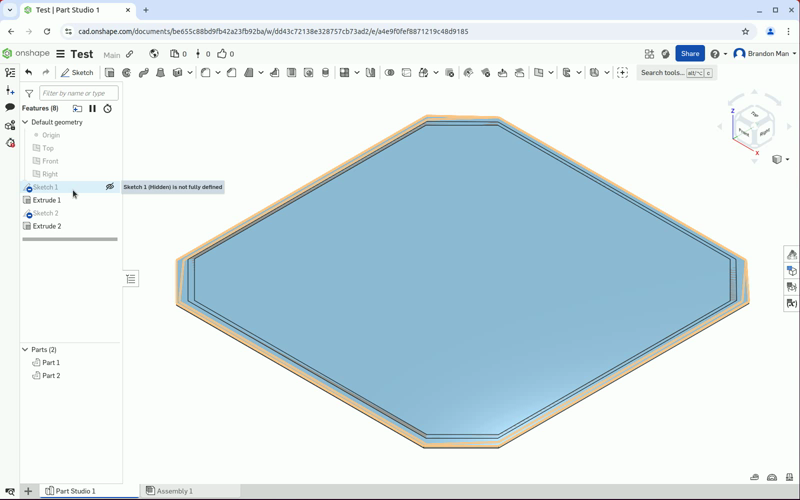
click(73, 189)